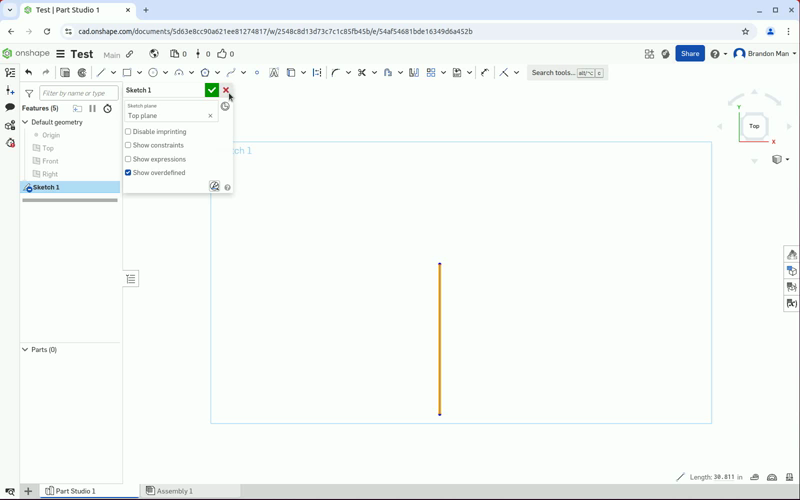
key(shift+h)
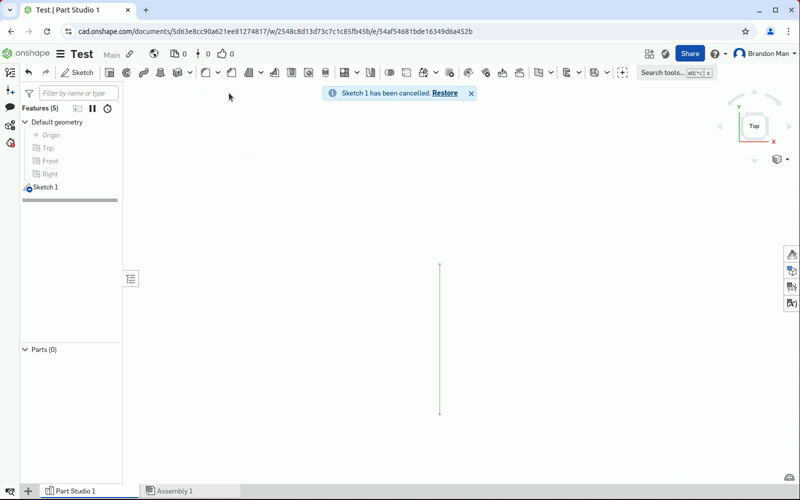
key(shift+s)
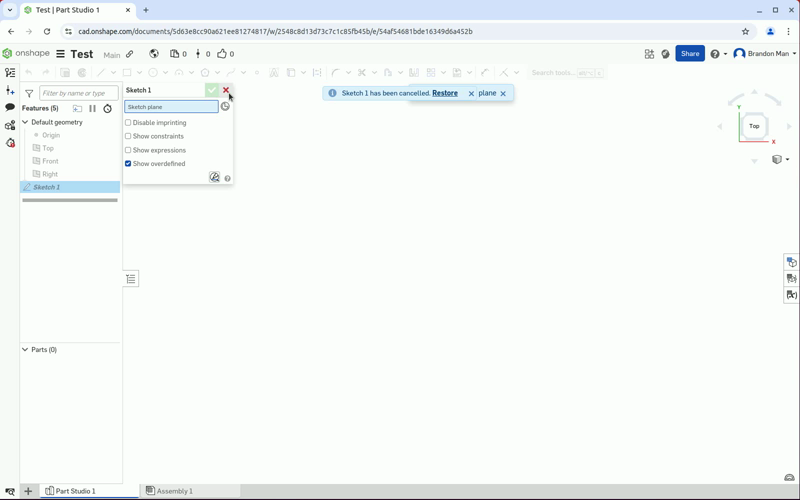
mouse_move(73, 150)
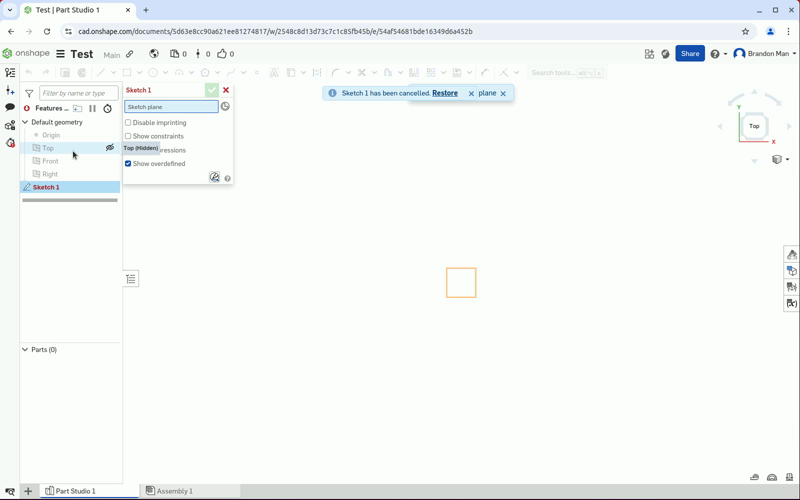
click(73, 150)
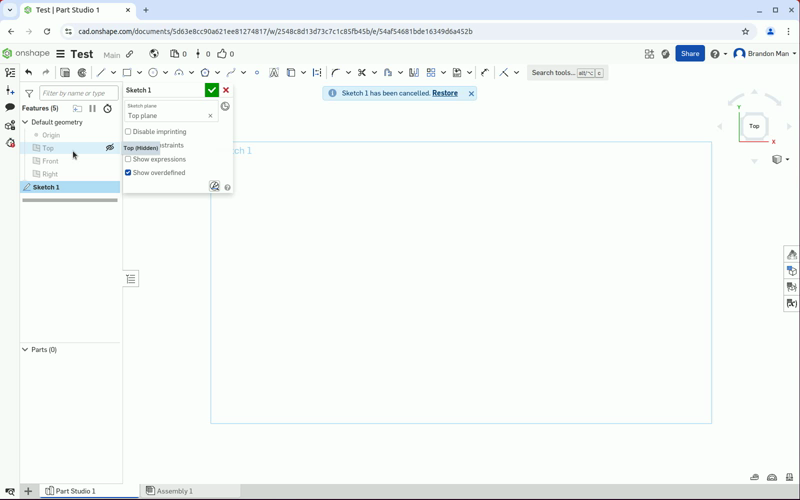
mouse_move(73, 352)
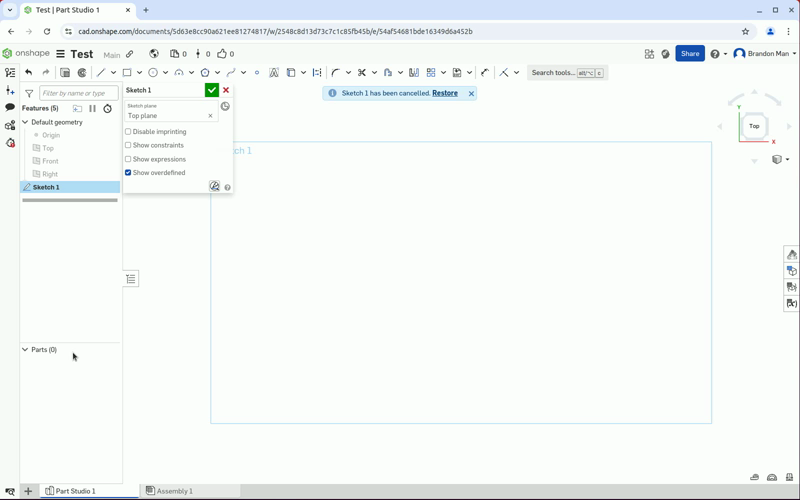
key(y)
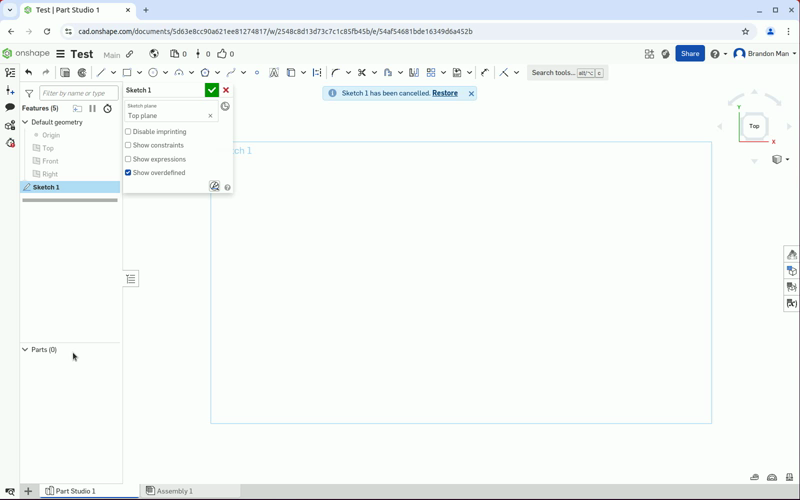
key(l)
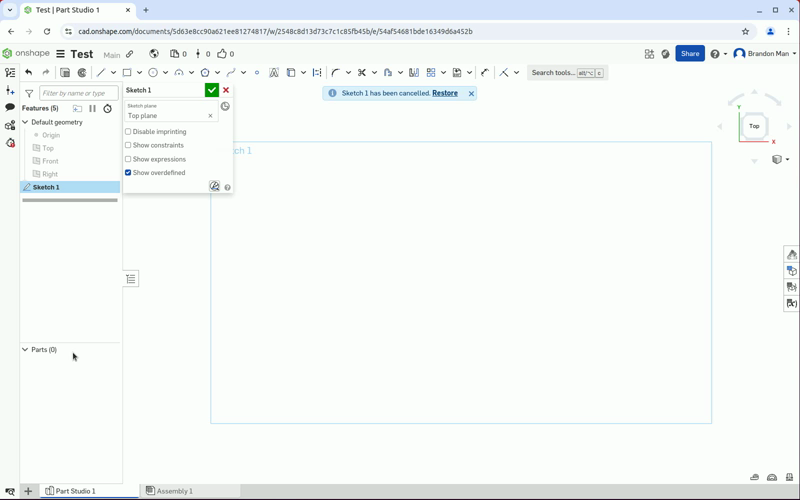
key_down(shift)
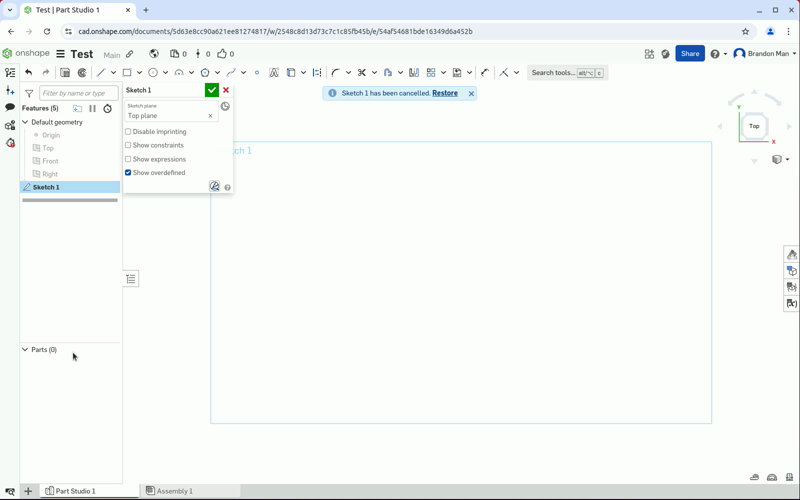
mouse_move(472, 271)
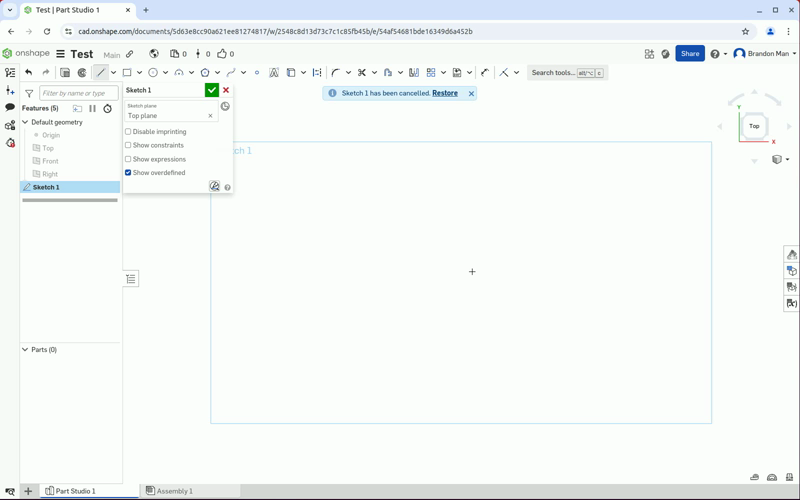
click(472, 271)
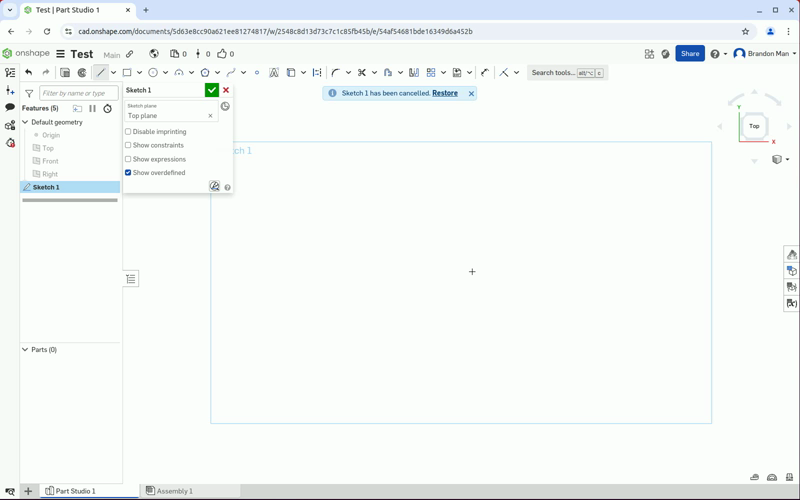
key_up(shift)
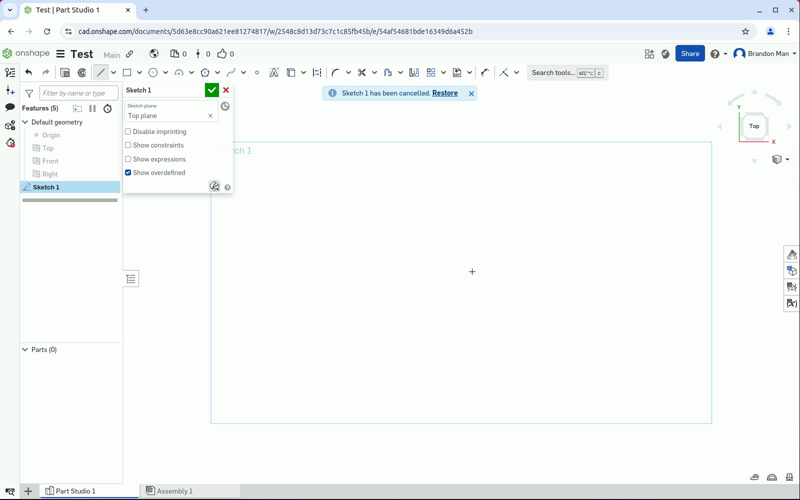
key_down(shift)
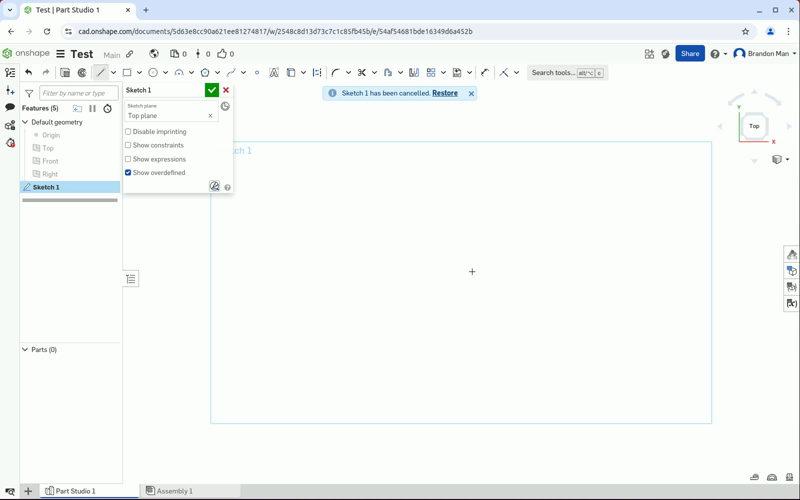
mouse_move(518, 225)
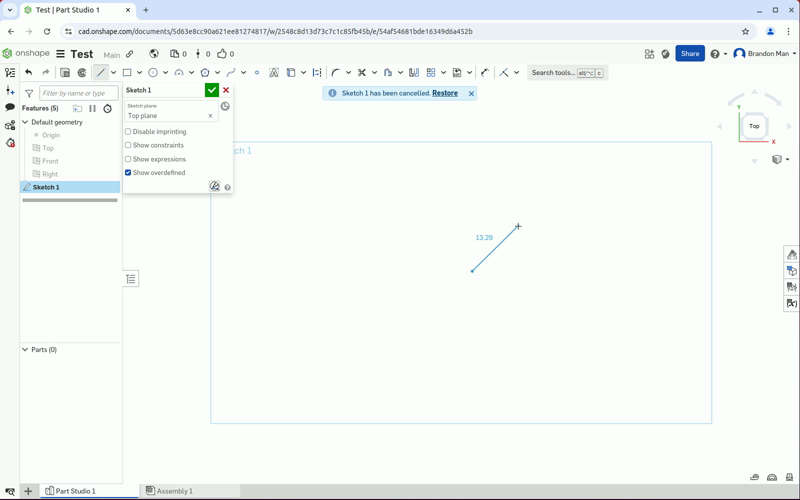
click(518, 225)
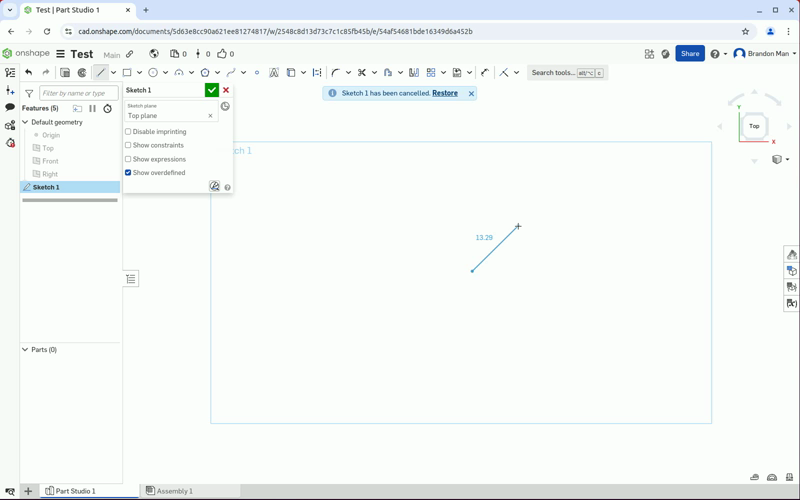
key_up(shift)
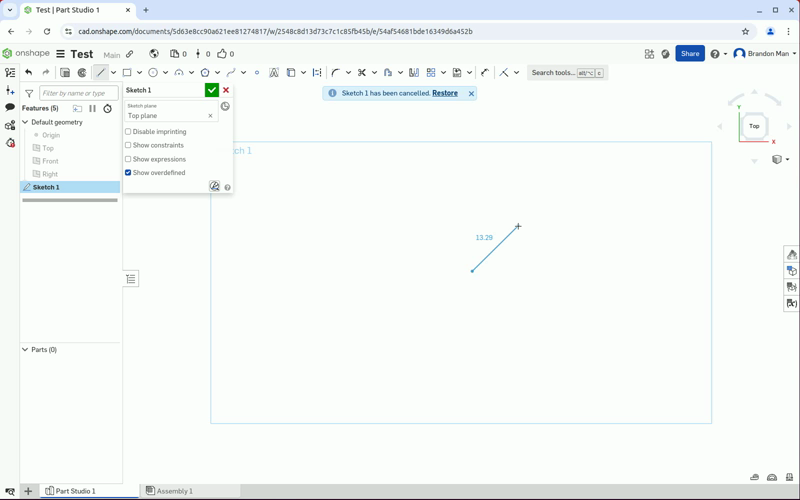
key_down(shift)
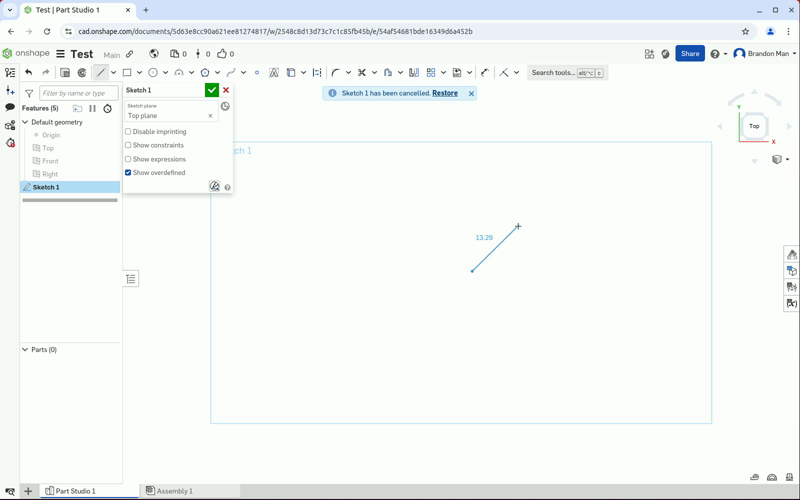
mouse_move(563, 180)
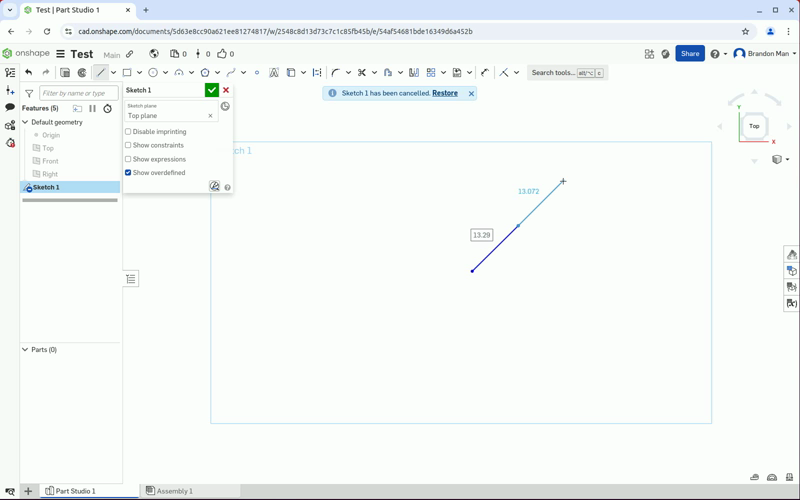
click(563, 180)
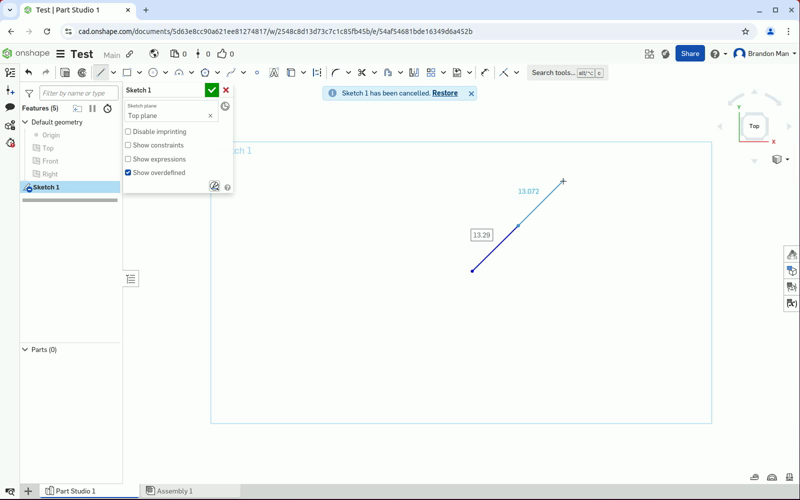
key_up(shift)
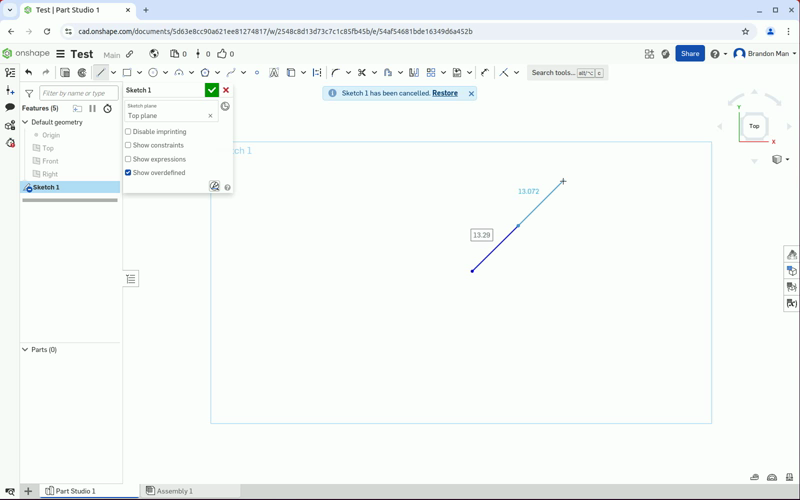
key_down(shift)
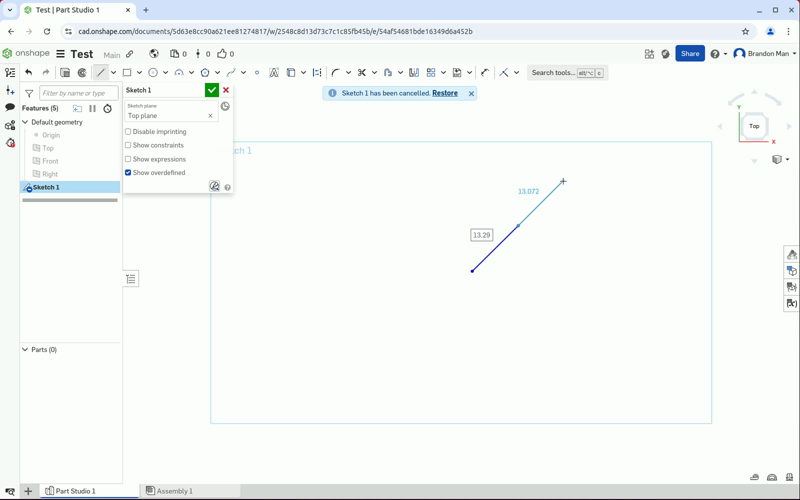
mouse_move(589, 180)
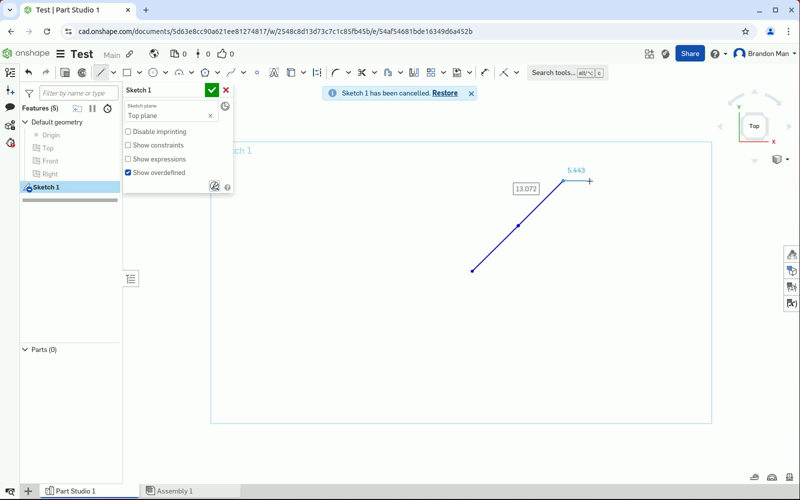
mouse_move(518, 180)
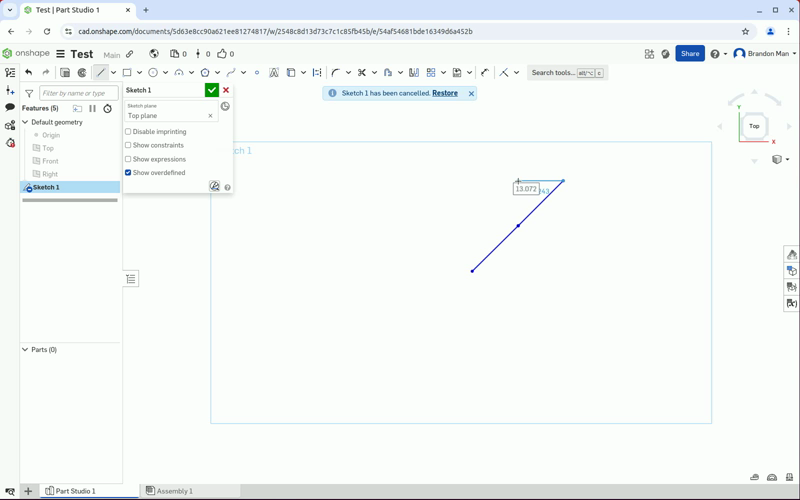
click(518, 180)
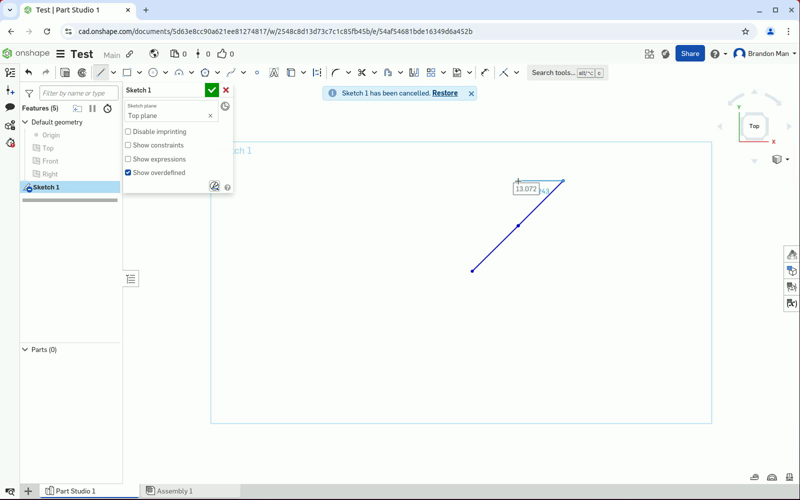
key_up(shift)
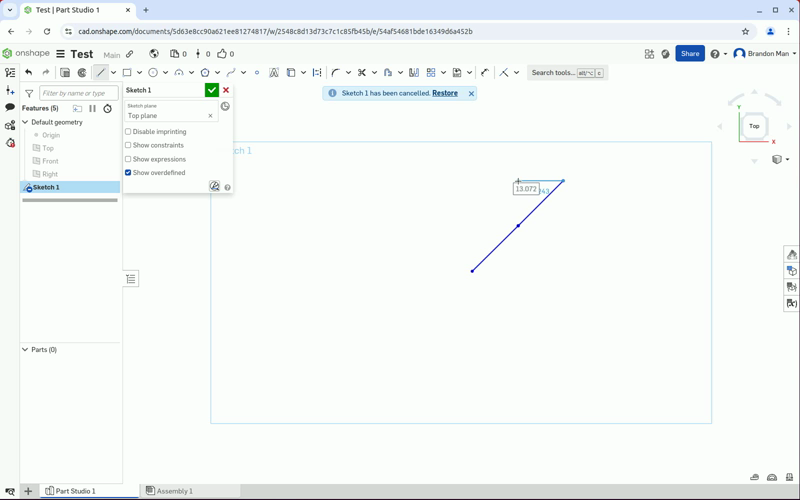
key_down(shift)
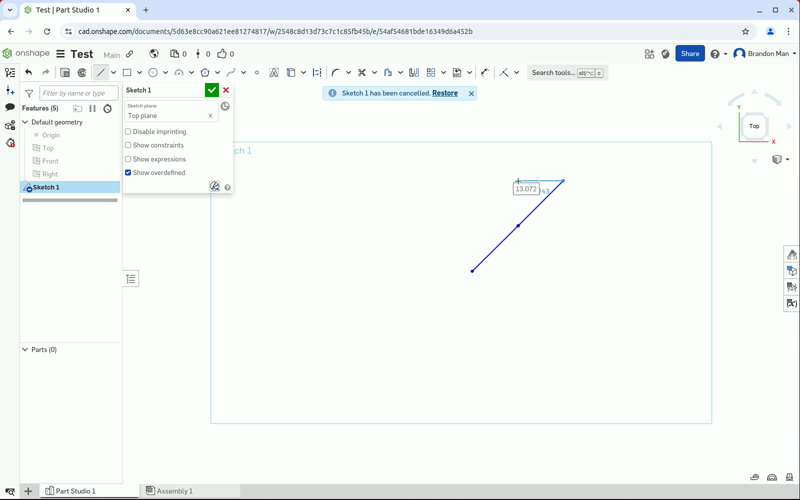
mouse_move(548, 180)
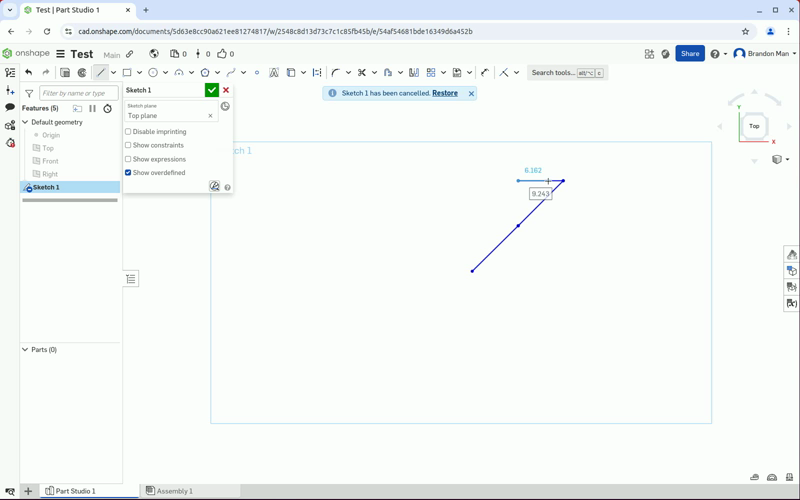
mouse_move(472, 180)
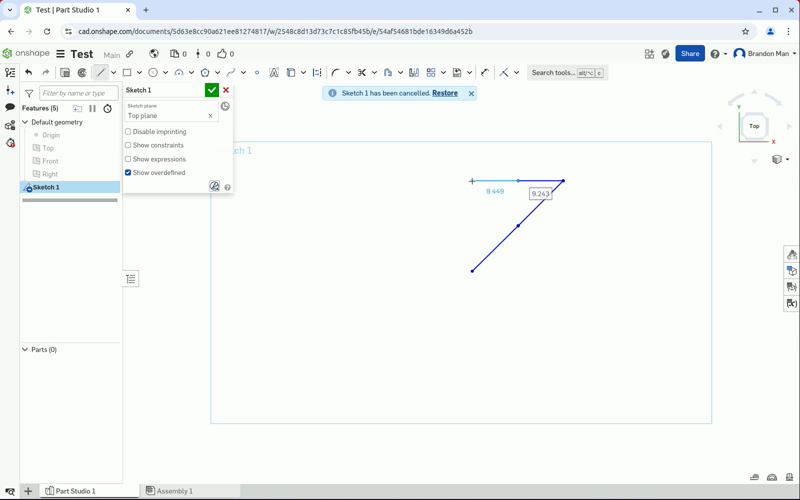
click(472, 180)
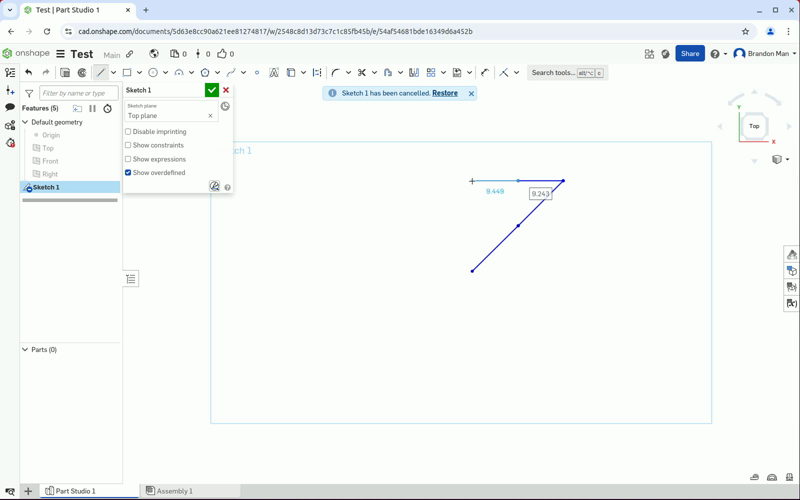
key_up(shift)
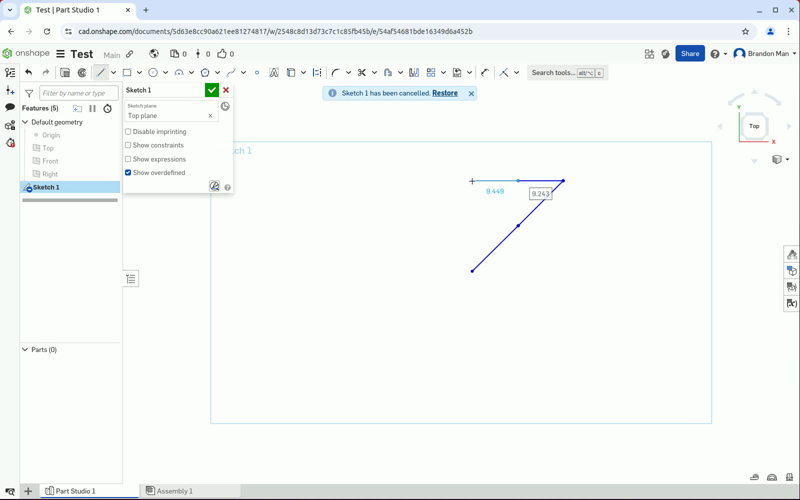
key_down(shift)
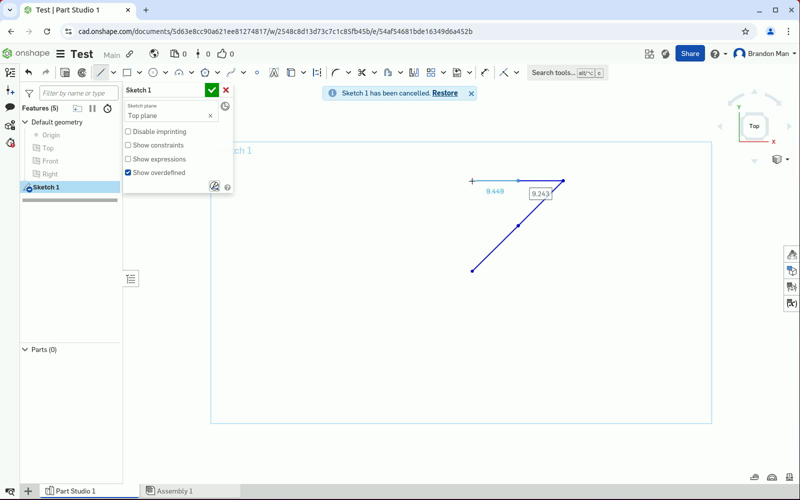
mouse_move(472, 271)
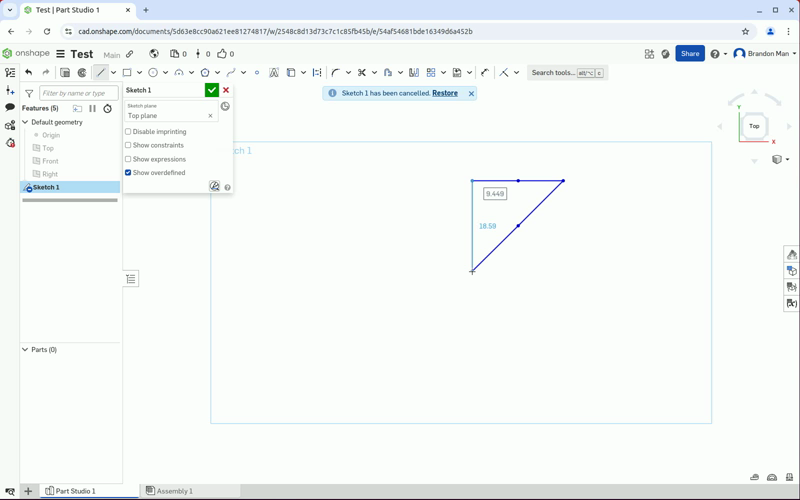
key_up(shift)
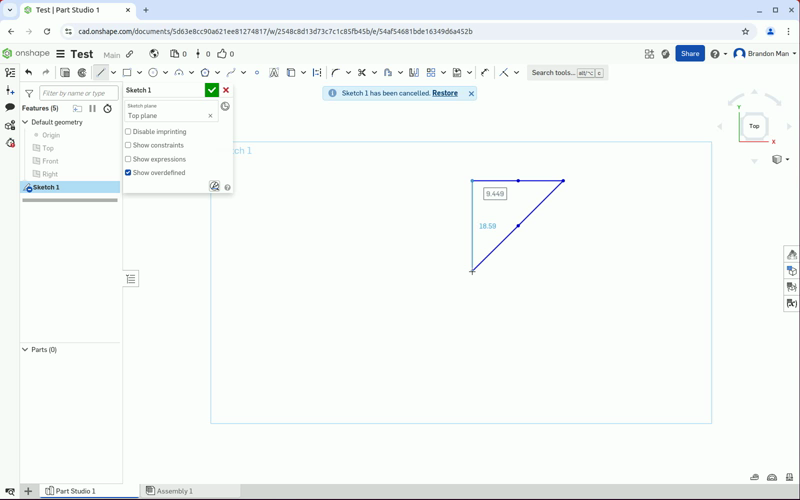
click(472, 271)
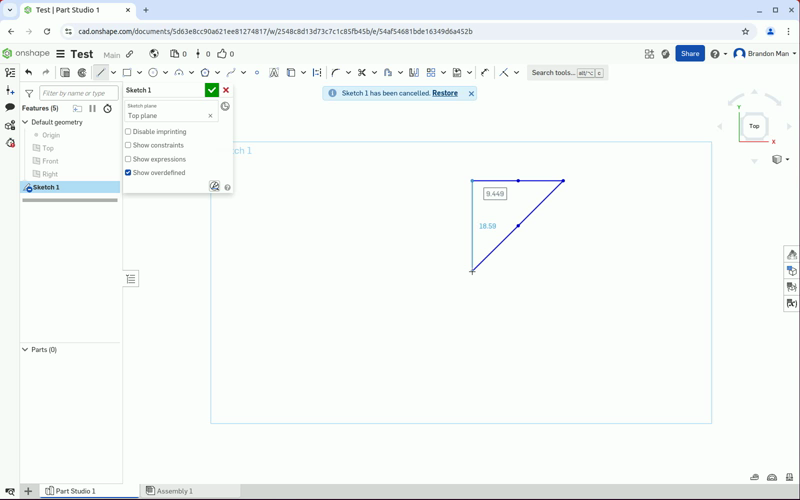
key(esc)
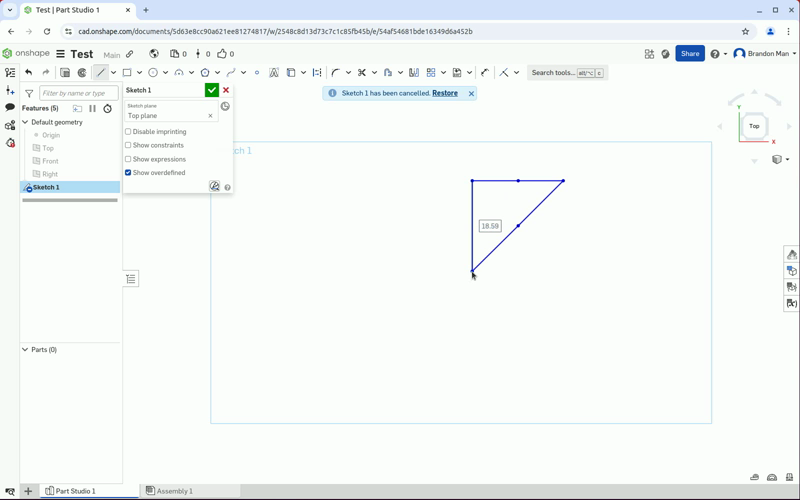
mouse_move(489, 208)
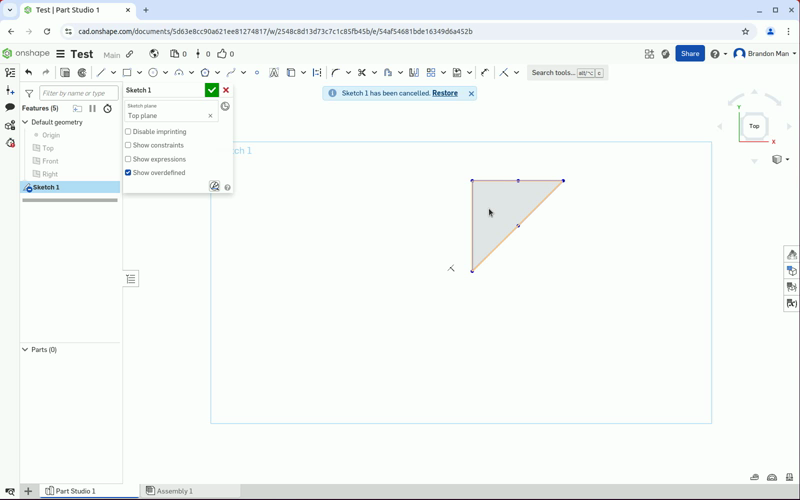
click(489, 208)
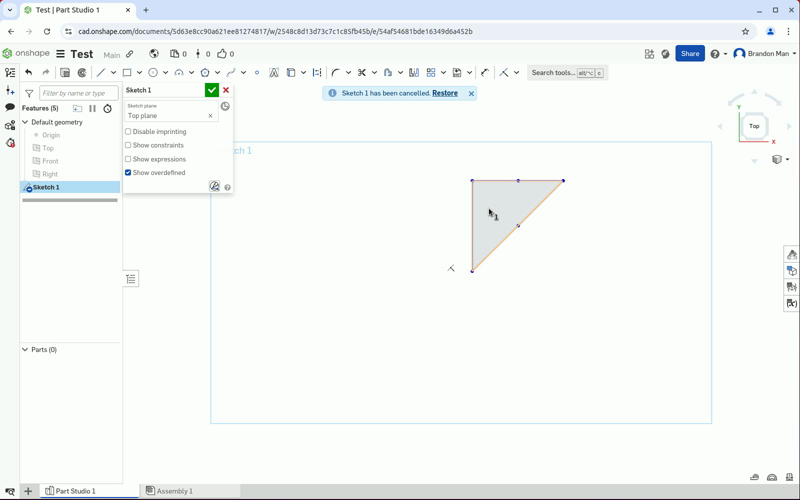
mouse_move(73, 352)
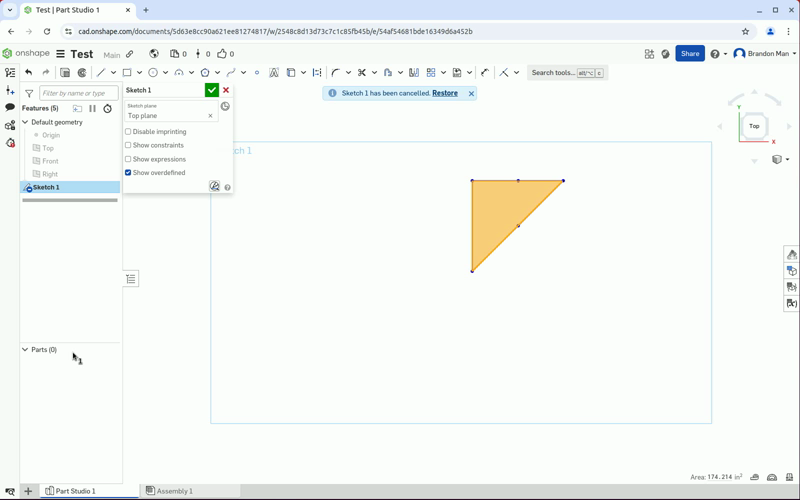
key(shift+y)
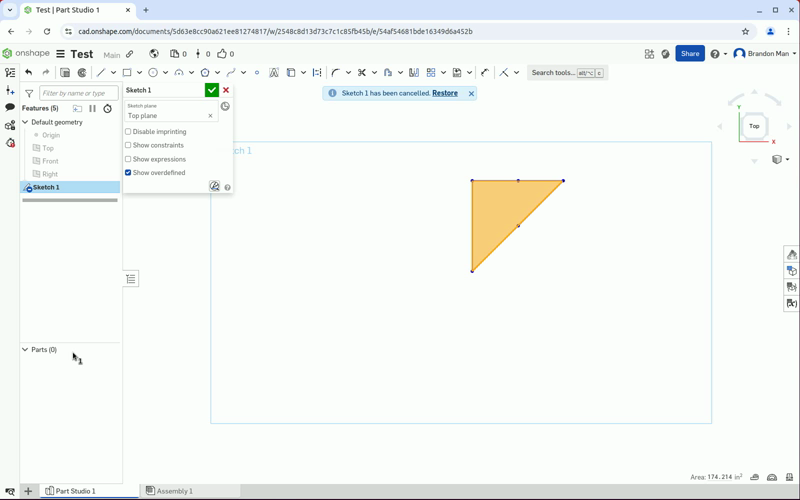
key(shift+e)
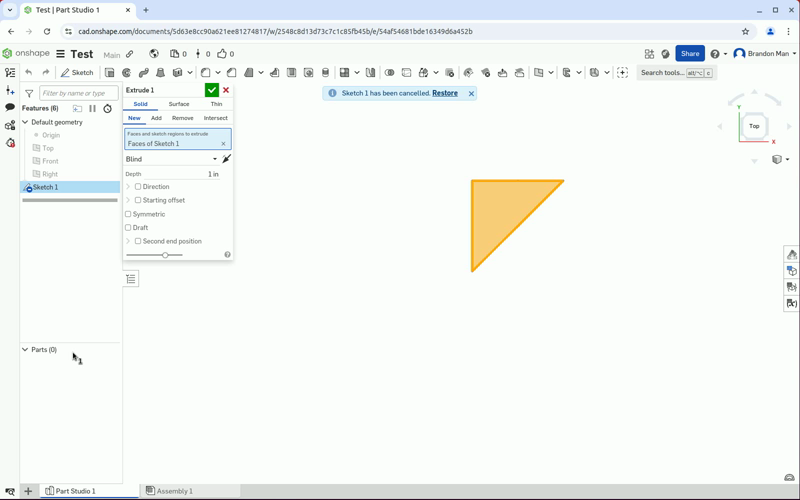
mouse_move(143, 106)
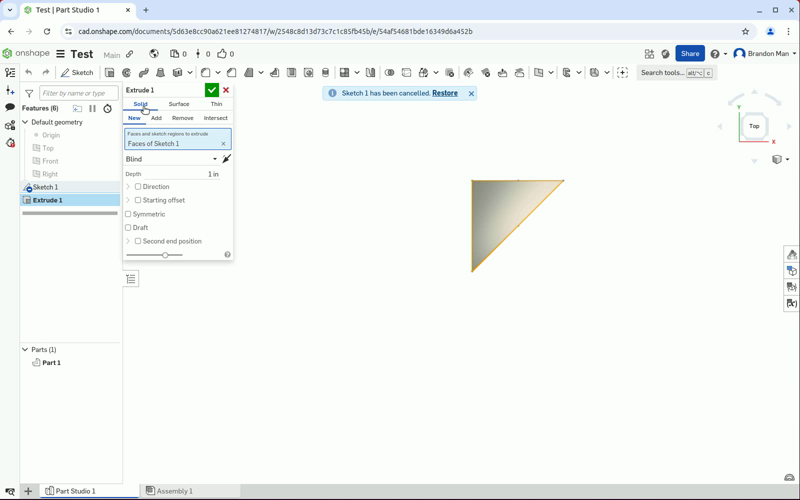
click(143, 106)
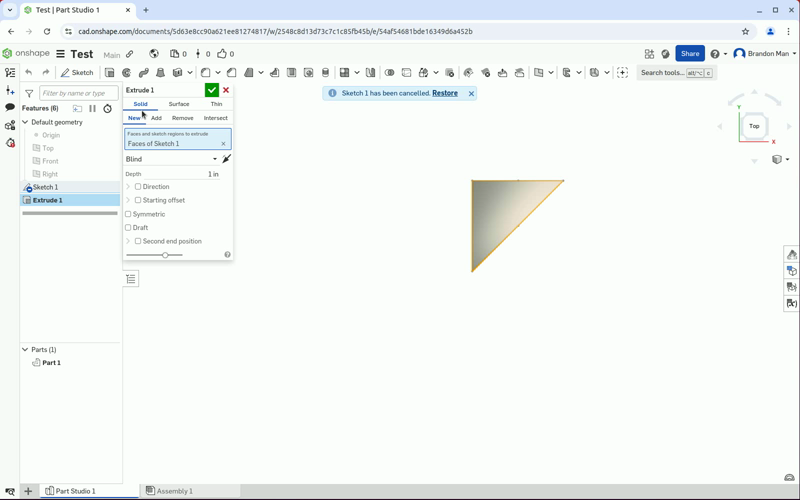
mouse_move(137, 120)
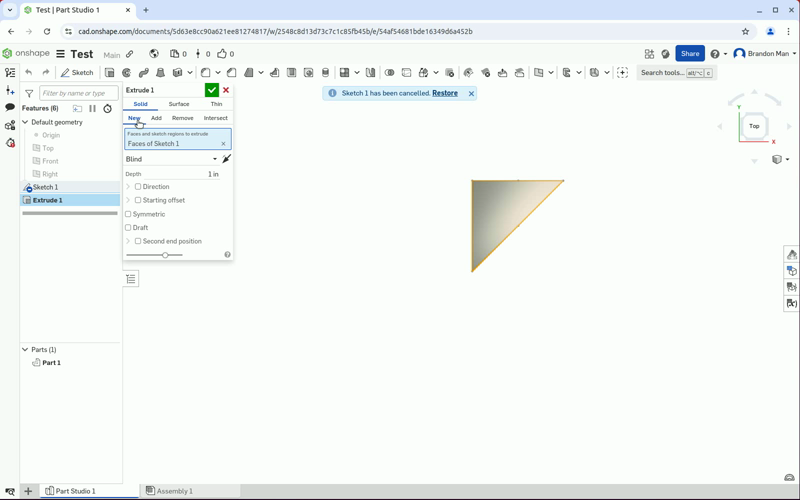
click(137, 120)
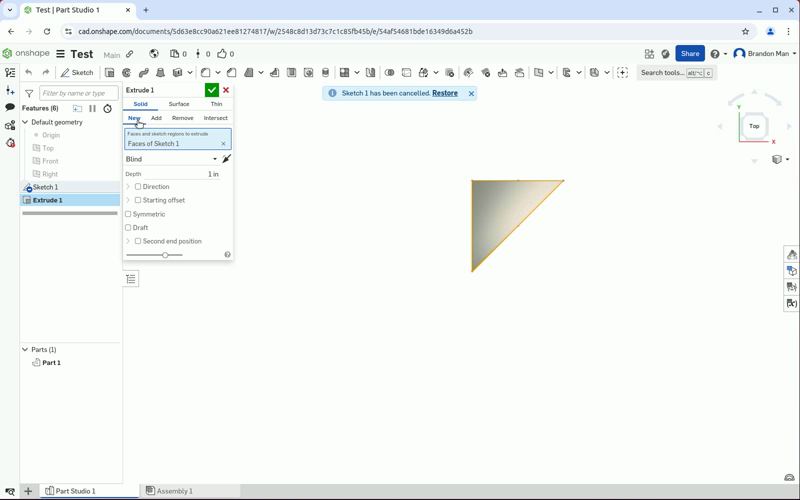
key(tab, 4)
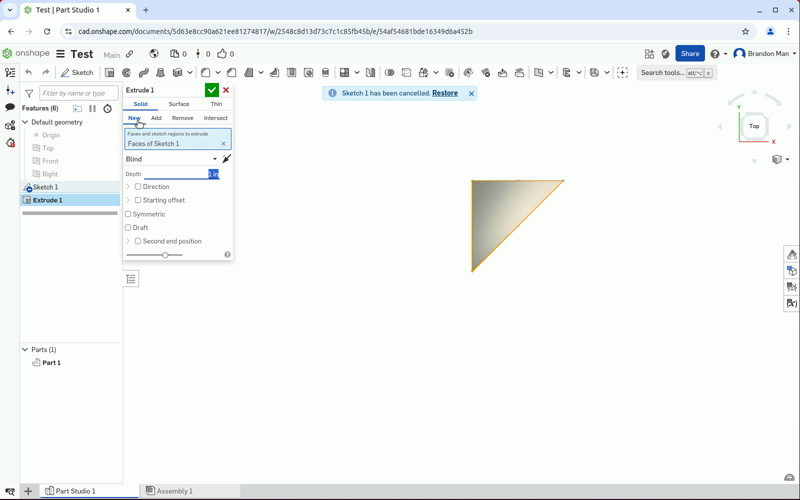
text(2.407)
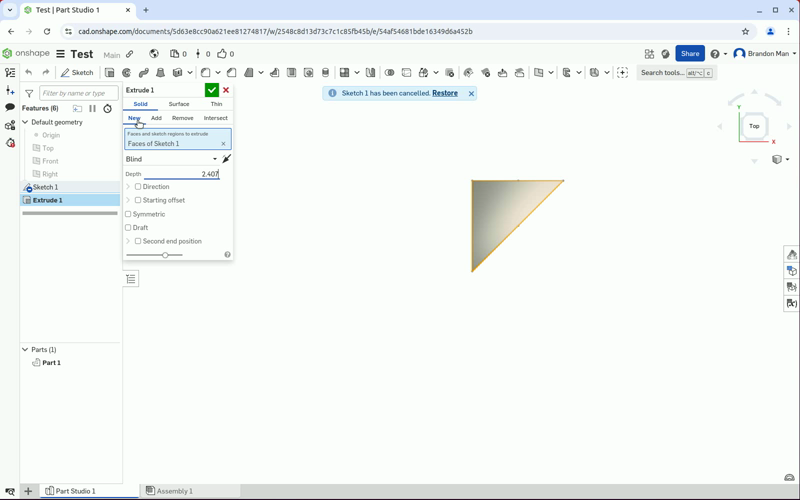
key(enter)
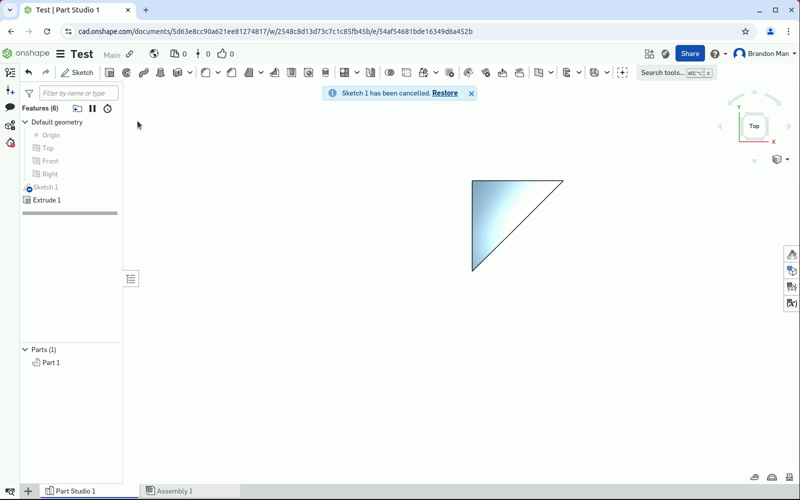
key(shift+h)
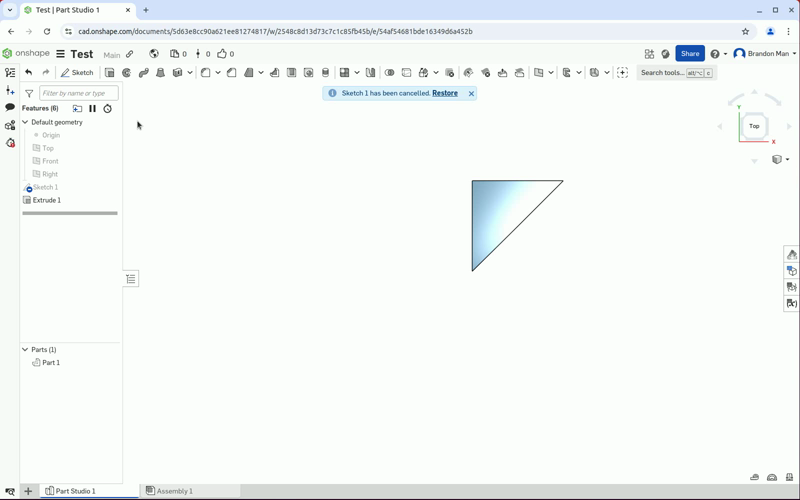
key(shift+h)
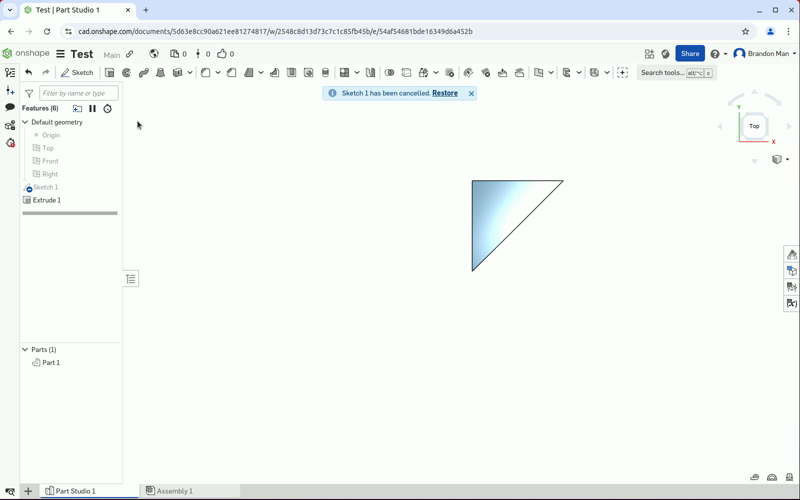
mouse_move(73, 189)
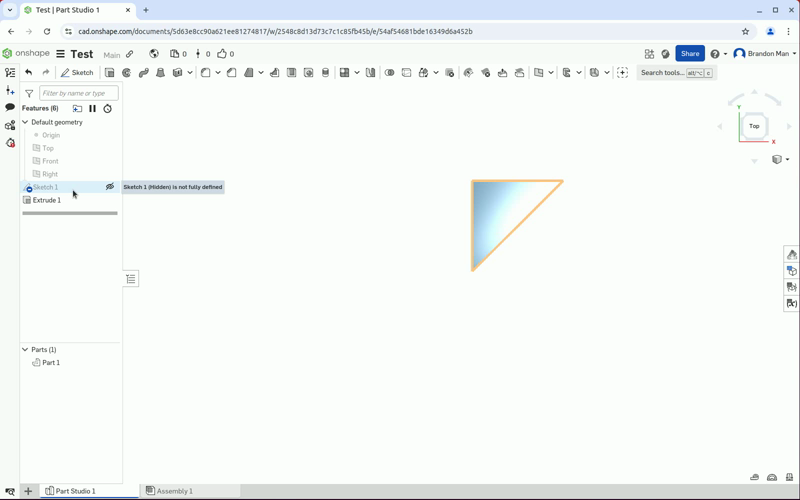
click(73, 189)
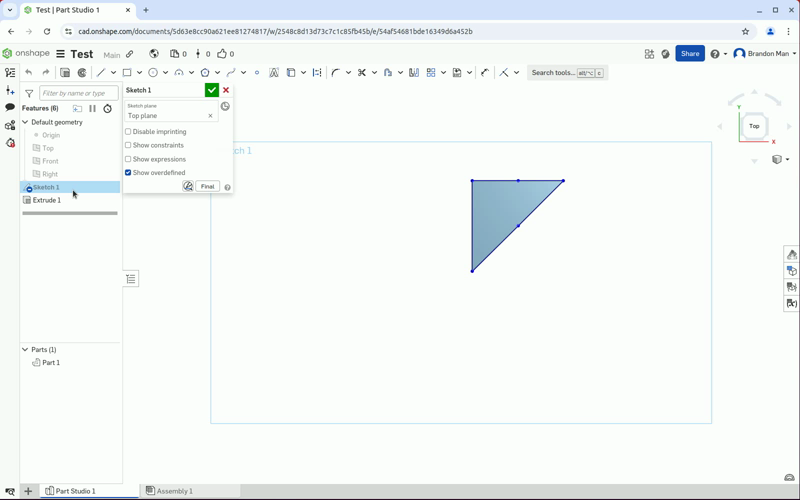
mouse_move(229, 92)
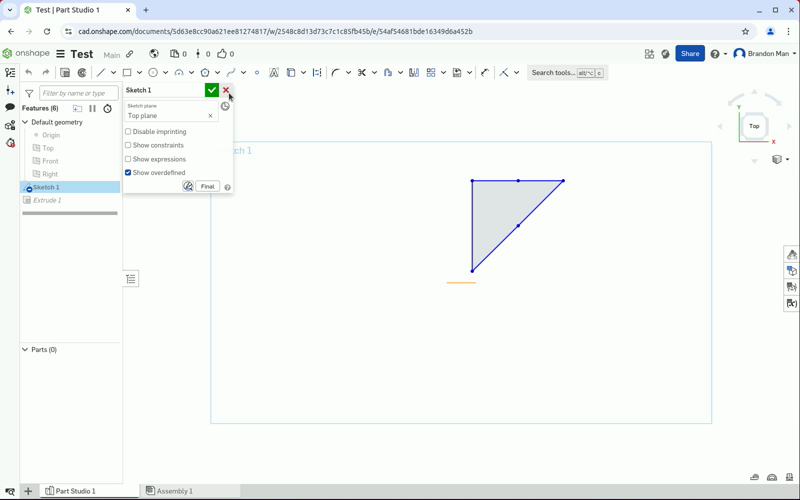
click(229, 92)
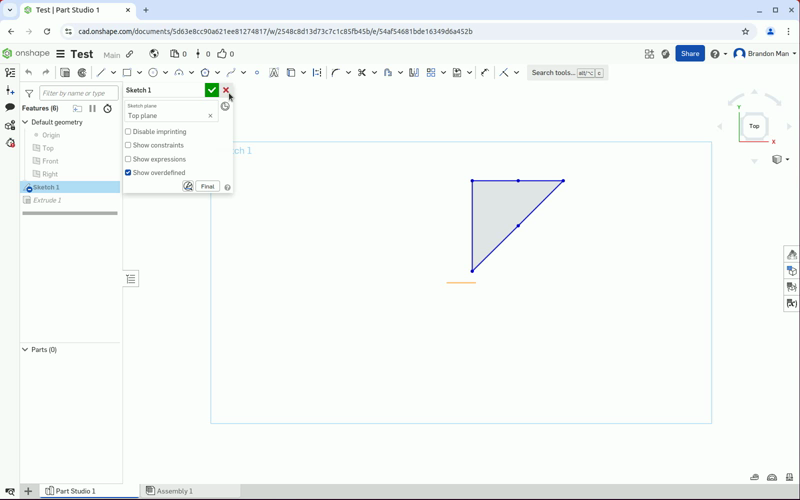
key(shift+s)
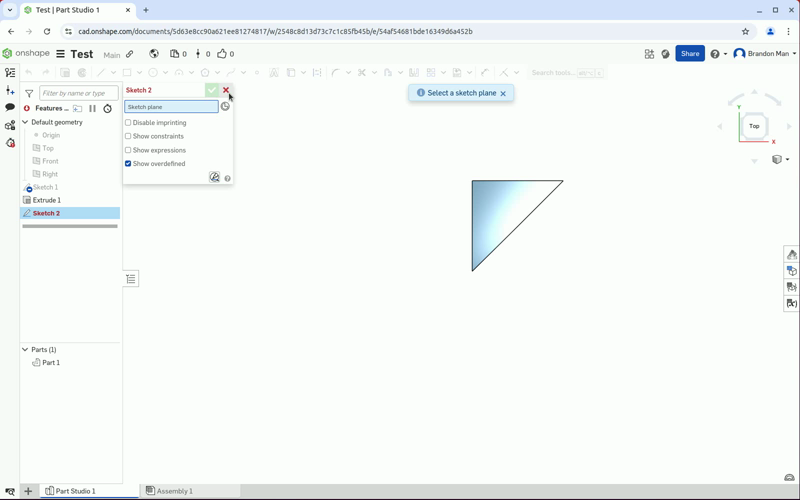
mouse_move(73, 150)
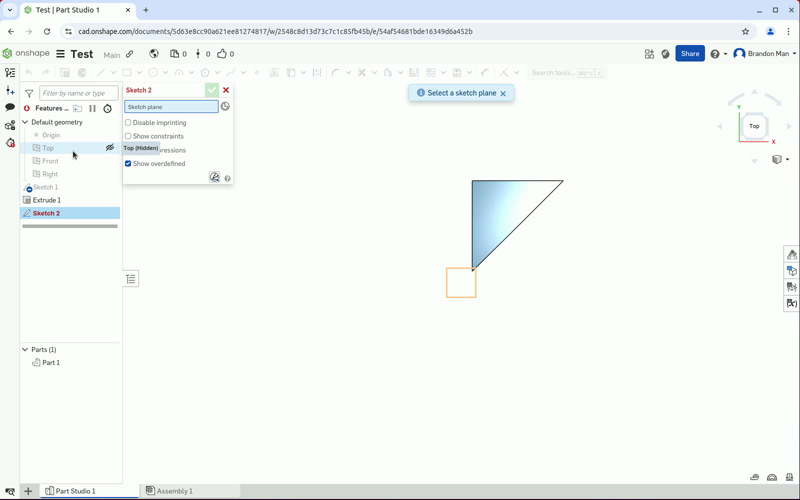
click(73, 150)
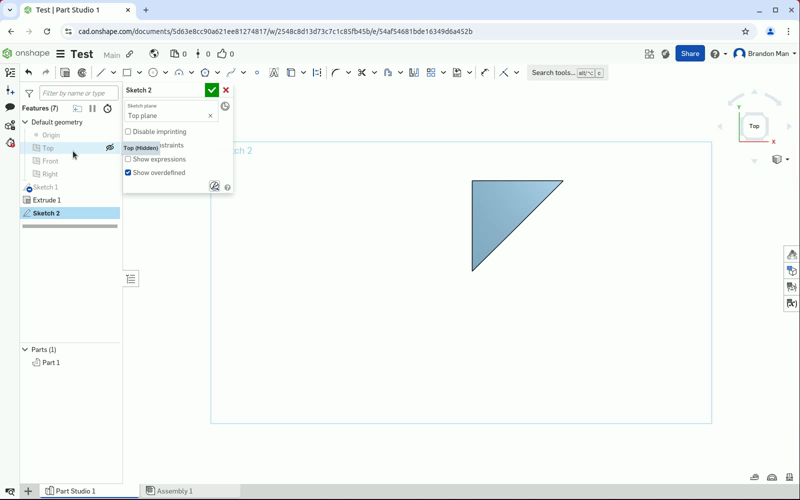
mouse_move(73, 352)
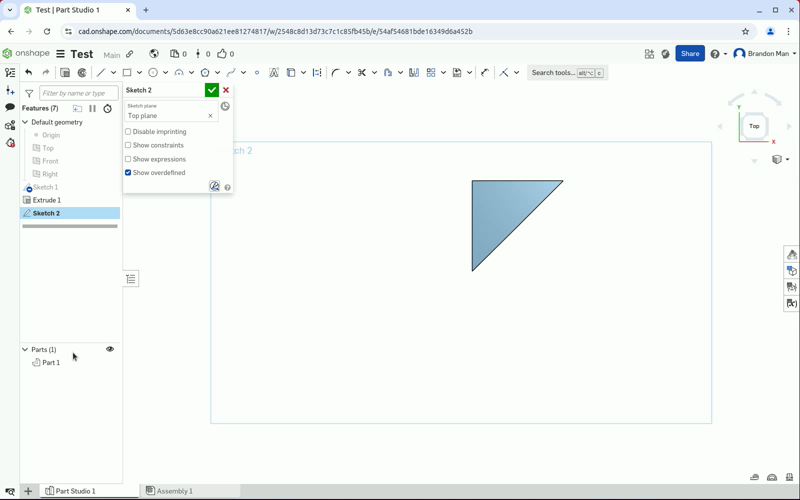
key(y)
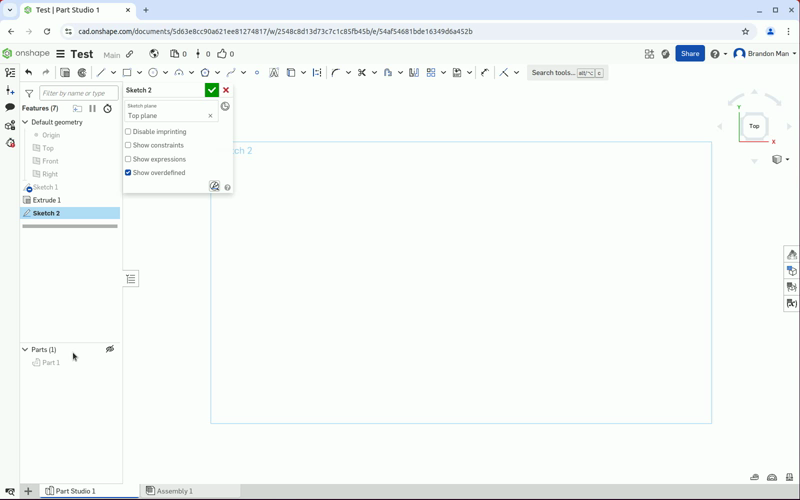
key(l)
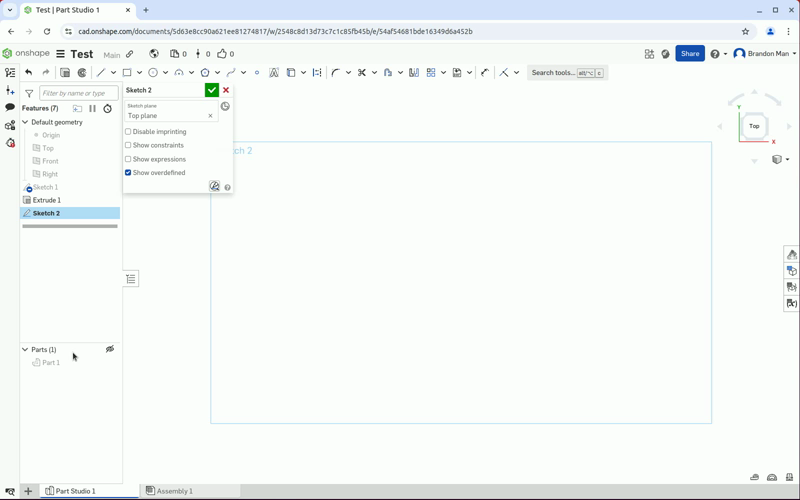
key_down(shift)
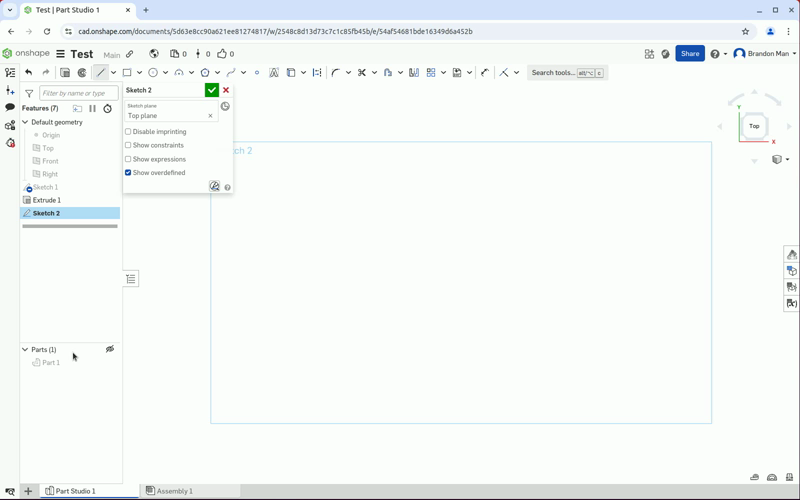
mouse_move(460, 282)
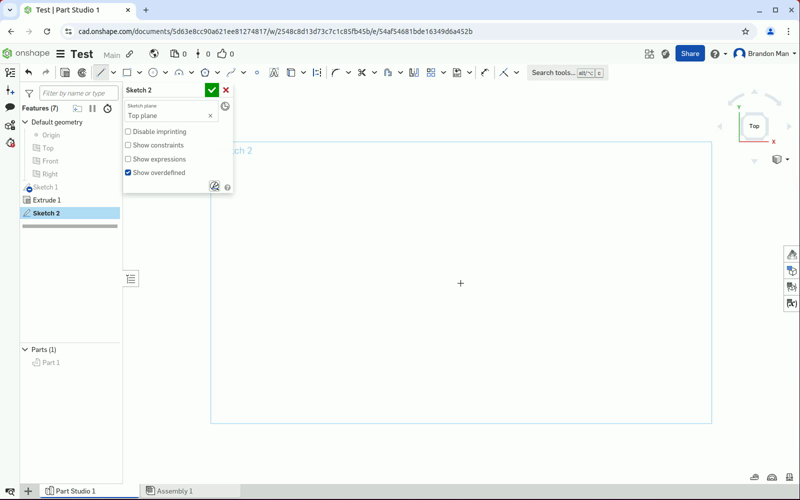
click(460, 282)
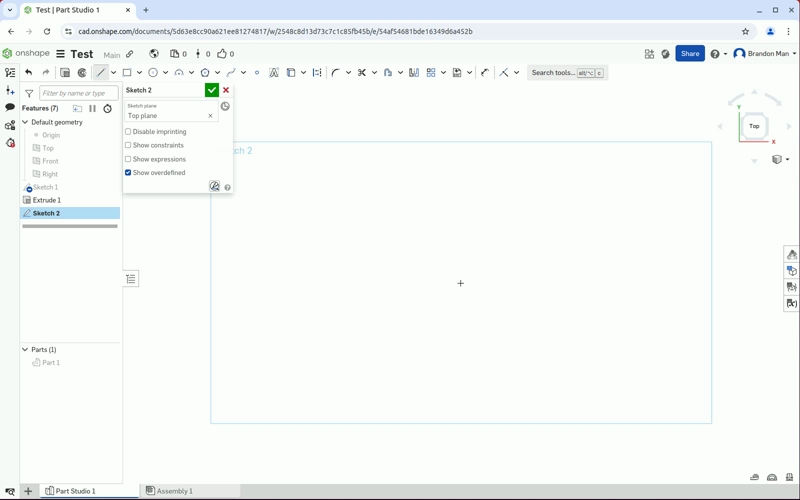
key_up(shift)
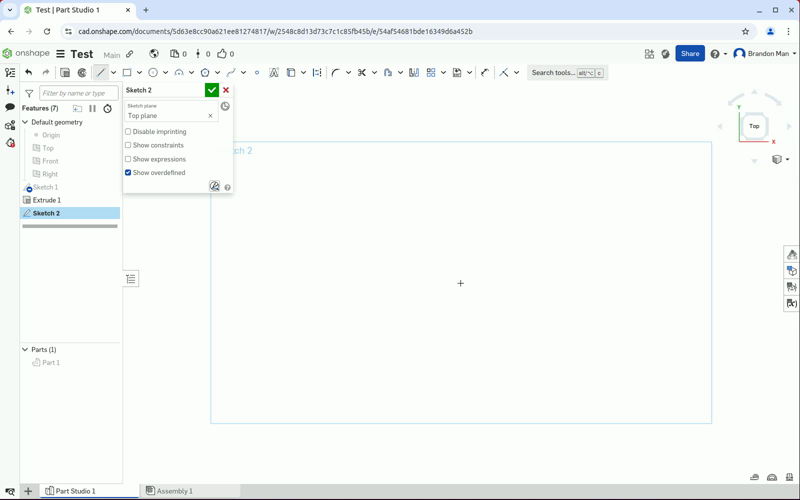
key_down(shift)
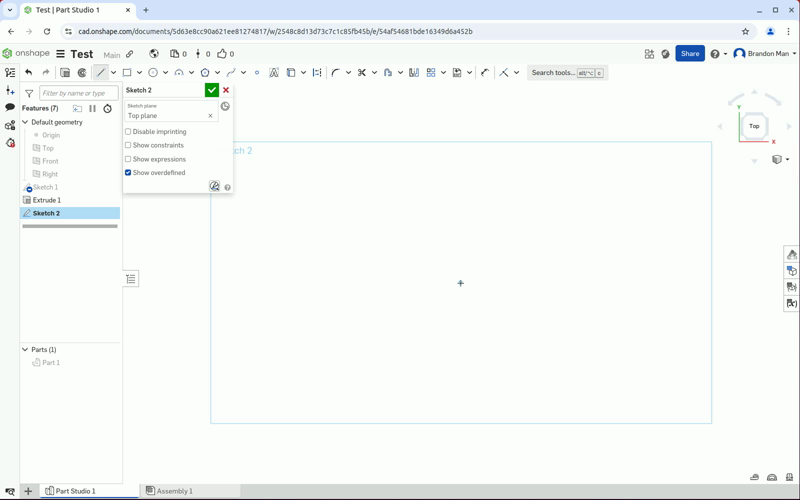
mouse_move(573, 282)
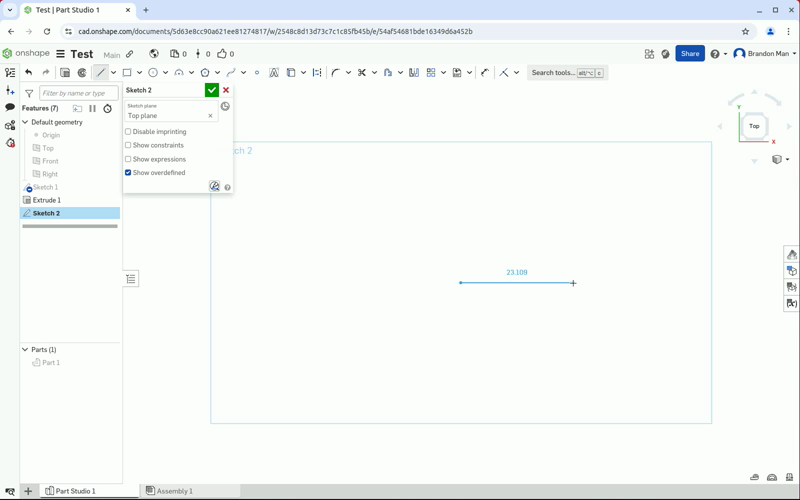
click(573, 282)
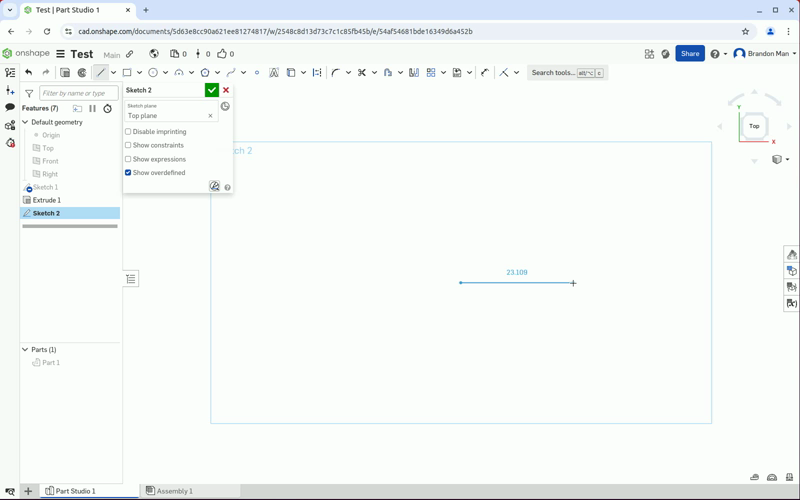
key_up(shift)
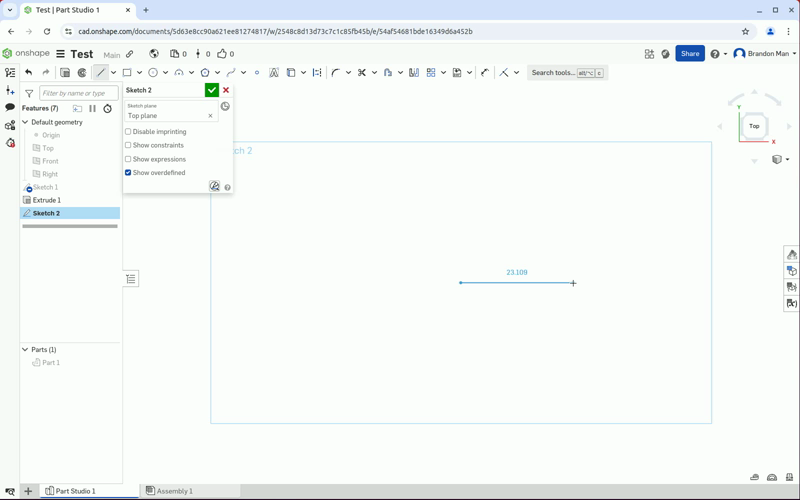
key_down(shift)
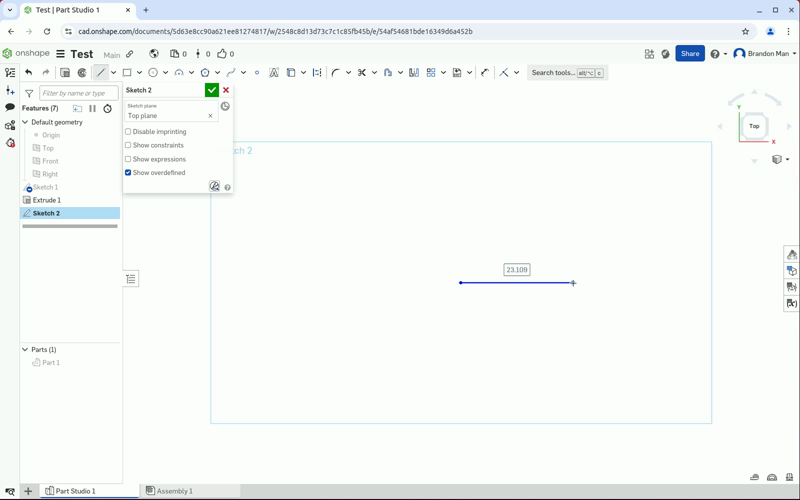
mouse_move(573, 170)
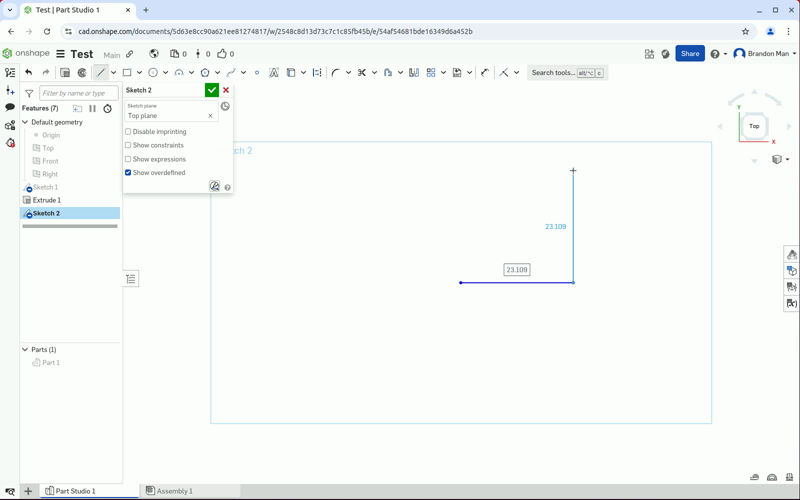
click(573, 170)
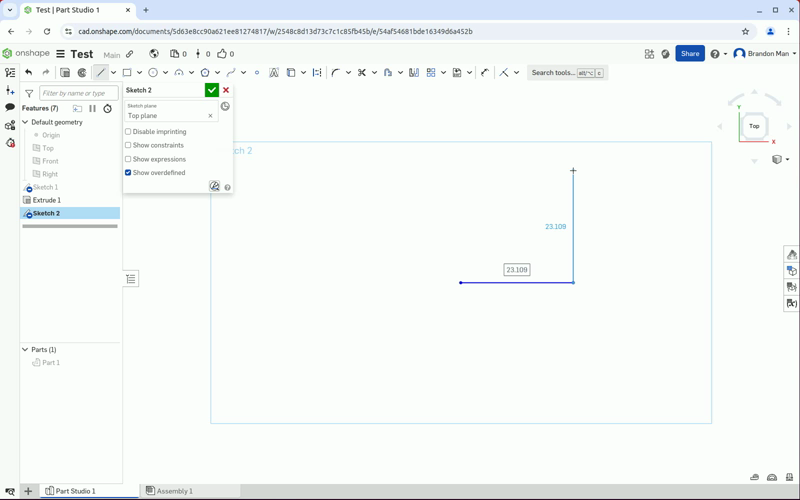
key_up(shift)
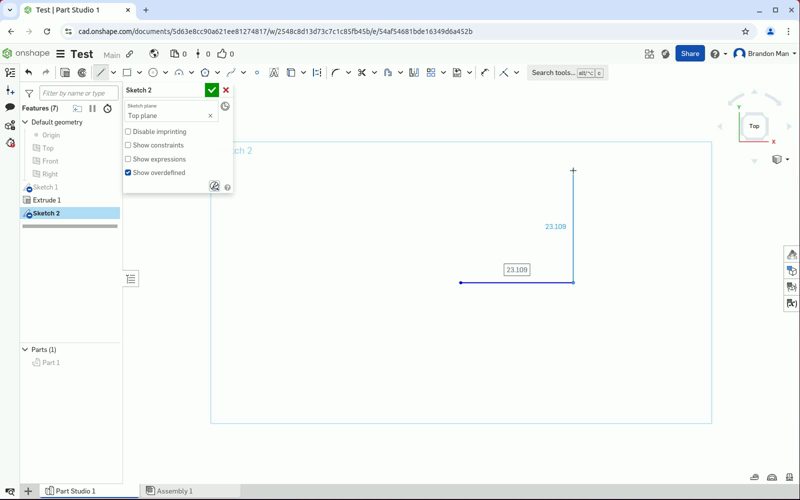
key_down(shift)
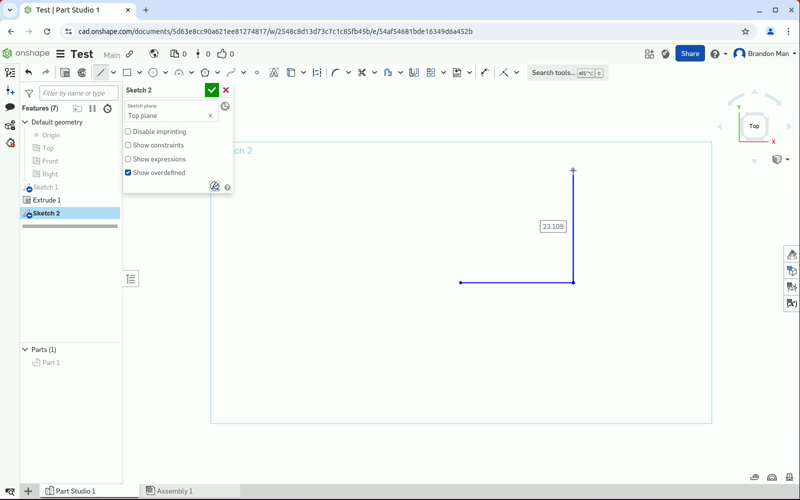
mouse_move(589, 170)
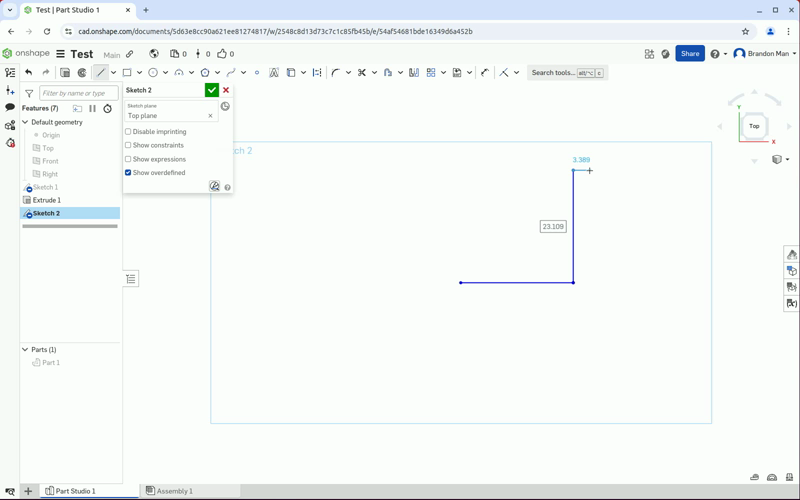
mouse_move(562, 181)
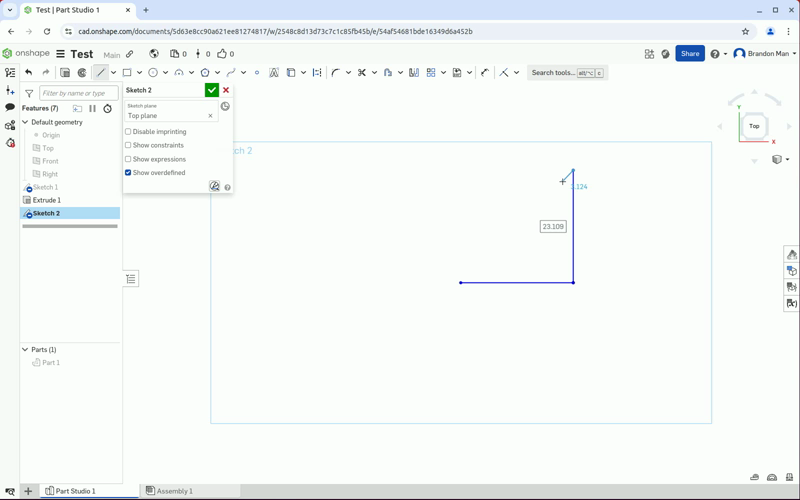
click(562, 181)
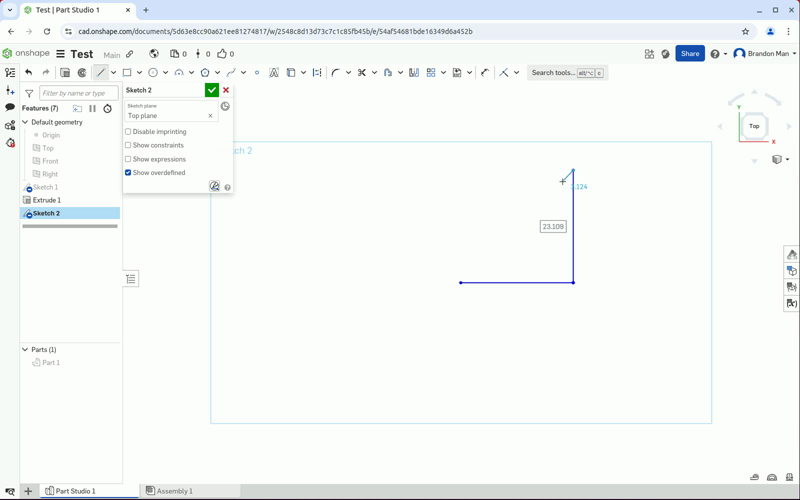
key_up(shift)
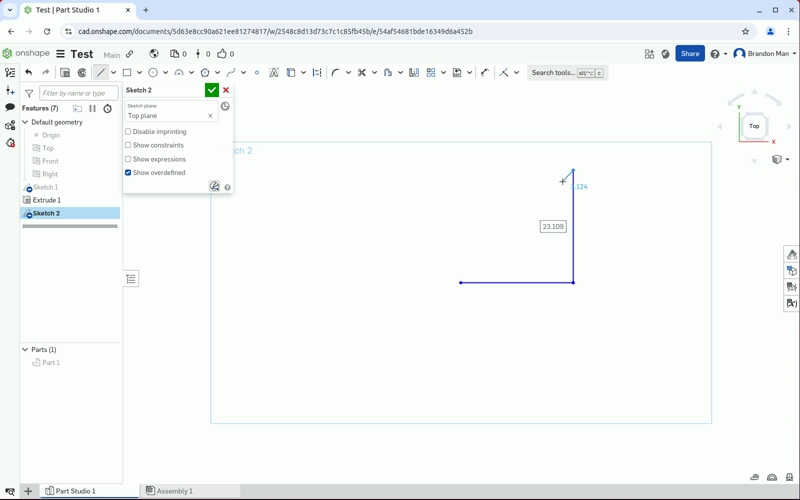
key_down(shift)
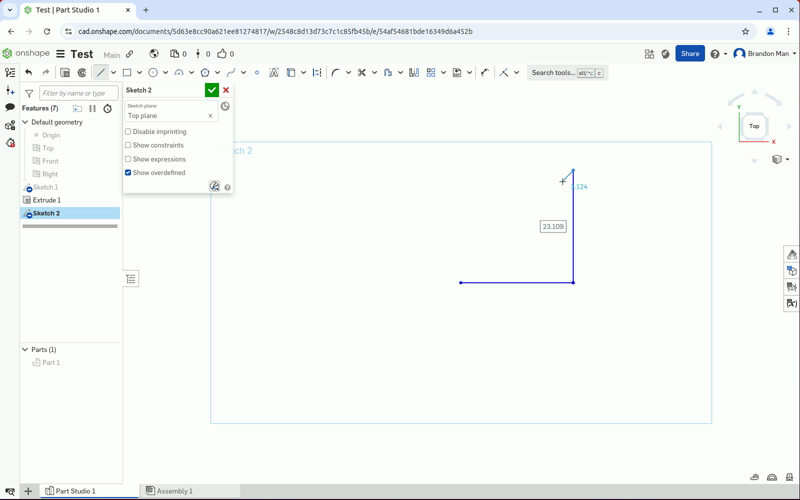
mouse_move(517, 226)
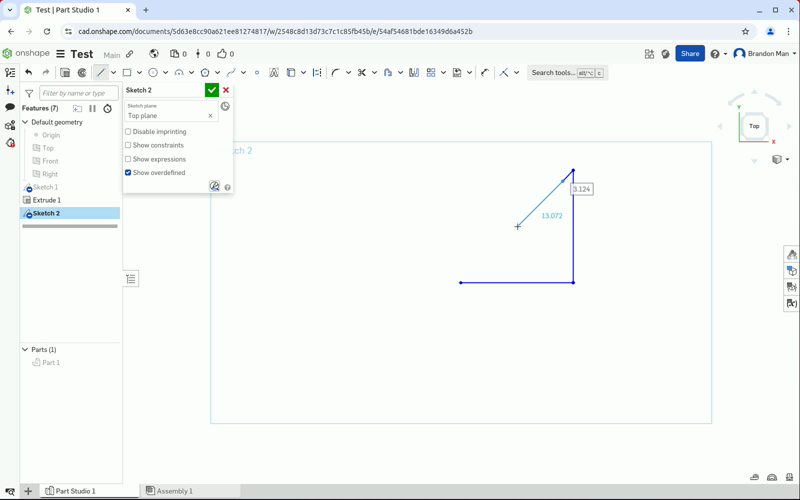
click(517, 226)
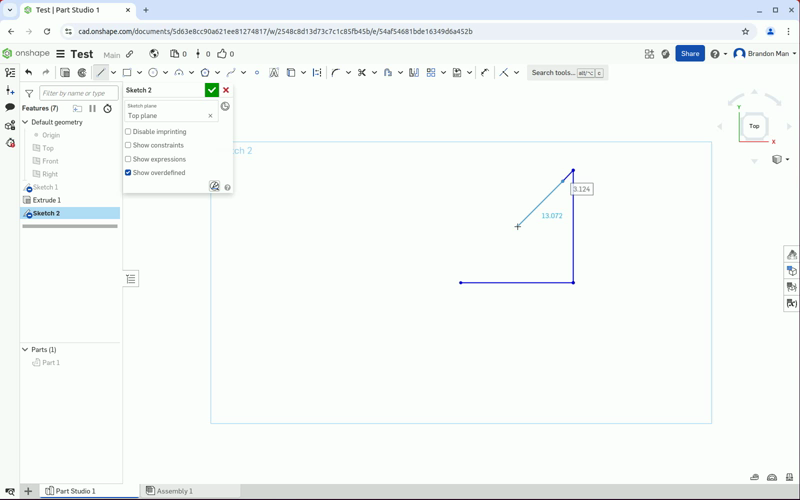
key_up(shift)
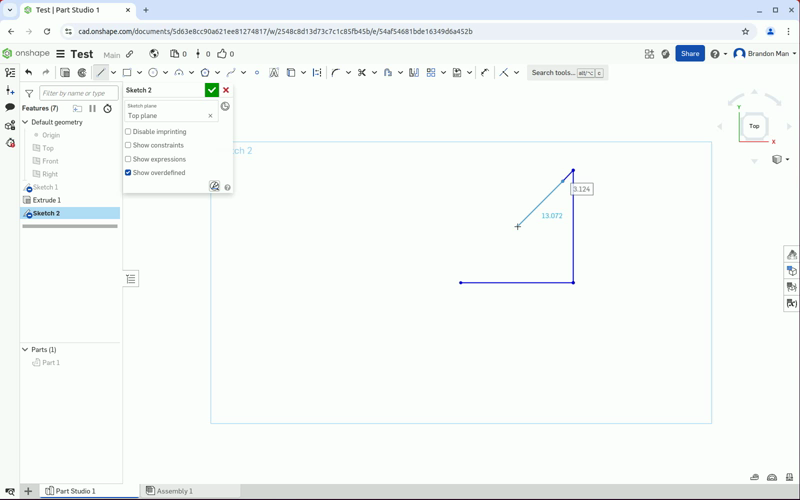
key_down(shift)
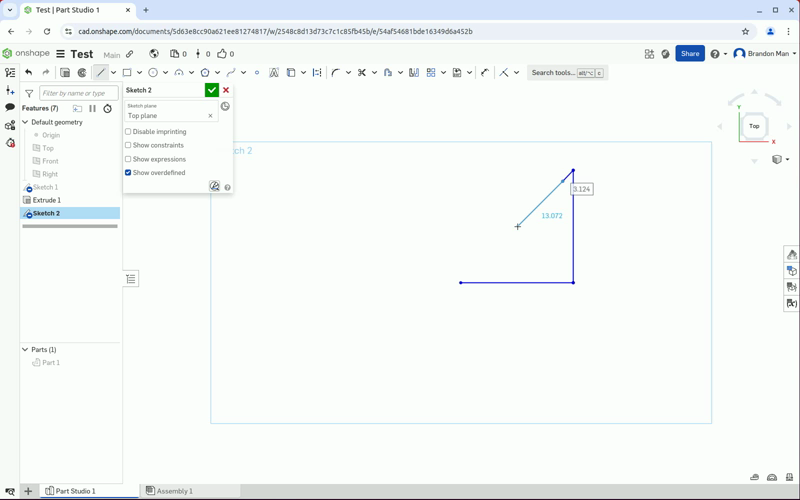
mouse_move(472, 271)
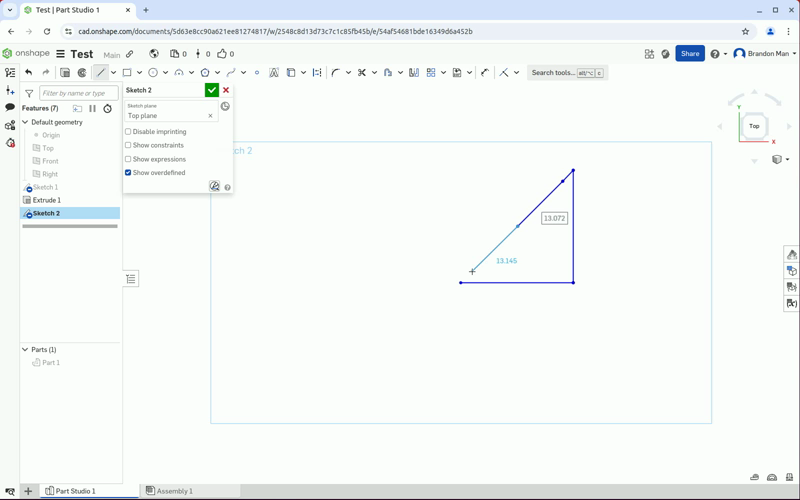
click(472, 271)
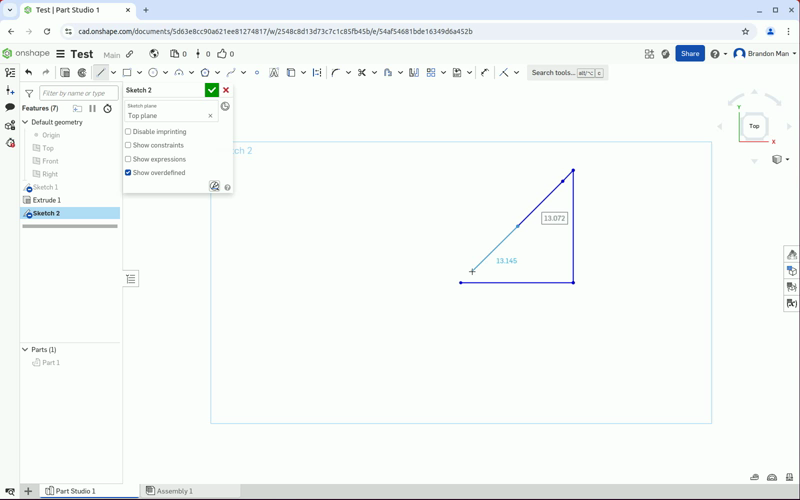
key_up(shift)
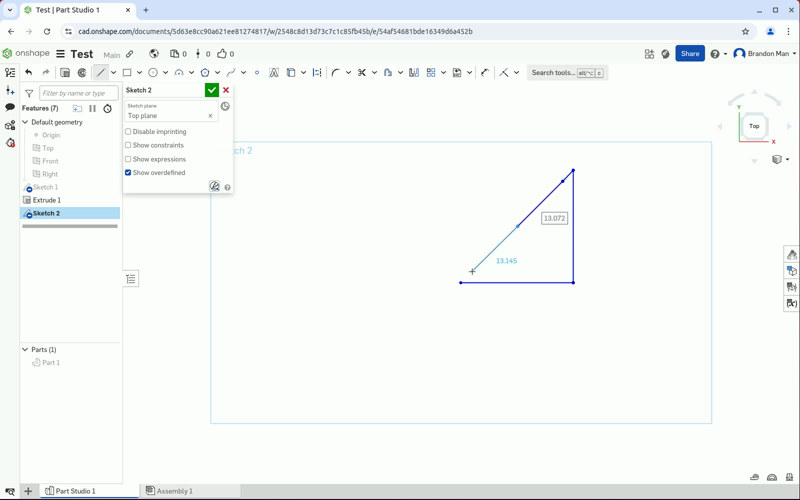
mouse_move(502, 271)
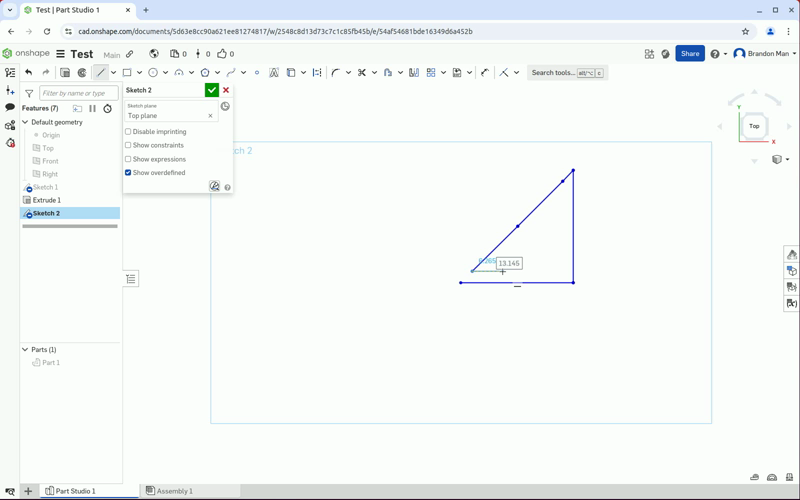
key_down(shift)
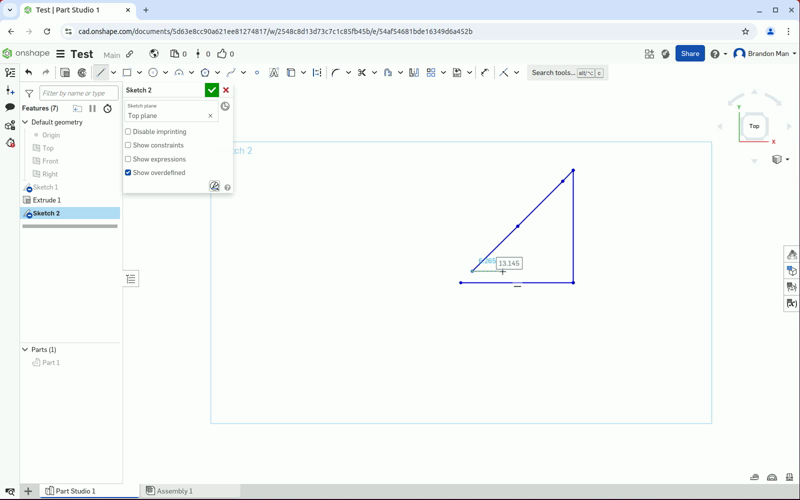
mouse_move(460, 282)
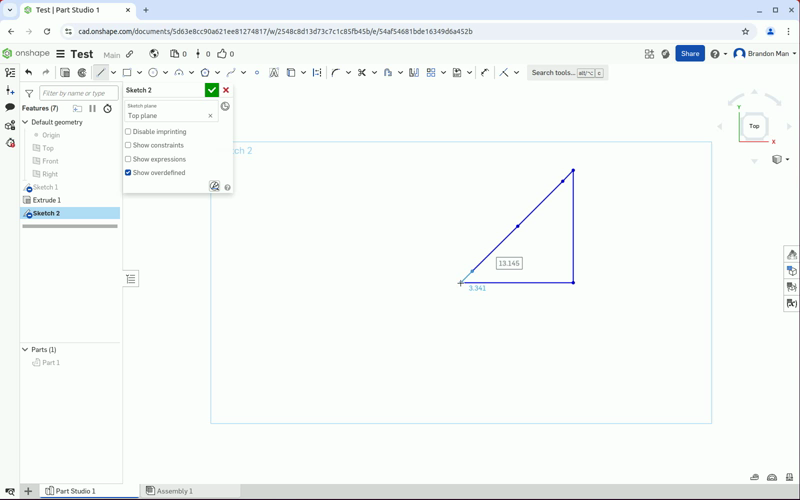
key_up(shift)
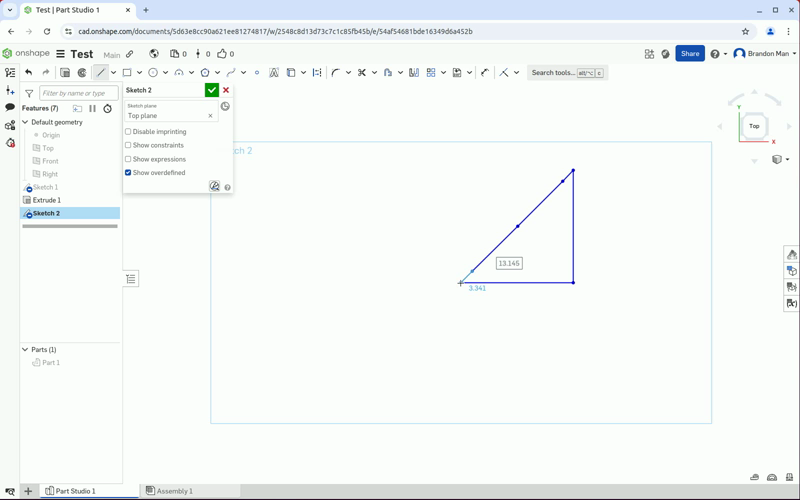
click(460, 282)
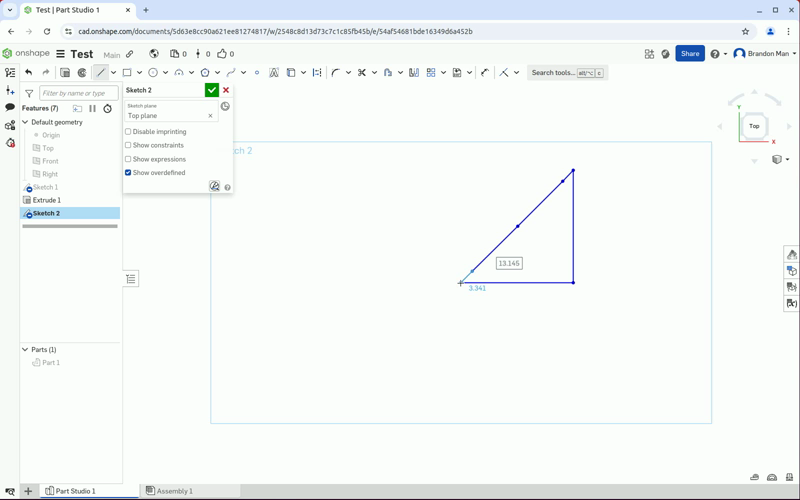
key(esc)
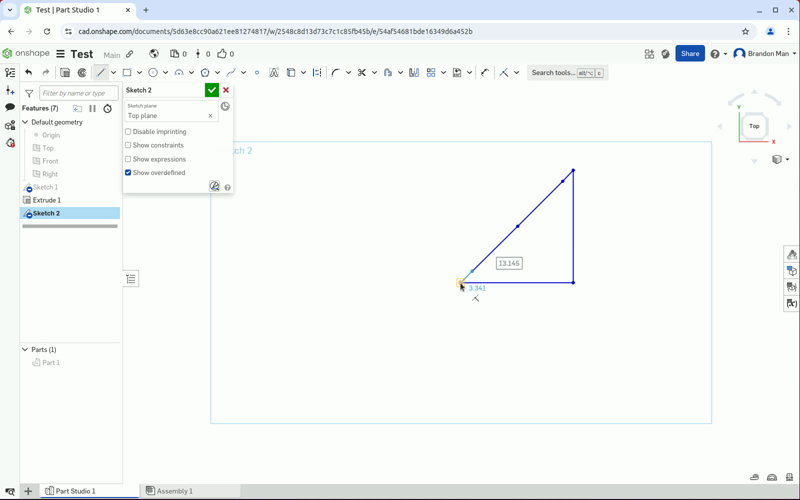
mouse_move(550, 234)
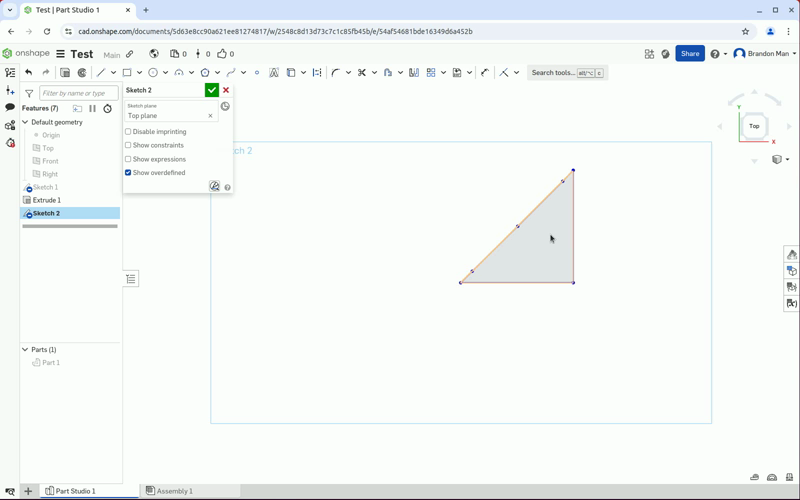
click(550, 234)
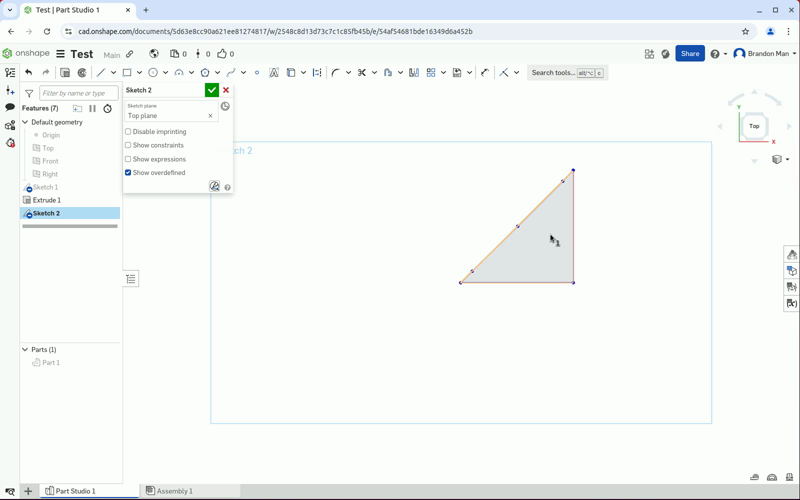
mouse_move(73, 352)
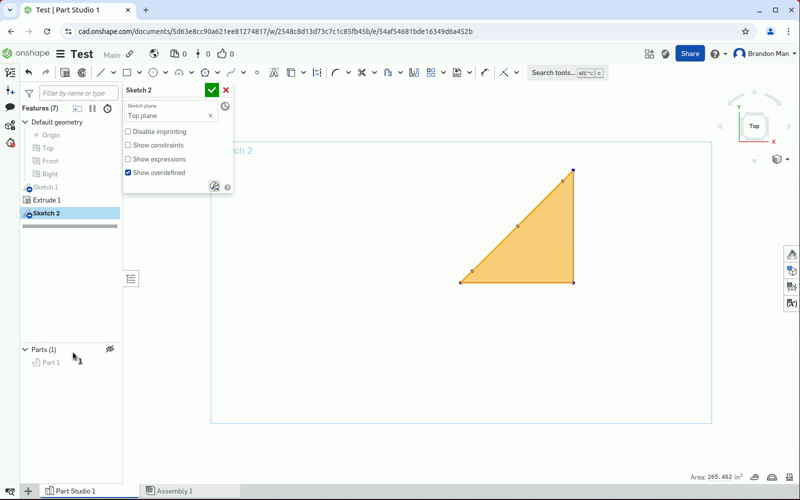
key(shift+y)
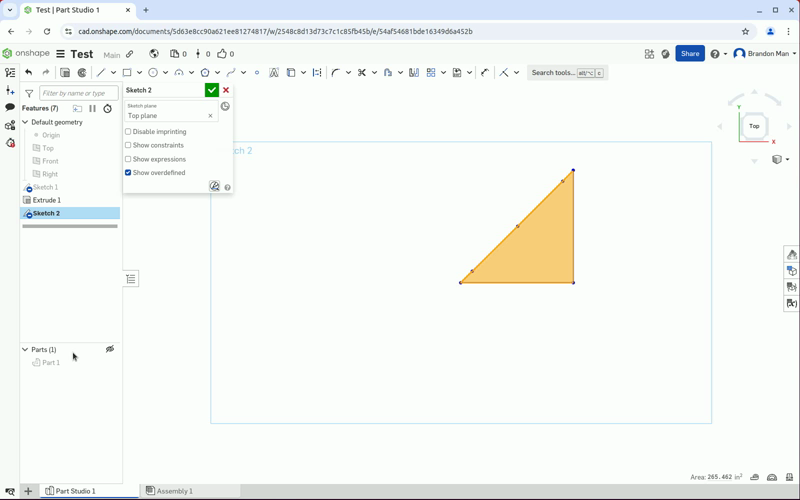
key(shift+e)
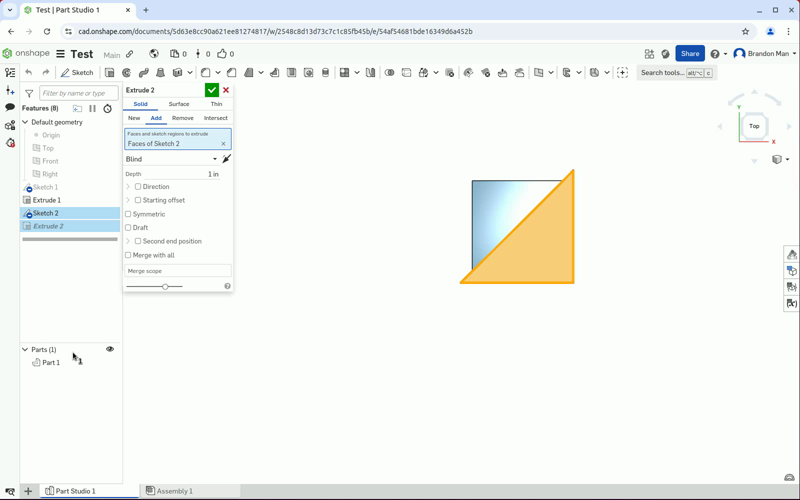
mouse_move(143, 106)
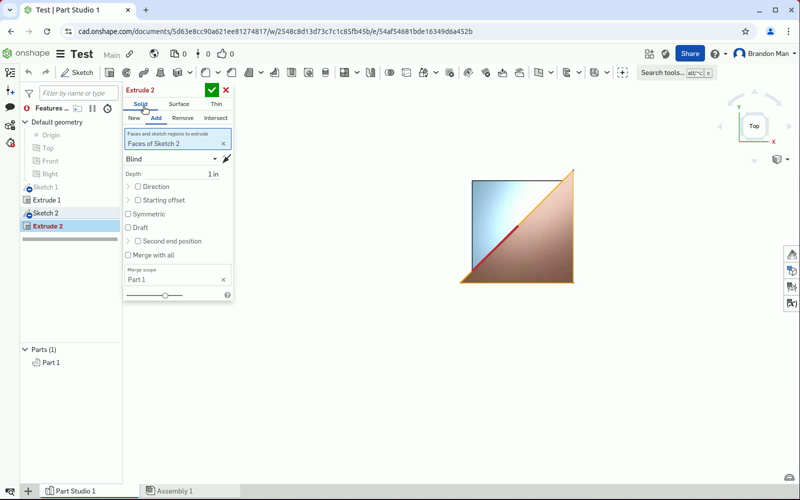
click(143, 106)
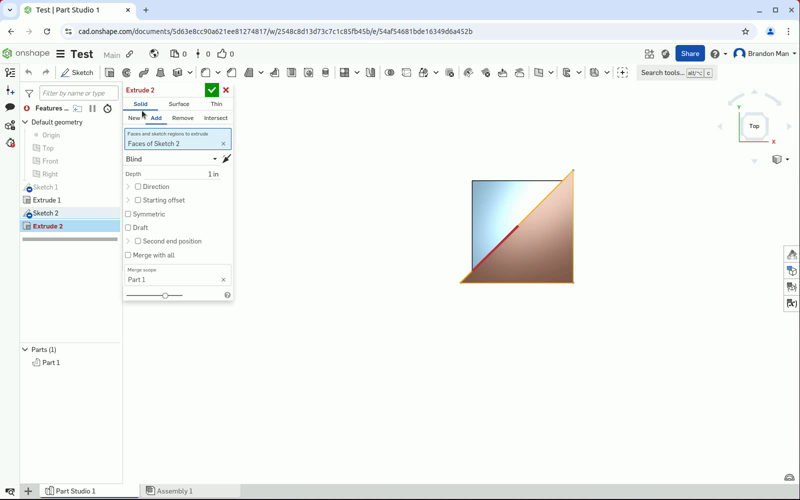
mouse_move(137, 120)
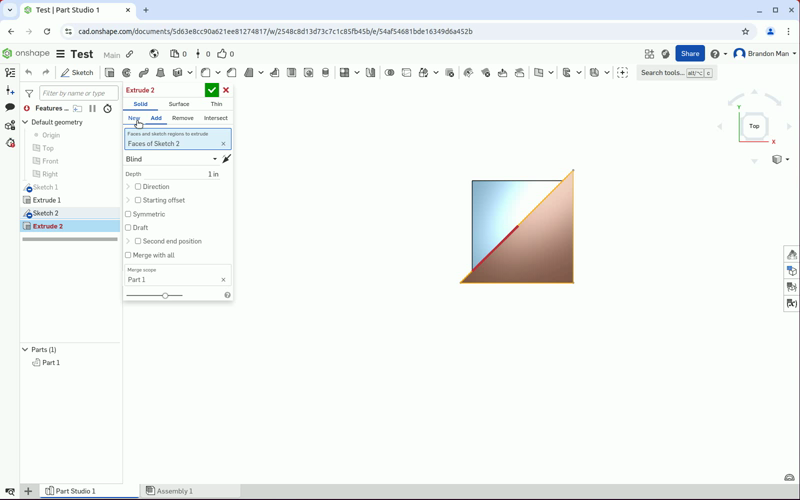
click(137, 120)
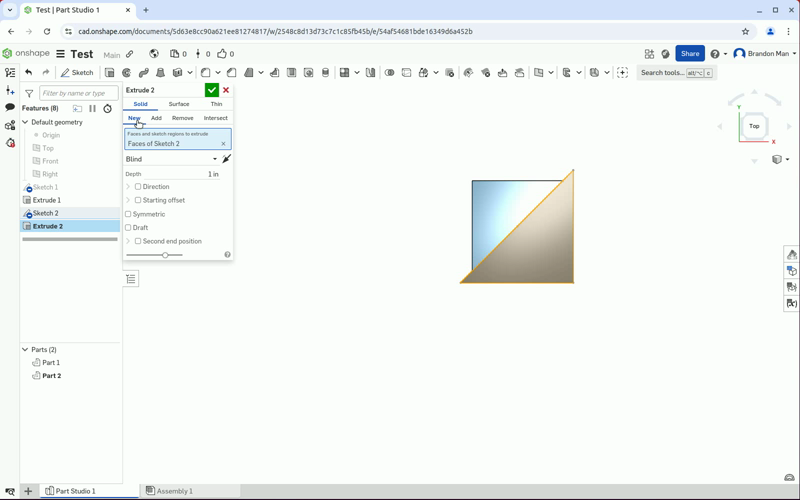
key(tab, 4)
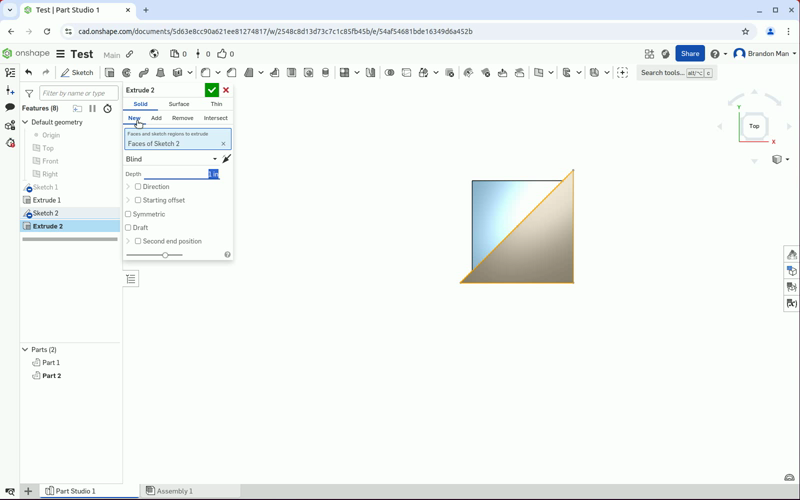
text(2.407)
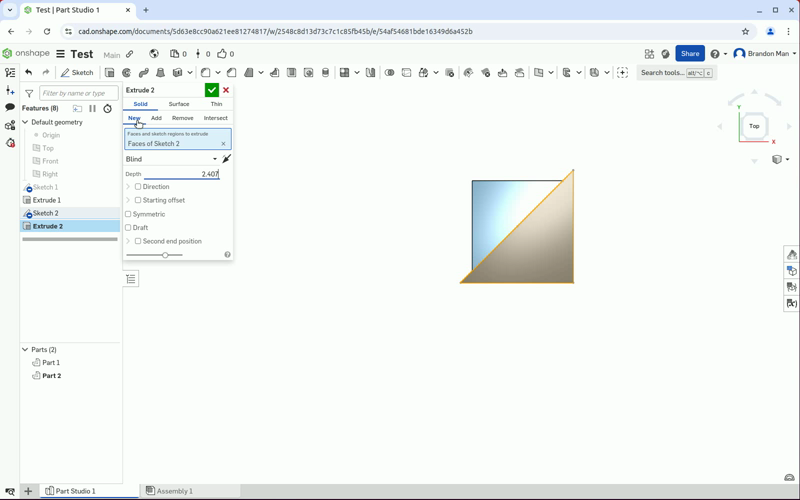
key(enter)
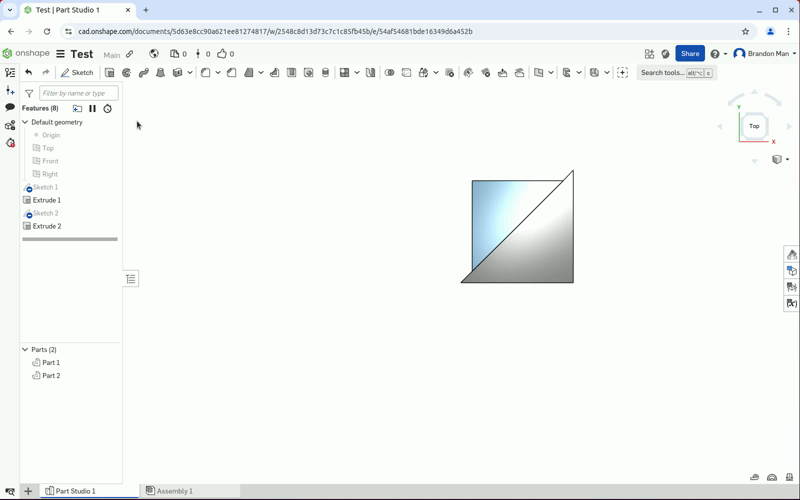
key(shift+h)
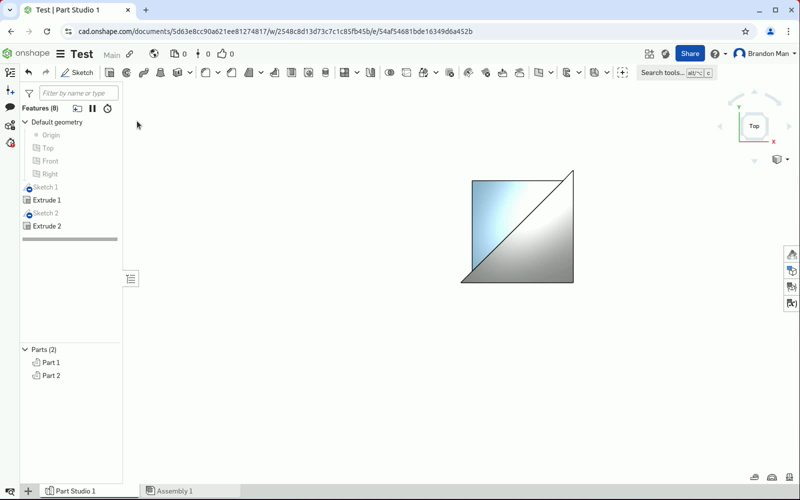
key(shift+h)
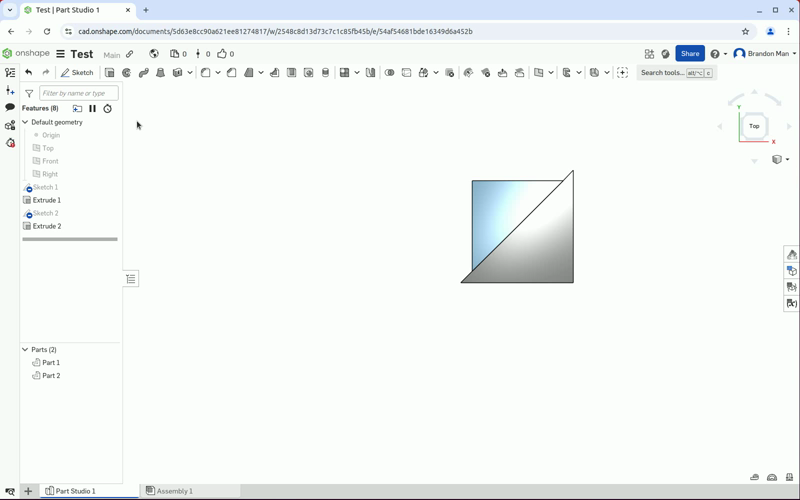
mouse_move(73, 189)
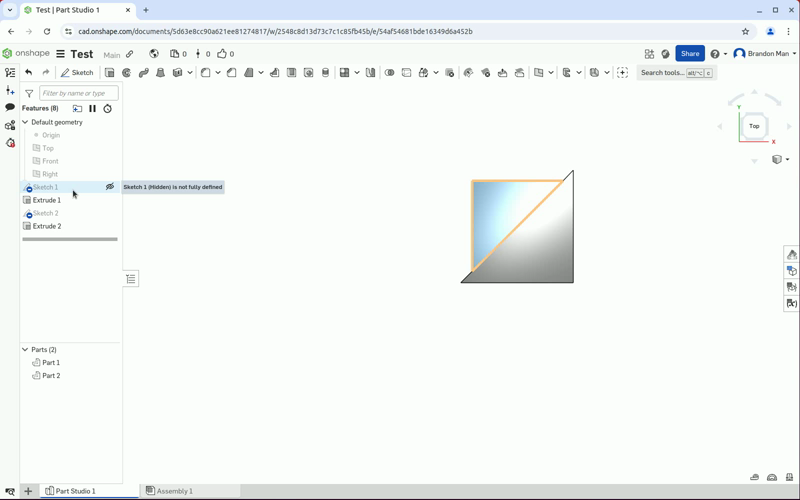
click(73, 189)
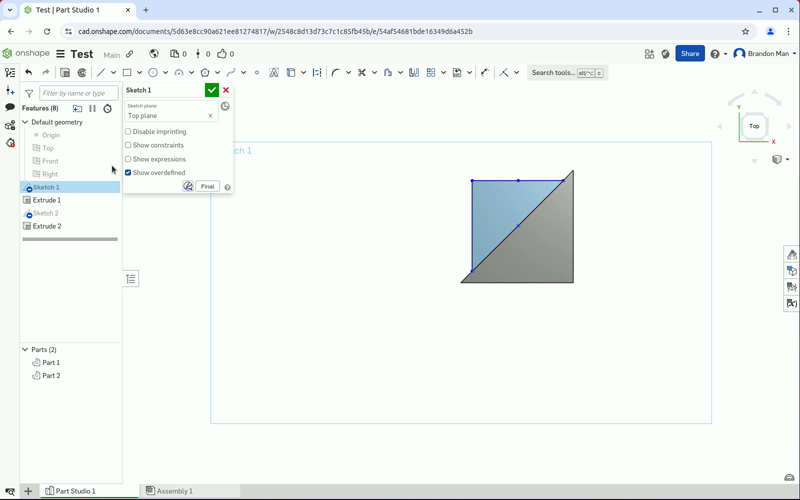
mouse_move(229, 92)
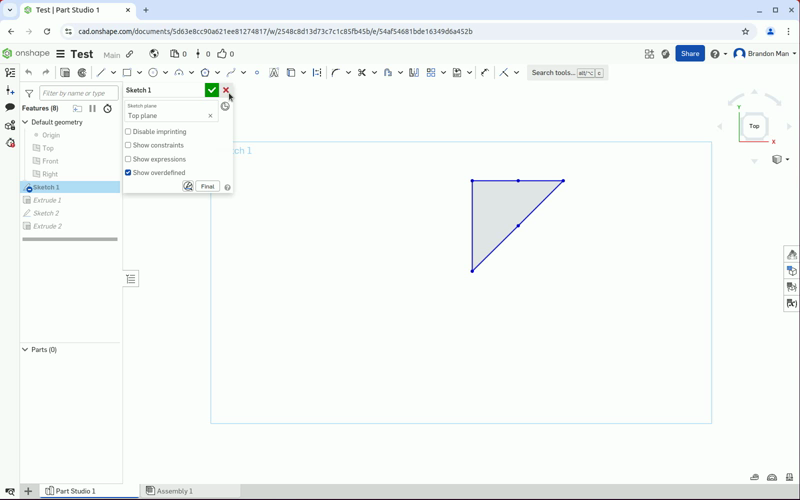
click(229, 92)
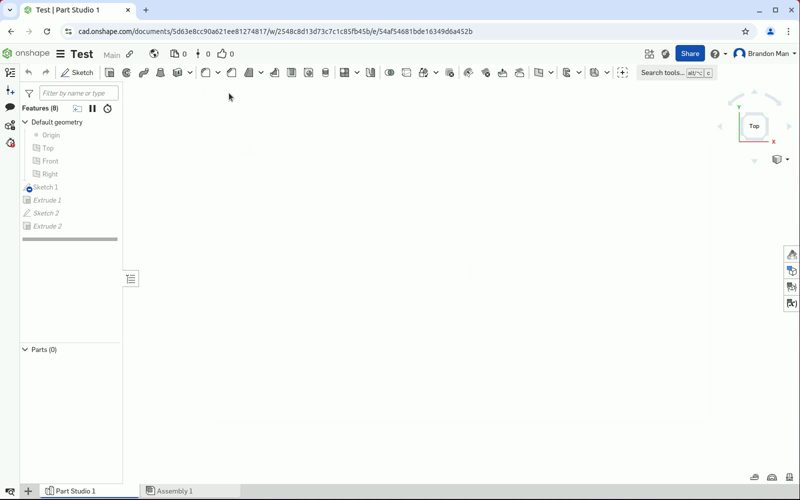
mouse_move(541, 75)
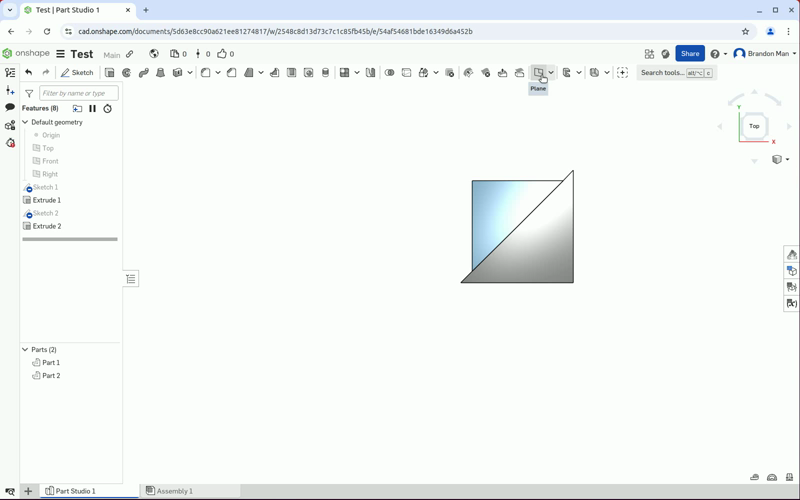
click(541, 75)
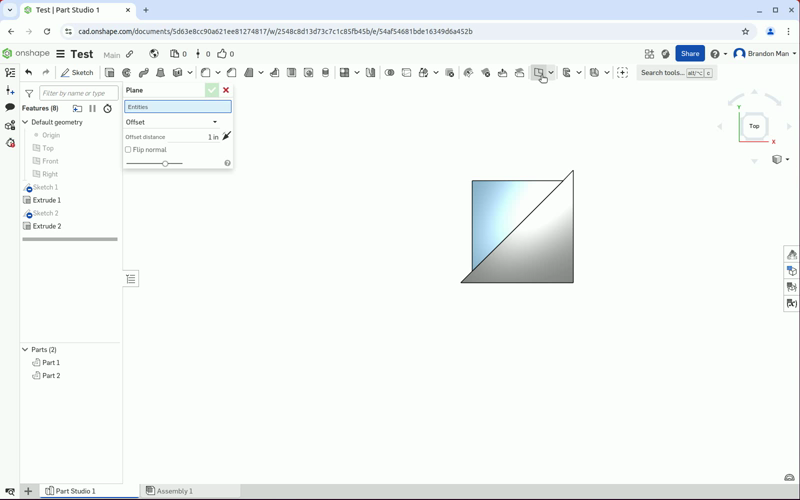
mouse_move(73, 150)
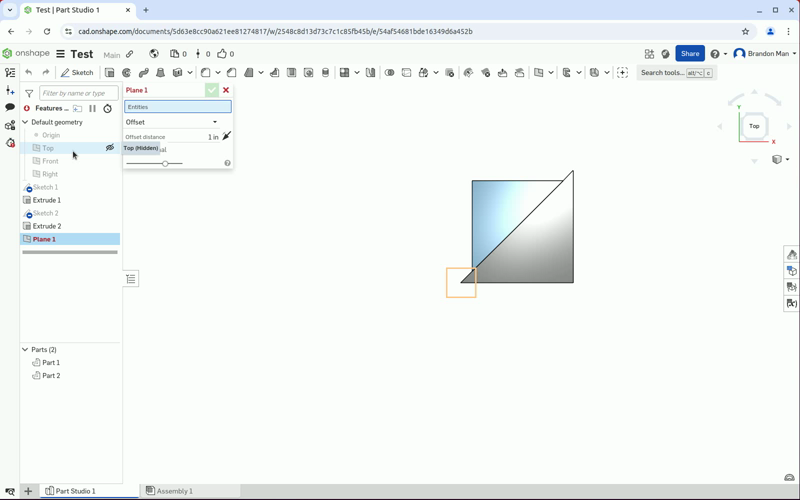
click(73, 150)
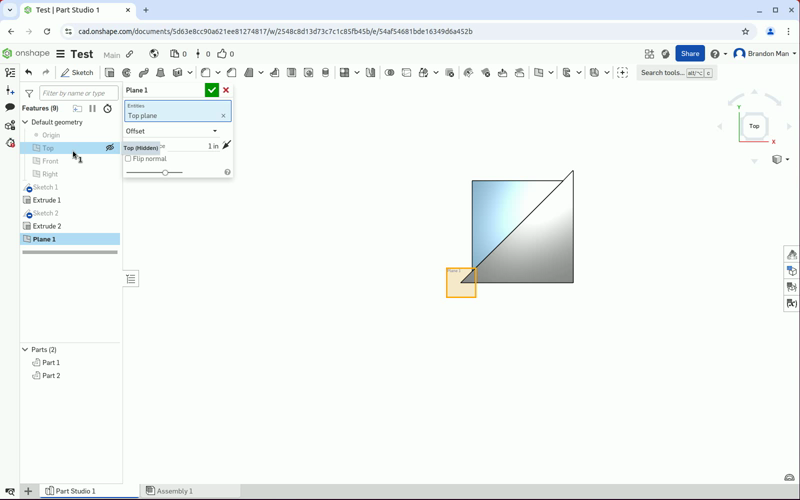
key(tab, 2)
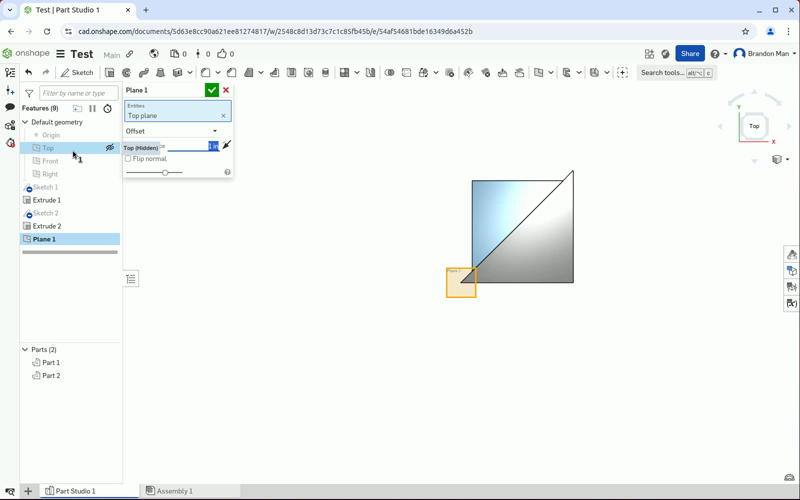
text(2.403)
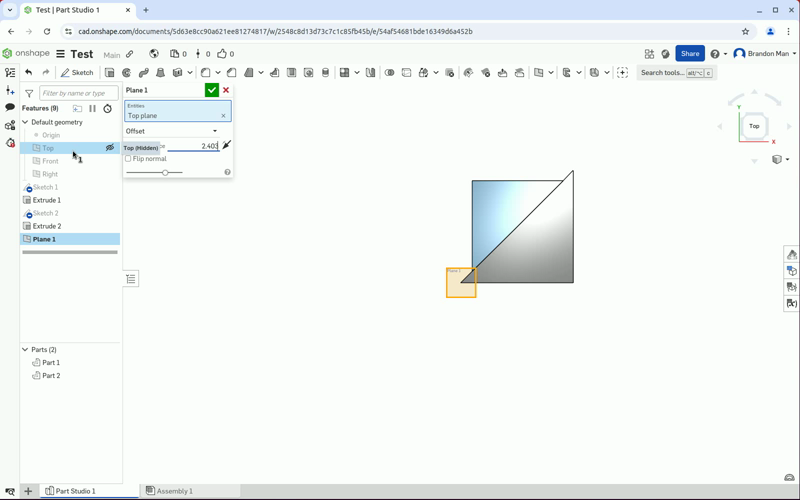
key(enter, 2)
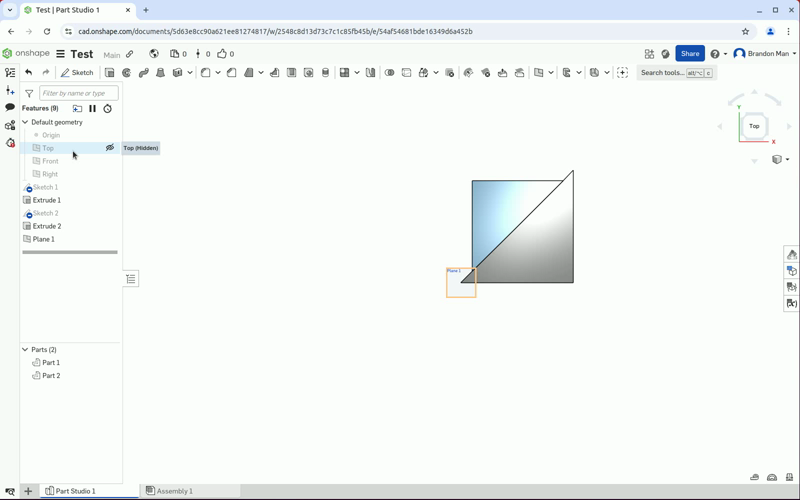
key(shift+s)
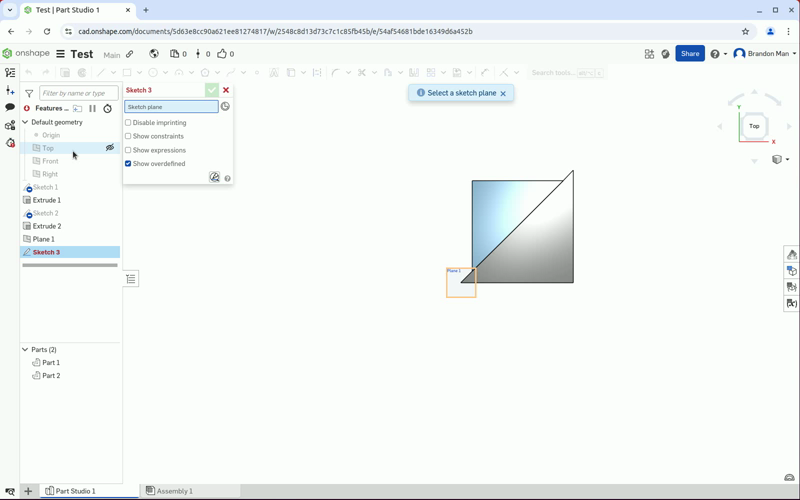
mouse_move(73, 241)
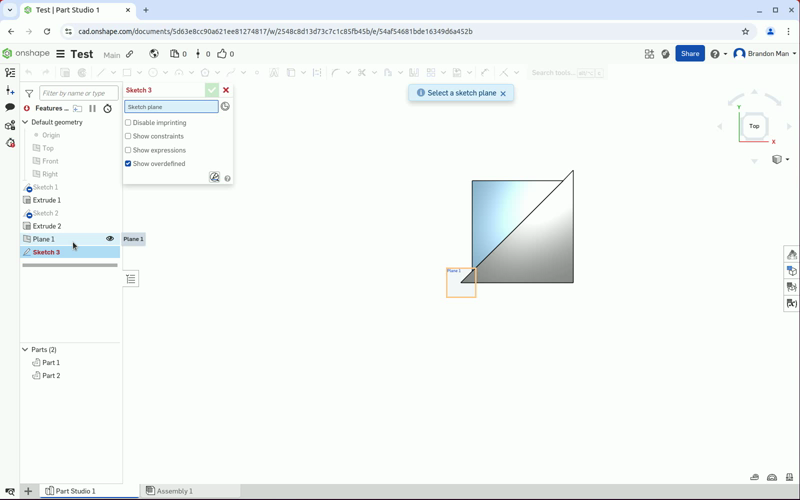
click(73, 241)
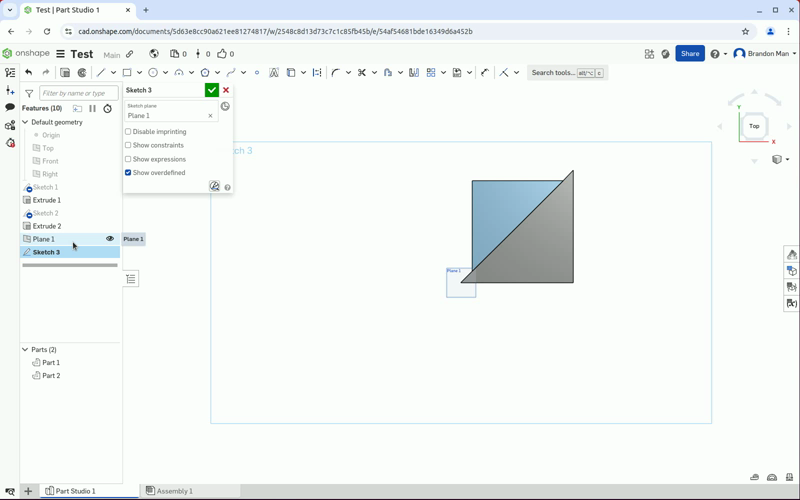
mouse_move(73, 352)
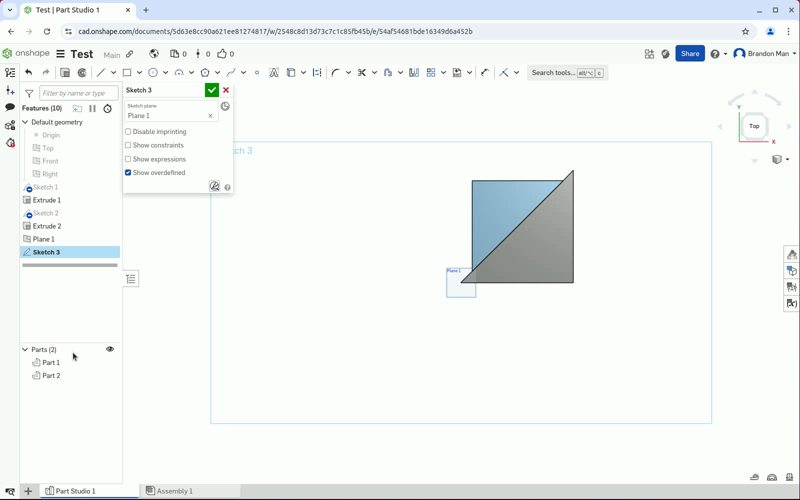
key(y)
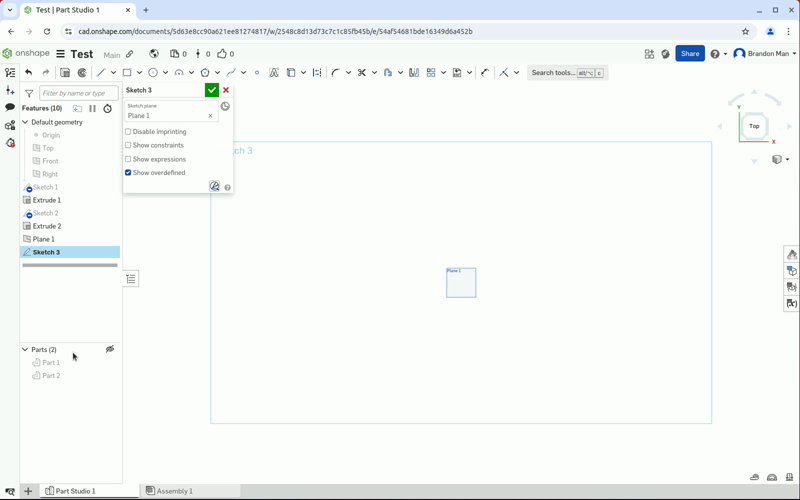
key(l)
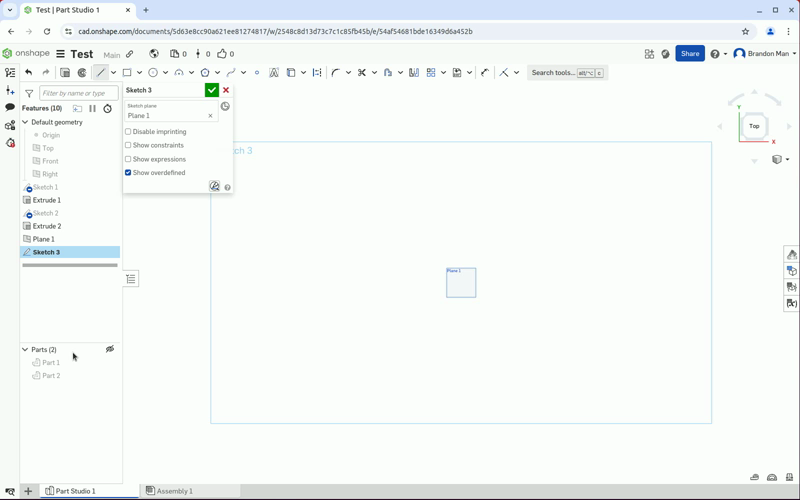
key_down(shift)
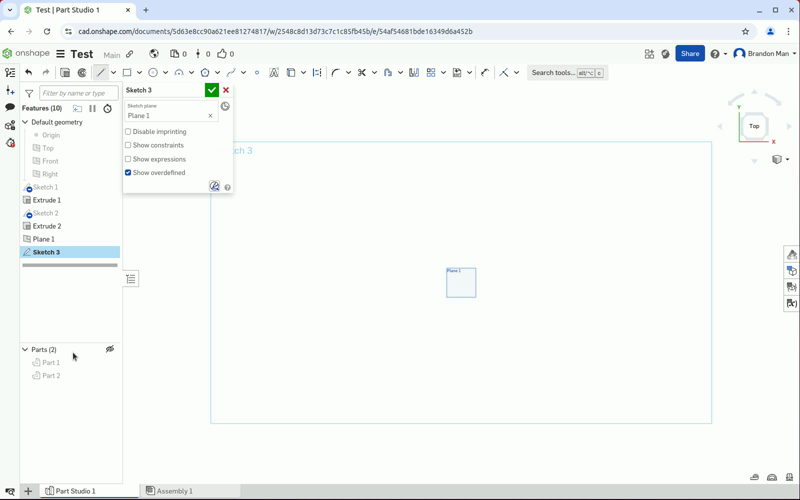
mouse_move(501, 241)
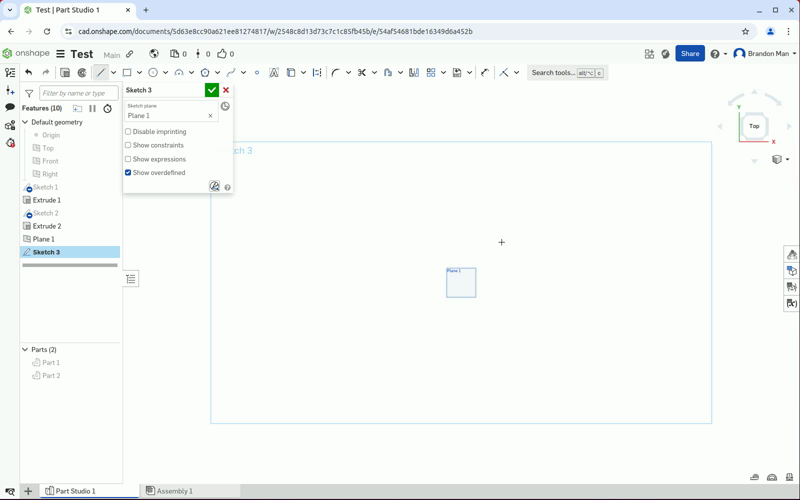
click(501, 241)
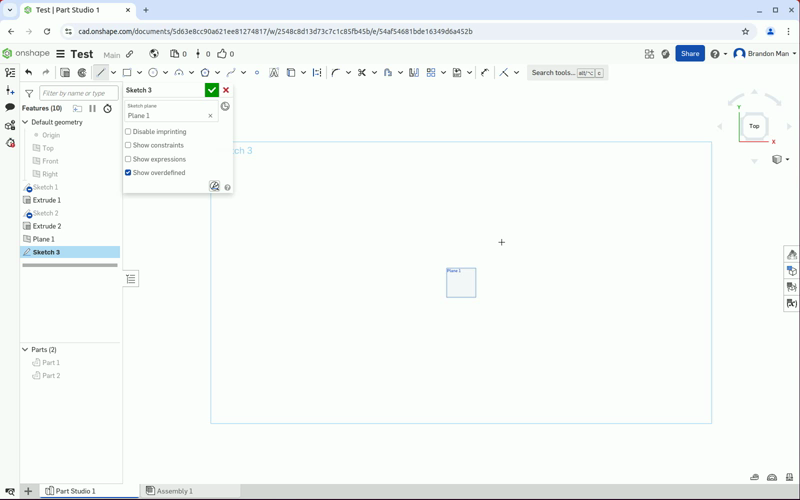
key_up(shift)
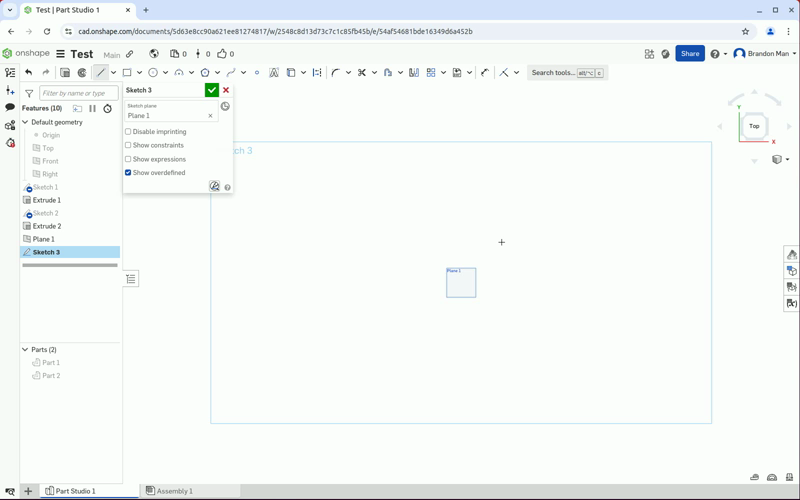
key_down(shift)
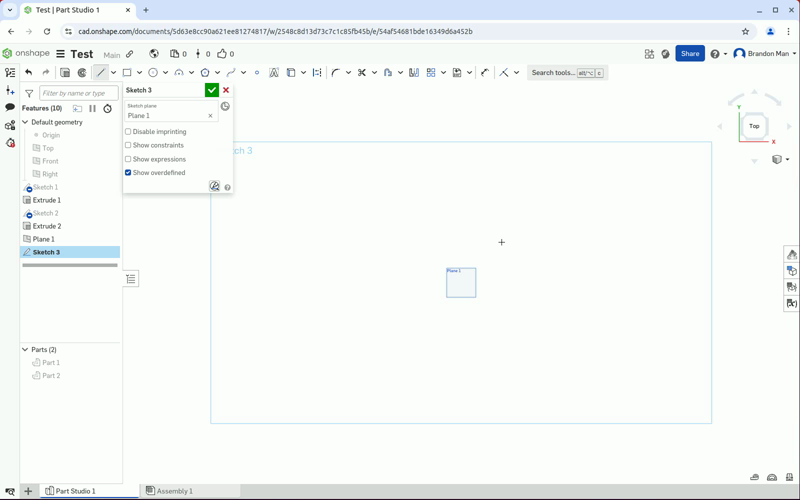
mouse_move(531, 241)
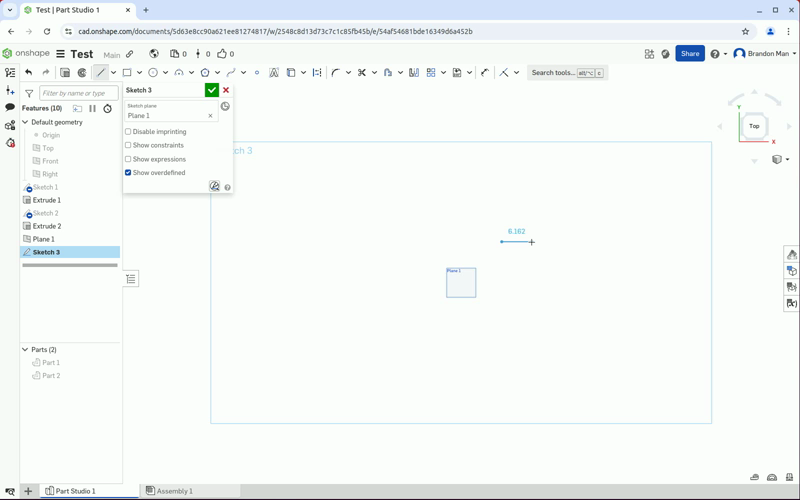
mouse_move(517, 241)
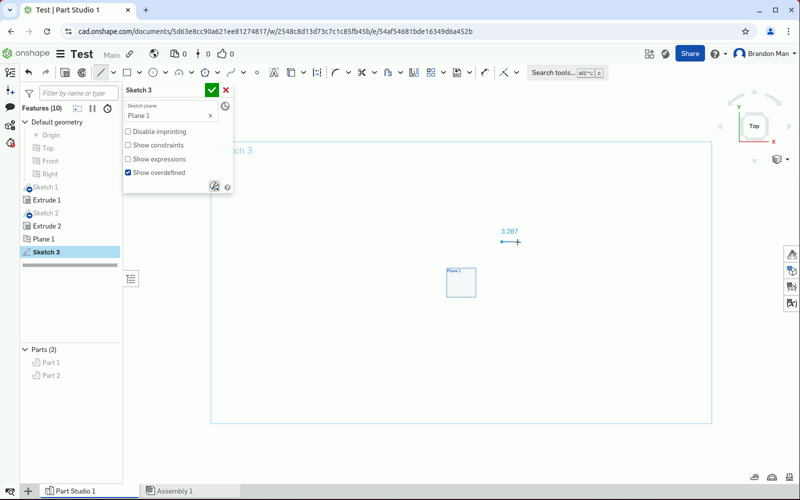
click(517, 241)
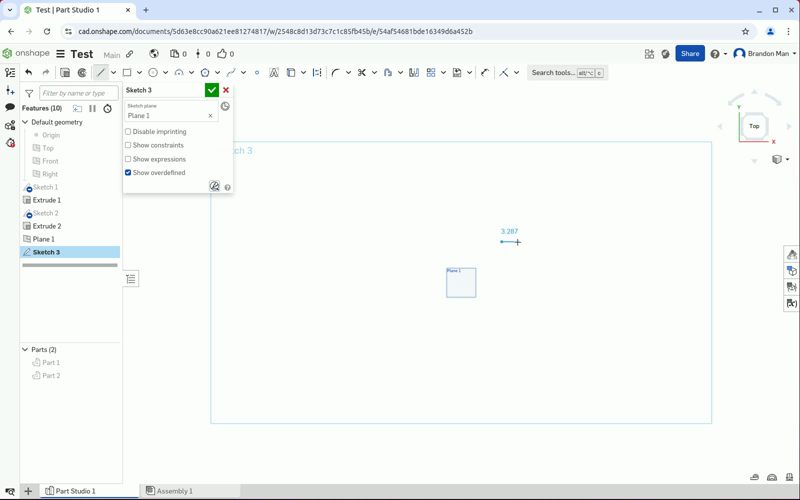
key_up(shift)
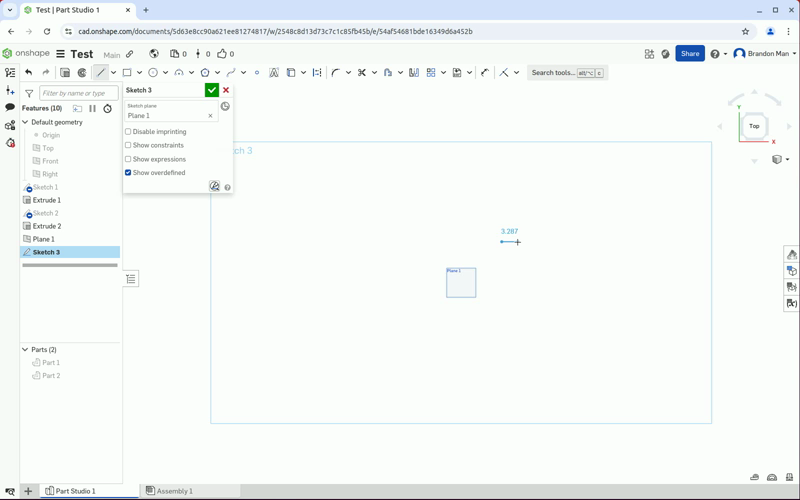
key(esc)
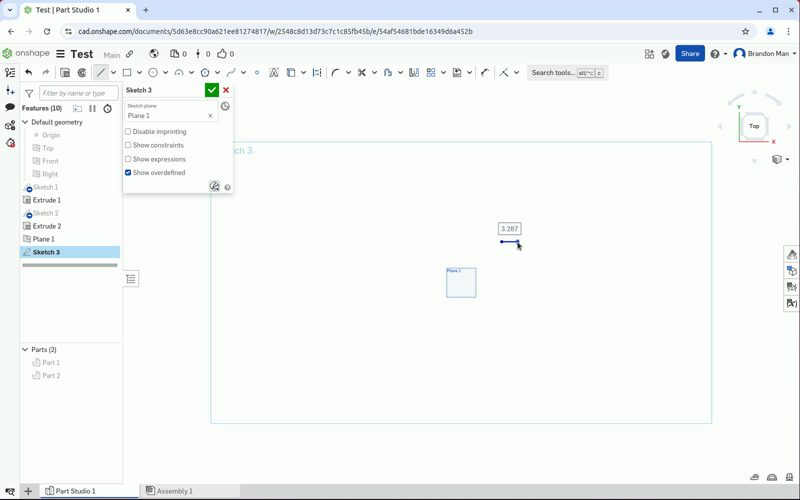
key(a)
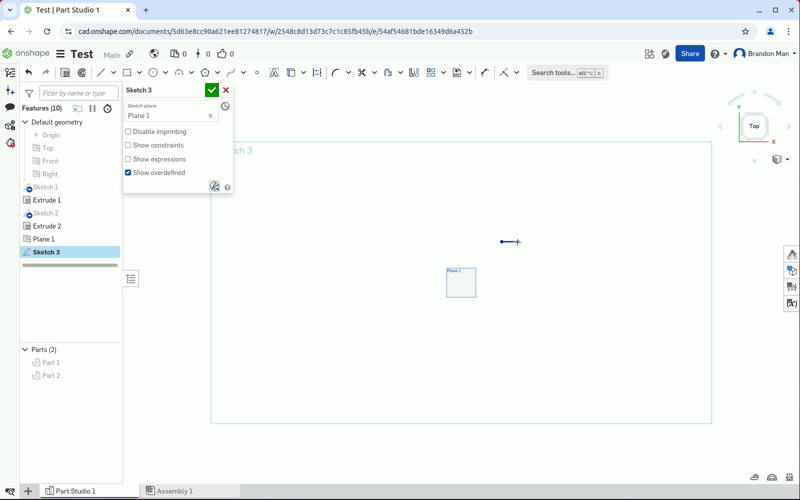
mouse_move(517, 241)
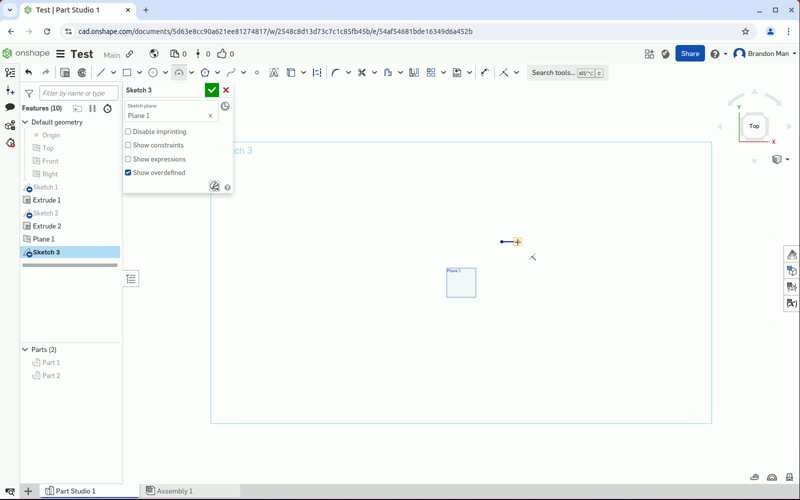
click(517, 241)
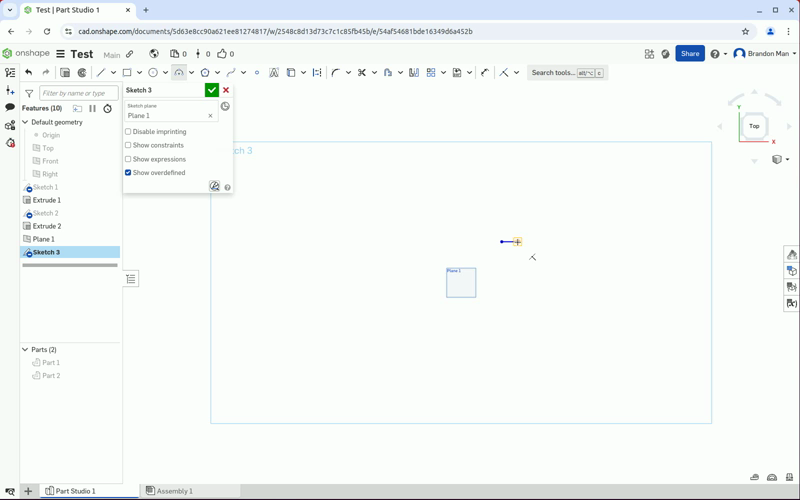
key_down(shift)
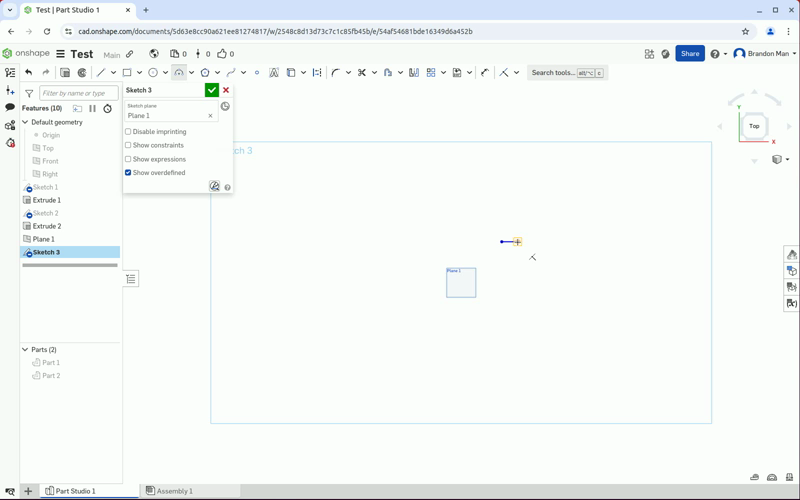
mouse_move(528, 215)
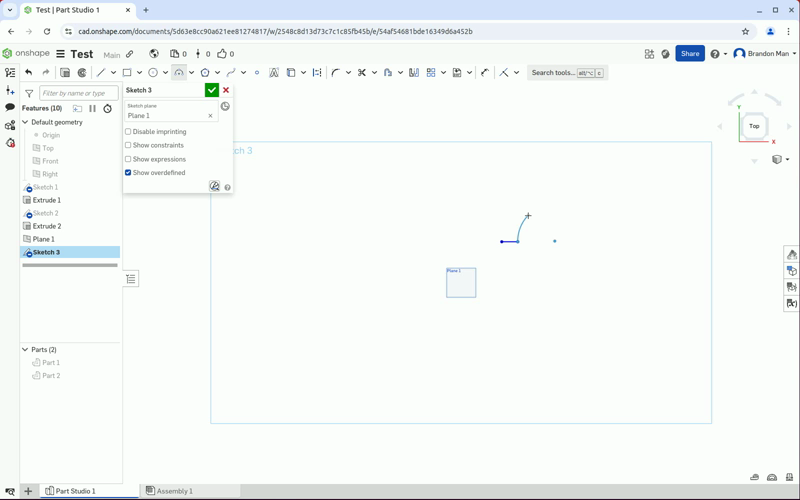
click(528, 215)
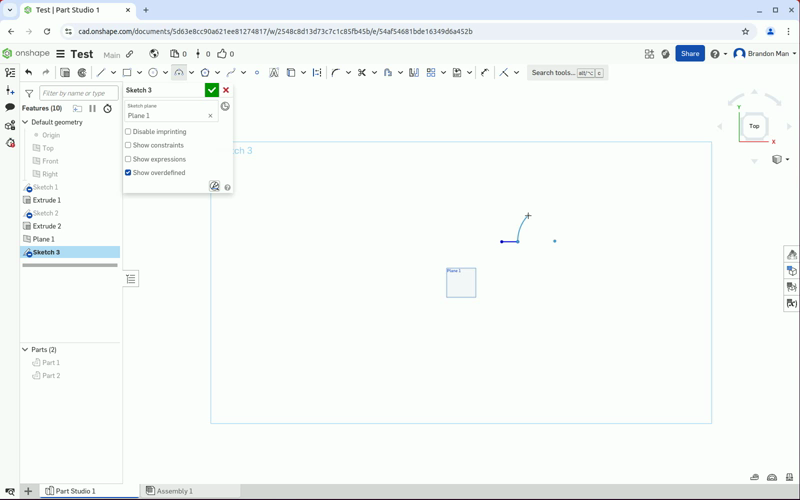
mouse_move(531, 232)
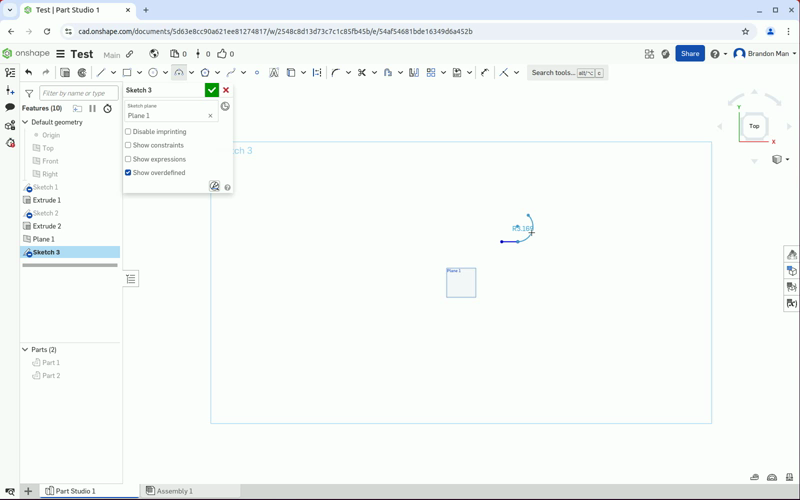
click(531, 232)
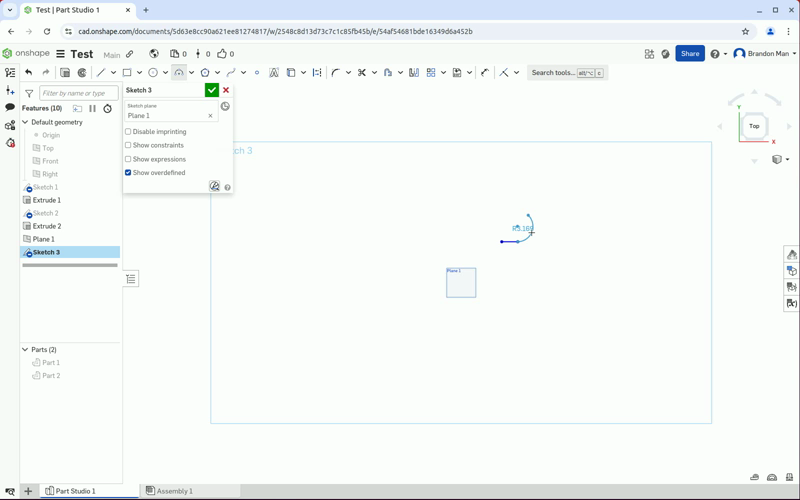
key_up(shift)
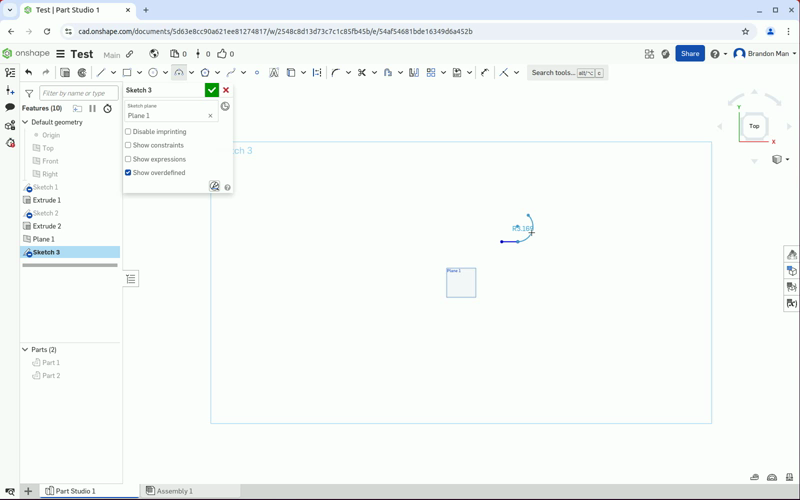
key(esc)
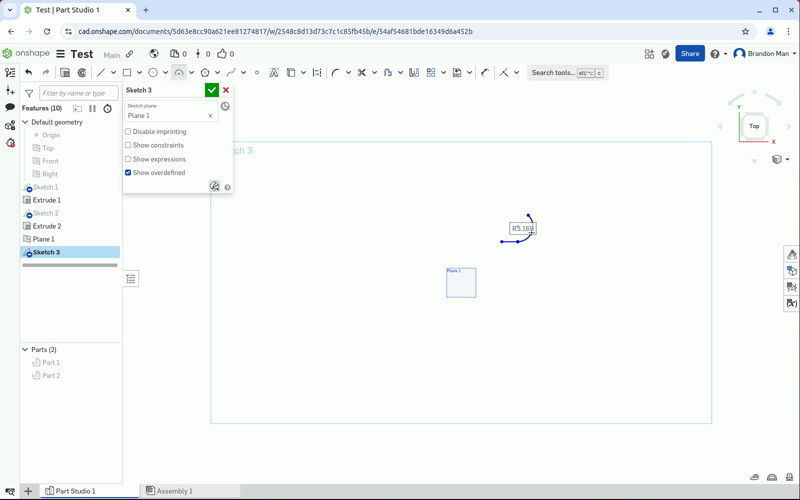
key(l)
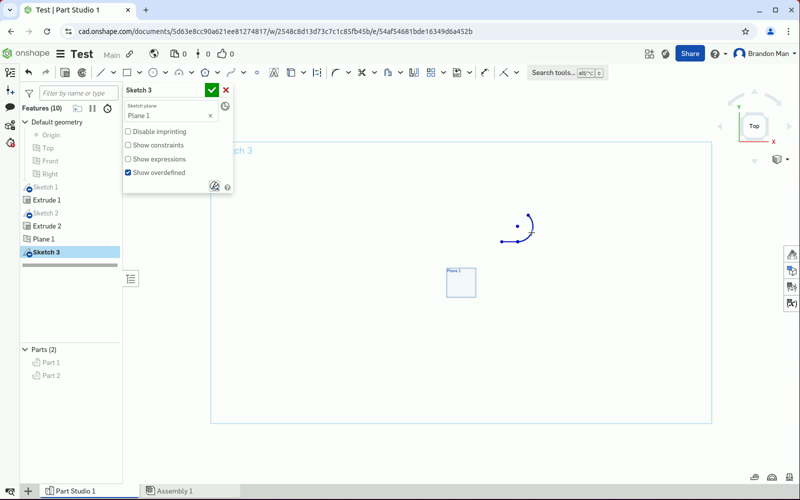
mouse_move(528, 215)
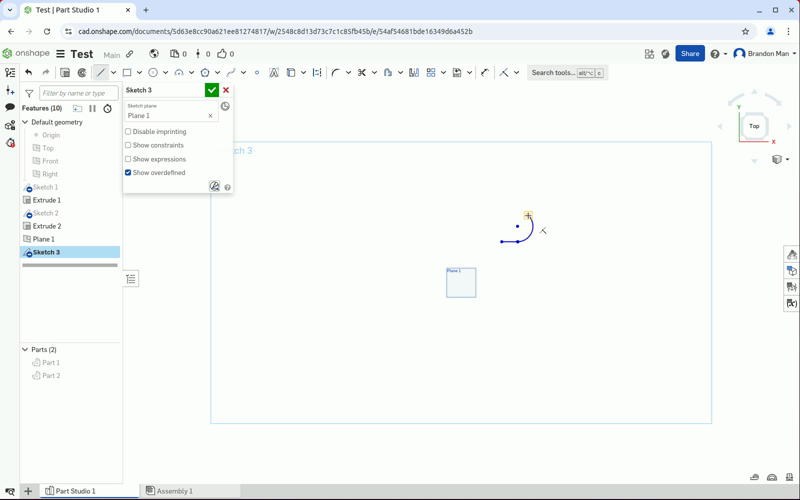
click(528, 215)
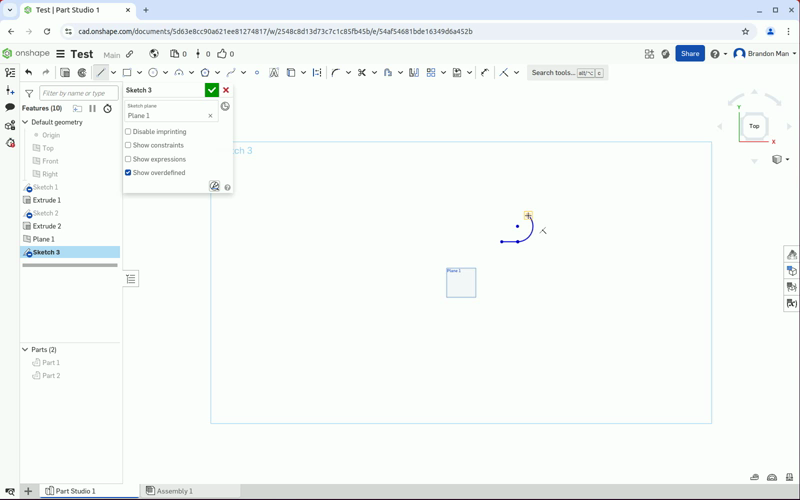
key_down(shift)
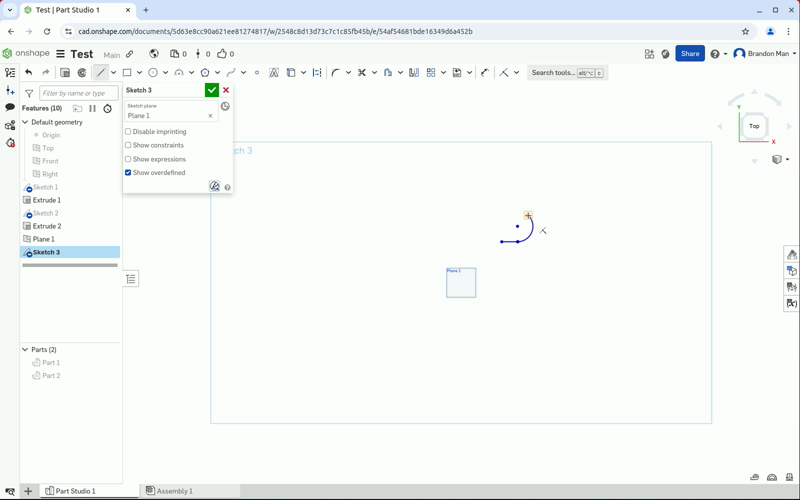
mouse_move(558, 215)
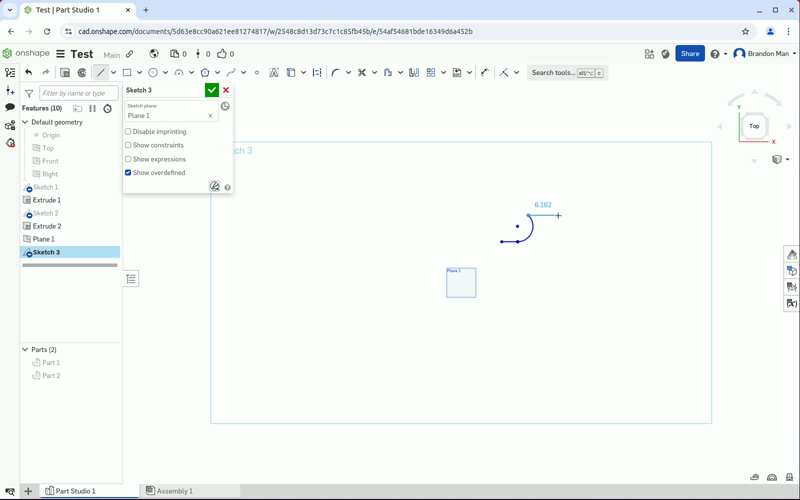
mouse_move(517, 226)
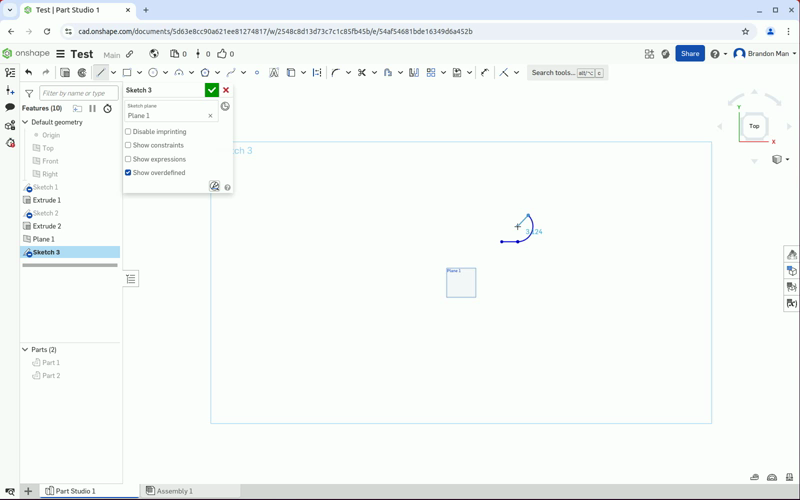
click(517, 226)
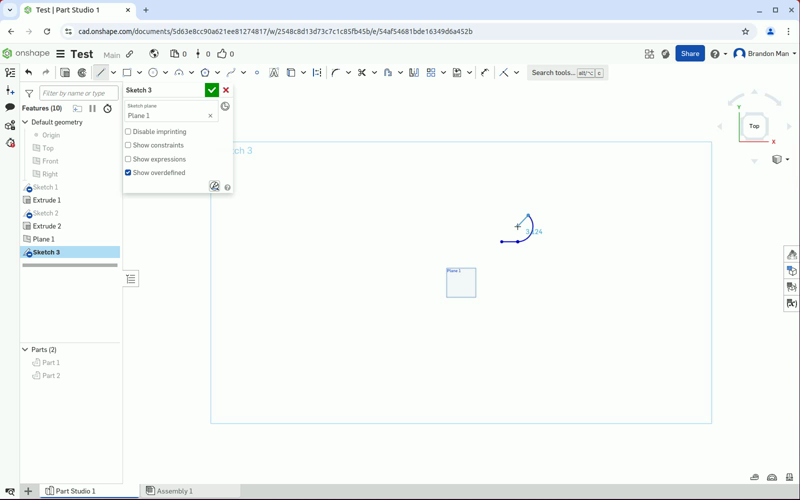
key_up(shift)
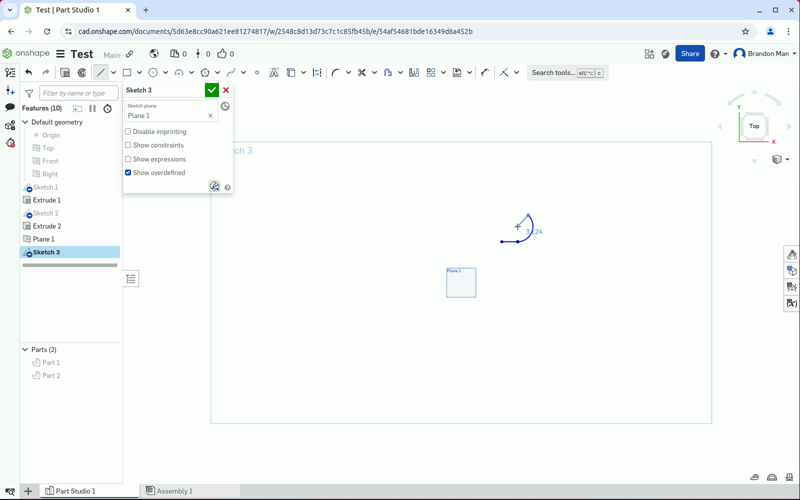
mouse_move(547, 226)
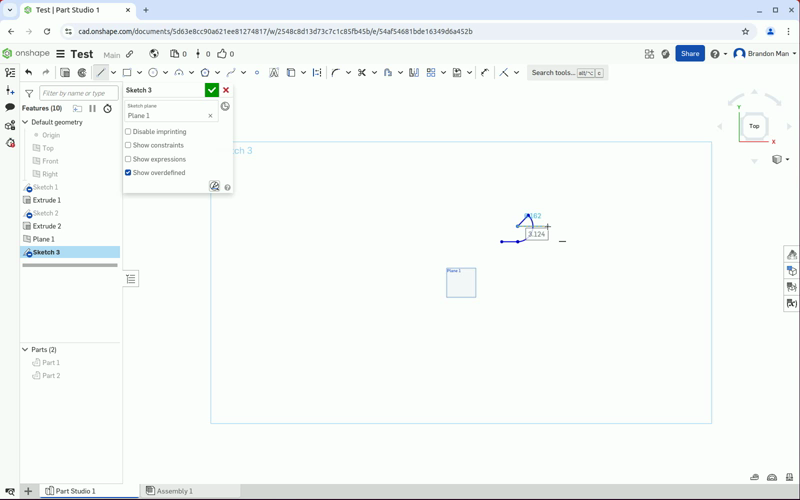
key_down(shift)
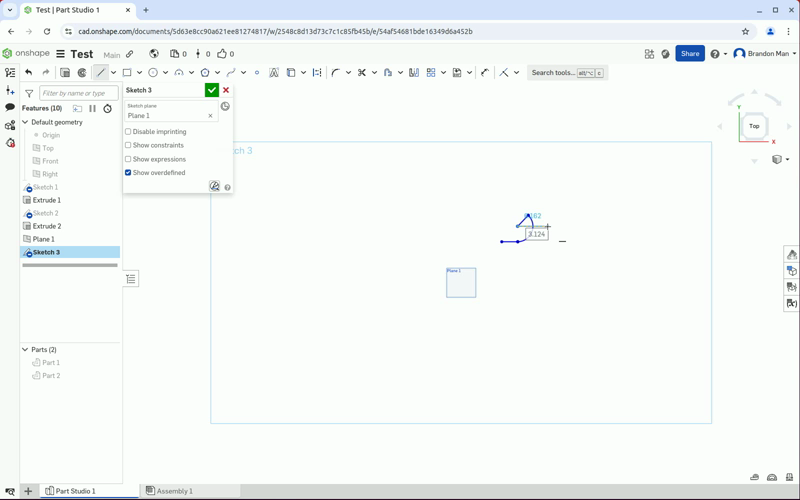
mouse_move(501, 241)
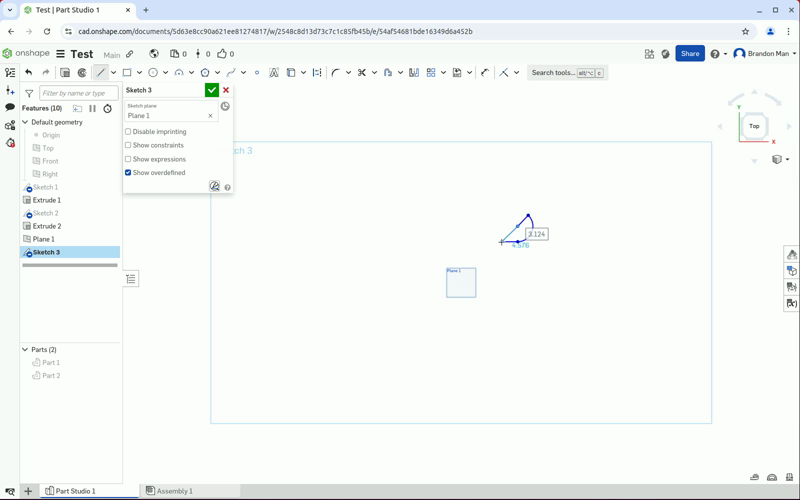
key_up(shift)
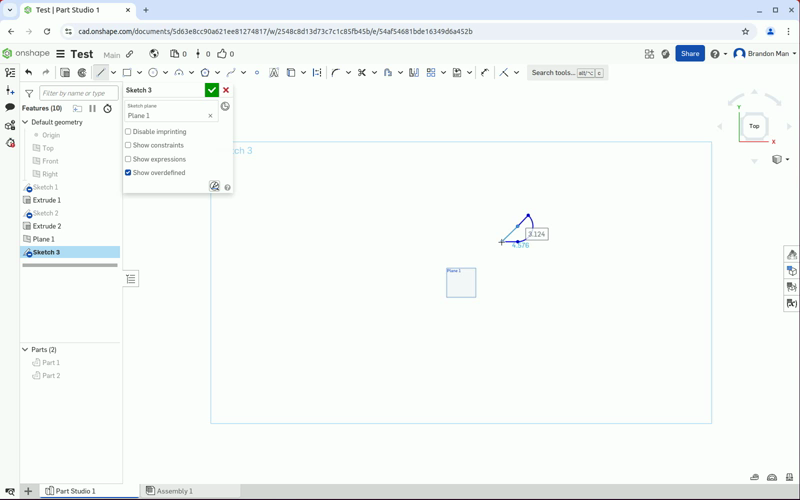
click(501, 241)
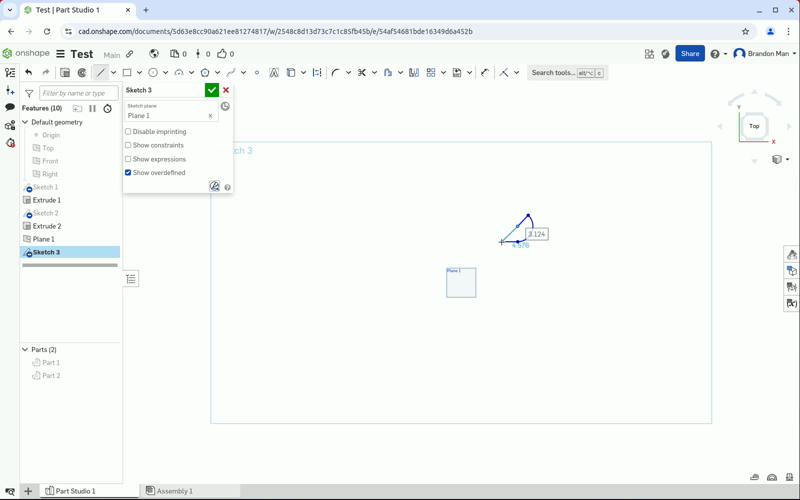
key(esc)
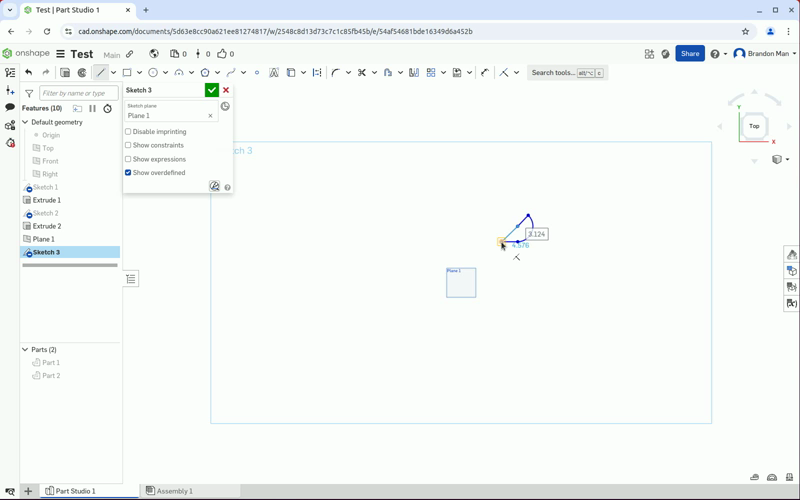
mouse_move(516, 228)
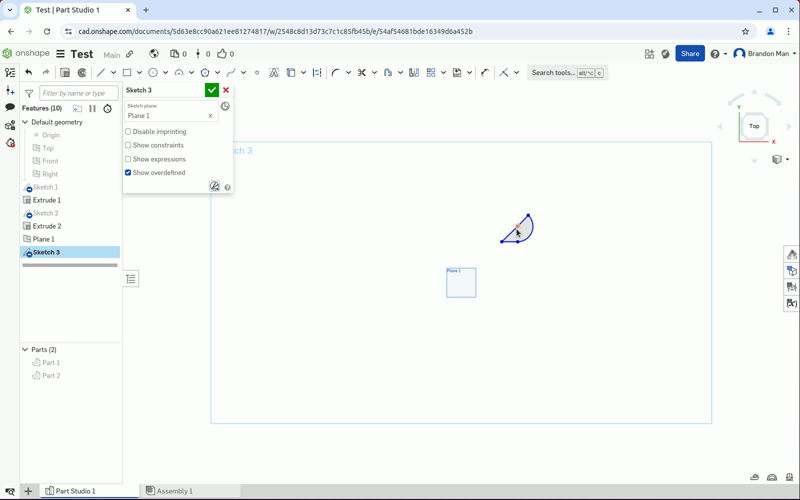
scroll(6)
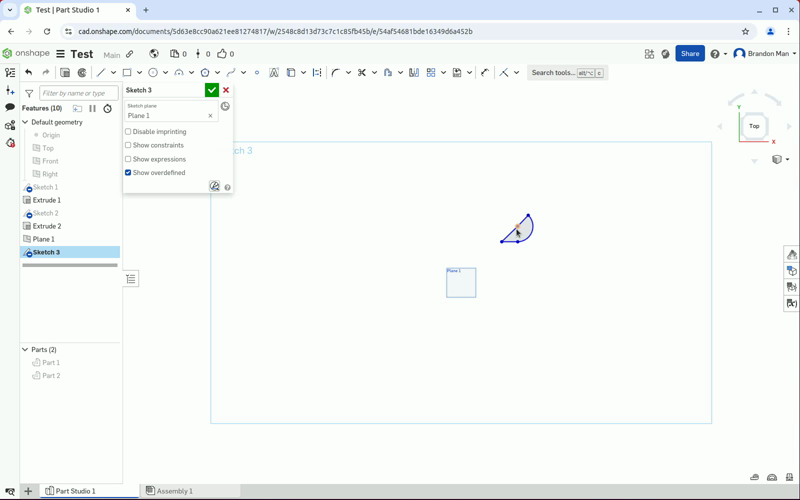
scroll(6)
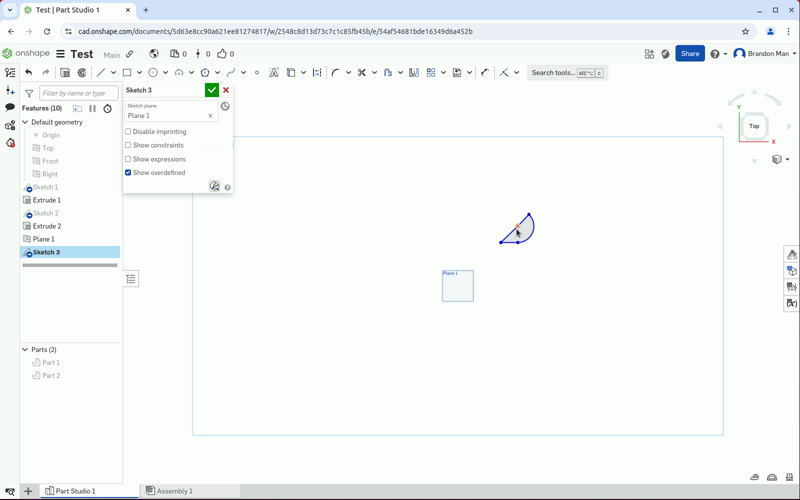
scroll(6)
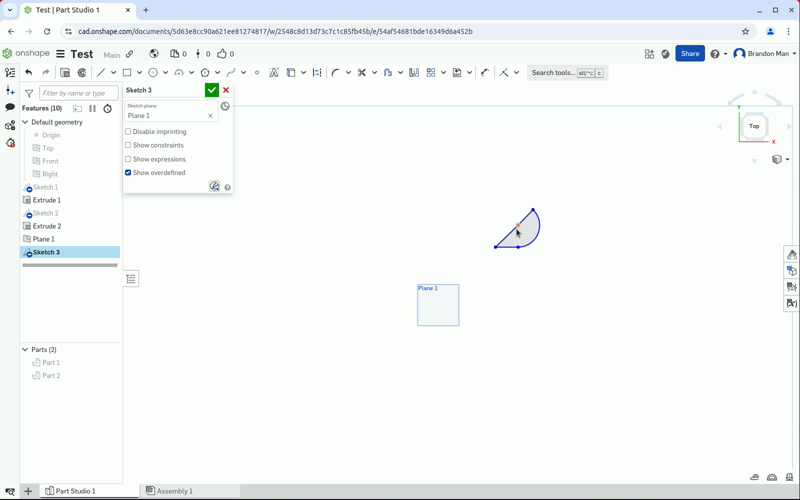
scroll(6)
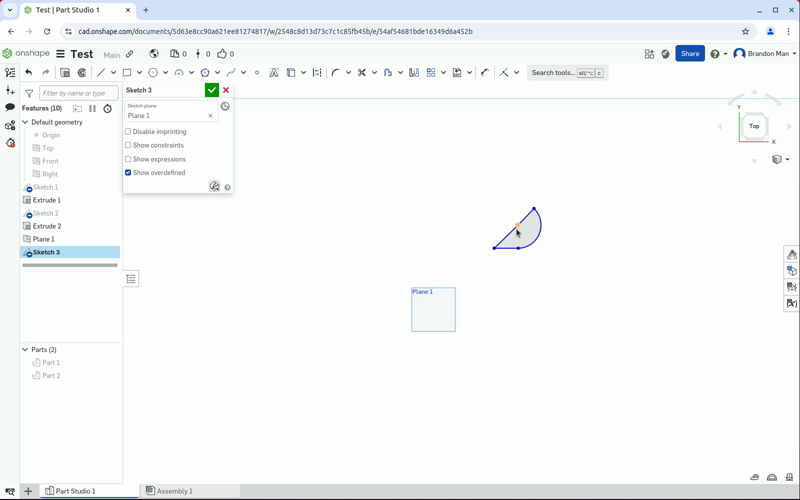
scroll(6)
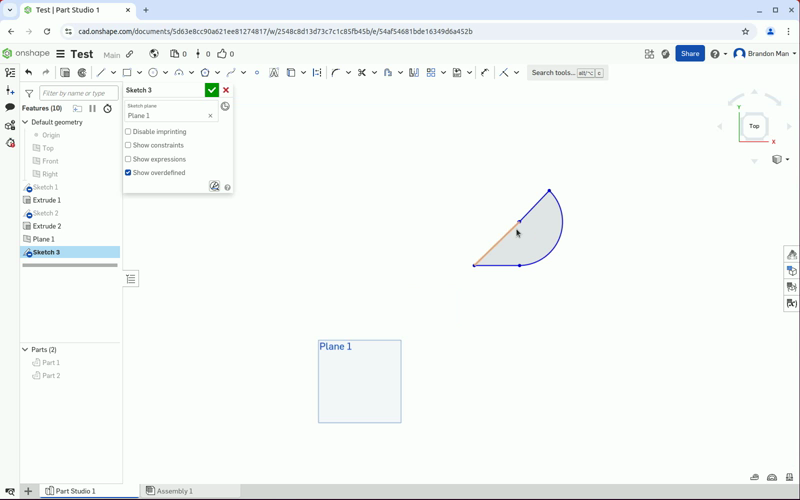
scroll(6)
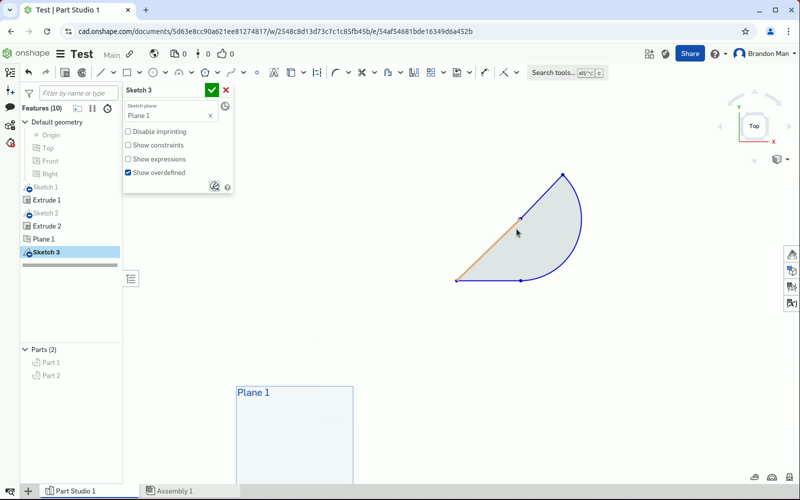
scroll(6)
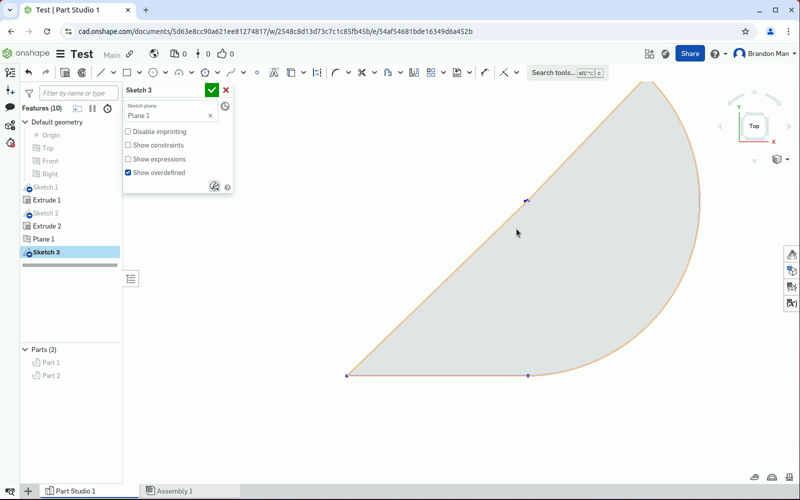
click(516, 228)
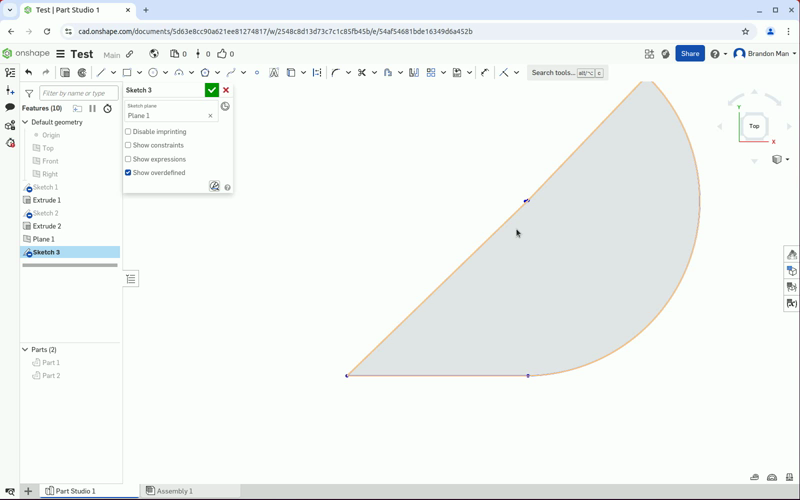
scroll(-6)
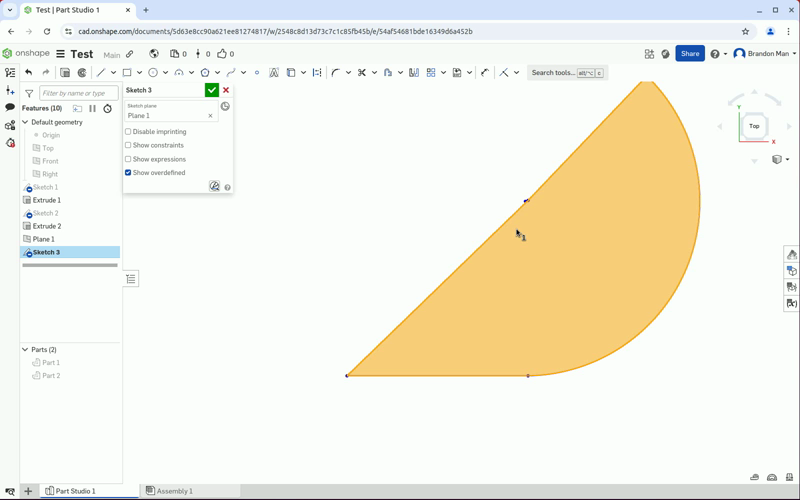
scroll(-6)
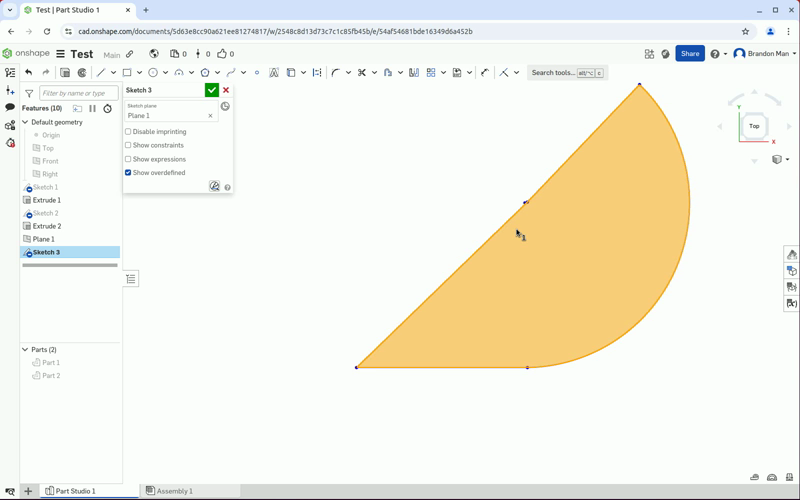
scroll(-6)
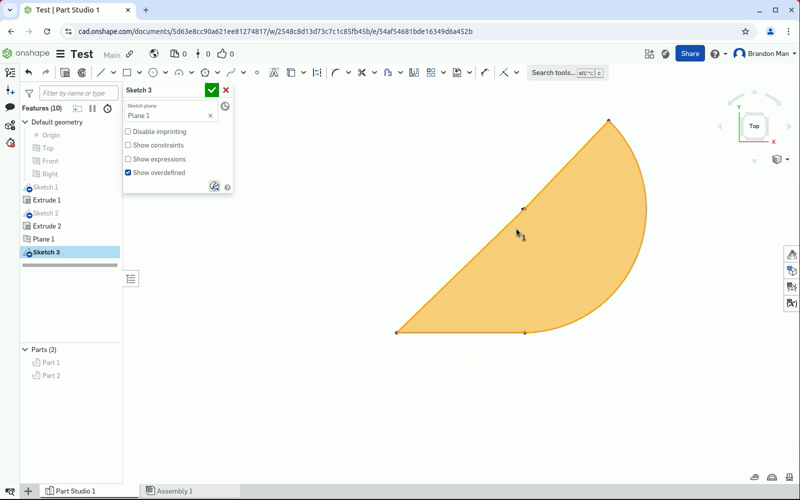
scroll(-6)
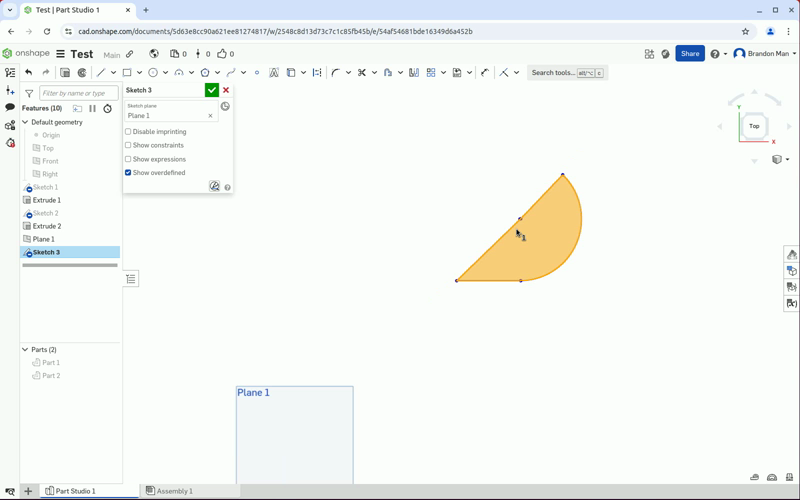
scroll(-6)
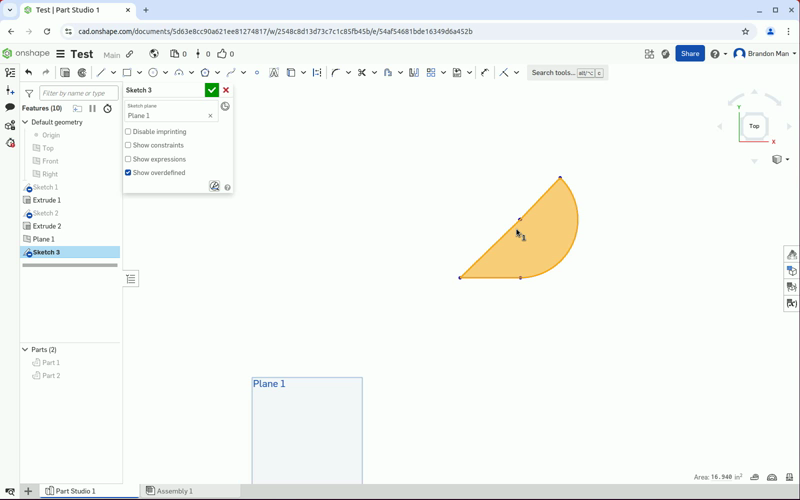
scroll(-6)
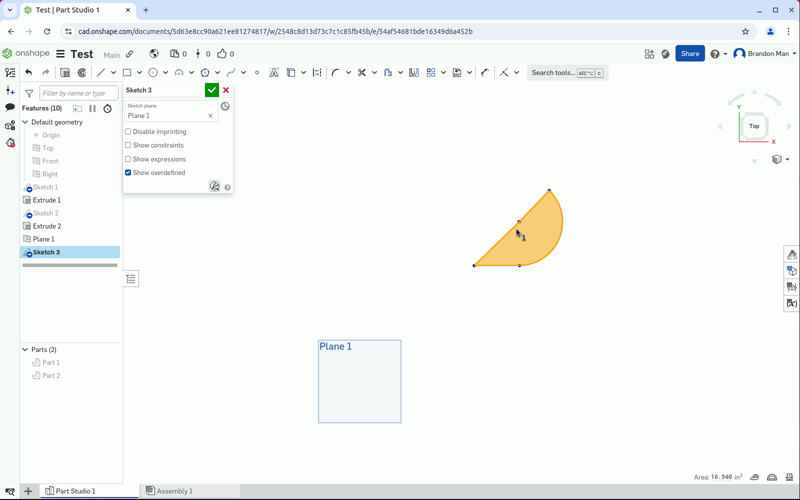
scroll(-6)
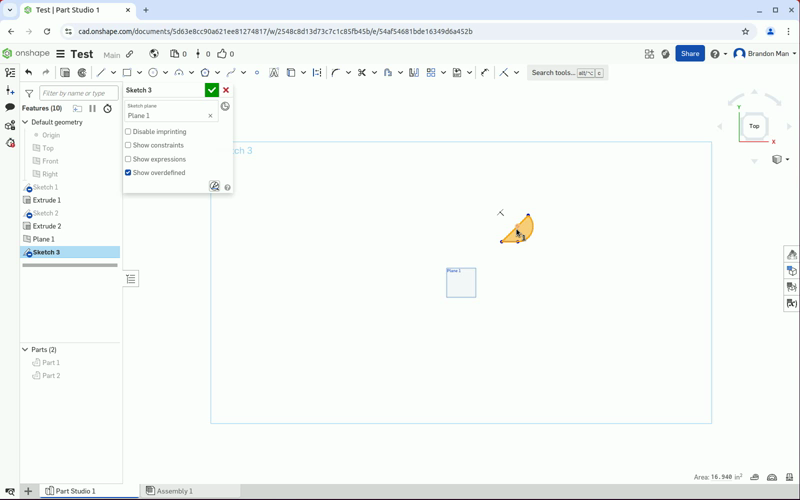
mouse_move(73, 352)
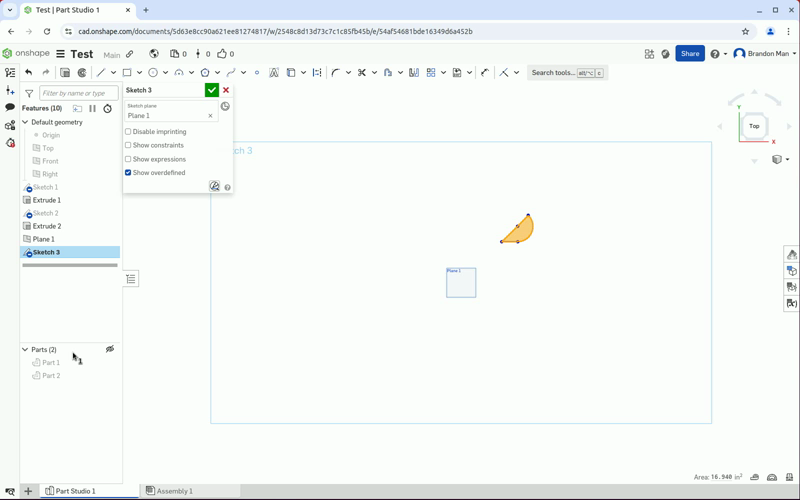
key(shift+y)
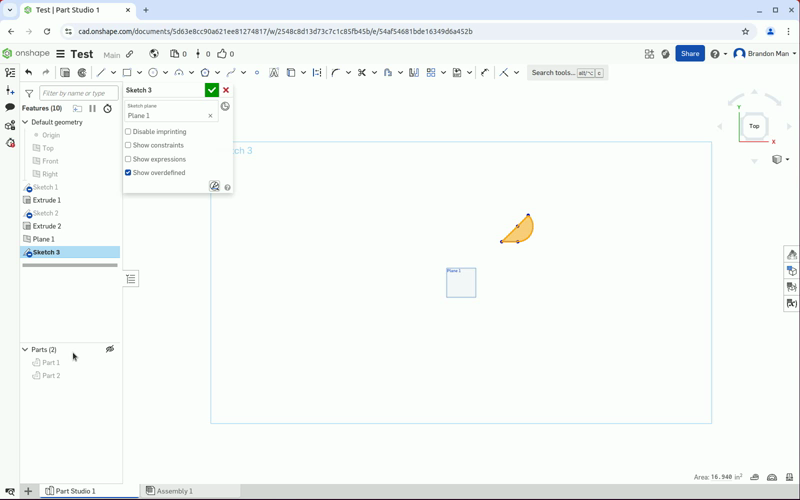
key(shift+e)
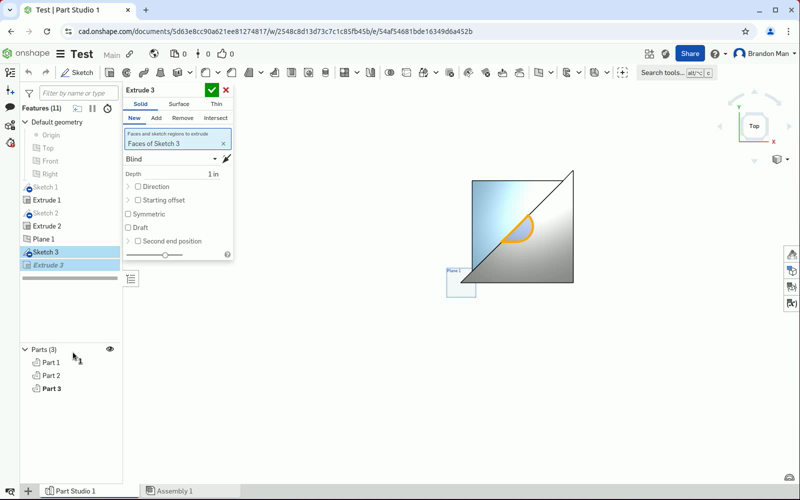
mouse_move(143, 106)
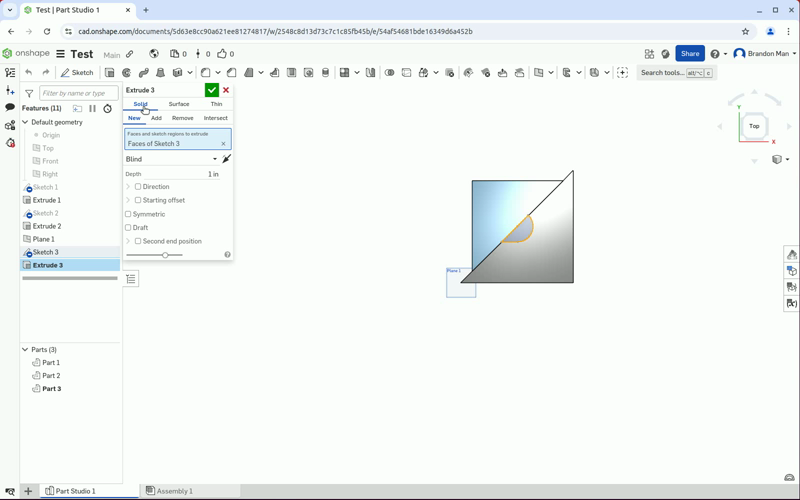
click(143, 106)
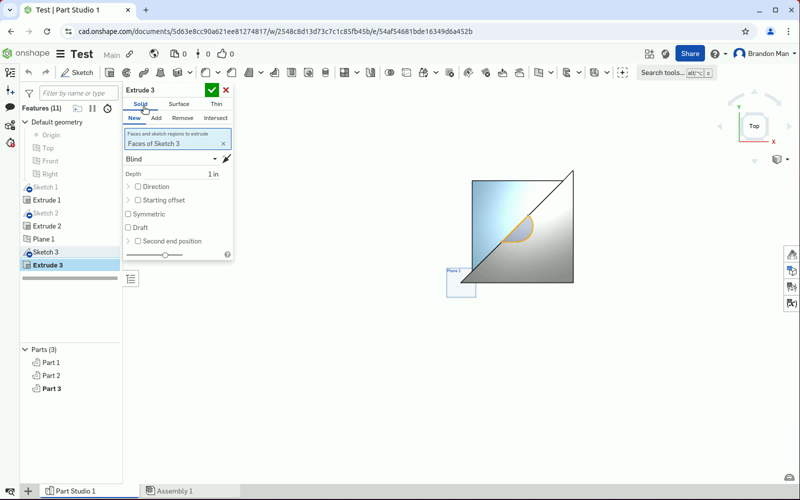
mouse_move(186, 120)
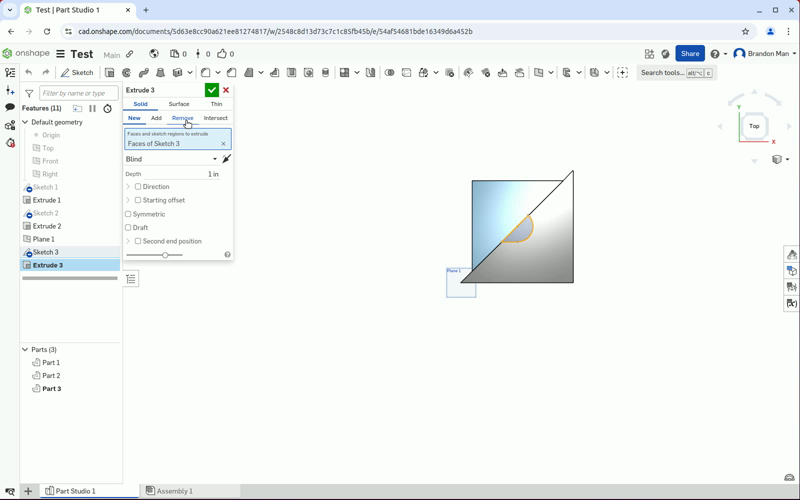
click(186, 120)
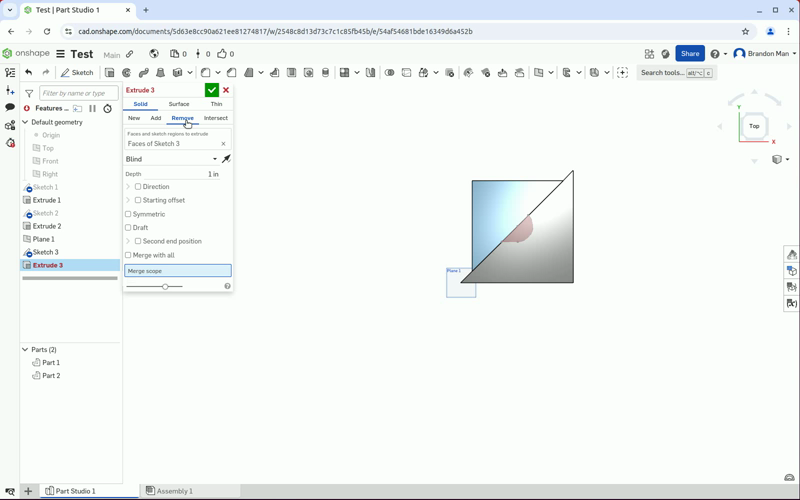
key(tab, 4)
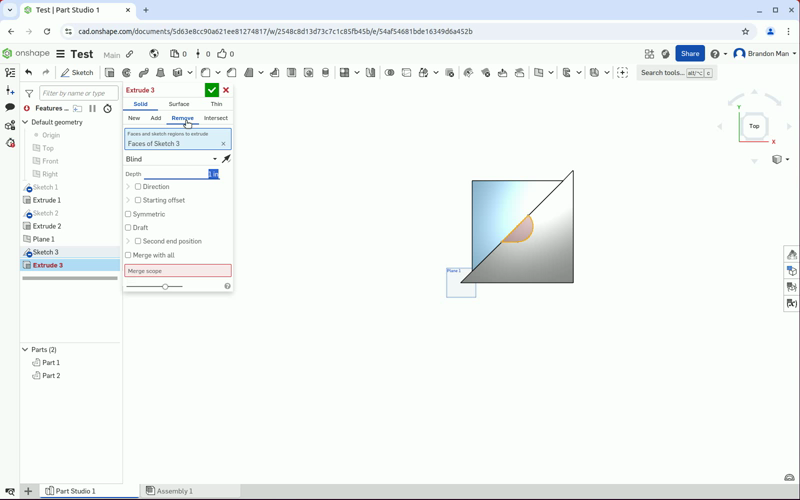
text(1.204)
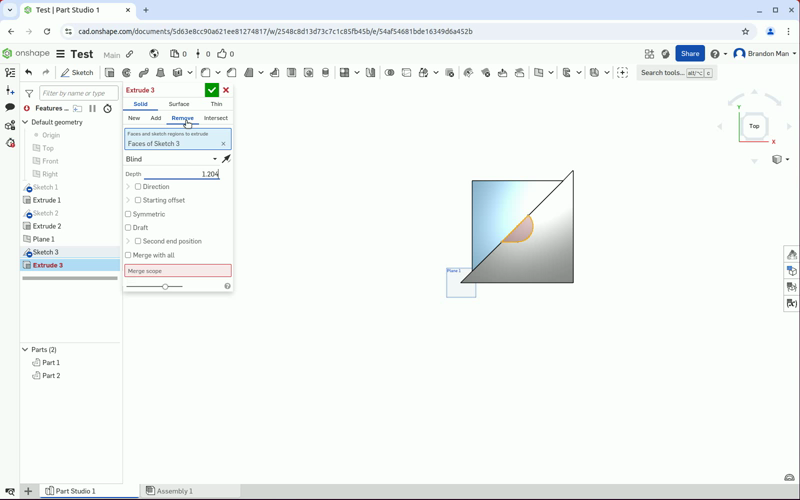
key(tab, 6)
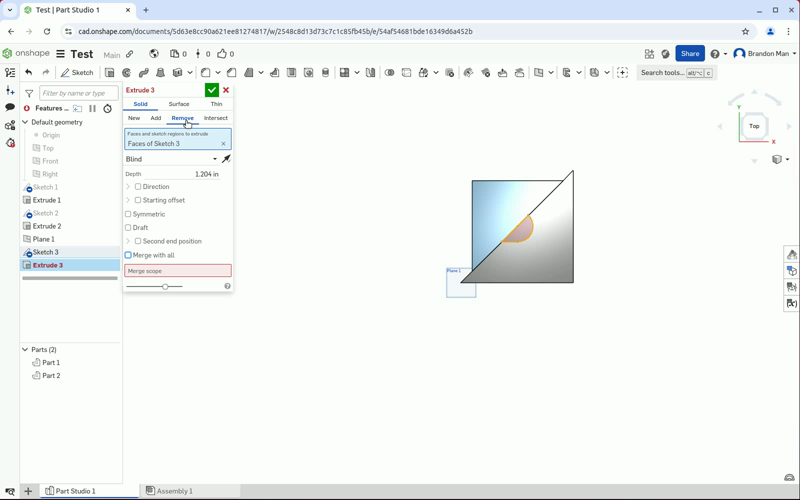
key(space)
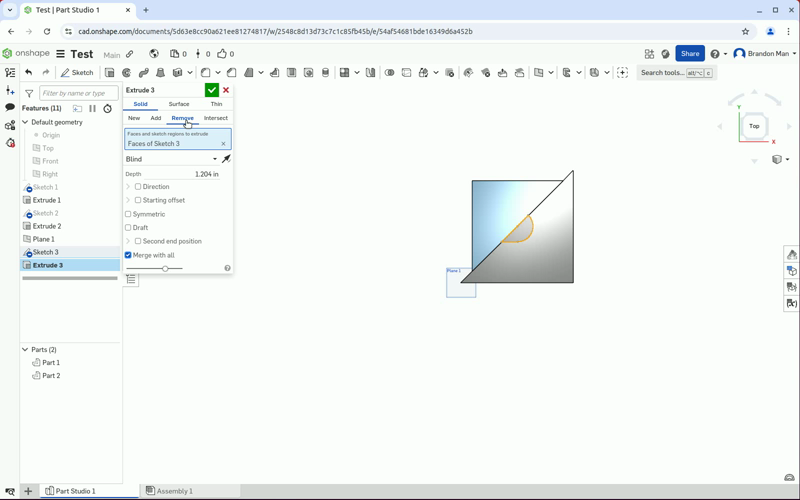
key(enter)
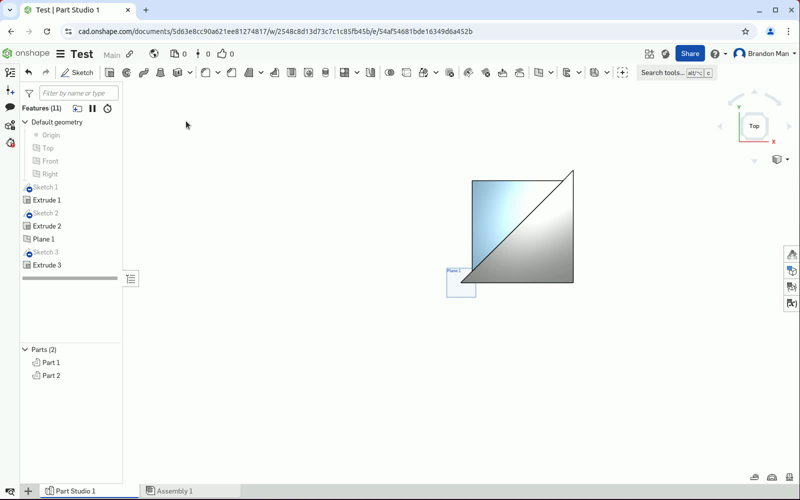
key(shift+h)
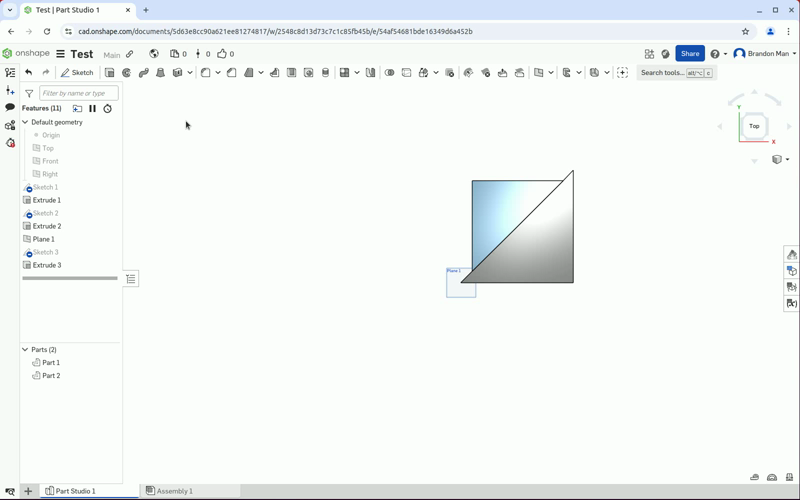
key(shift+h)
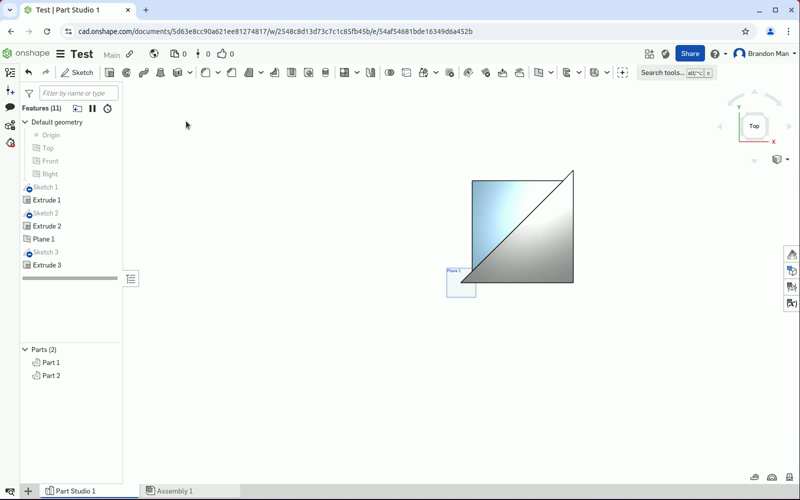
mouse_move(73, 189)
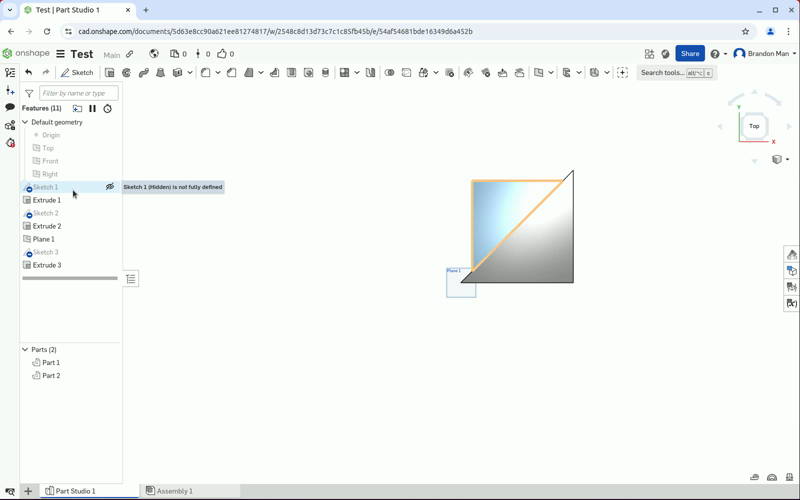
click(73, 189)
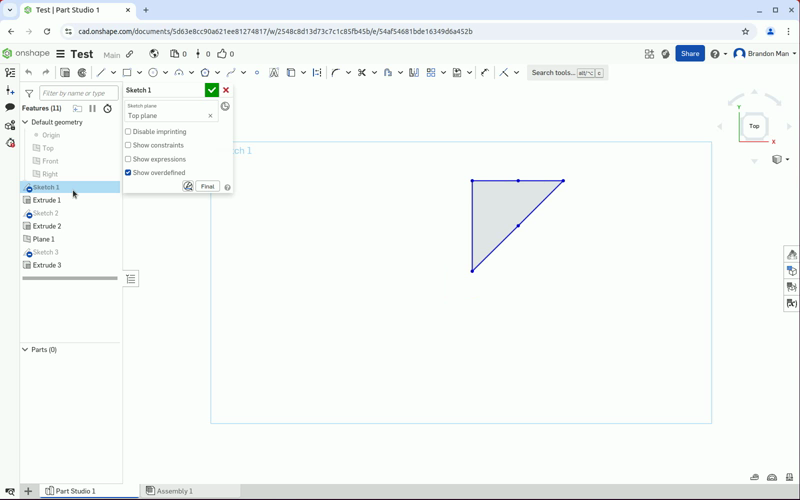
mouse_move(229, 92)
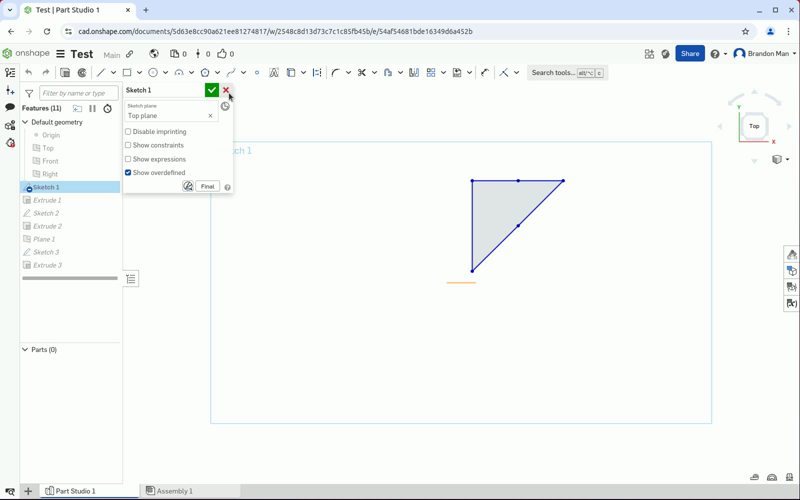
click(229, 92)
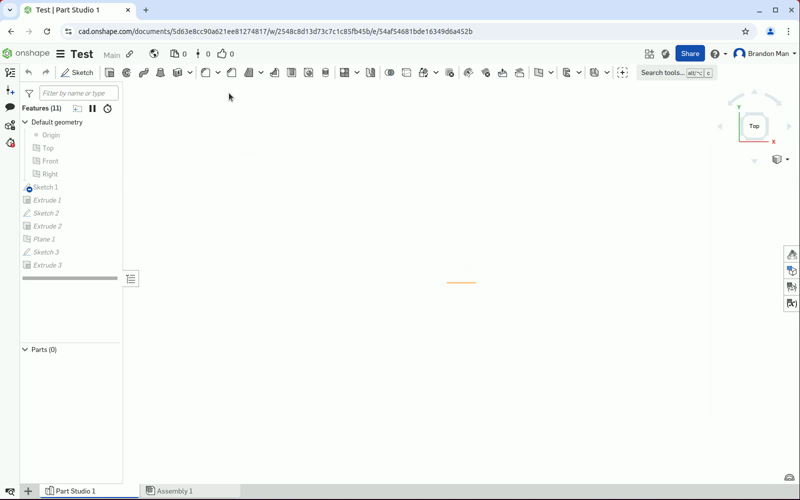
key(shift+s)
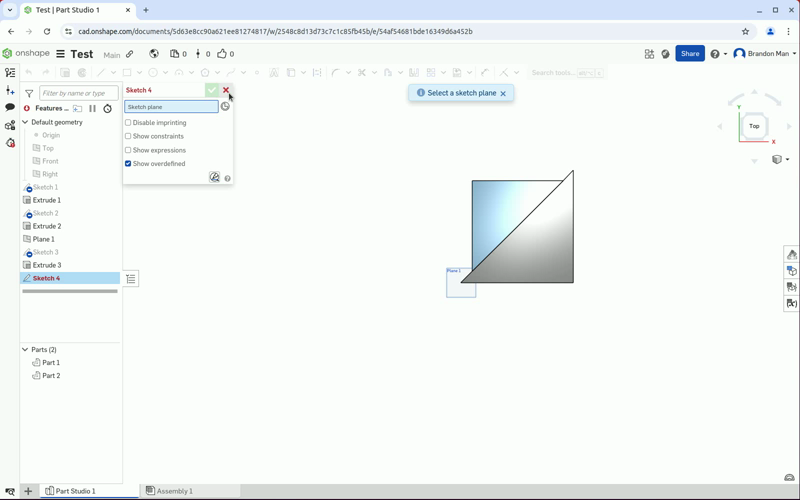
mouse_move(73, 241)
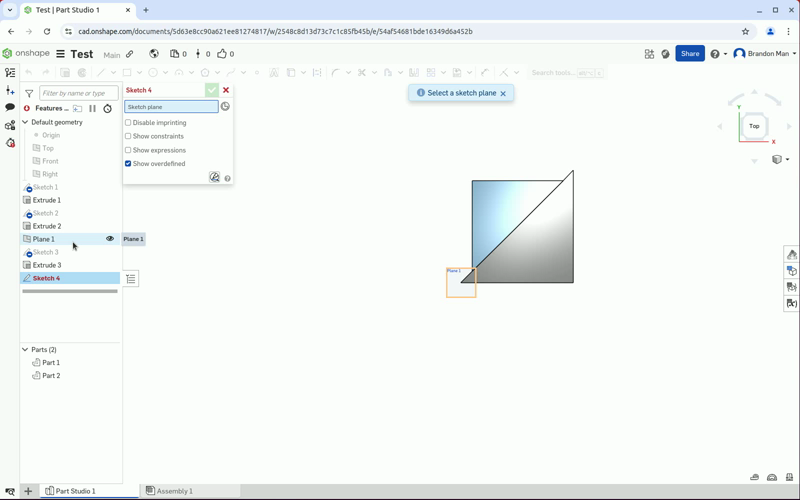
click(73, 241)
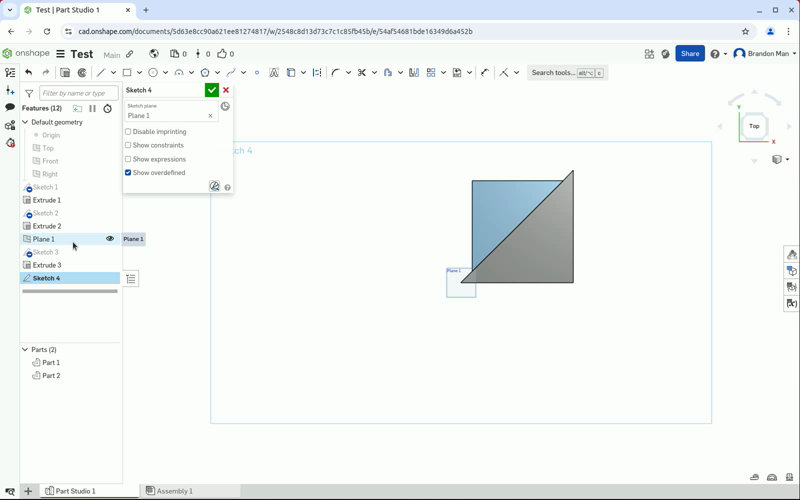
mouse_move(73, 352)
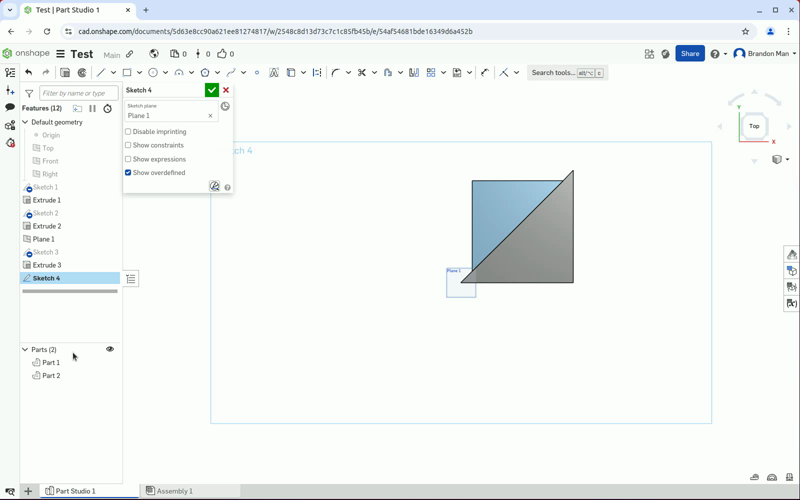
key(y)
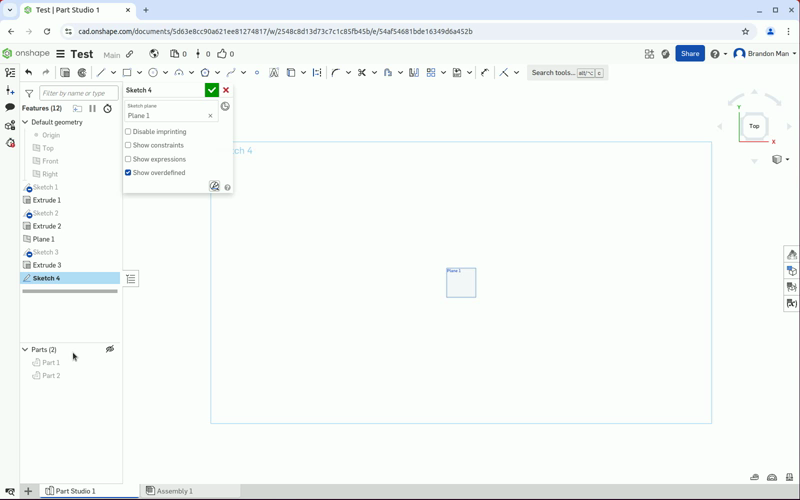
key(l)
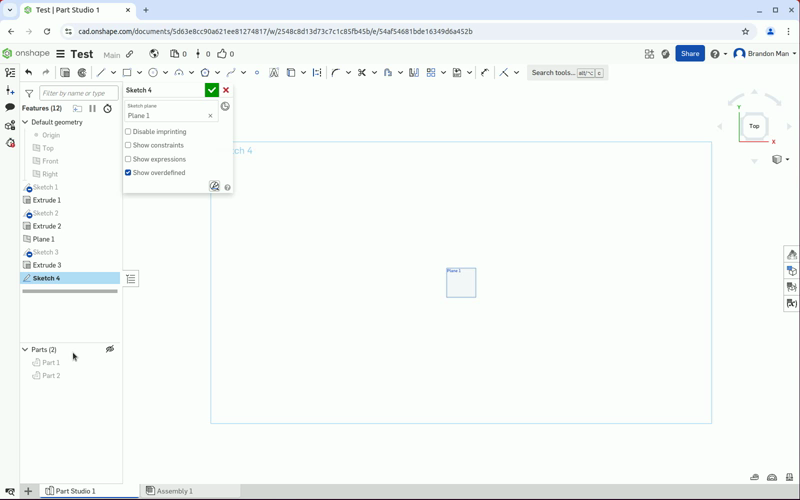
key_down(shift)
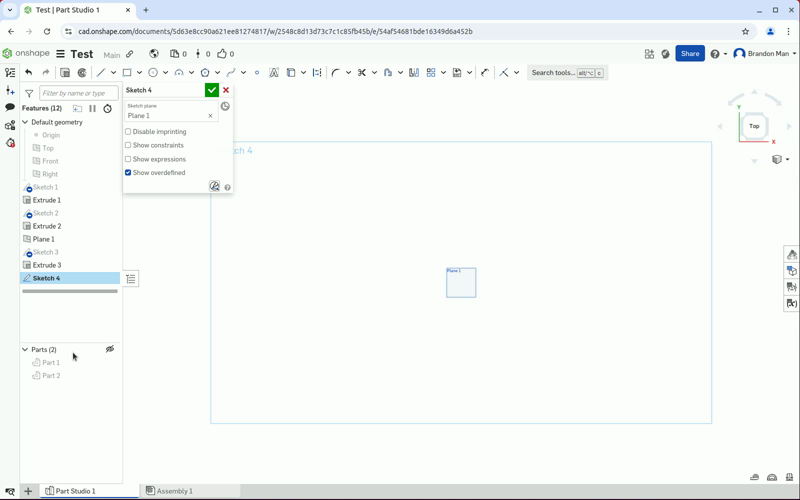
mouse_move(498, 241)
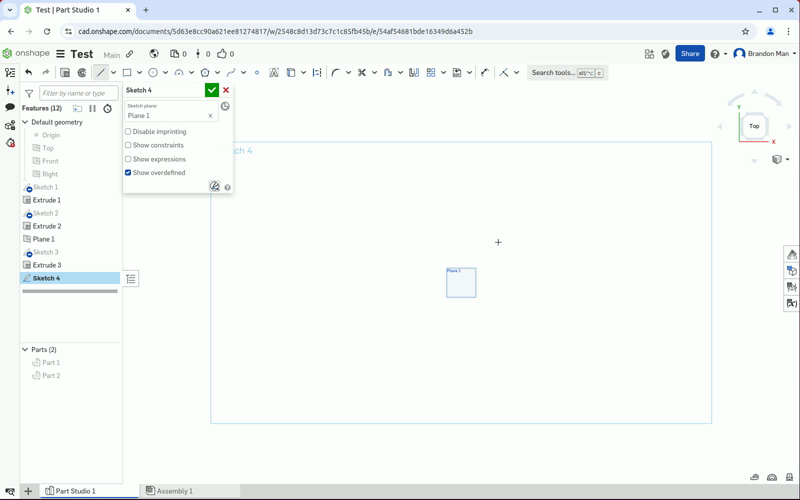
click(498, 241)
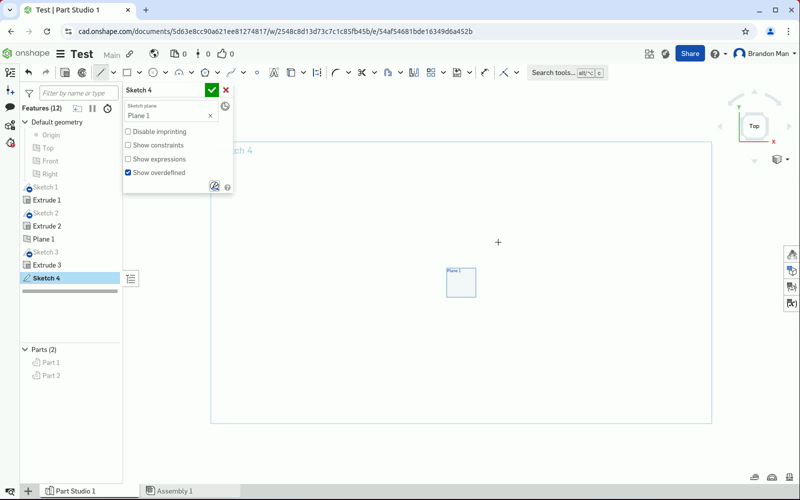
key_up(shift)
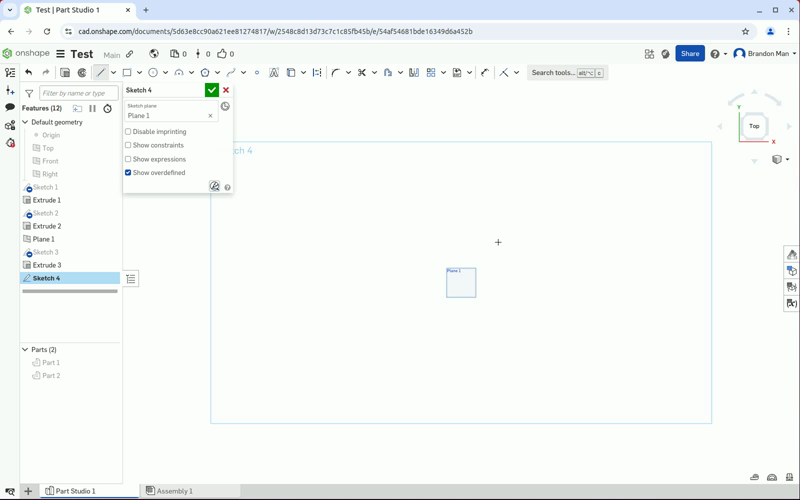
key_down(shift)
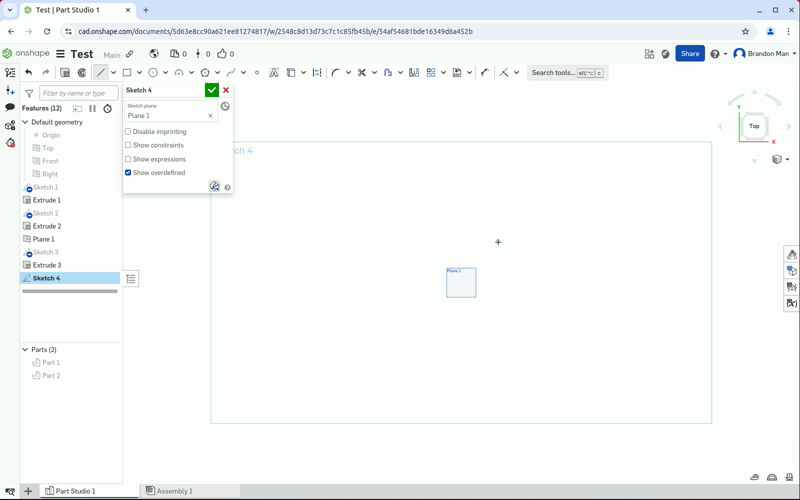
mouse_move(528, 241)
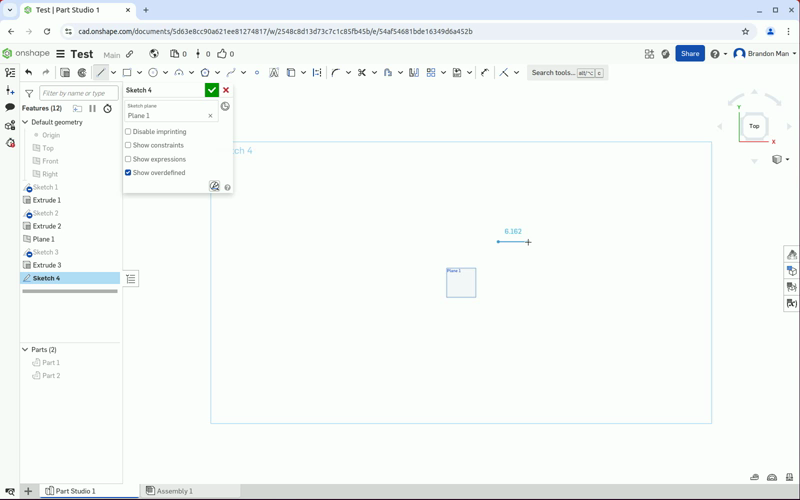
mouse_move(502, 241)
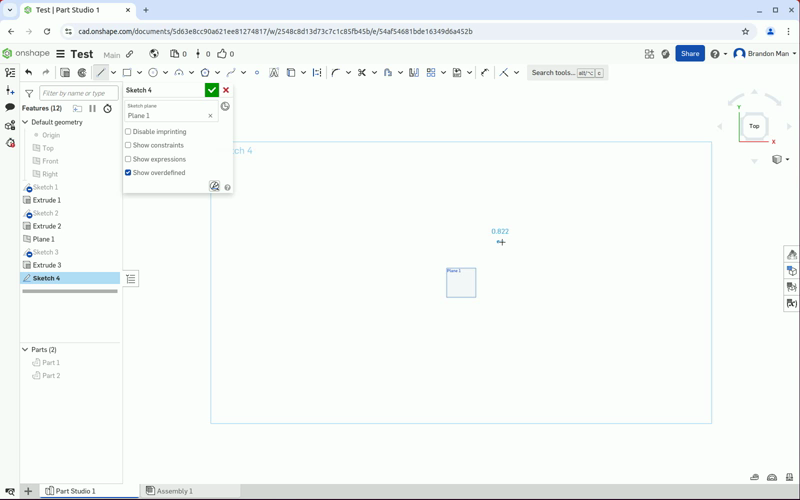
scroll(6)
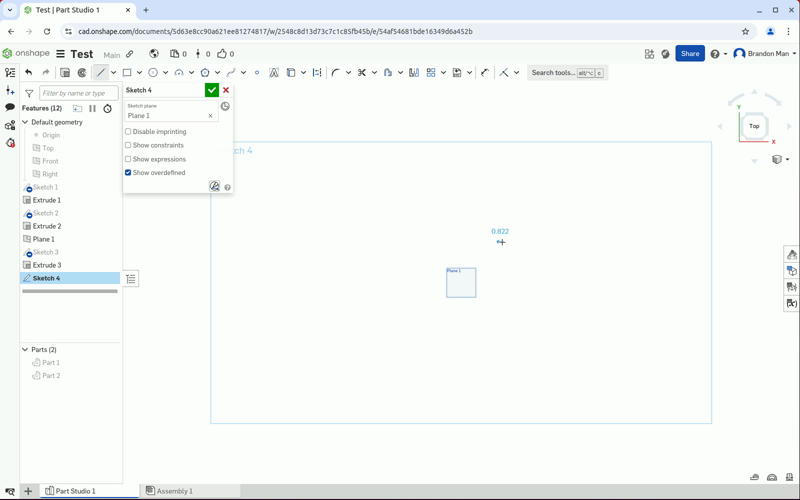
scroll(6)
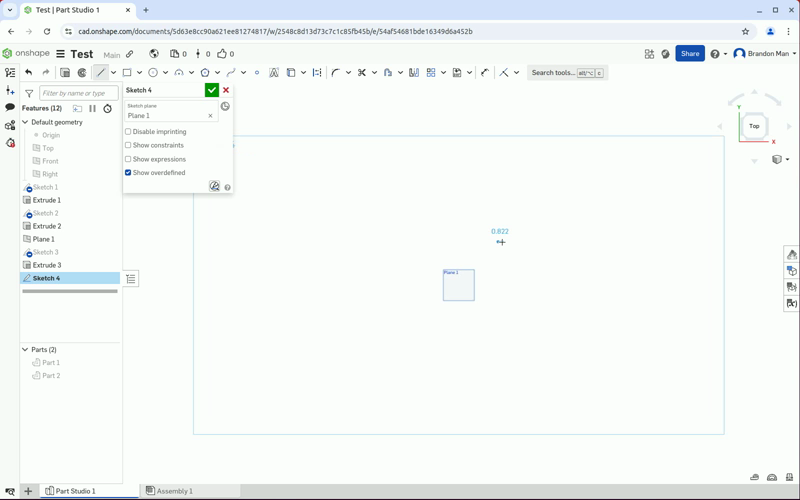
scroll(6)
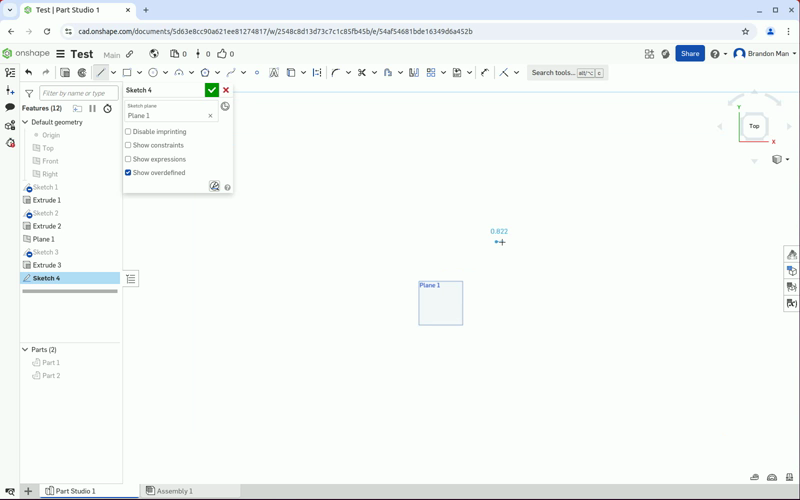
scroll(6)
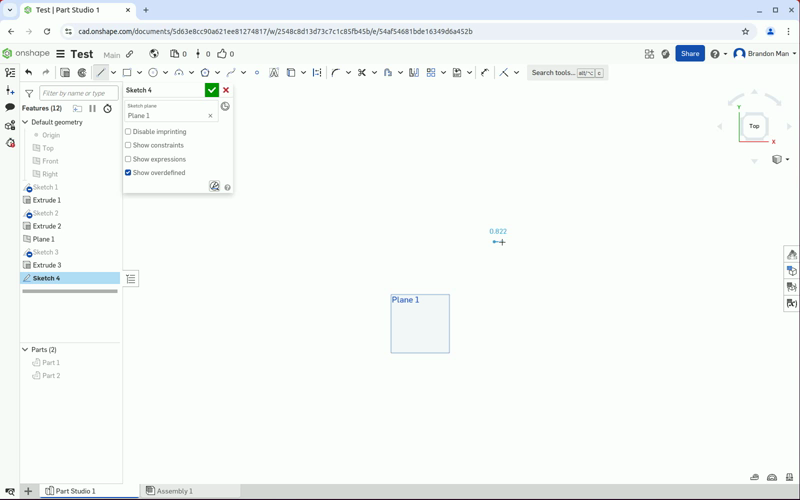
scroll(6)
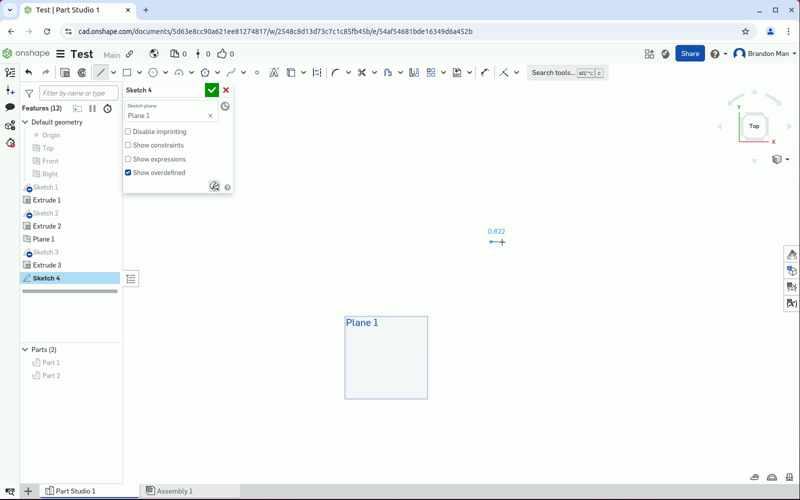
scroll(6)
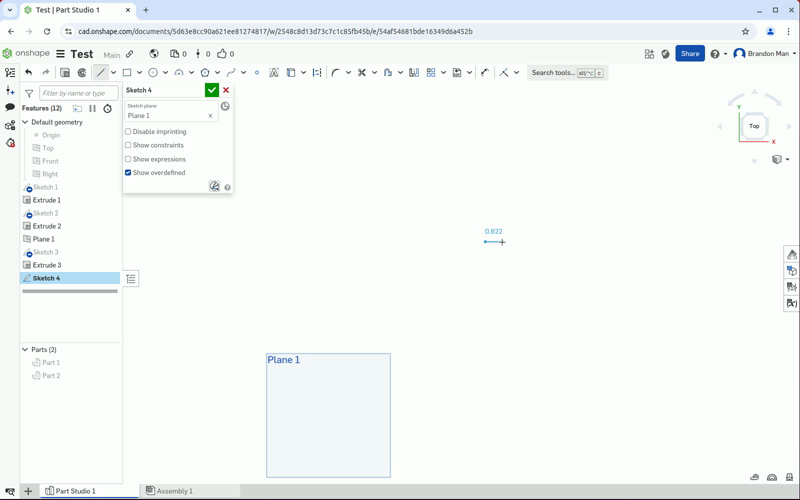
scroll(6)
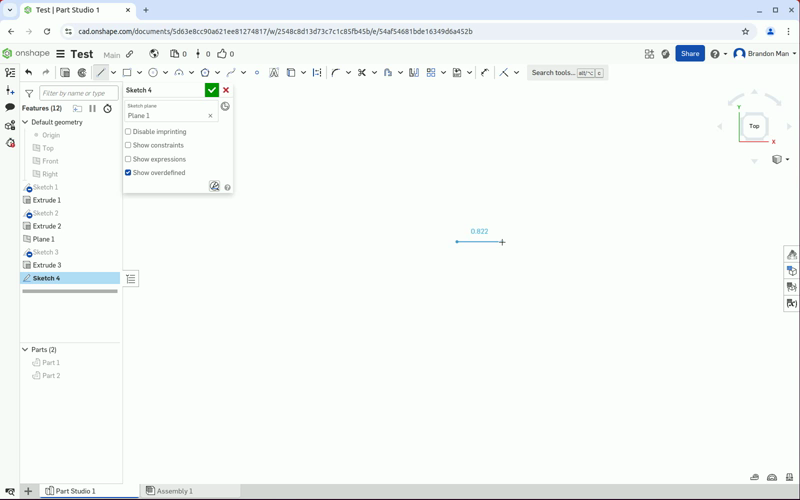
click(502, 241)
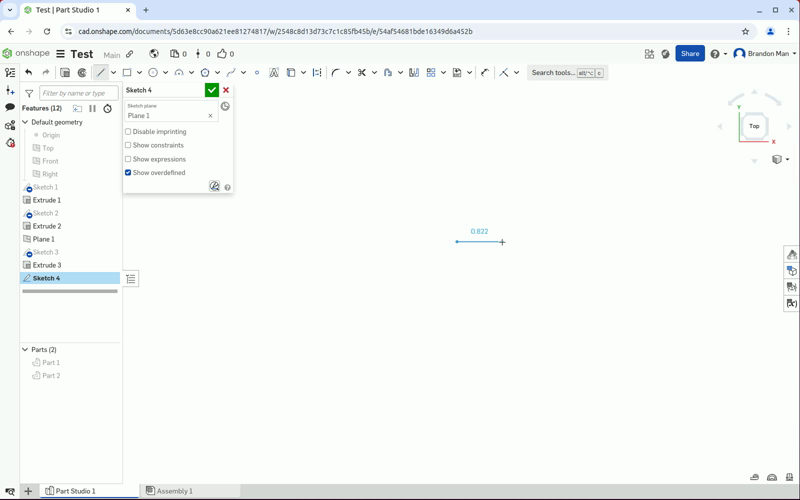
scroll(-6)
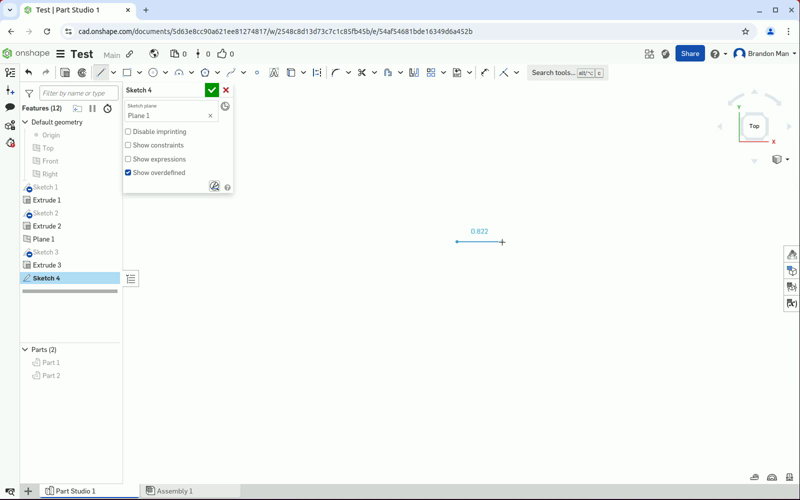
scroll(-6)
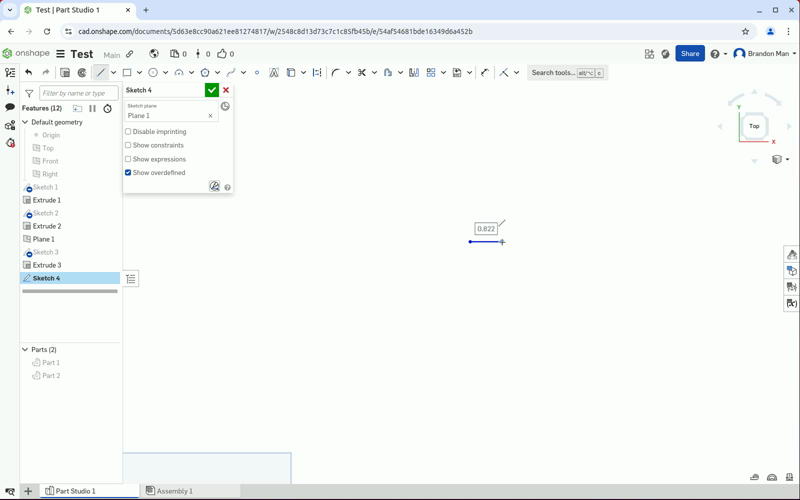
scroll(-6)
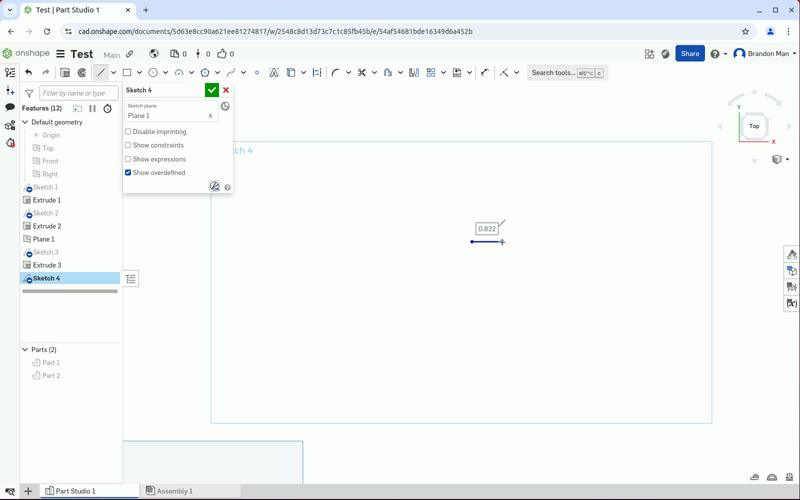
scroll(-6)
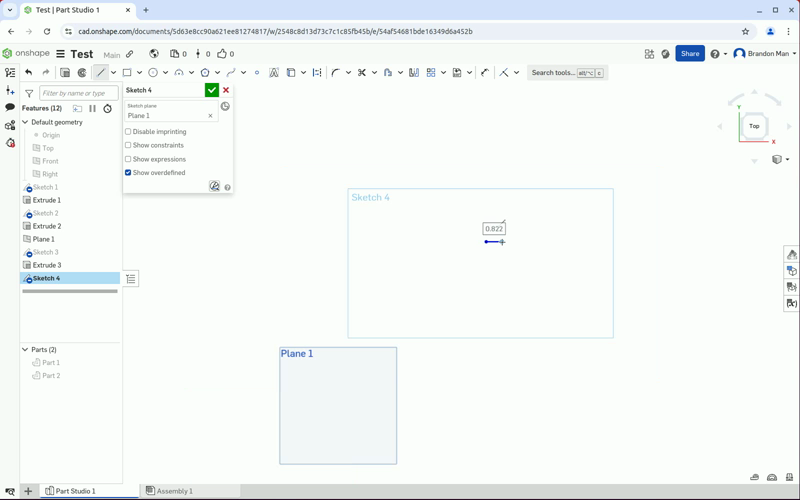
scroll(-6)
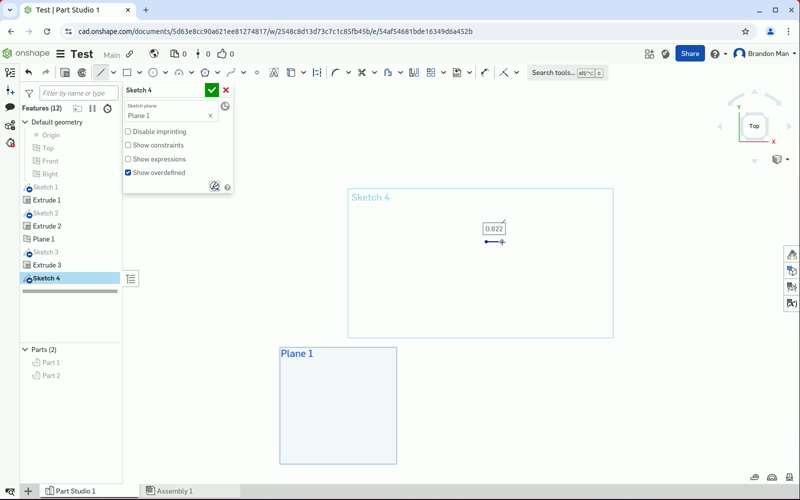
scroll(-6)
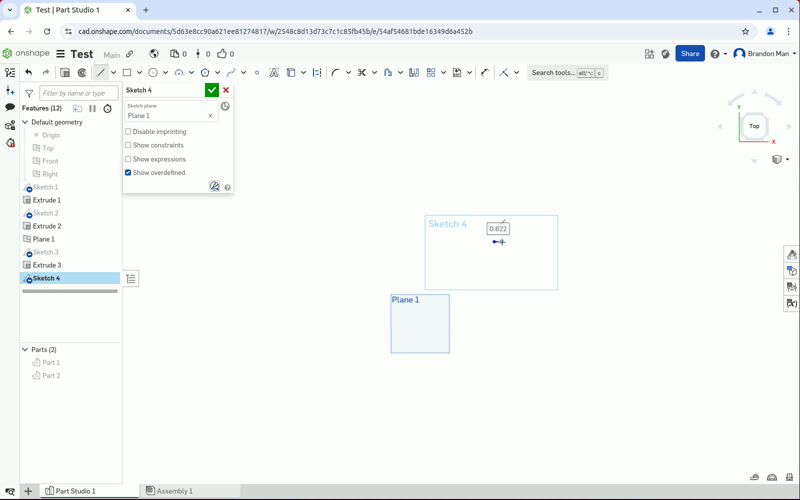
scroll(-6)
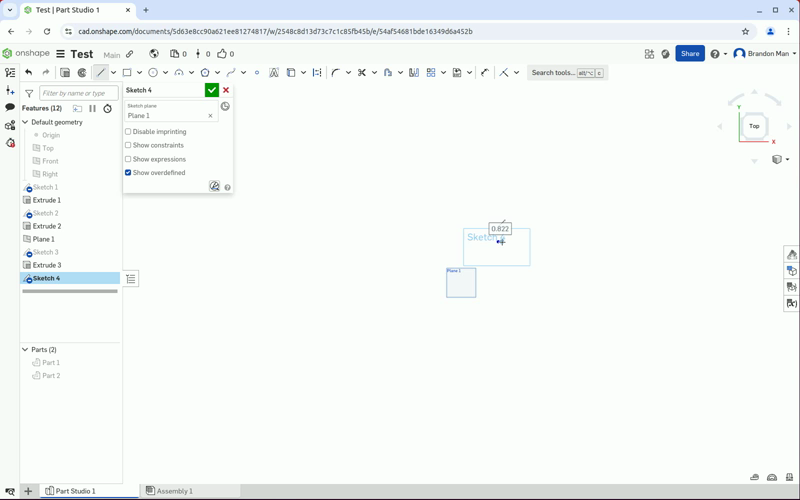
key_up(shift)
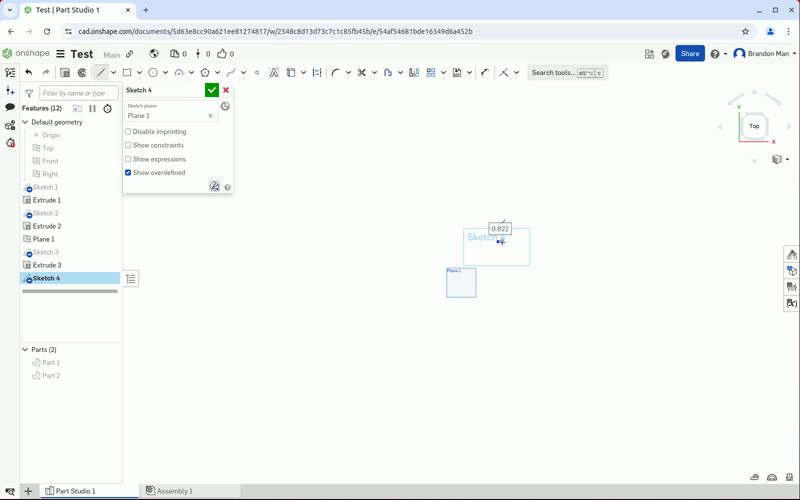
key_down(shift)
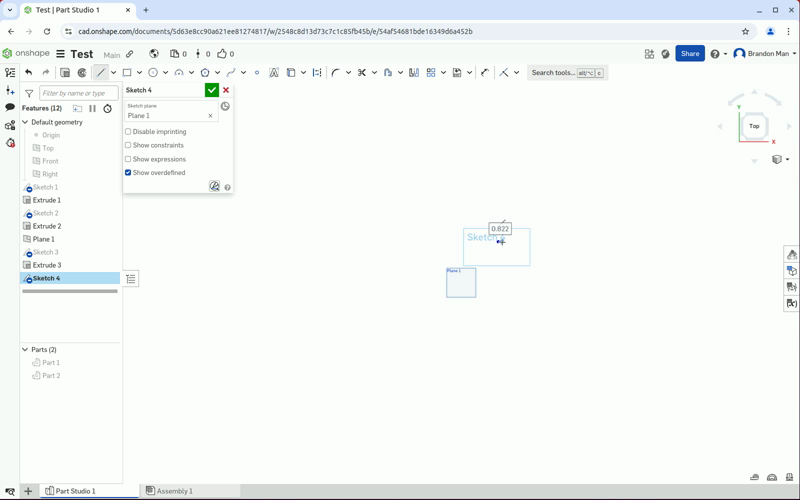
mouse_move(532, 241)
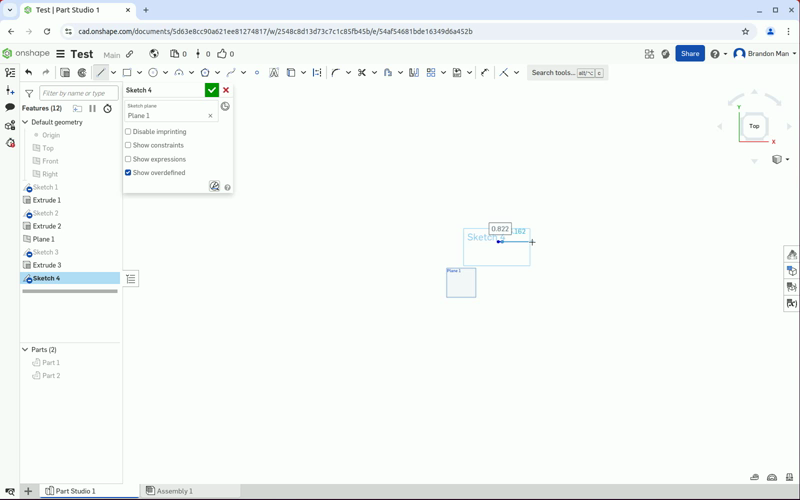
mouse_move(517, 226)
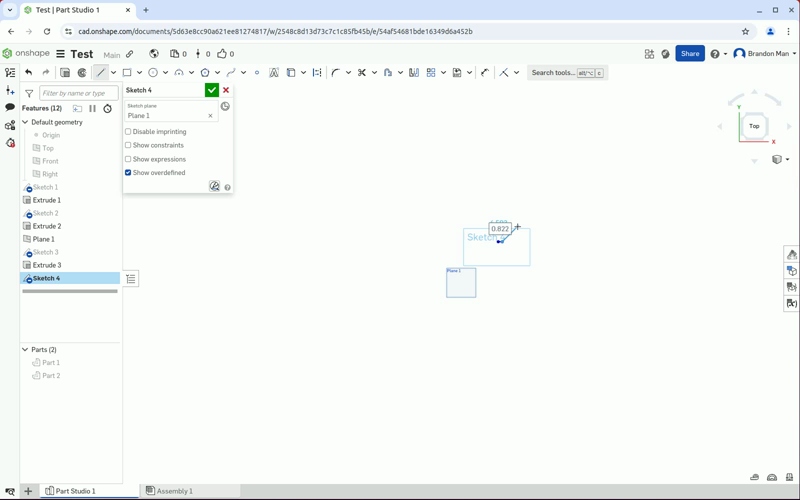
click(517, 226)
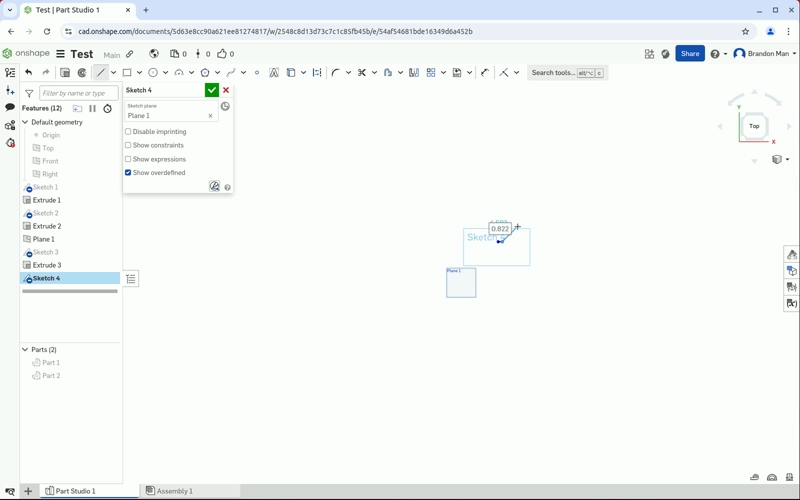
key_up(shift)
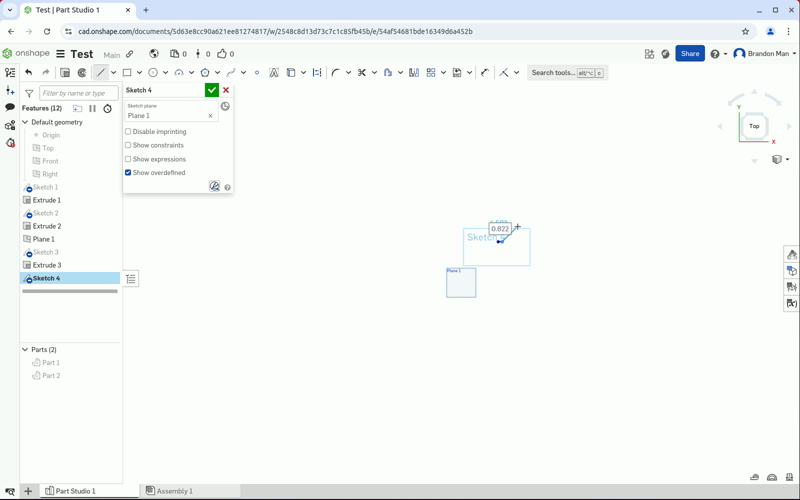
key_down(shift)
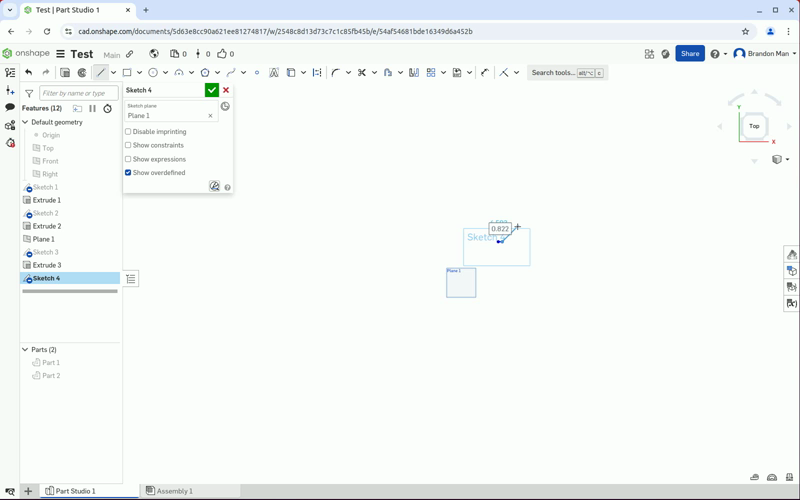
mouse_move(547, 226)
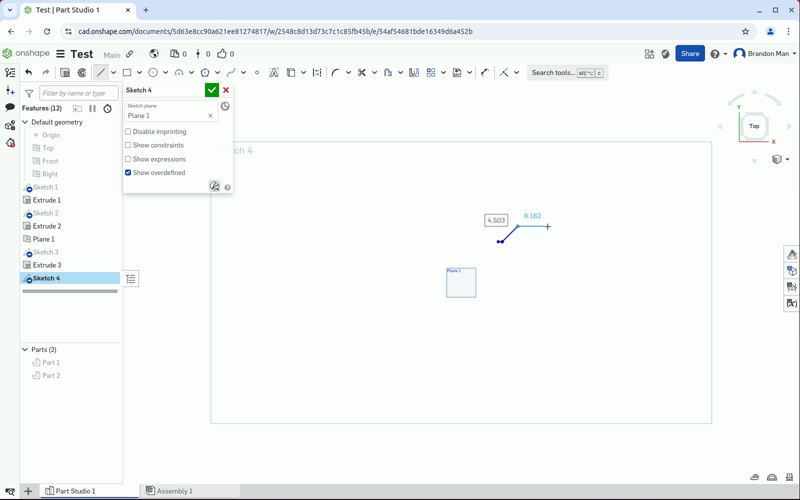
mouse_move(528, 215)
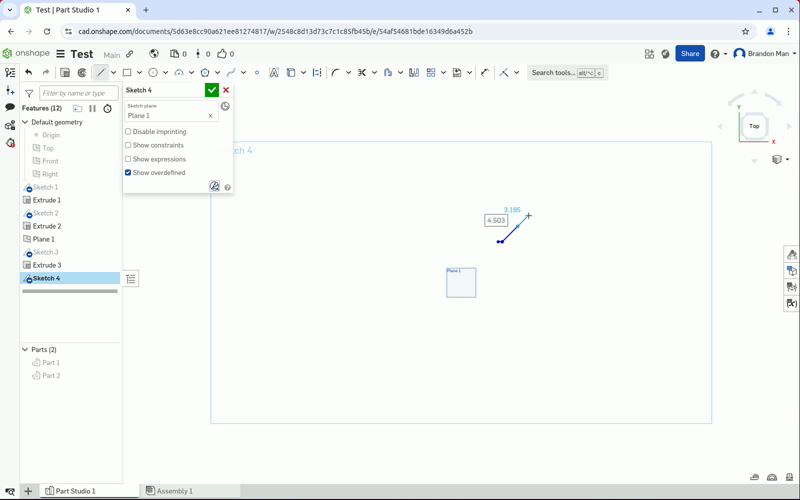
click(528, 215)
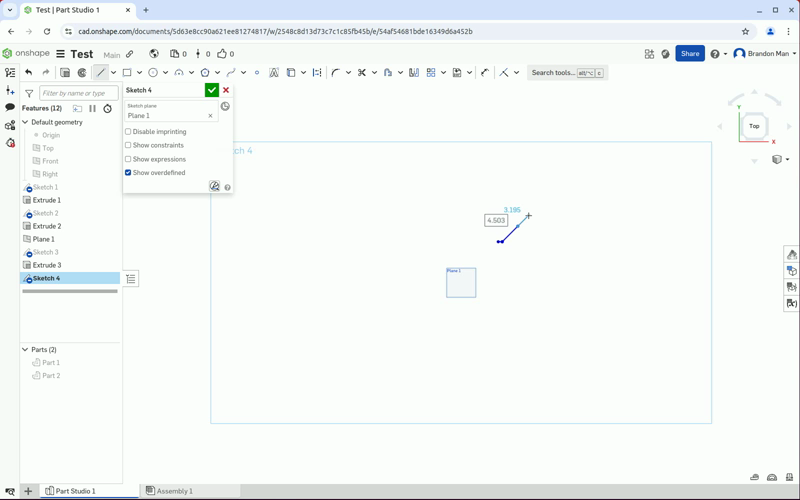
key_up(shift)
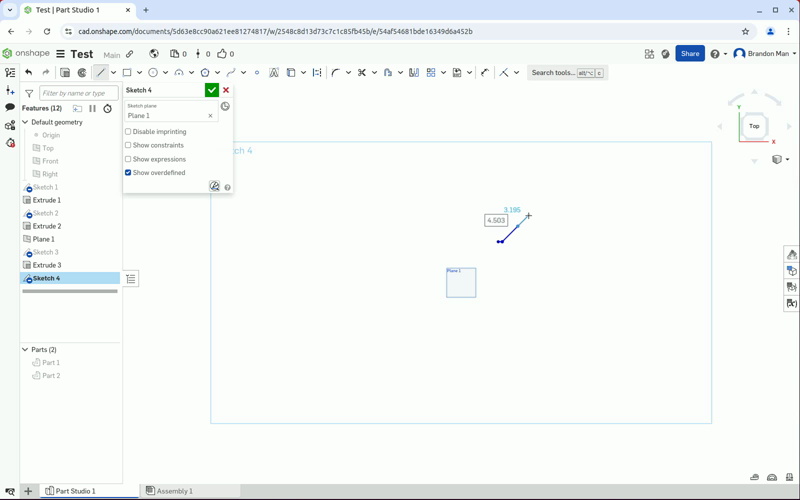
key(esc)
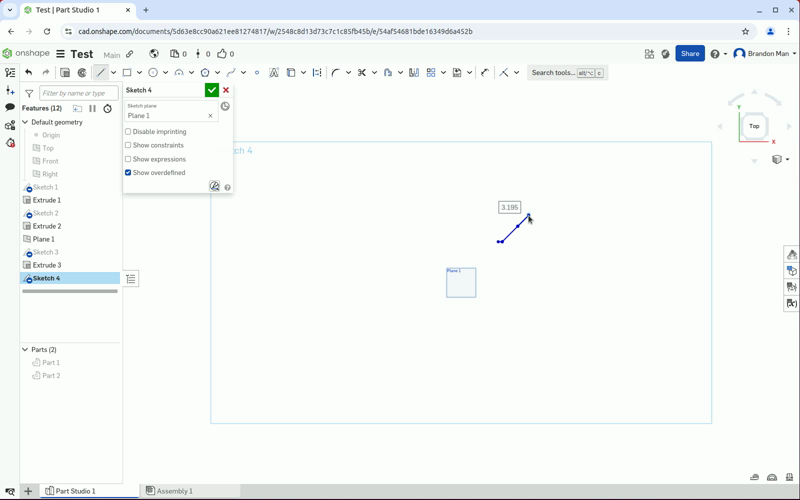
key(a)
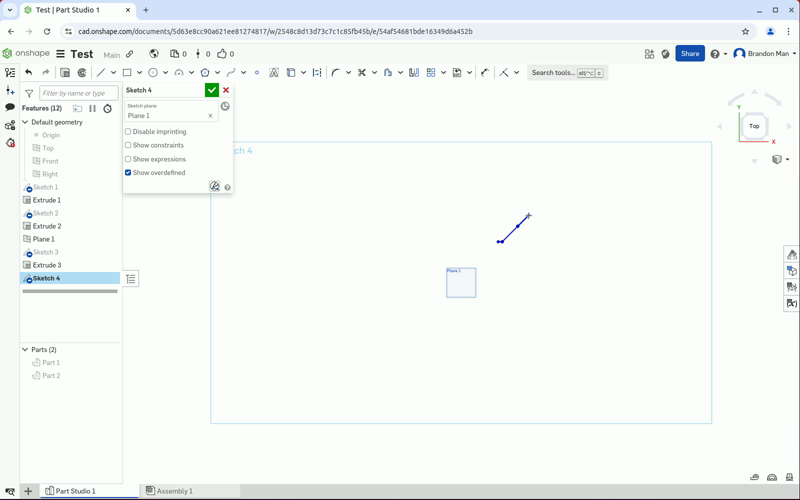
mouse_move(528, 215)
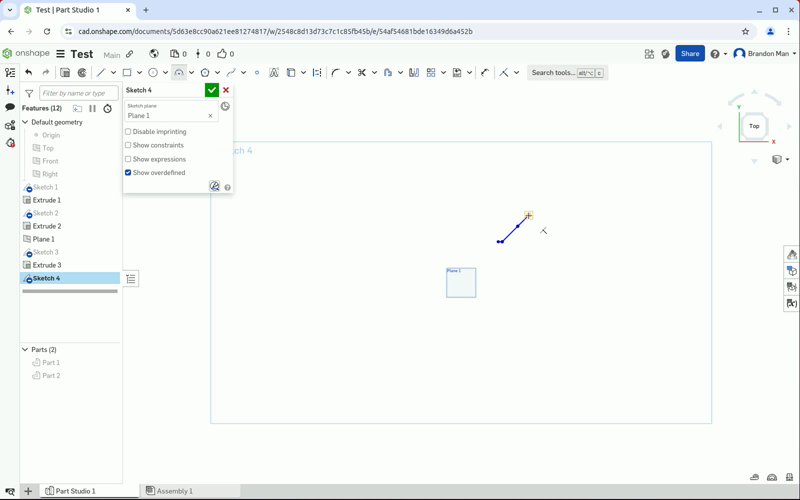
click(528, 215)
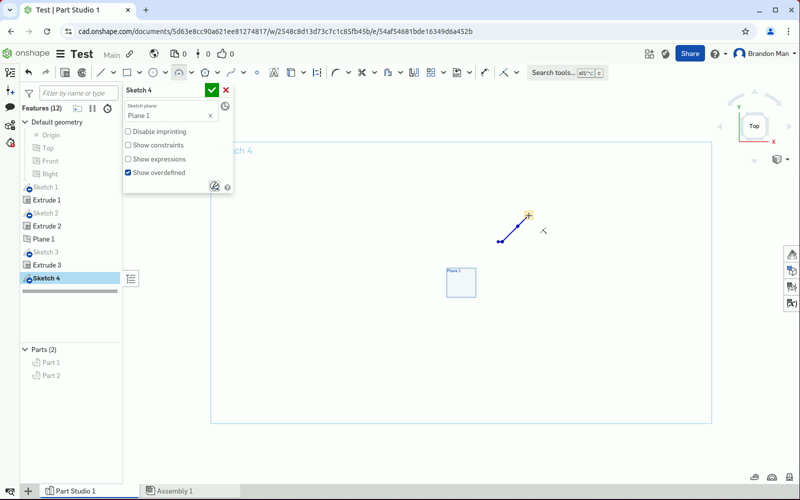
key_down(shift)
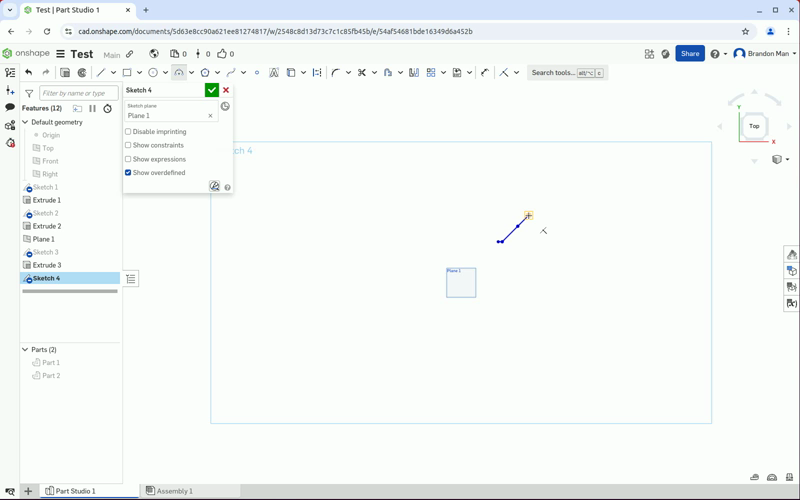
mouse_move(517, 210)
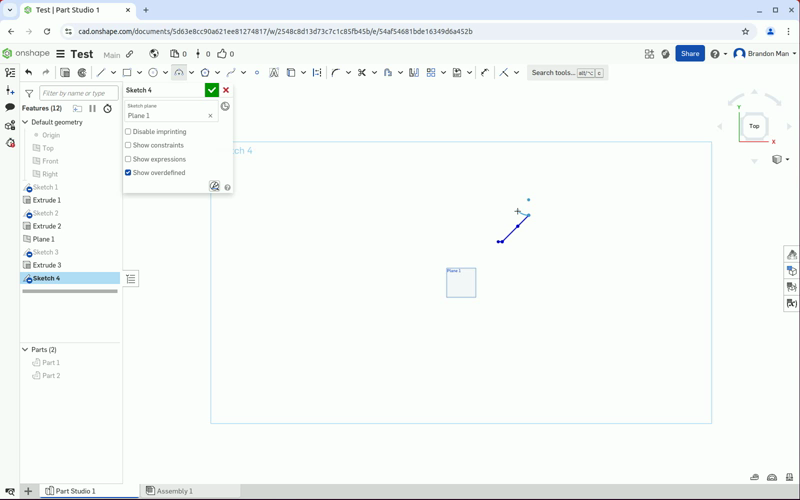
click(517, 210)
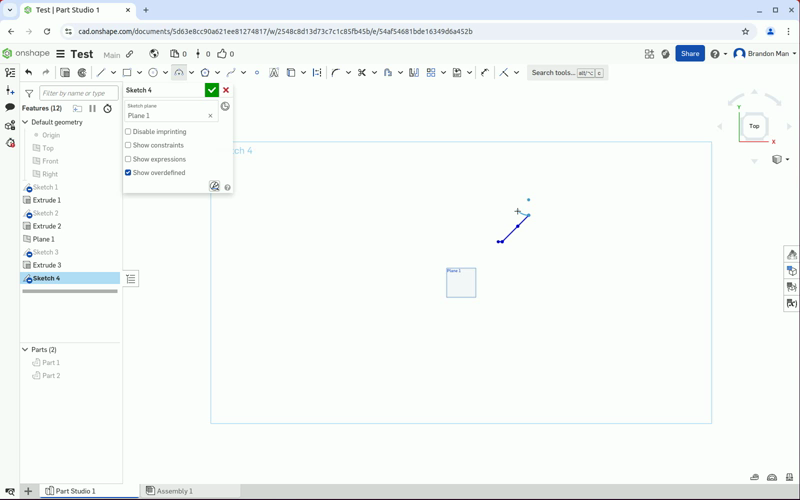
mouse_move(523, 211)
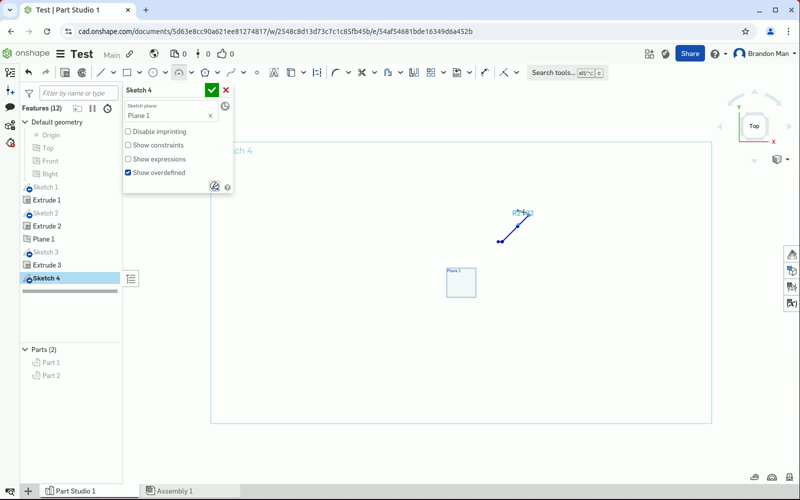
click(523, 211)
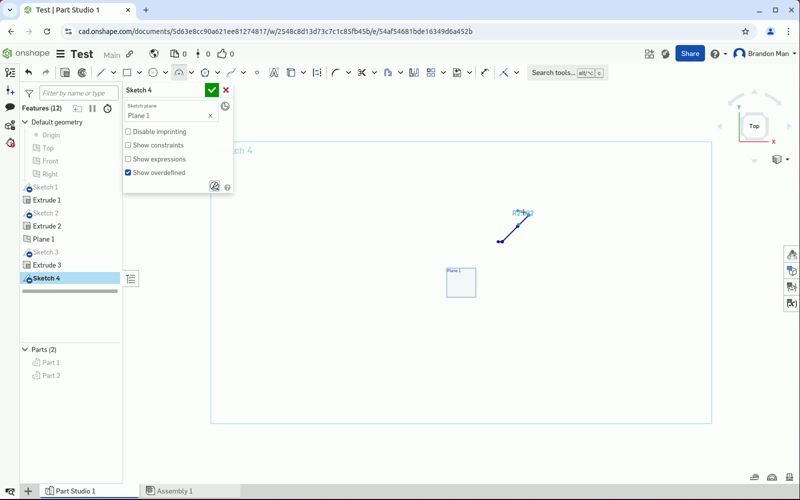
key_up(shift)
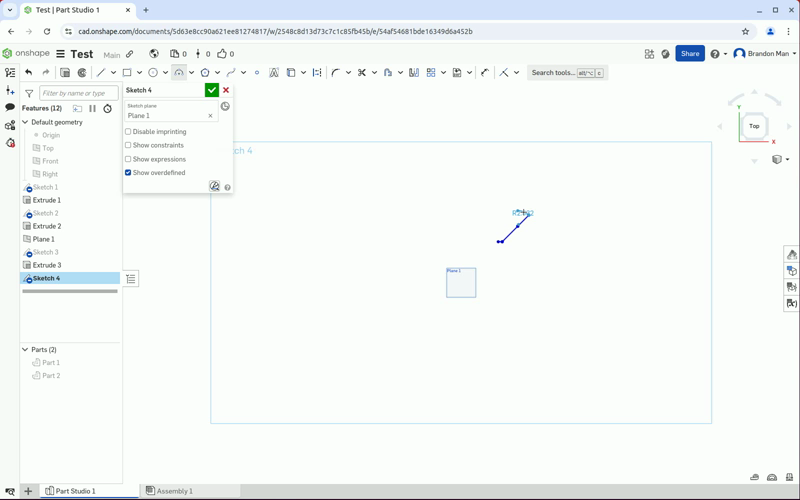
key(esc)
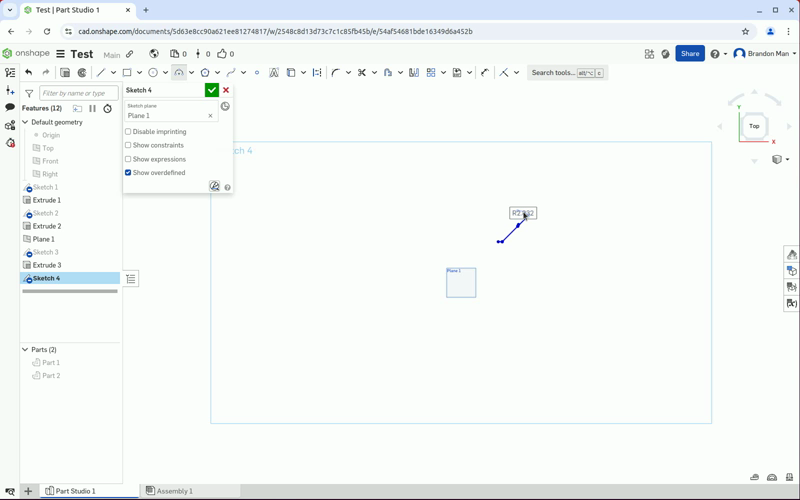
key(l)
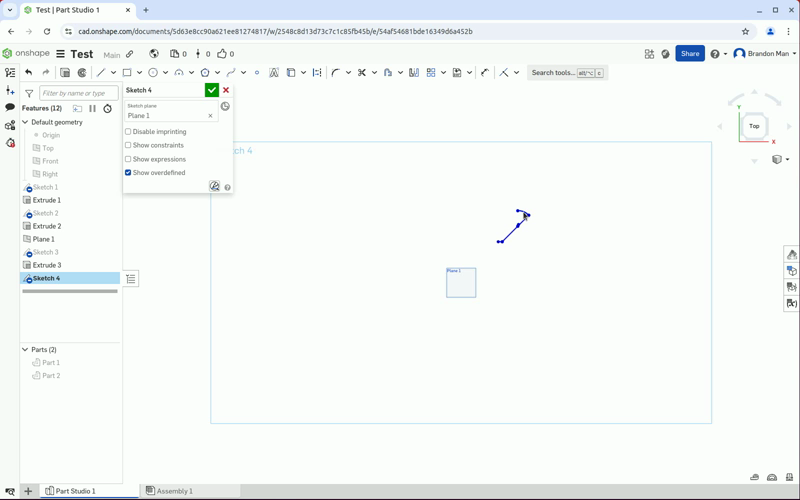
mouse_move(517, 210)
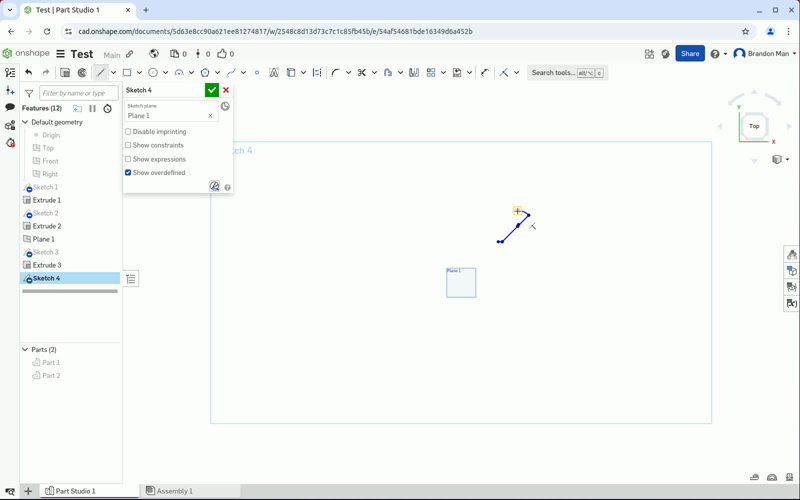
click(517, 210)
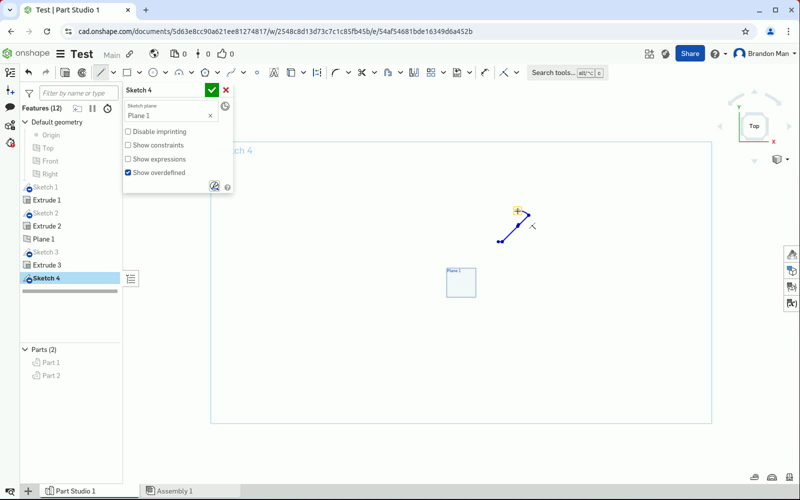
key_down(shift)
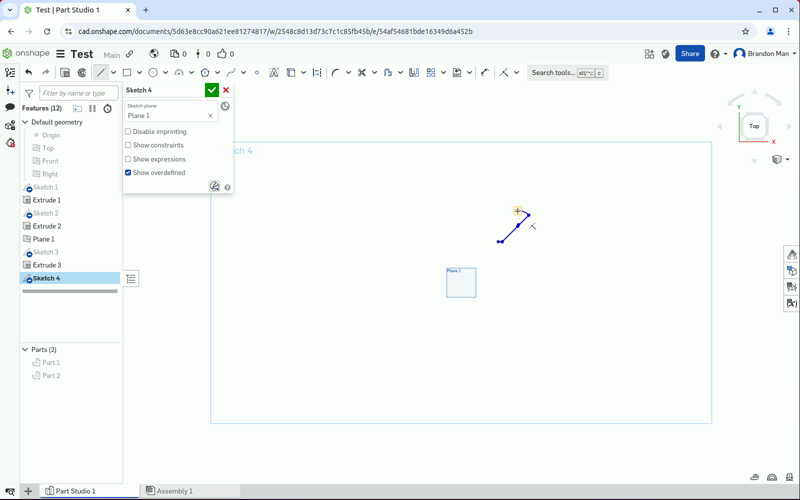
mouse_move(547, 210)
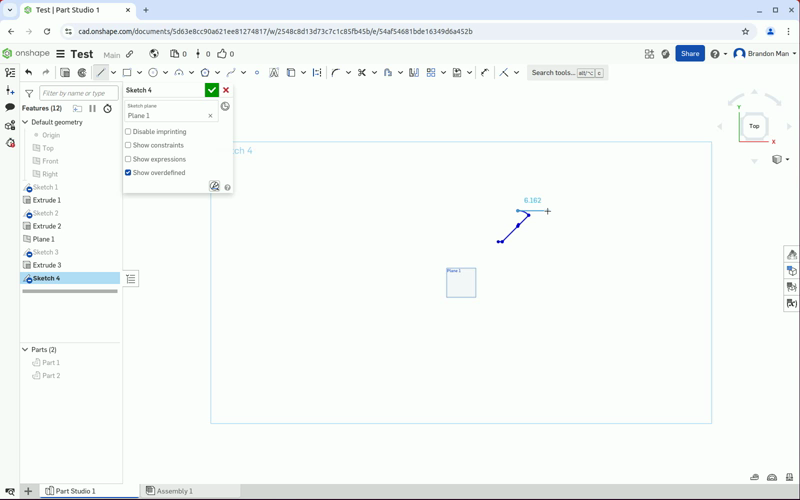
mouse_move(498, 210)
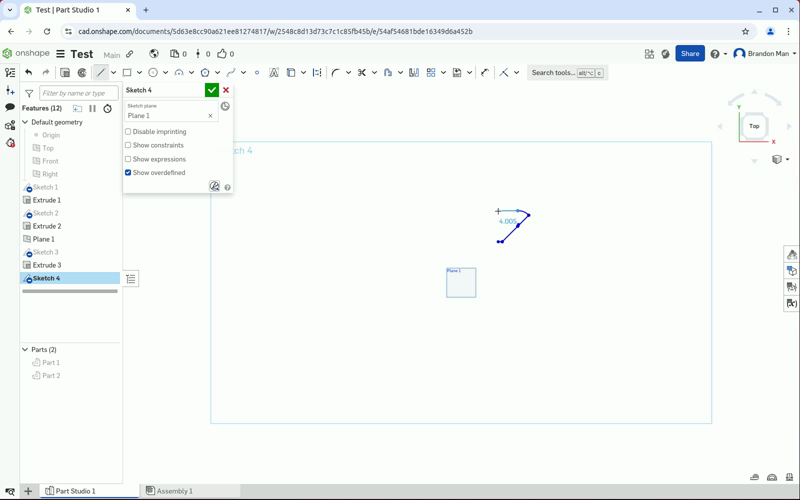
click(498, 210)
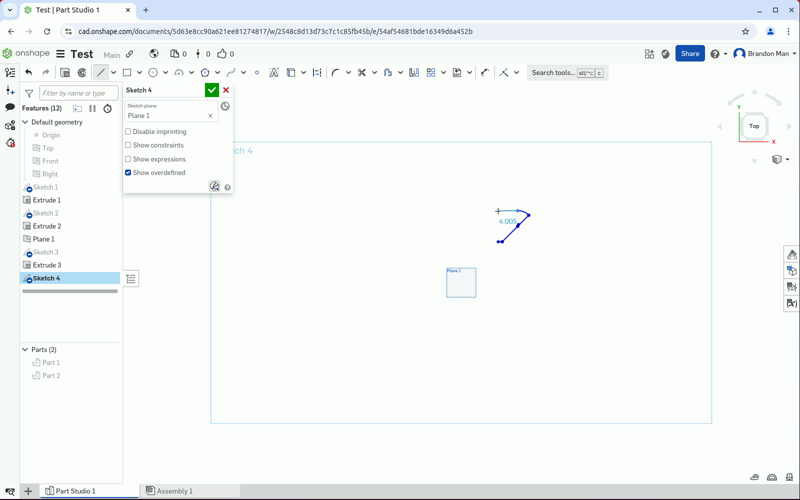
key_up(shift)
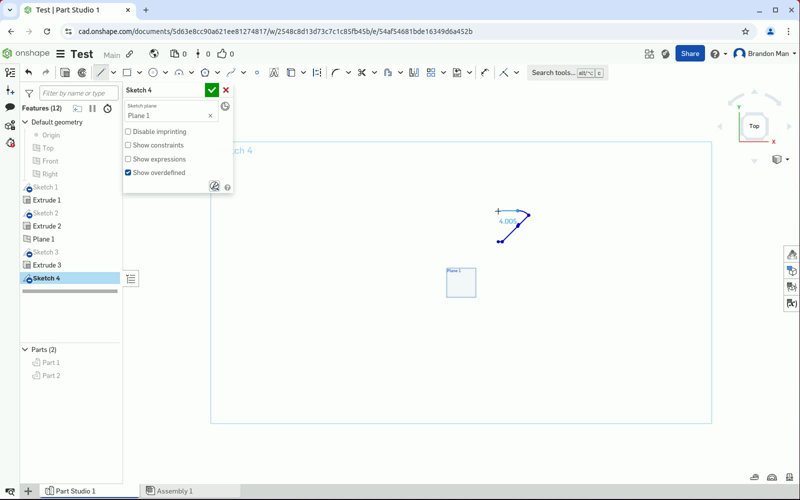
key(esc)
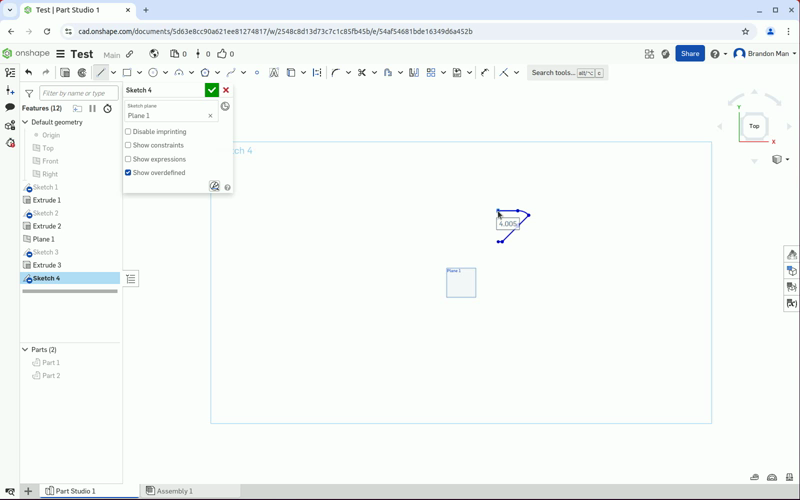
key(a)
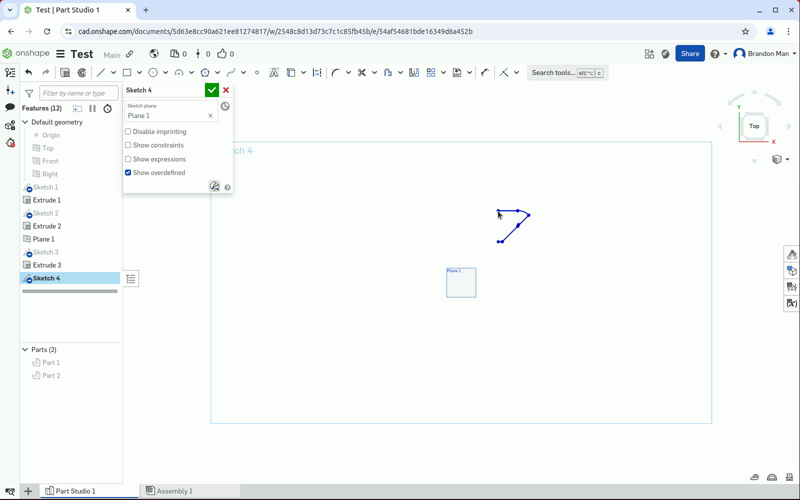
mouse_move(498, 210)
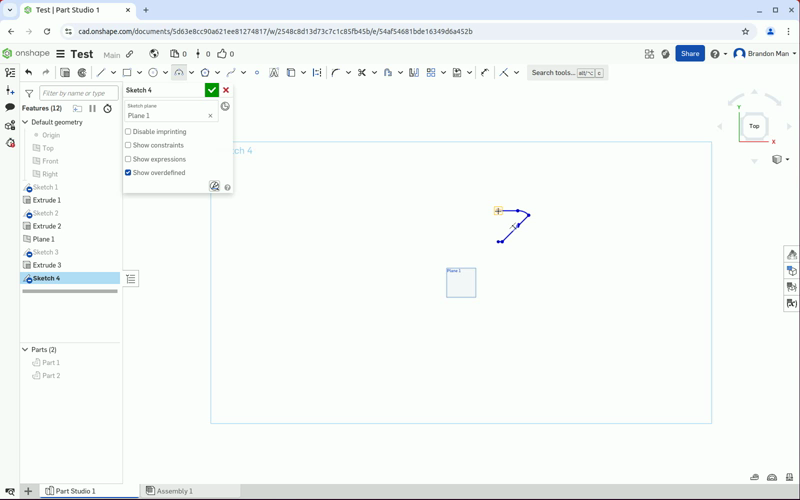
click(498, 210)
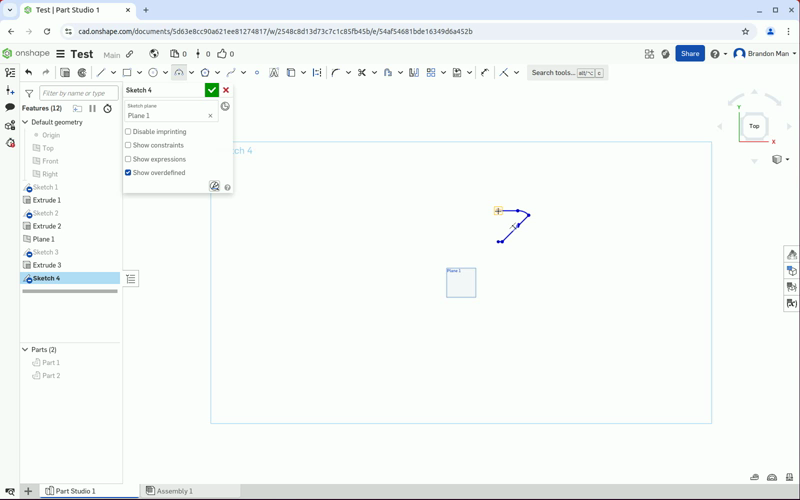
mouse_move(498, 241)
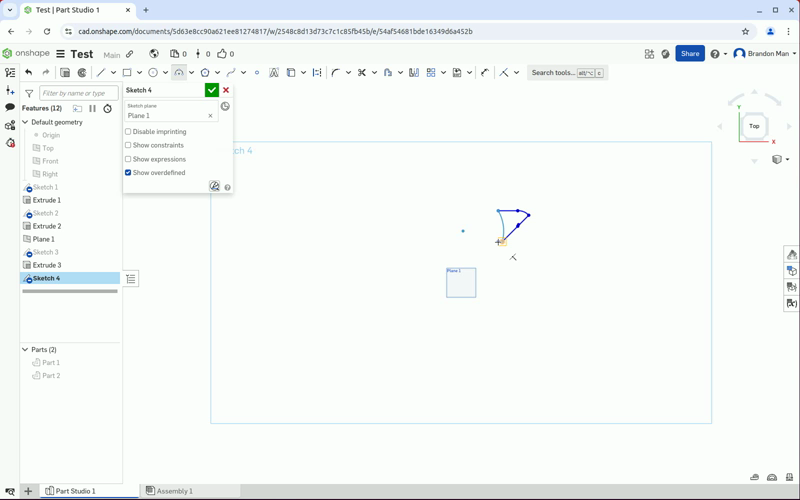
scroll(6)
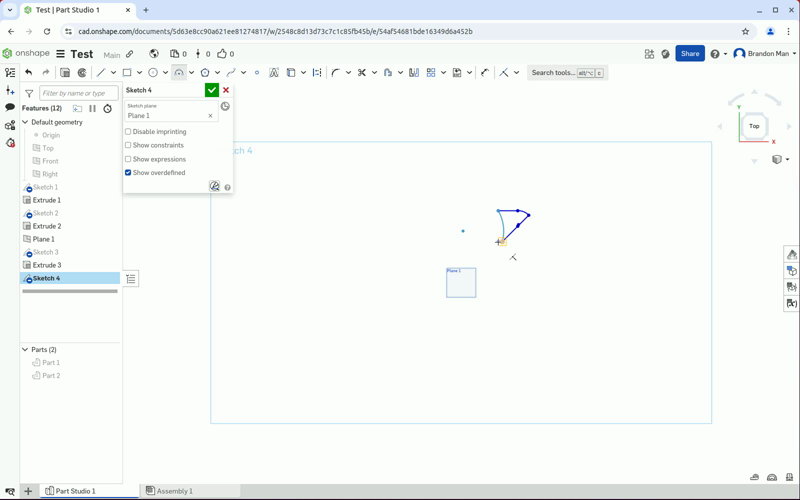
scroll(6)
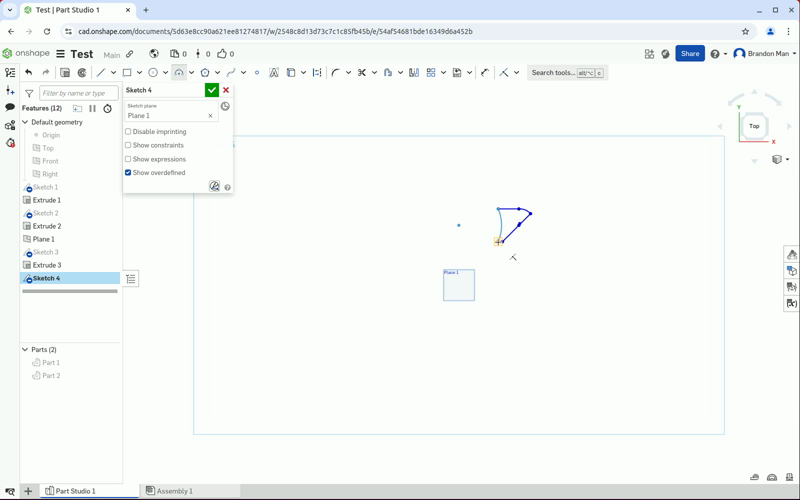
scroll(6)
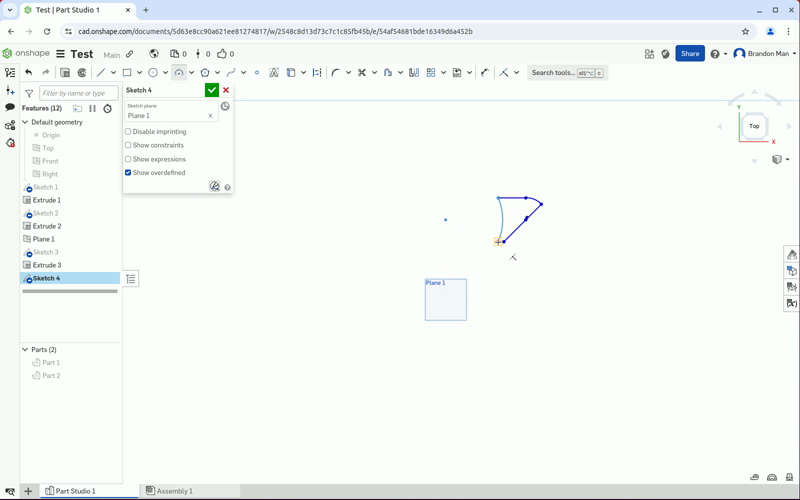
scroll(6)
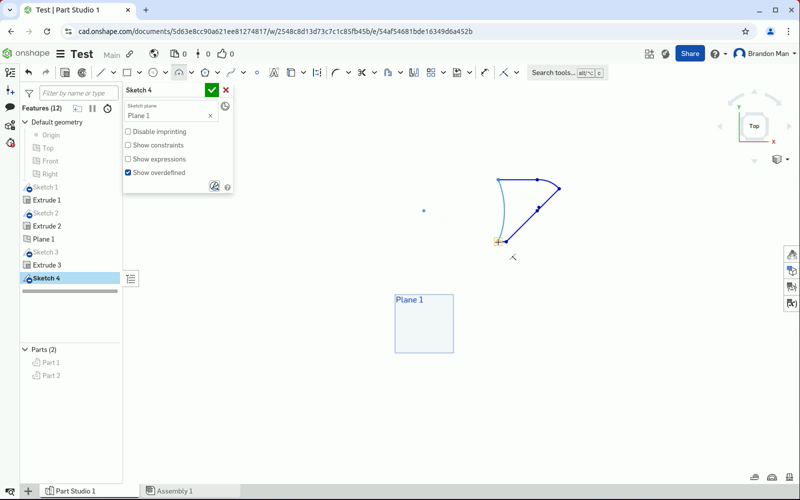
scroll(6)
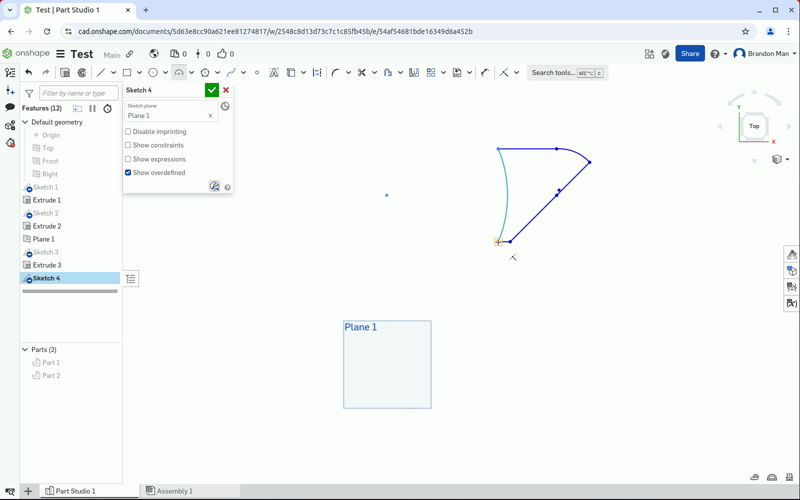
scroll(6)
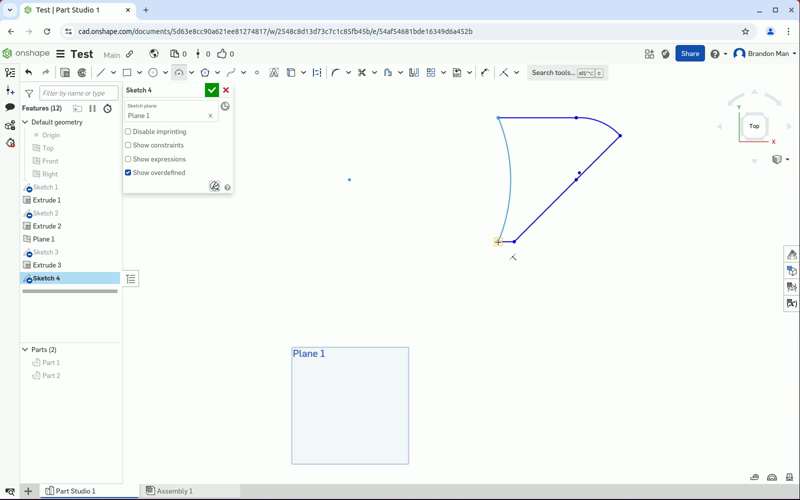
scroll(6)
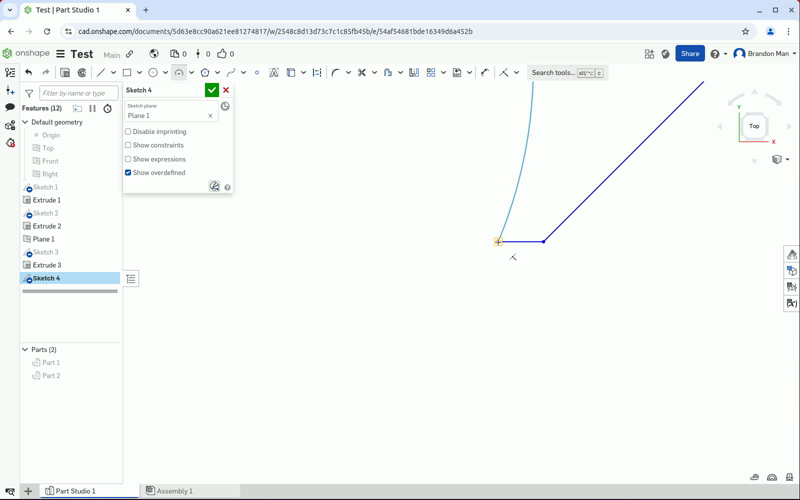
click(498, 241)
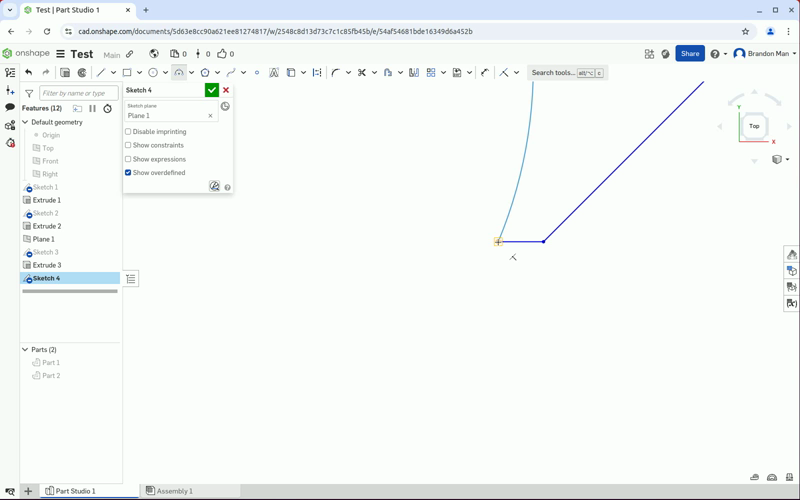
scroll(-6)
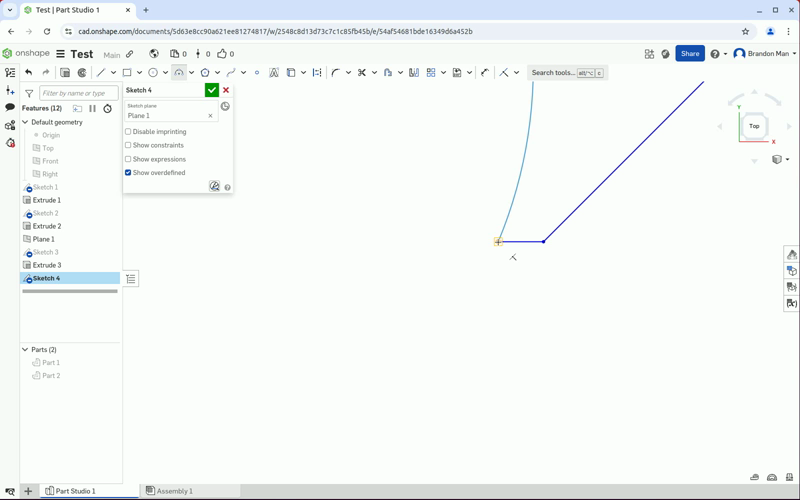
scroll(-6)
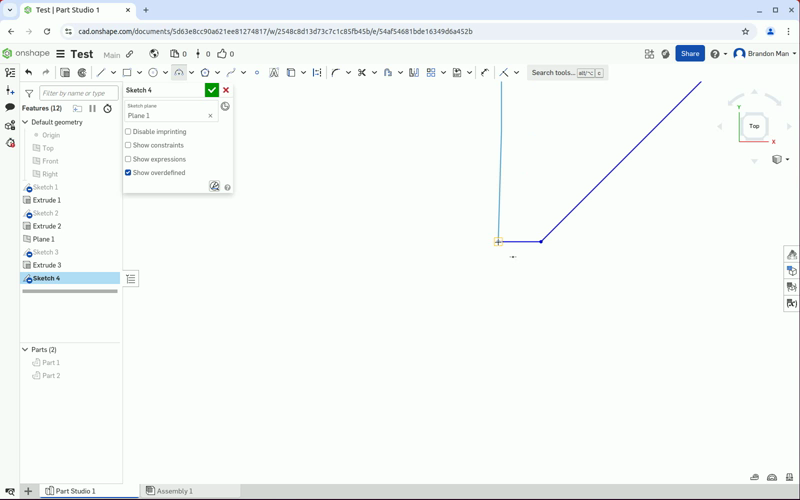
scroll(-6)
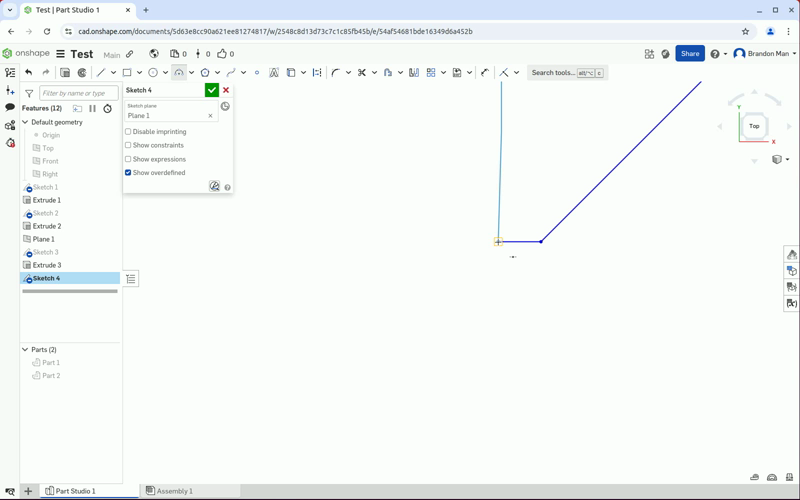
scroll(-6)
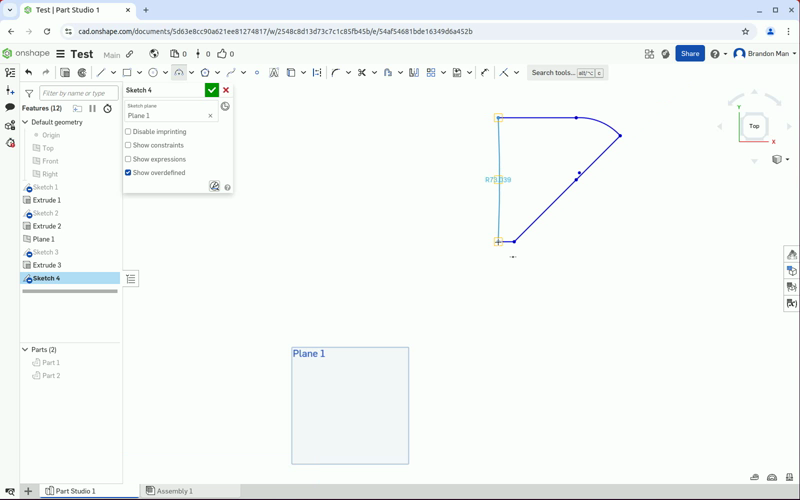
scroll(-6)
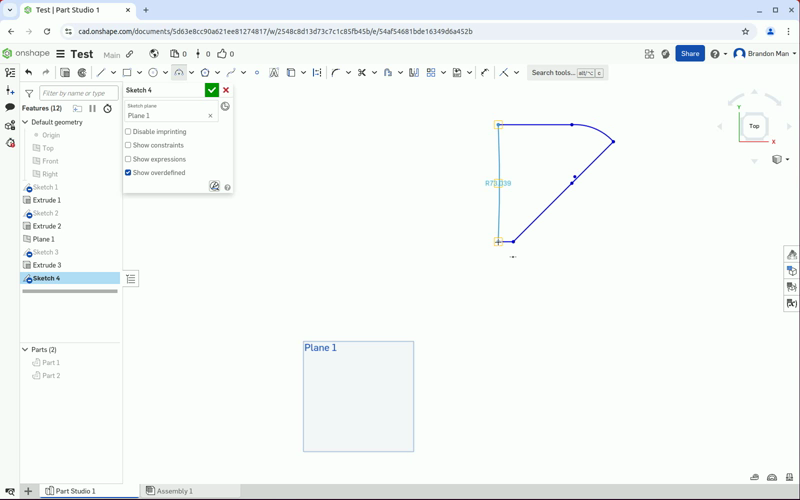
scroll(-6)
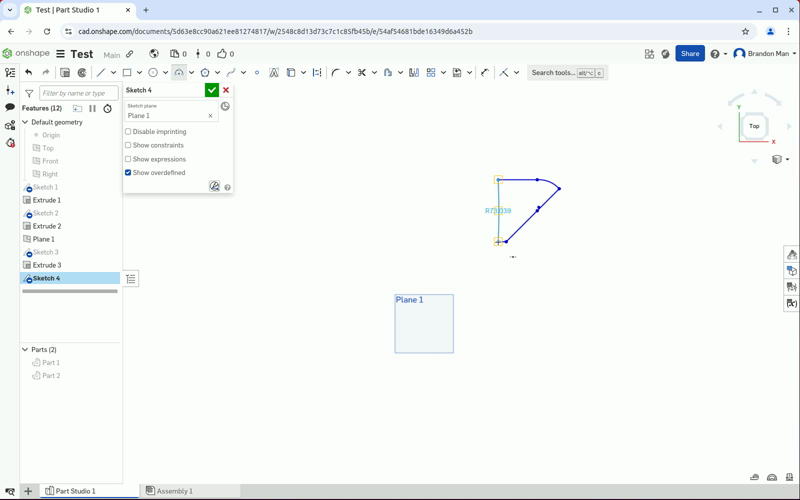
scroll(-6)
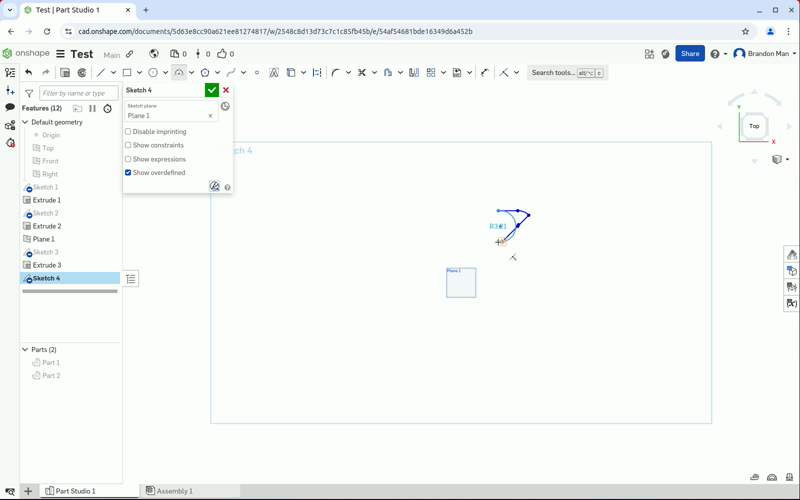
key_down(shift)
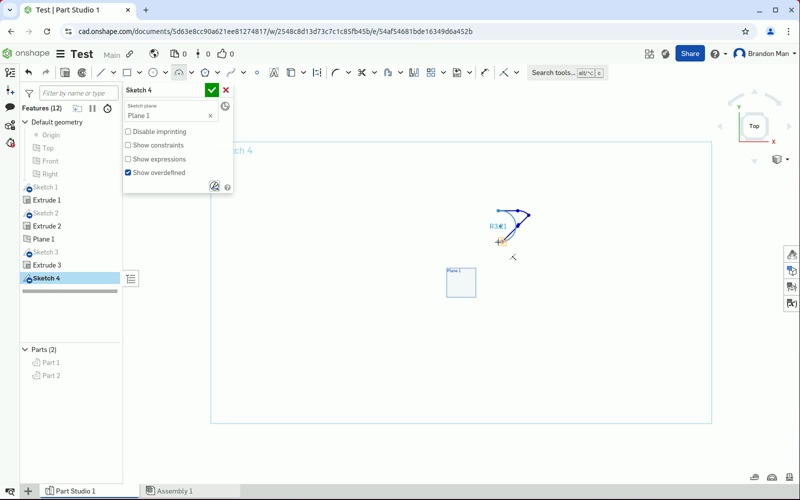
mouse_move(482, 226)
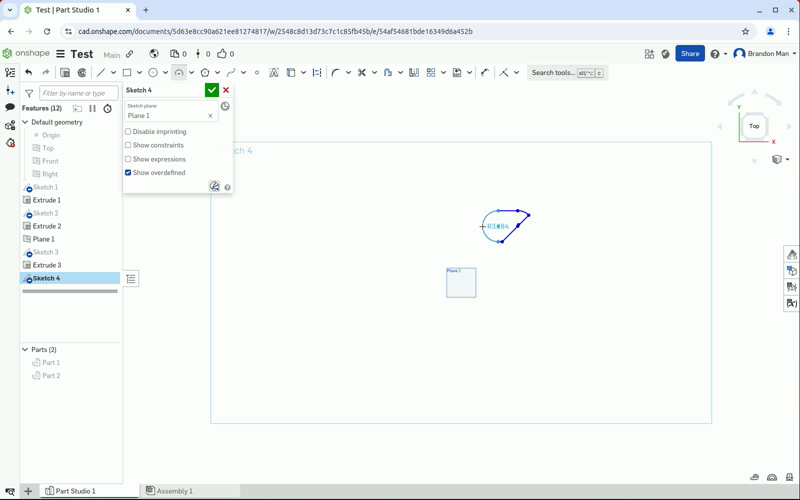
click(482, 226)
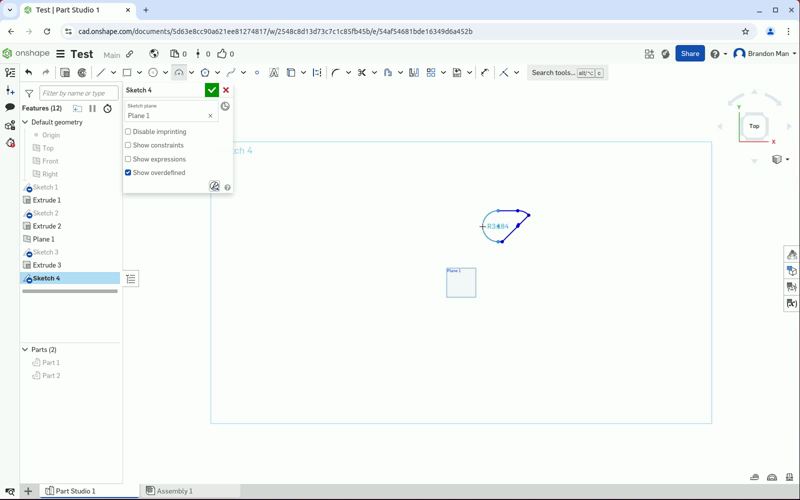
key_up(shift)
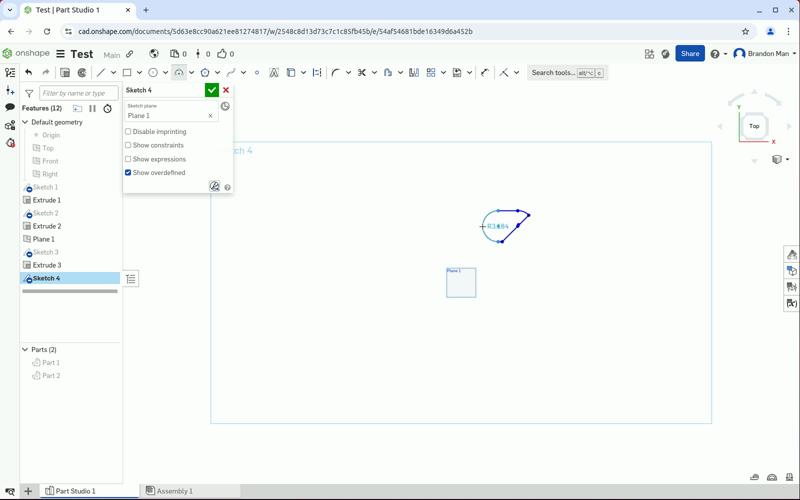
key(esc)
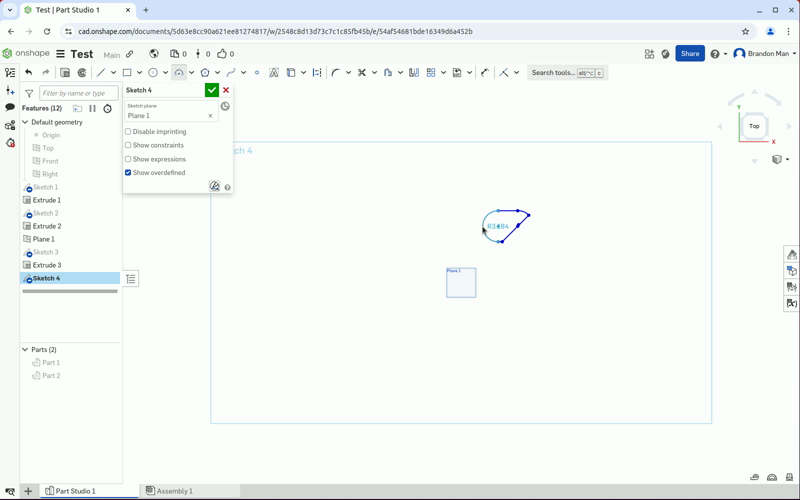
mouse_move(491, 236)
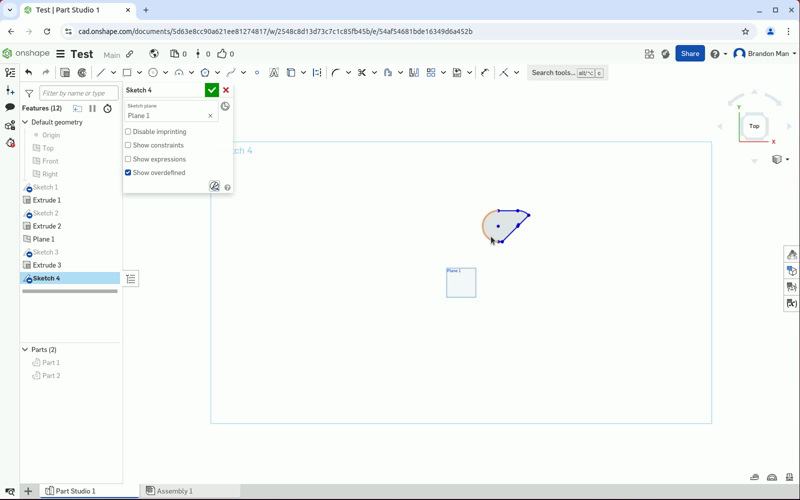
scroll(6)
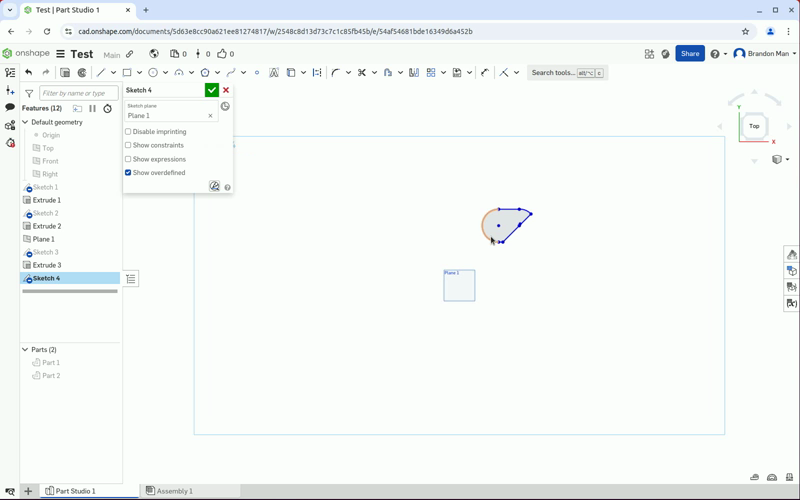
scroll(6)
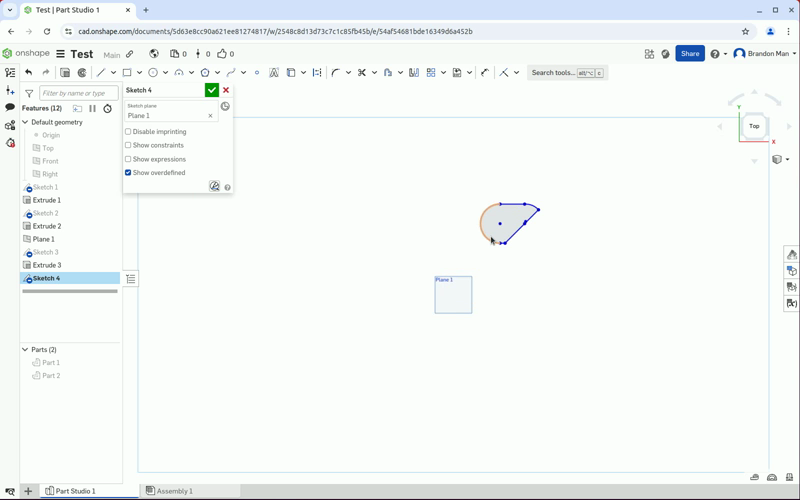
scroll(6)
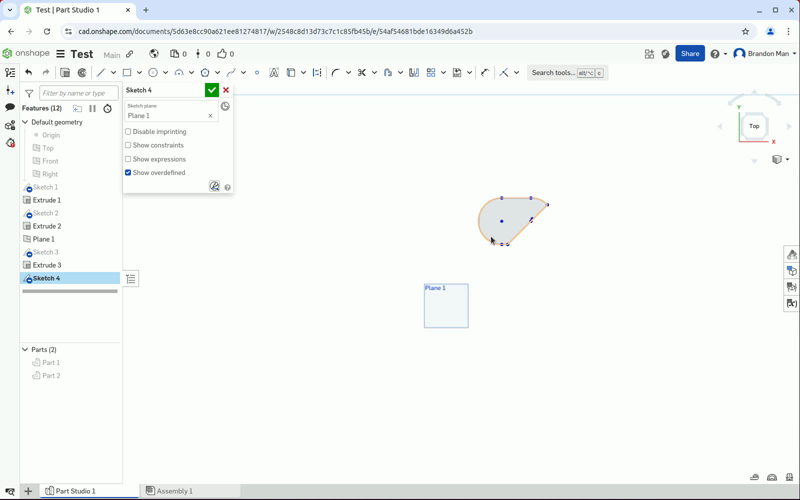
scroll(6)
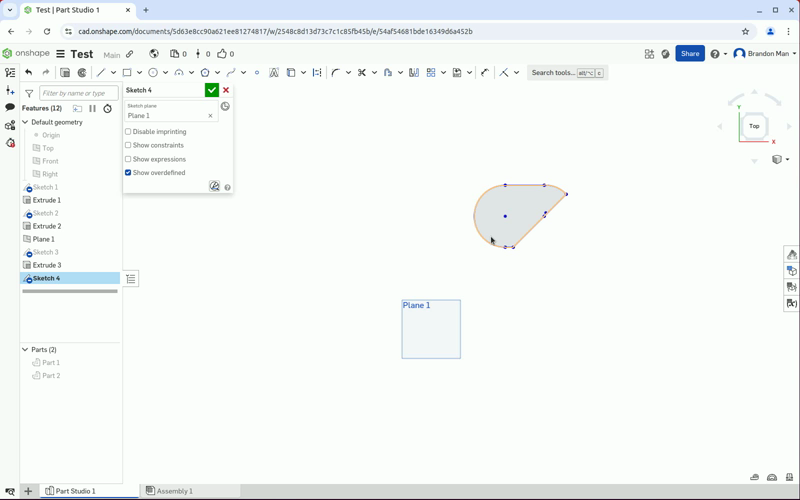
scroll(6)
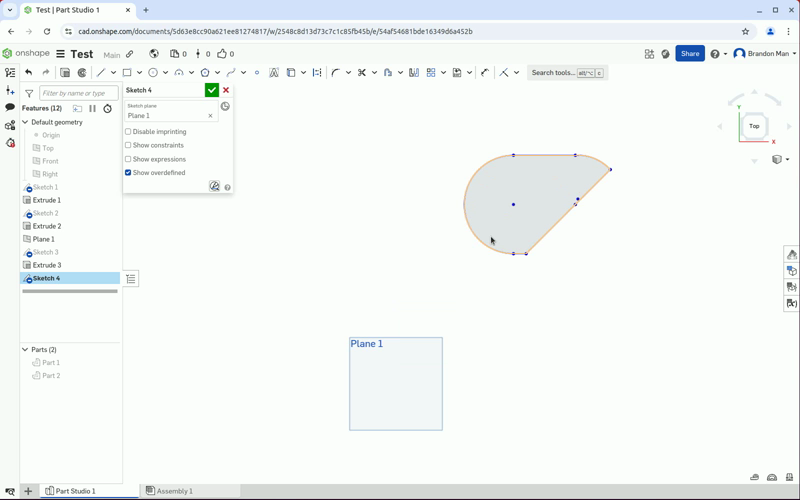
scroll(6)
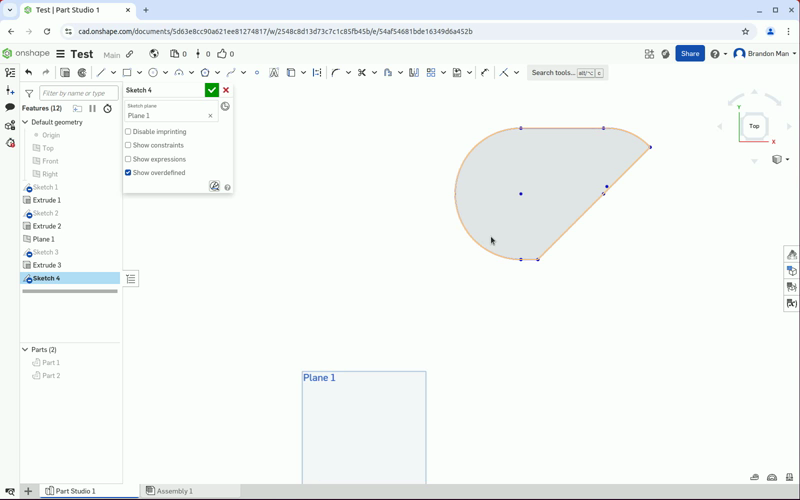
scroll(6)
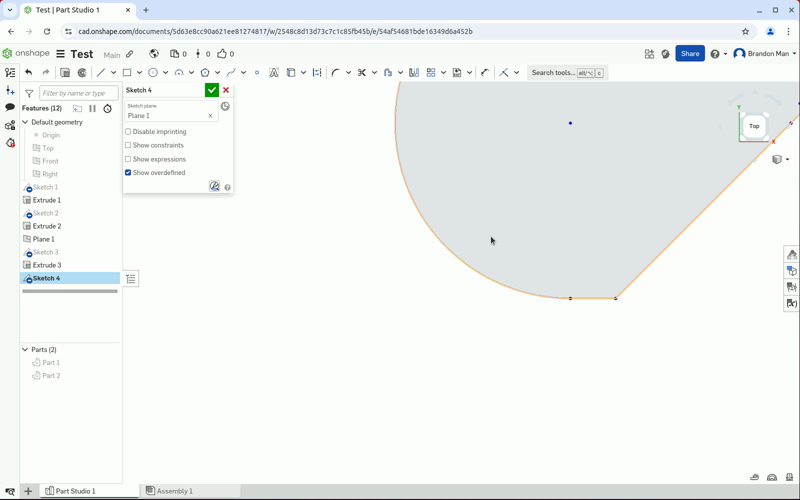
click(491, 236)
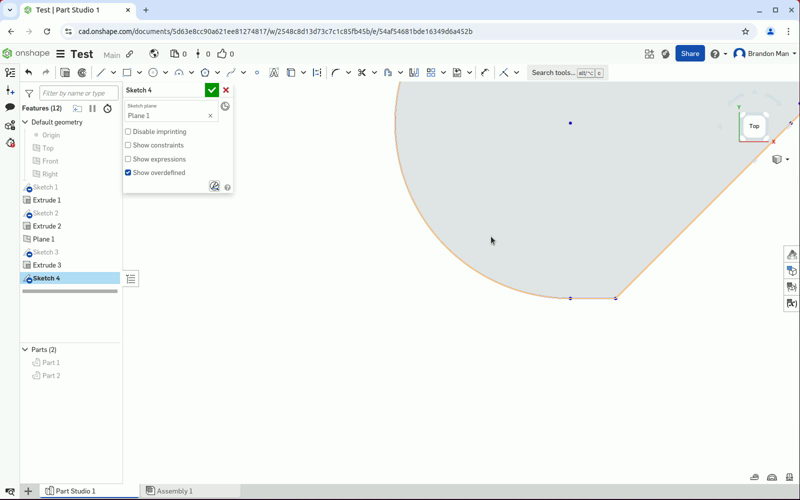
scroll(-6)
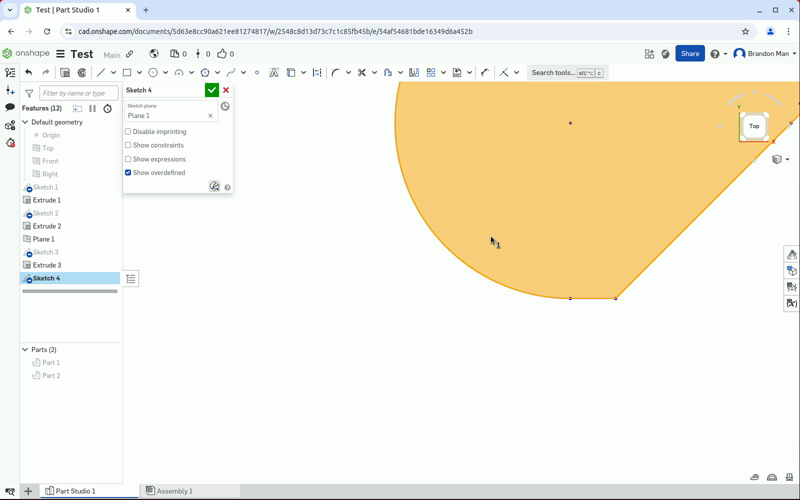
scroll(-6)
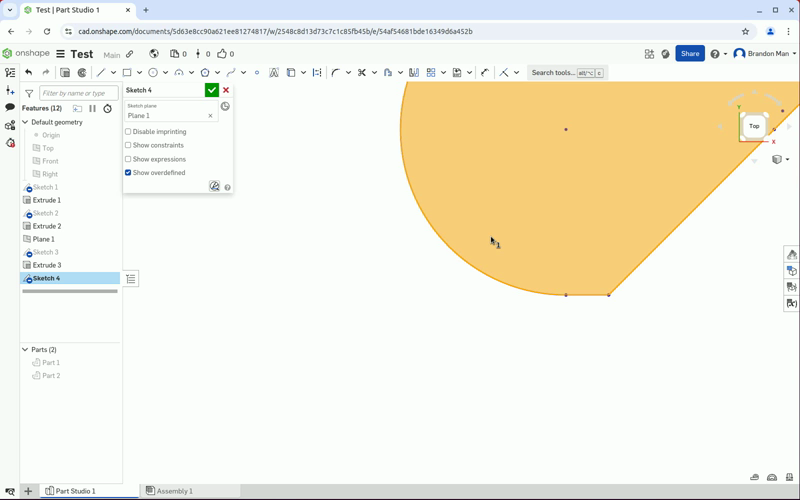
scroll(-6)
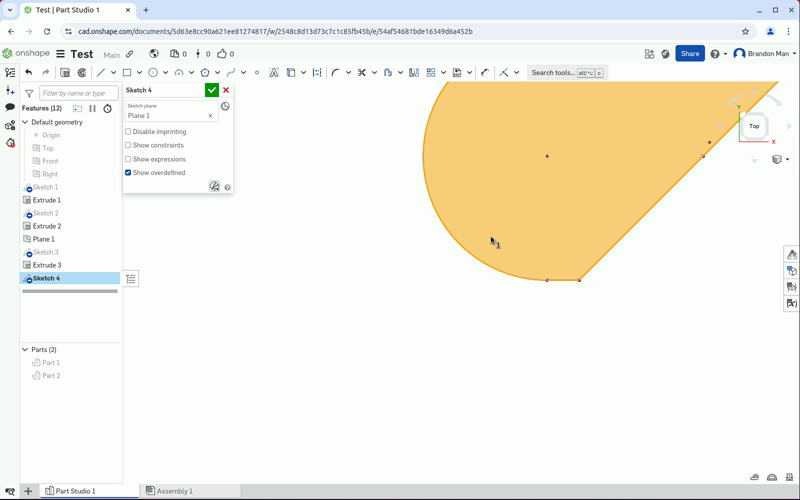
scroll(-6)
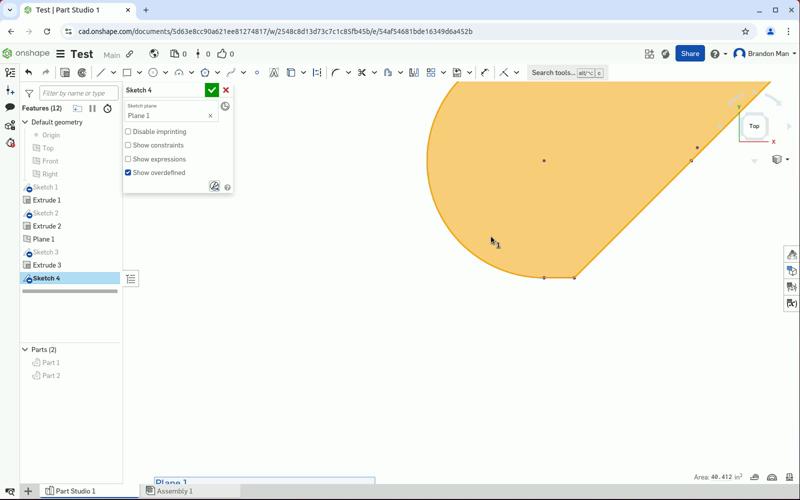
scroll(-6)
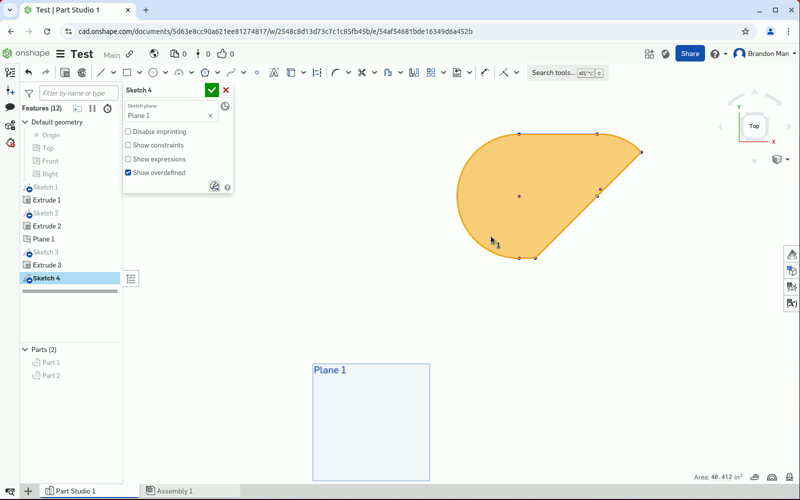
scroll(-6)
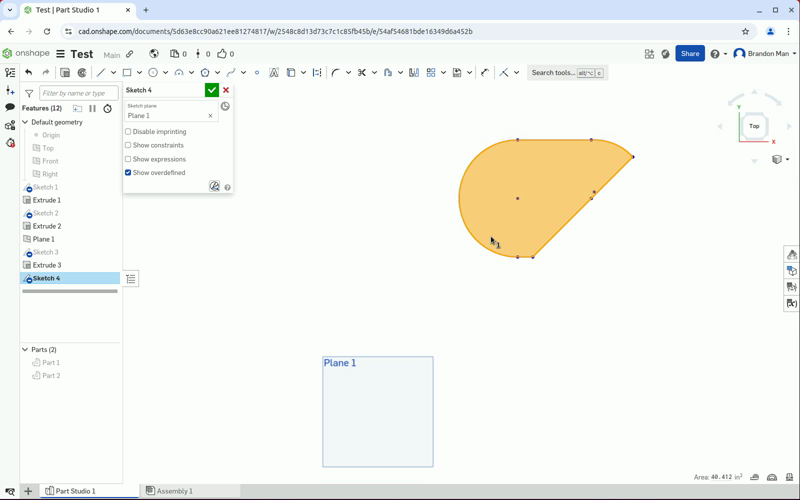
scroll(-6)
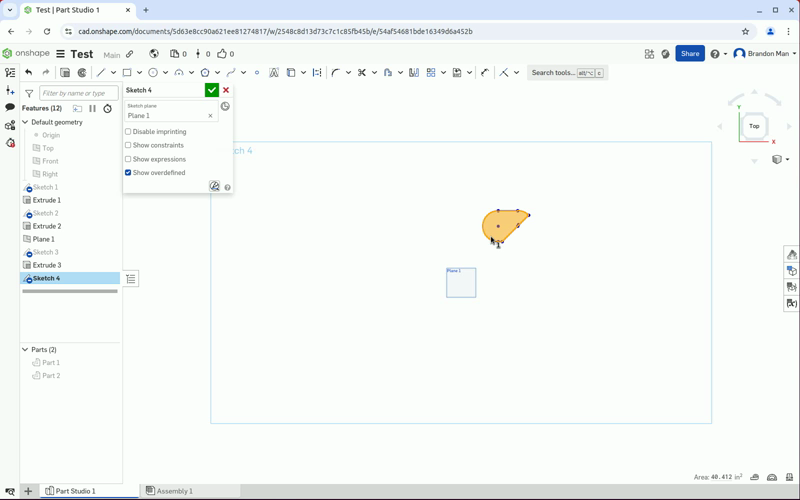
mouse_move(73, 352)
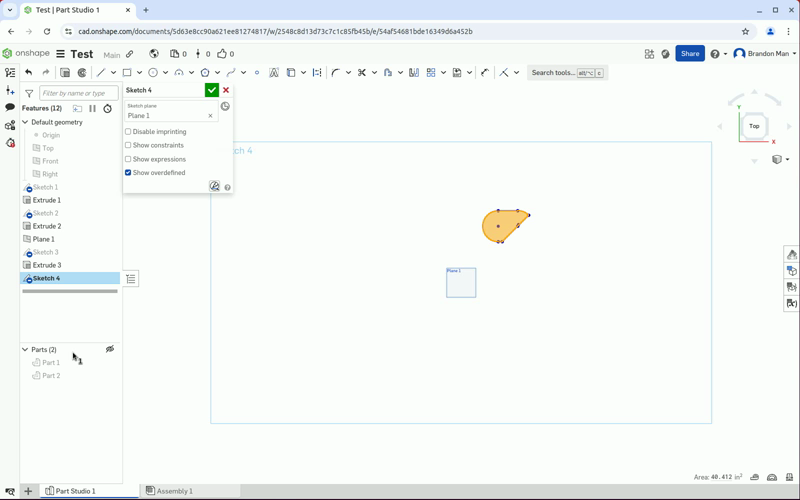
key(shift+y)
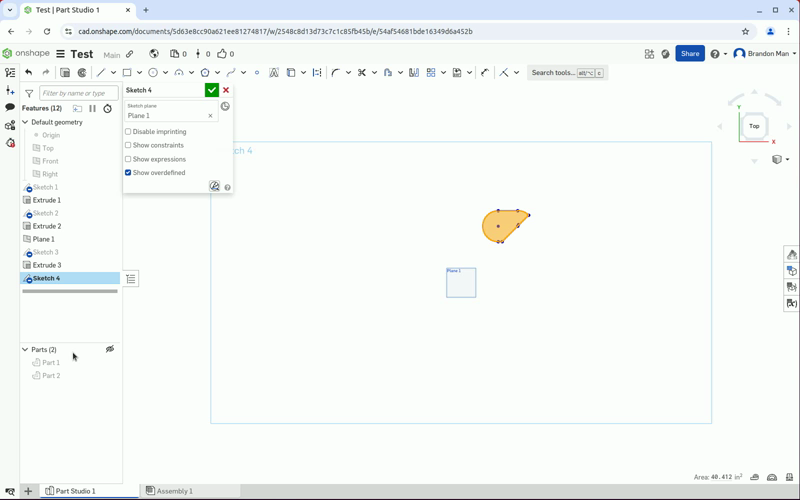
key(shift+e)
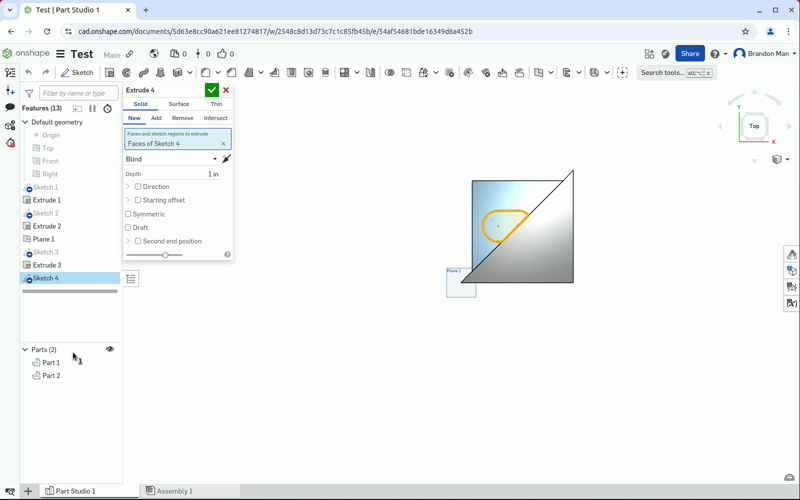
mouse_move(143, 106)
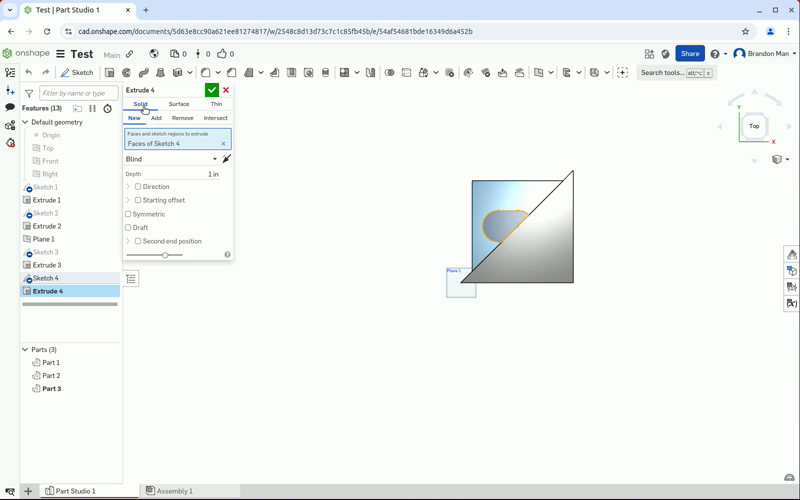
click(143, 106)
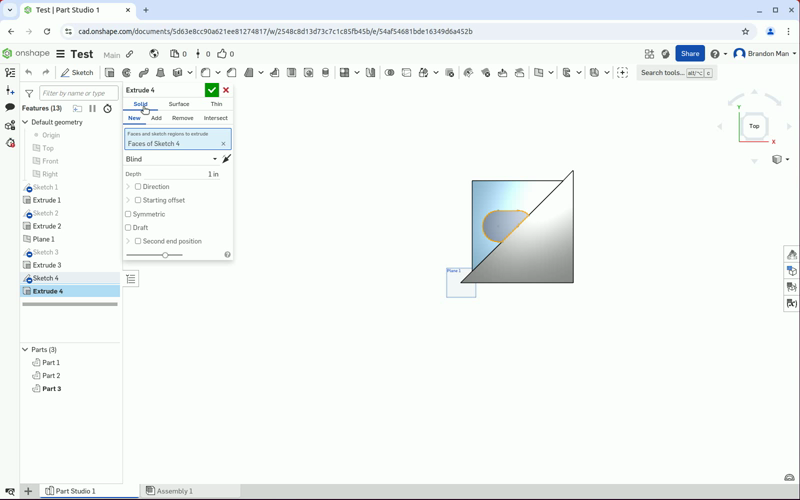
mouse_move(186, 120)
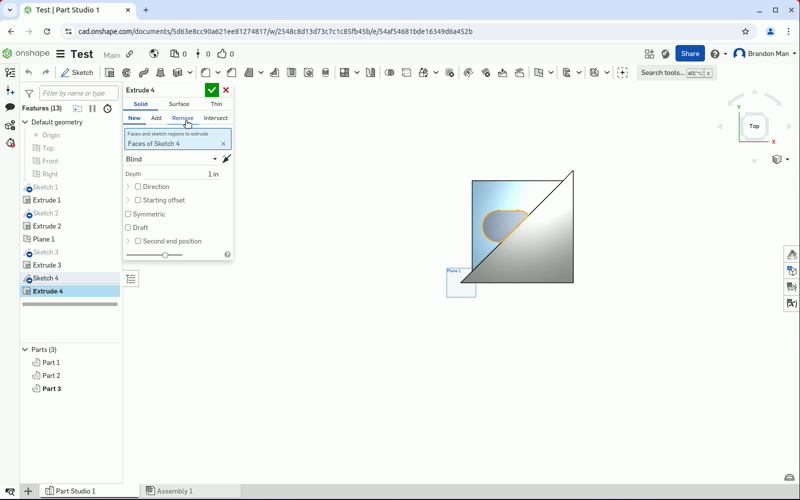
click(186, 120)
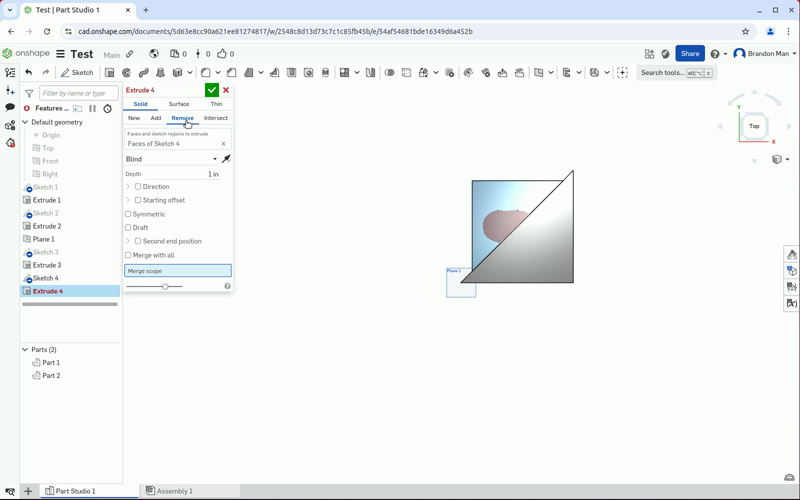
key(tab, 4)
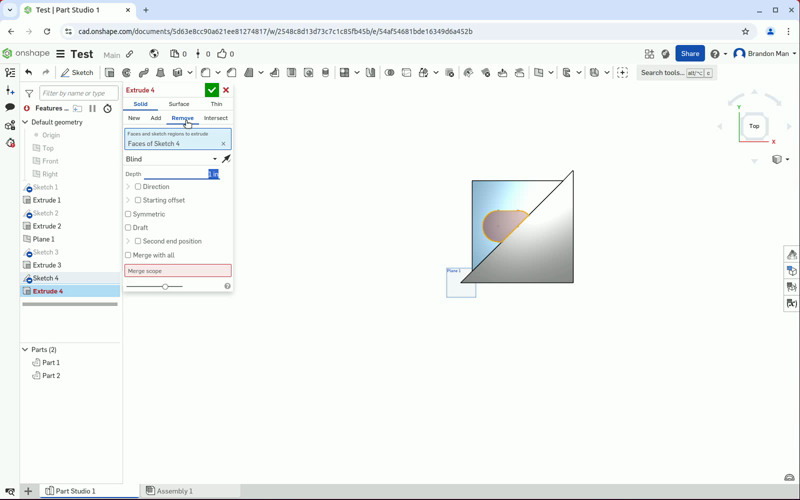
text(1.204)
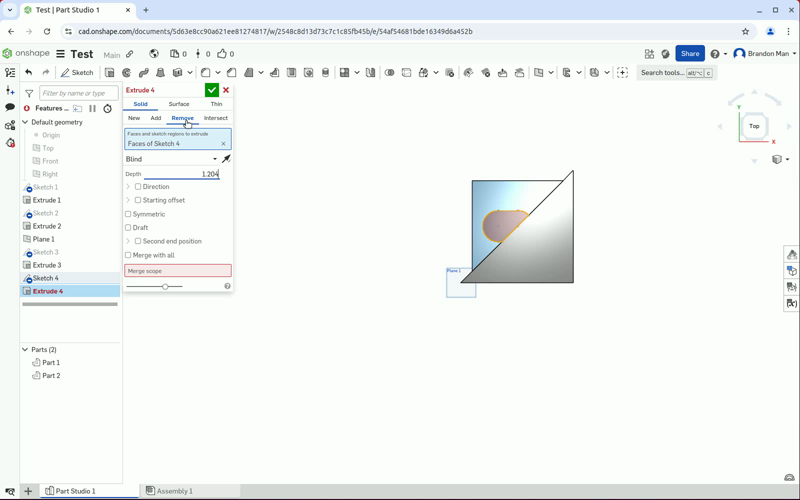
key(tab, 6)
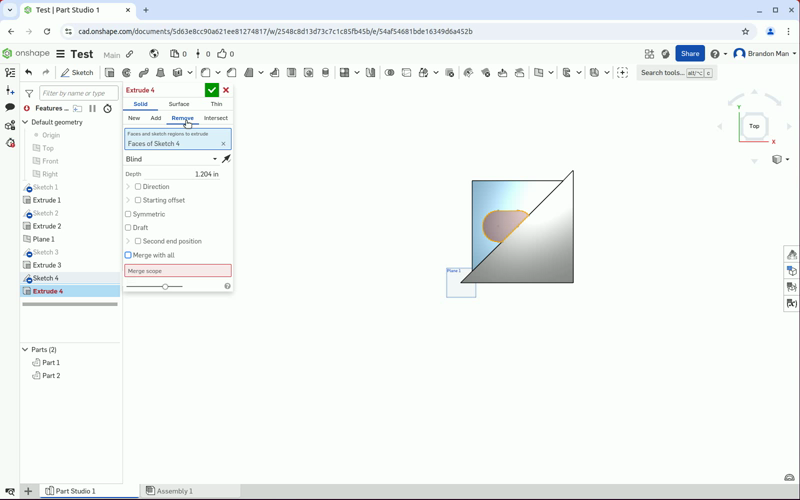
key(space)
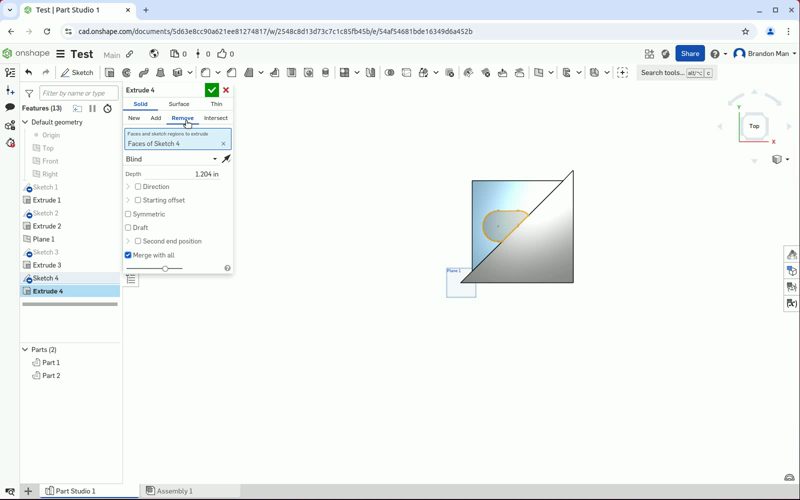
key(enter)
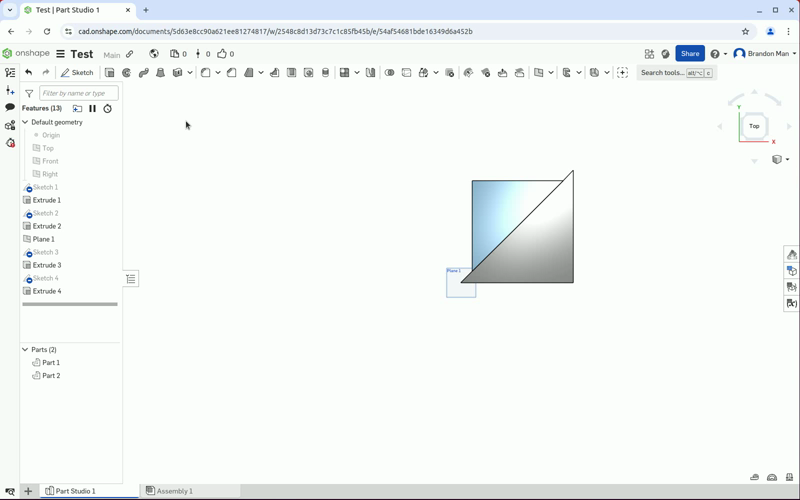
key(shift+h)
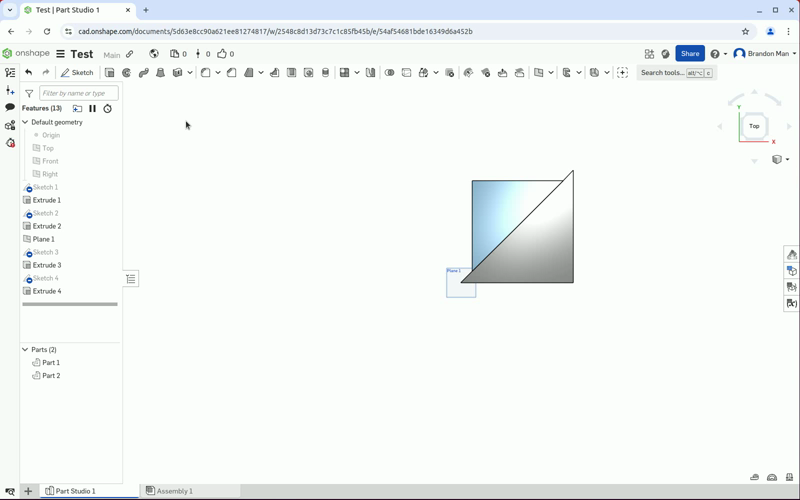
key(shift+h)
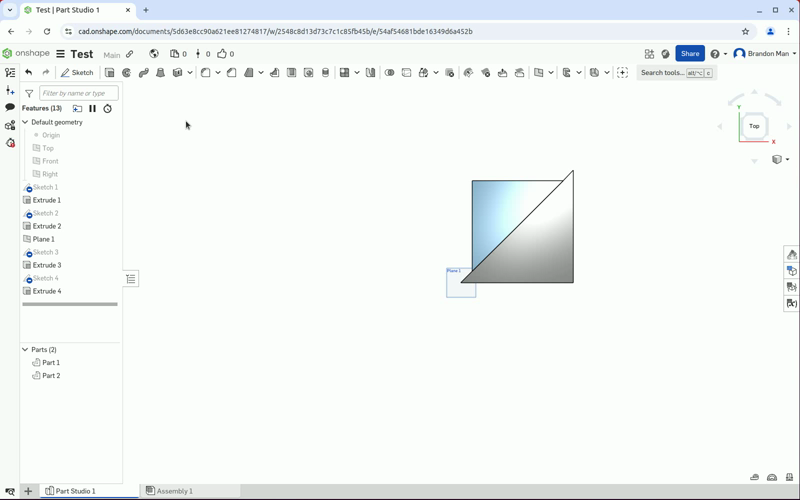
mouse_move(73, 189)
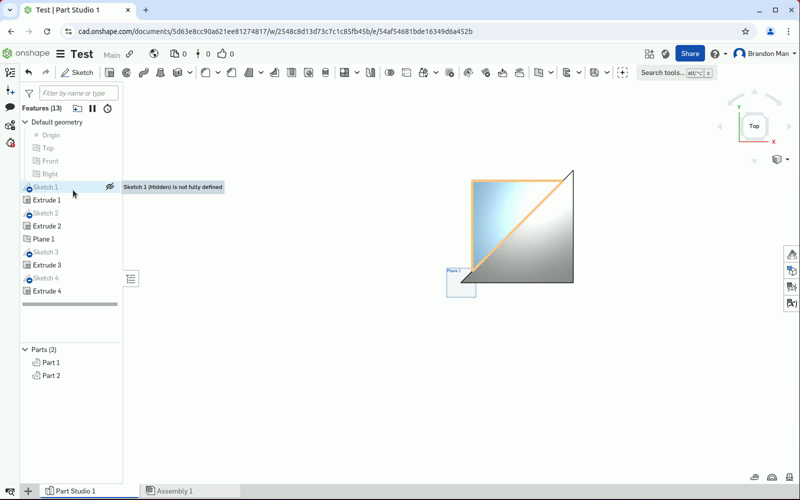
click(73, 189)
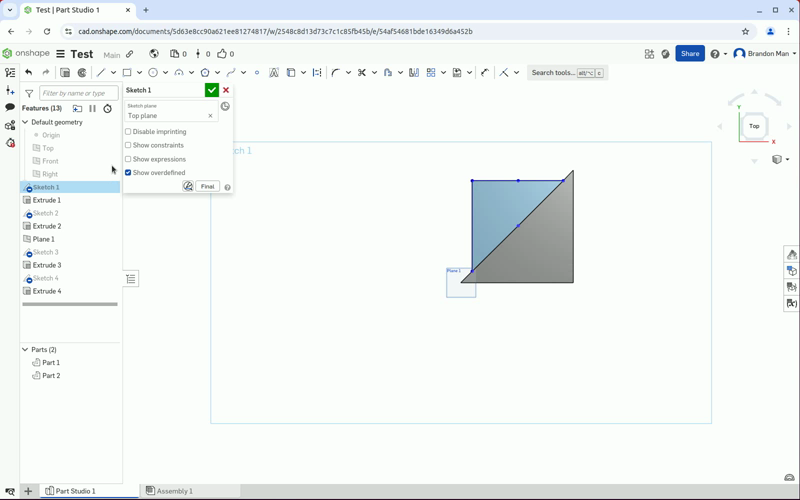
mouse_move(229, 92)
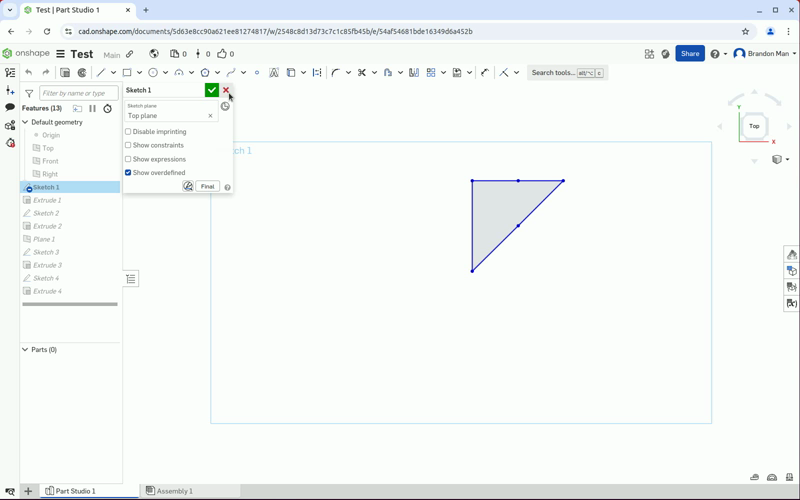
click(229, 92)
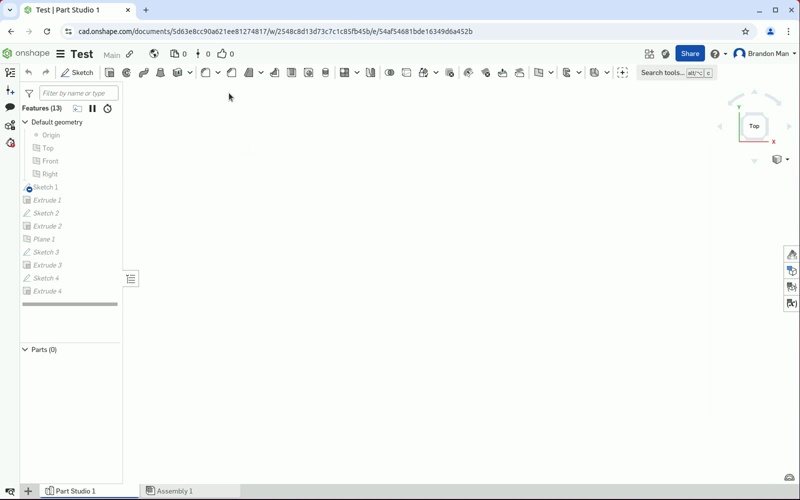
key(shift+s)
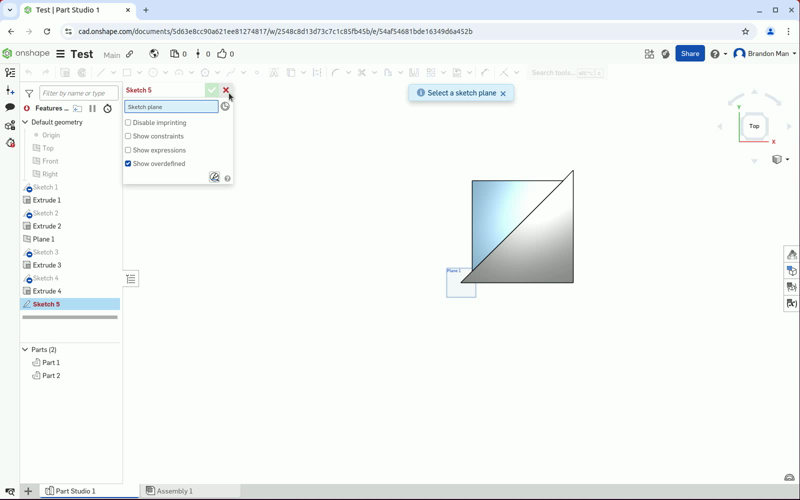
mouse_move(73, 241)
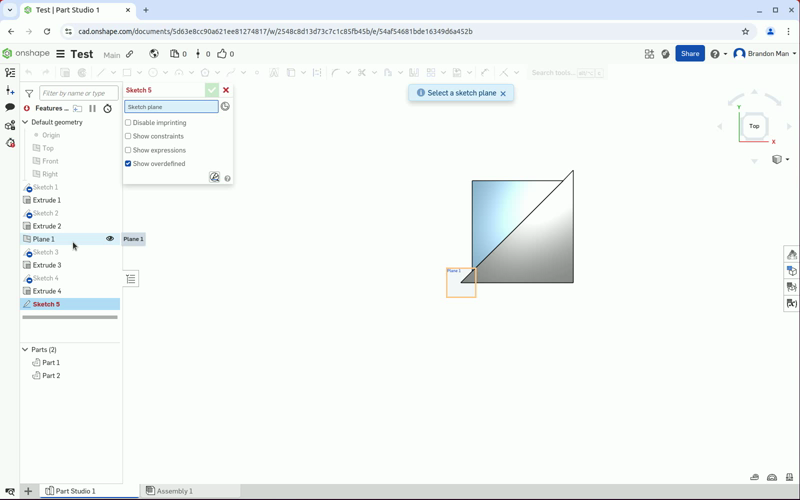
click(73, 241)
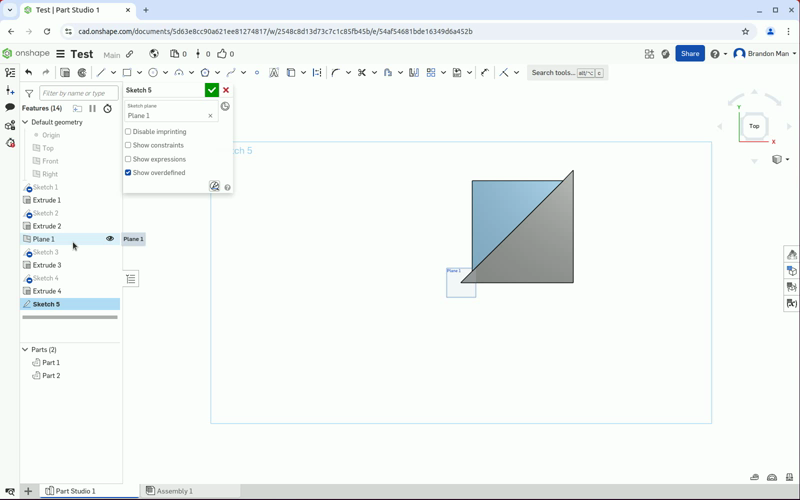
mouse_move(73, 352)
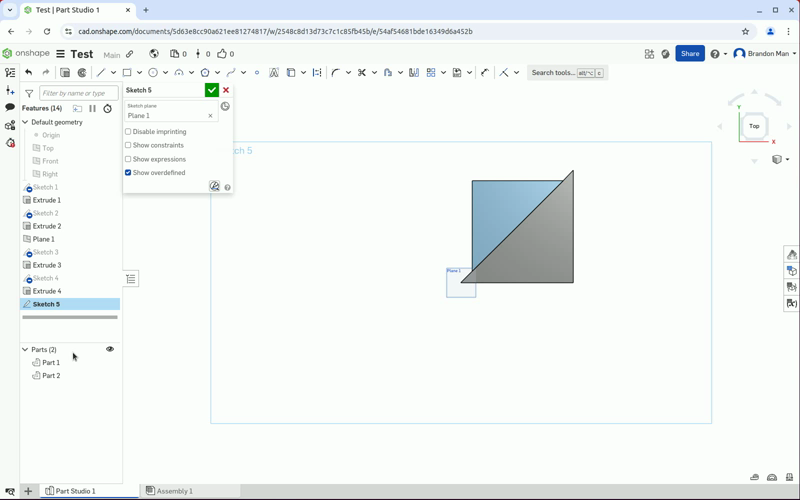
key(y)
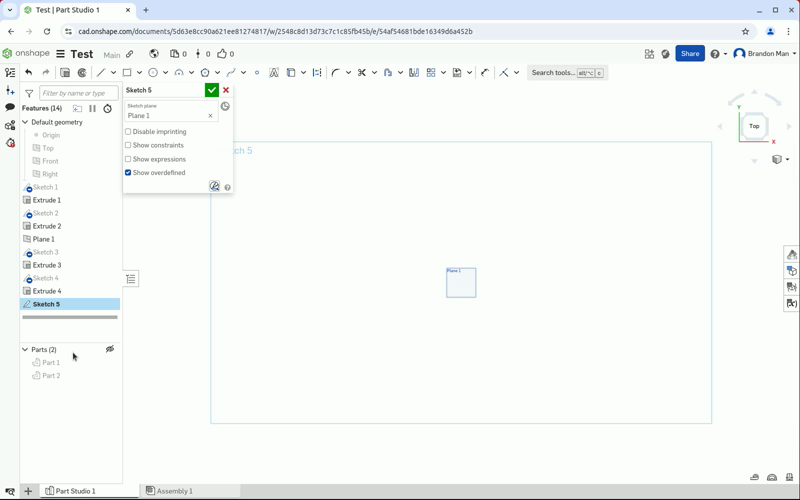
key(a)
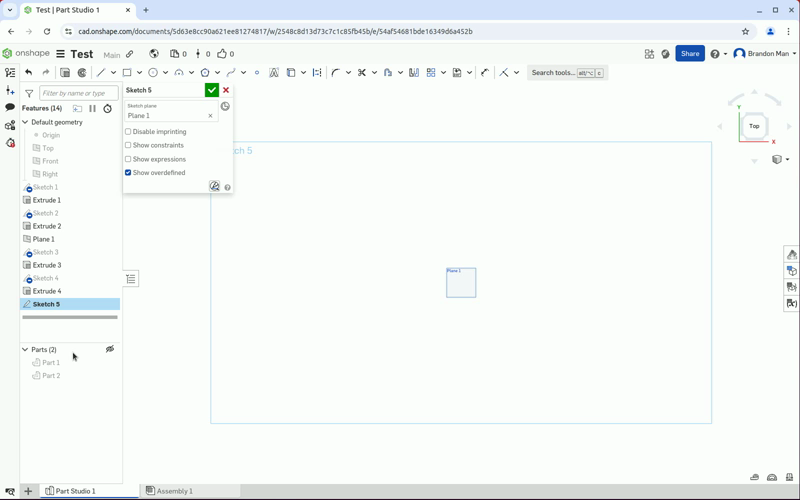
key_down(shift)
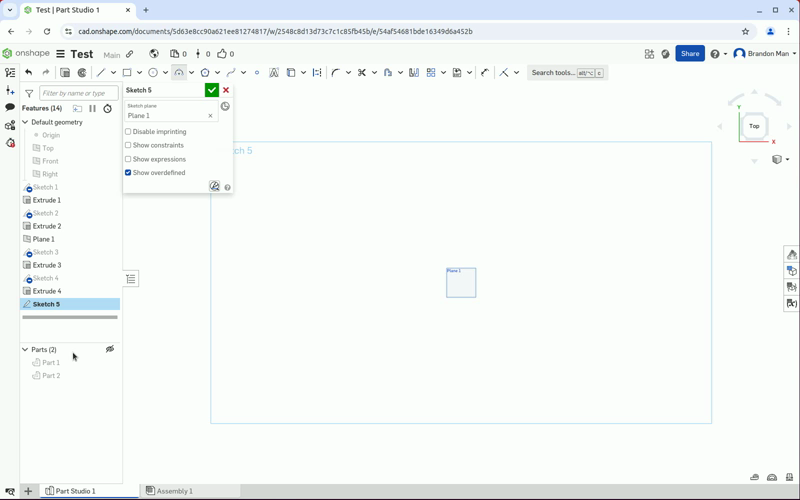
mouse_move(506, 237)
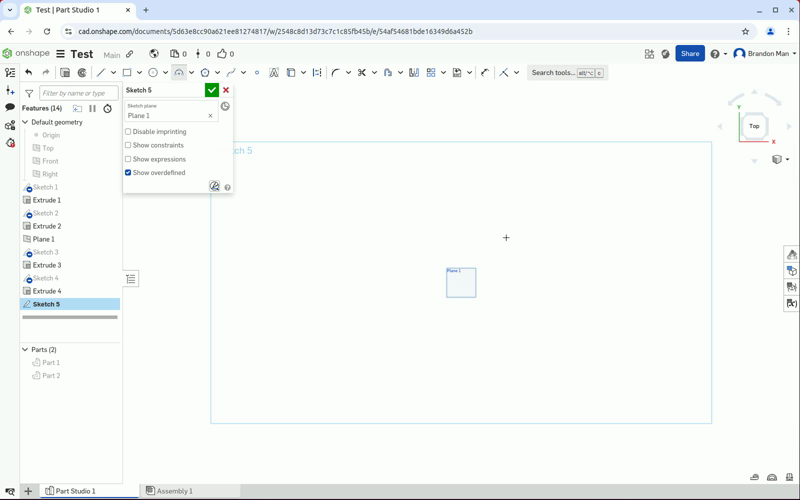
click(506, 237)
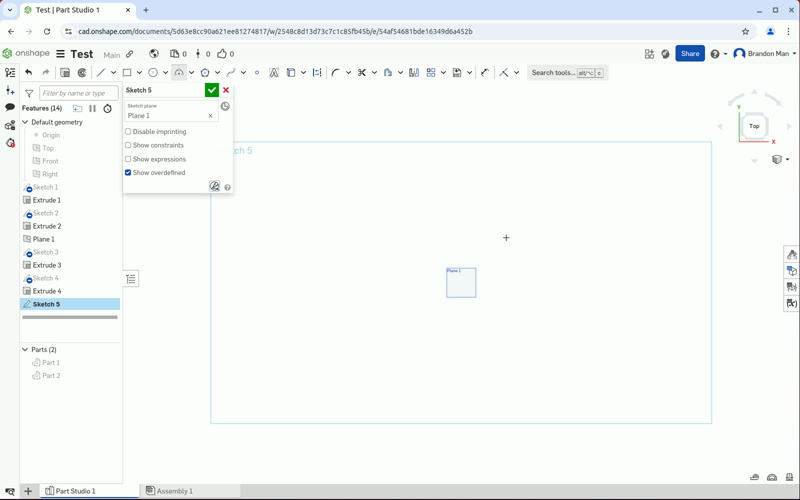
key_up(shift)
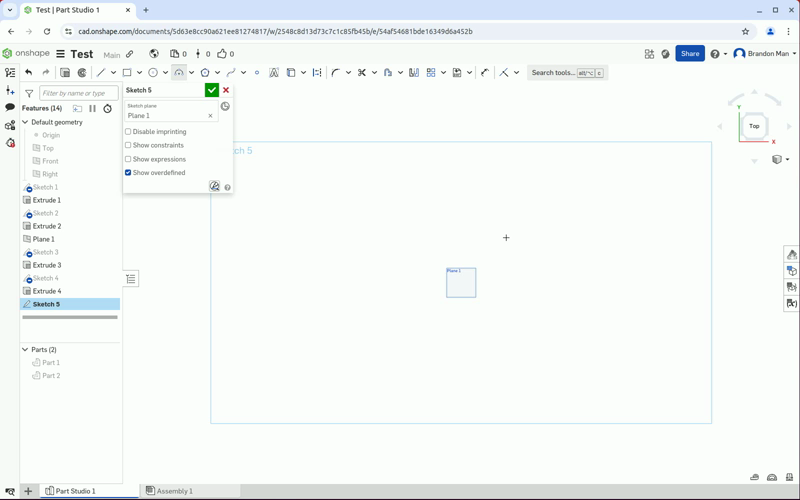
key_down(shift)
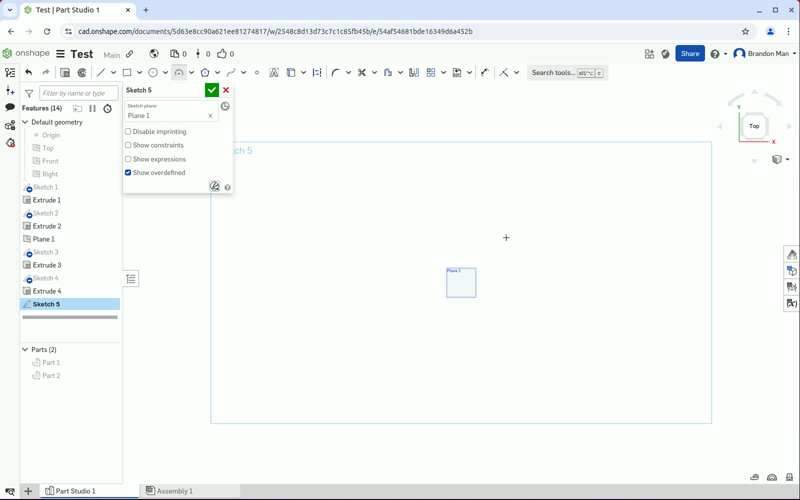
mouse_move(528, 215)
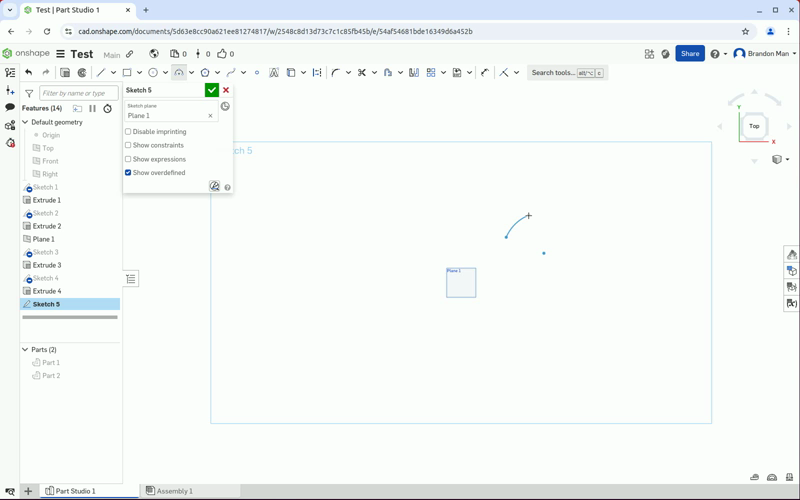
click(528, 215)
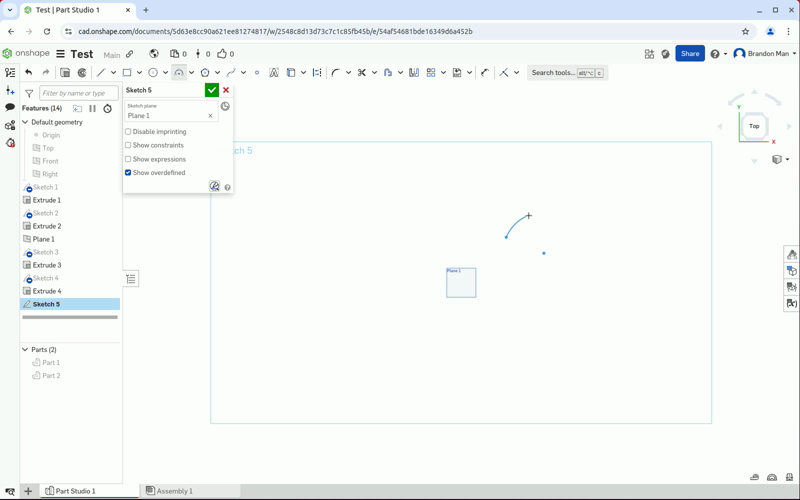
mouse_move(529, 237)
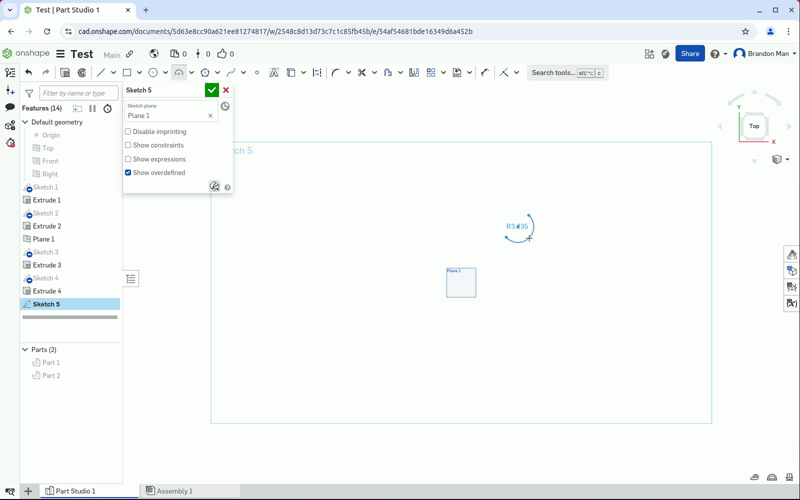
click(529, 237)
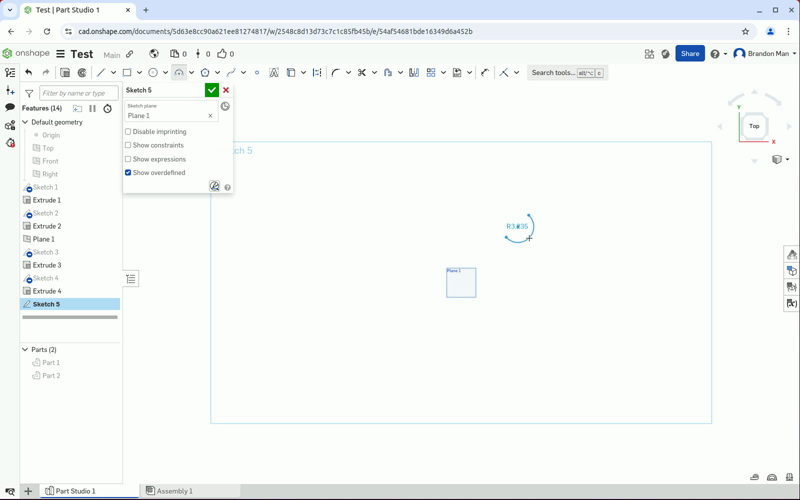
key_up(shift)
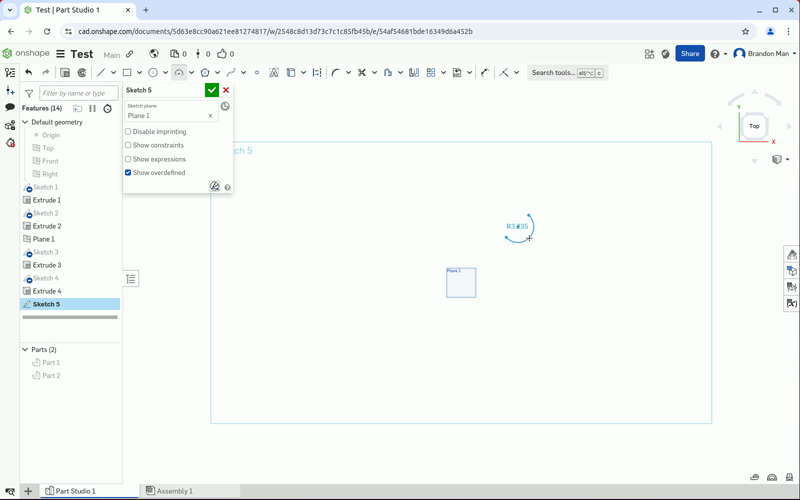
key(esc)
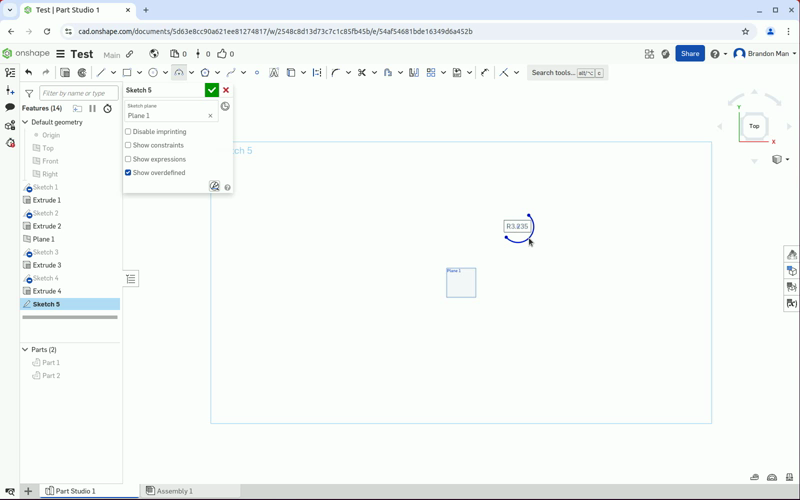
key(l)
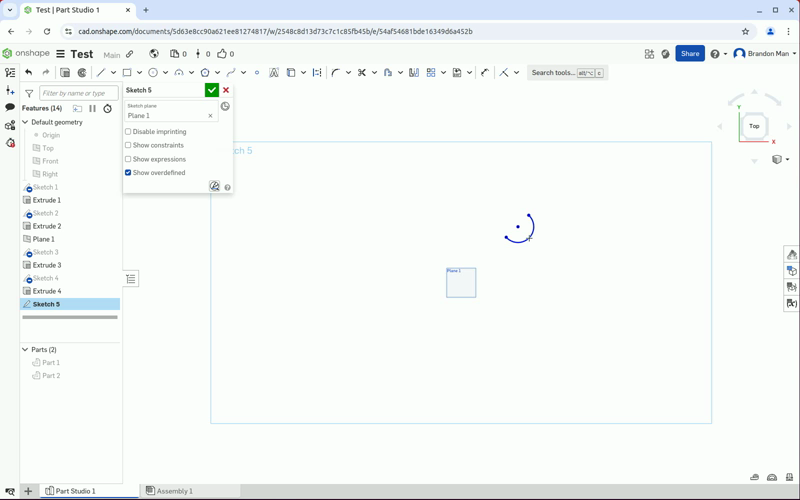
mouse_move(528, 215)
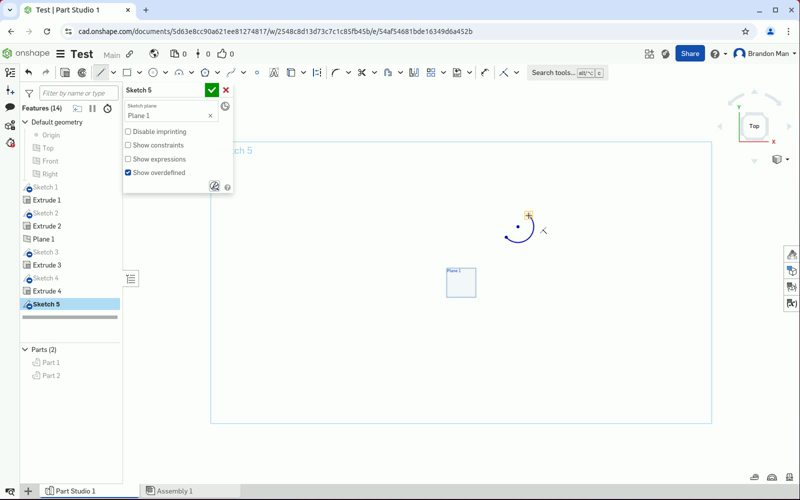
click(528, 215)
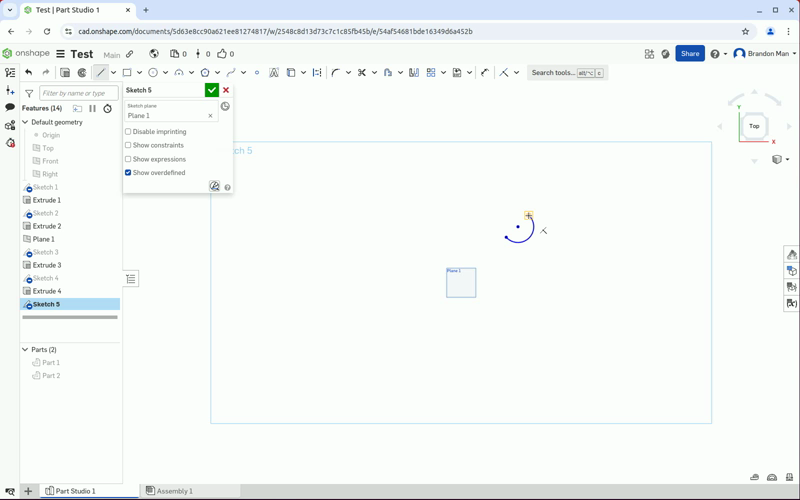
key_down(shift)
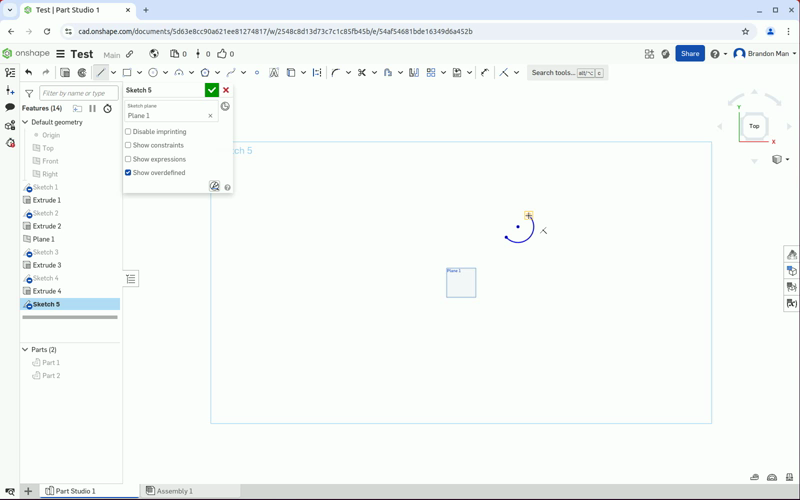
mouse_move(558, 215)
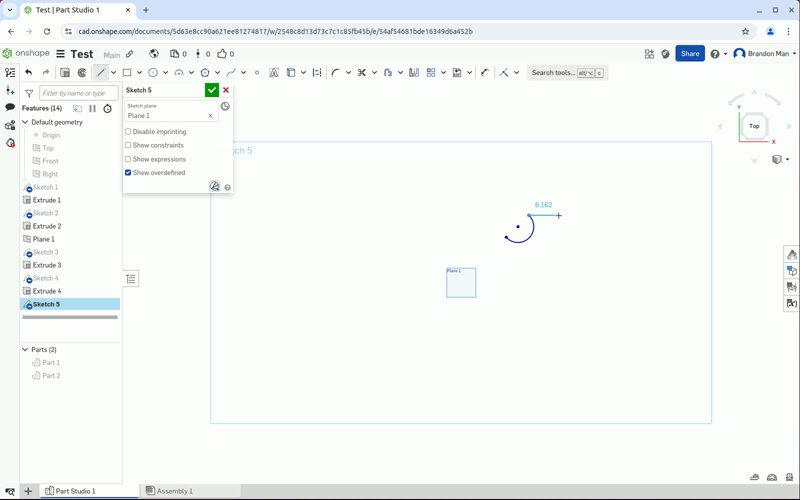
mouse_move(517, 226)
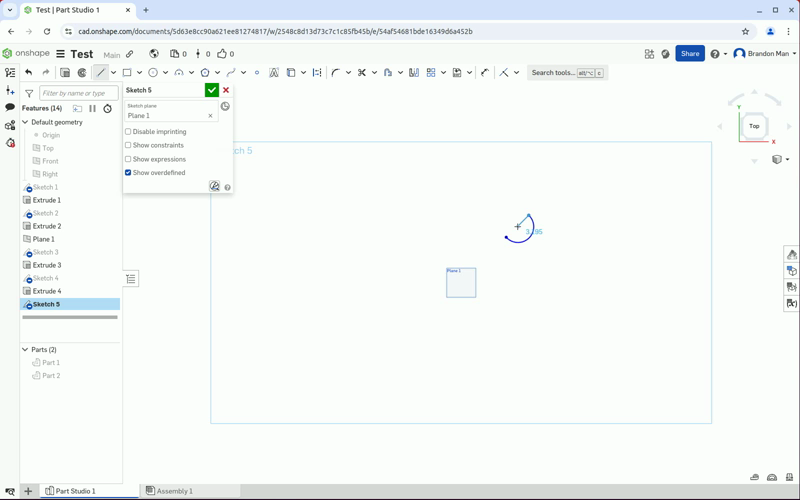
click(517, 226)
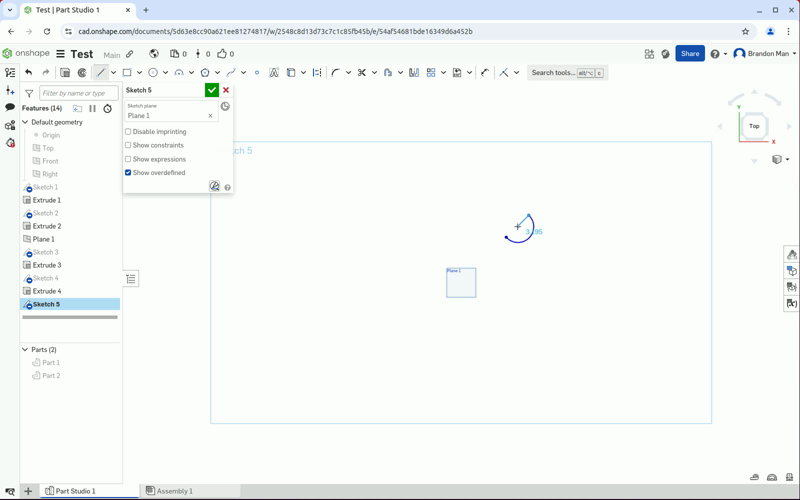
key_up(shift)
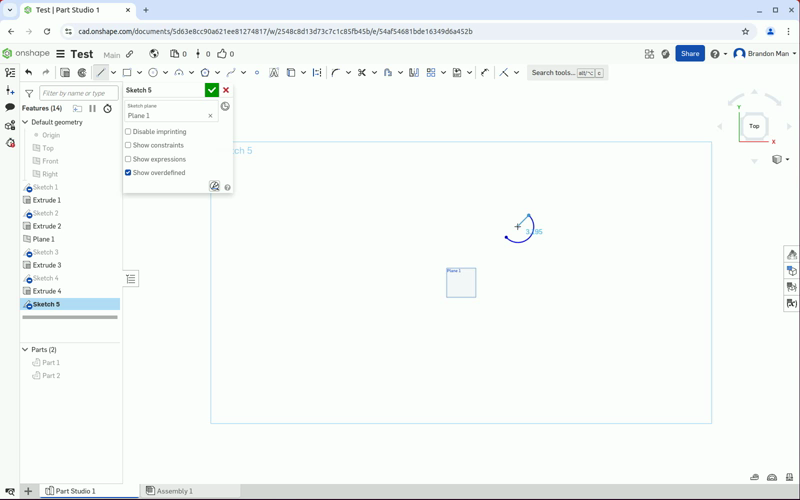
mouse_move(547, 226)
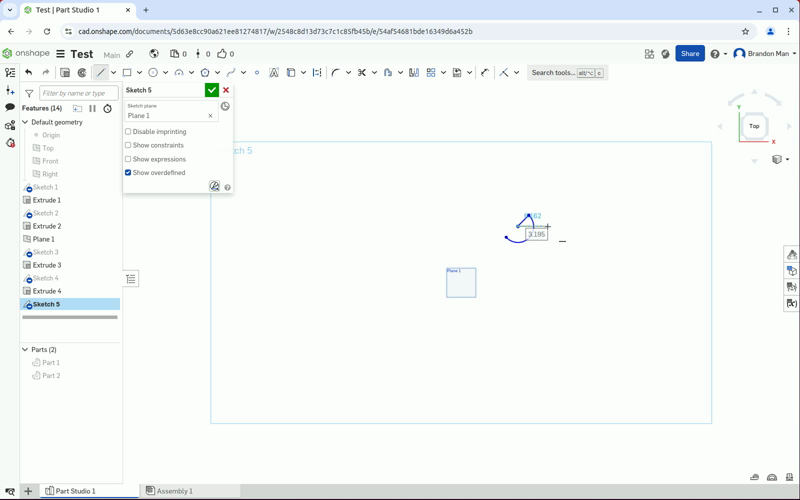
key_down(shift)
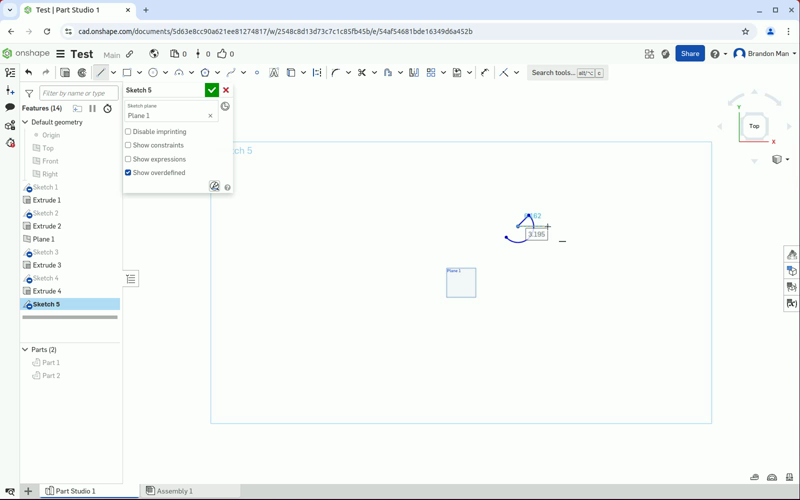
mouse_move(506, 237)
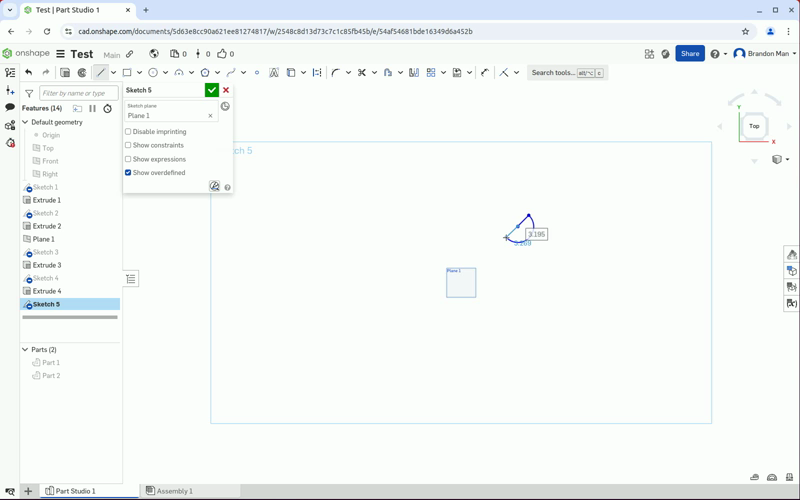
key_up(shift)
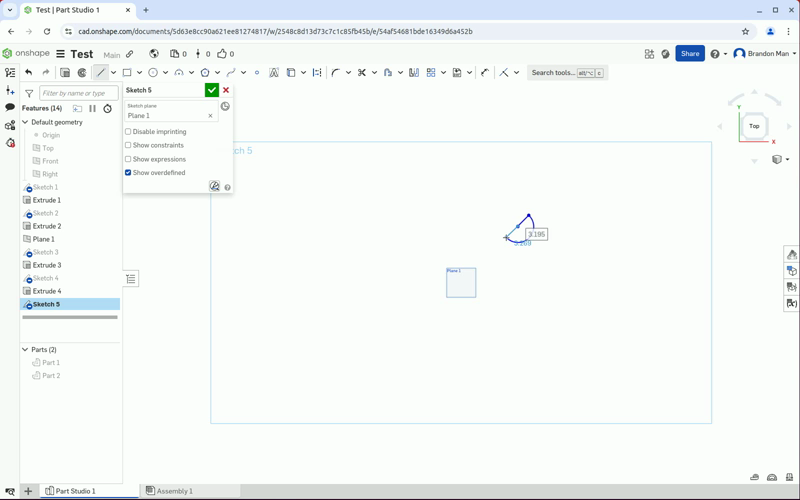
click(506, 237)
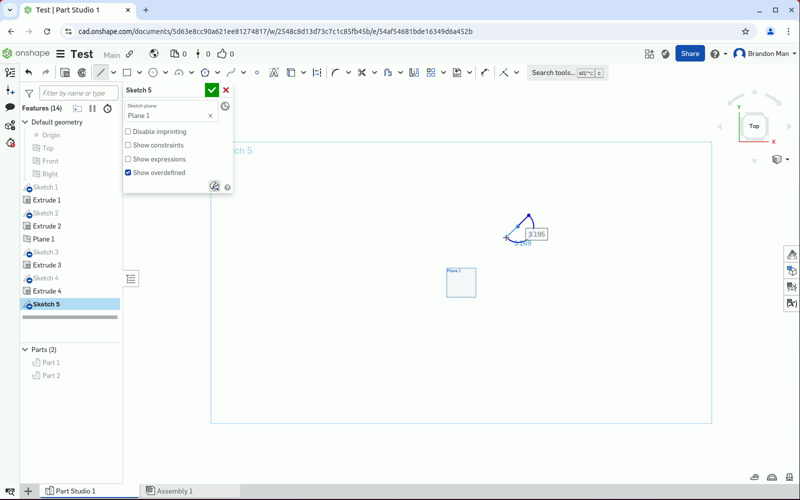
key(esc)
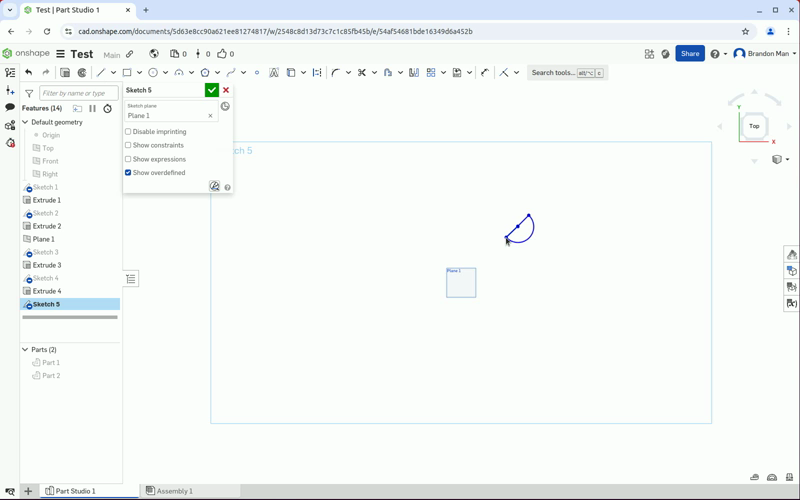
mouse_move(526, 236)
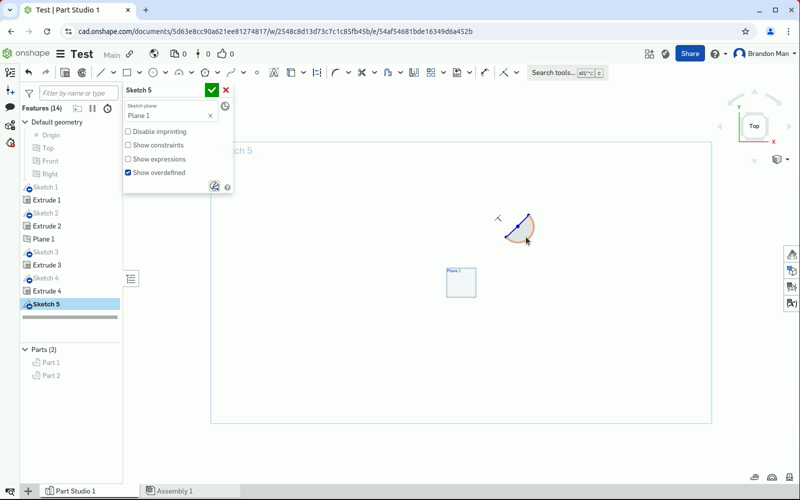
scroll(6)
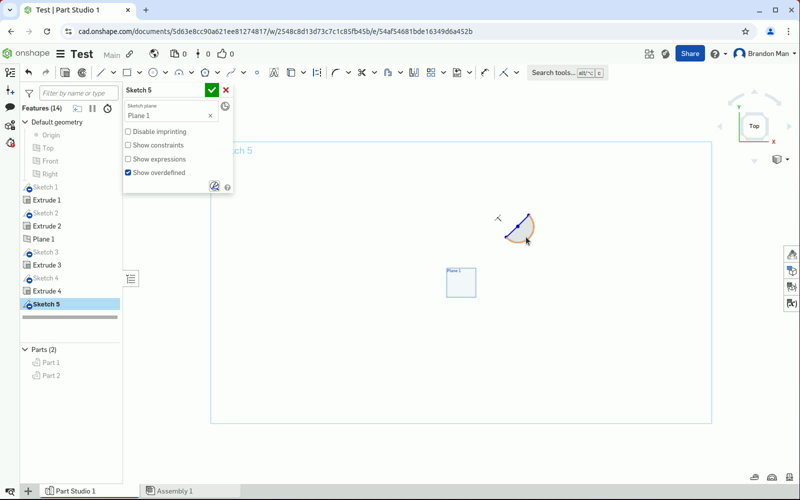
scroll(6)
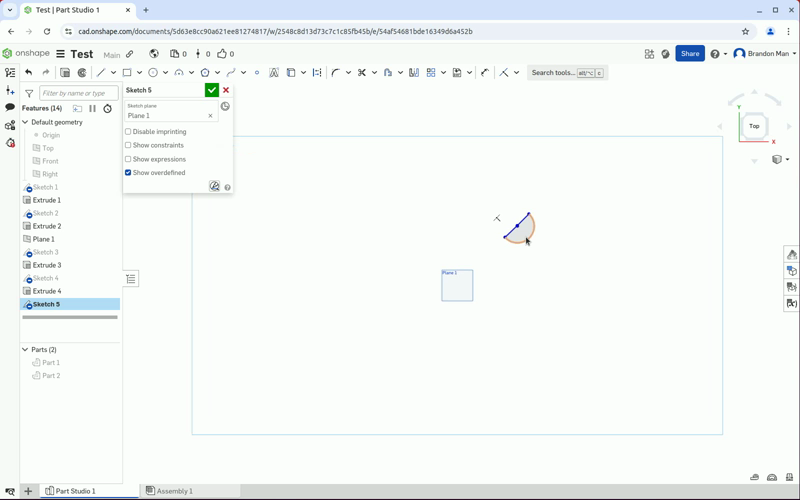
scroll(6)
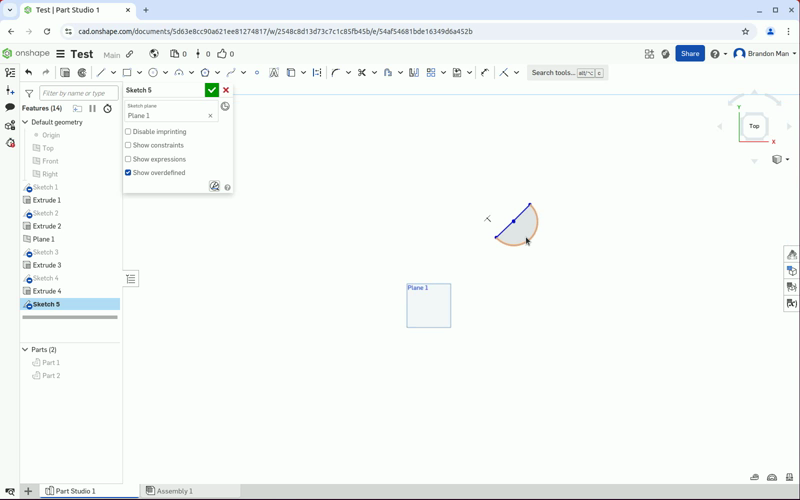
scroll(6)
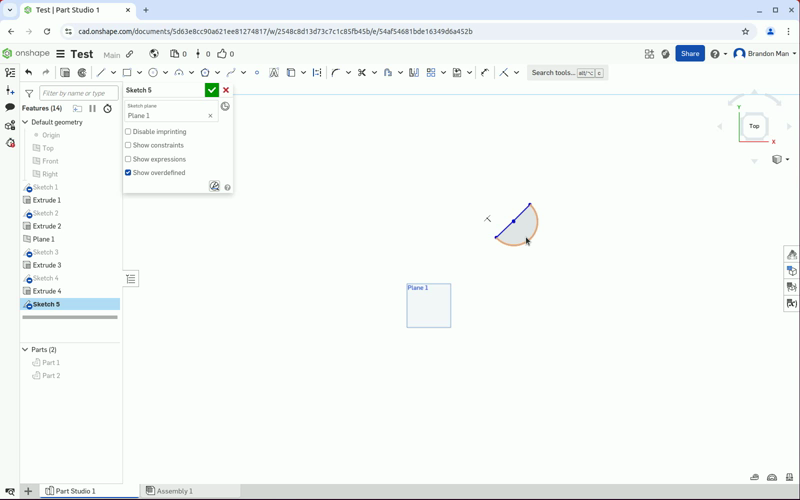
scroll(6)
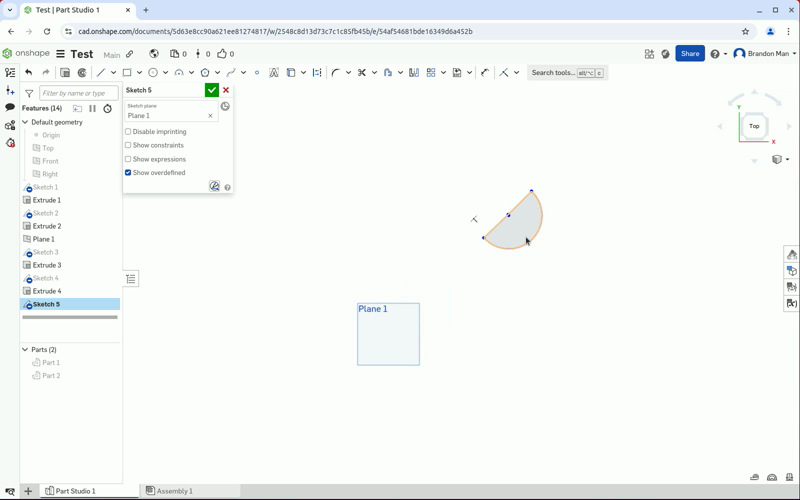
scroll(6)
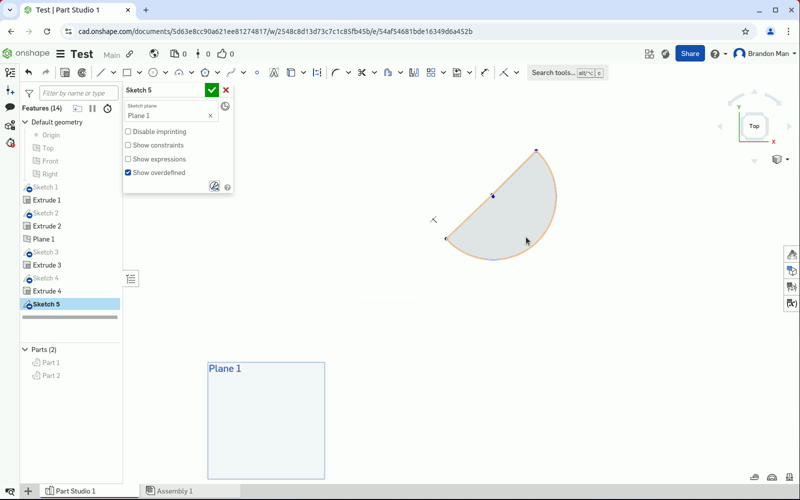
scroll(6)
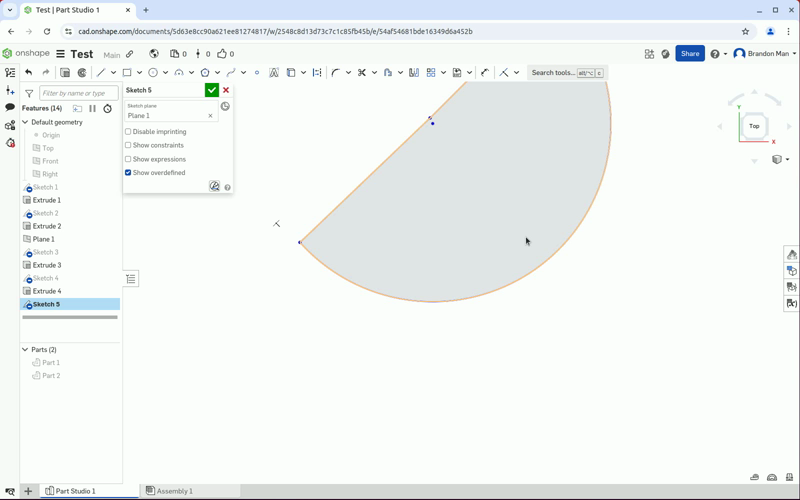
click(526, 236)
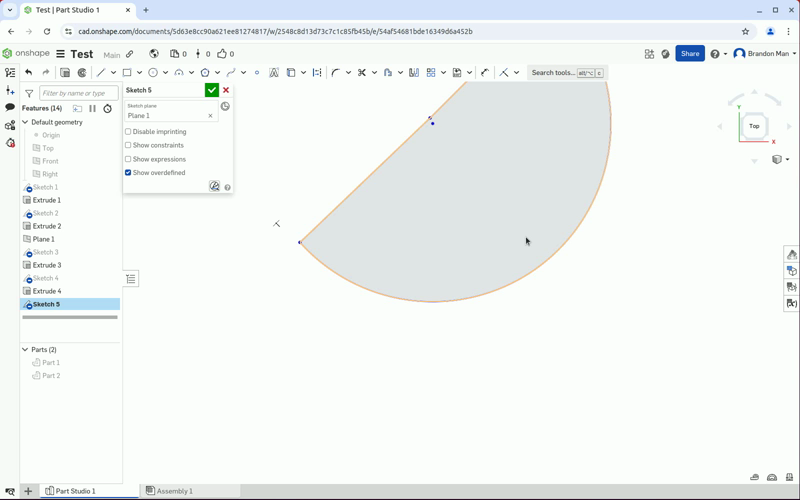
scroll(-6)
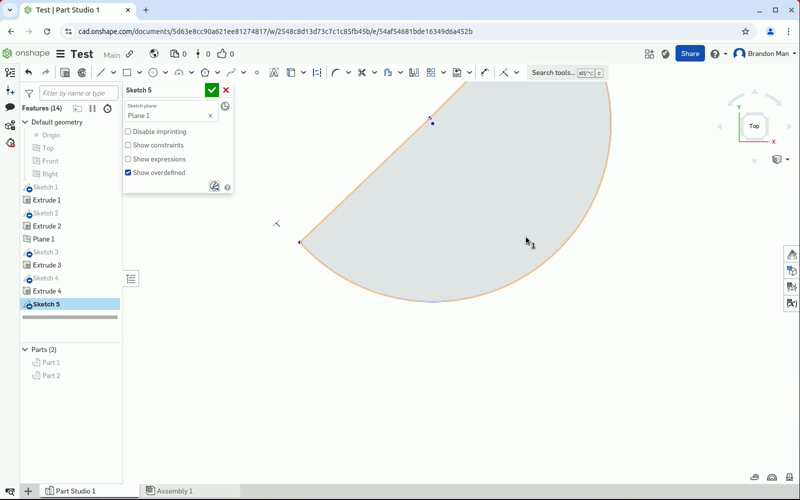
scroll(-6)
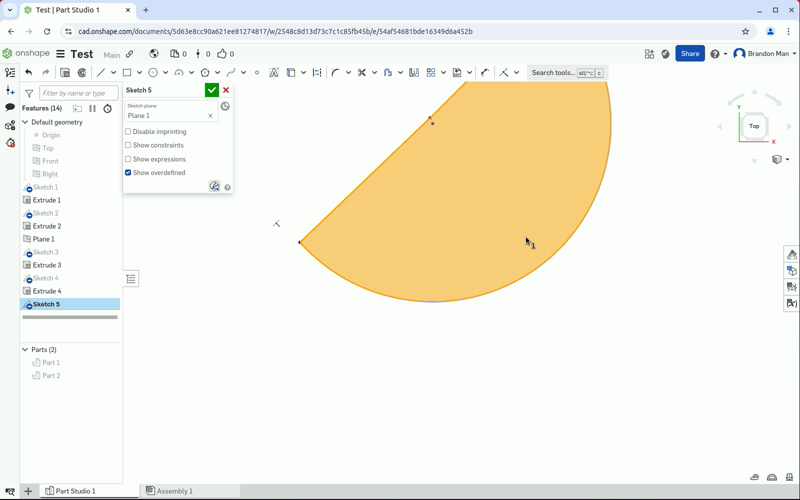
scroll(-6)
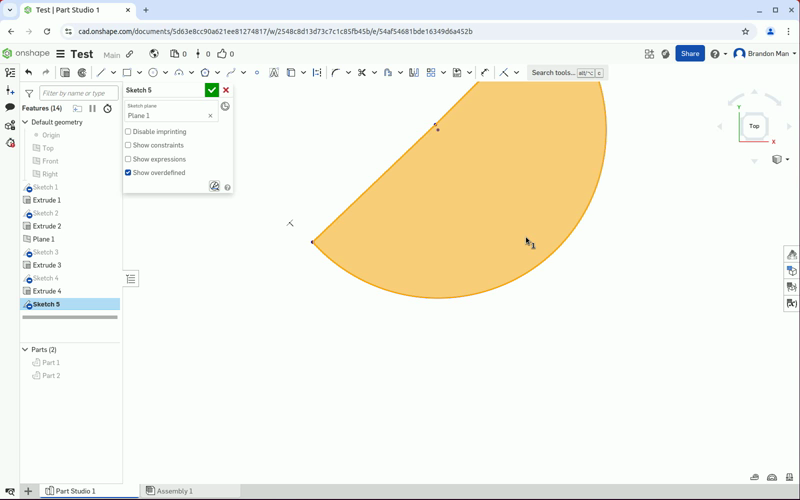
scroll(-6)
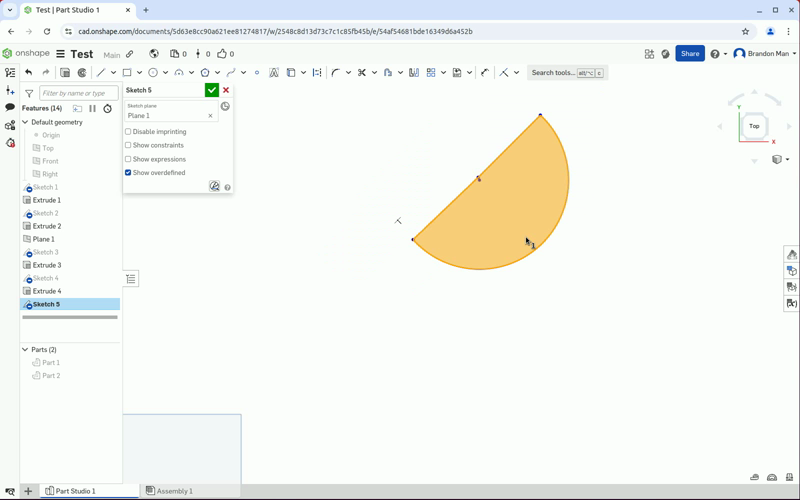
scroll(-6)
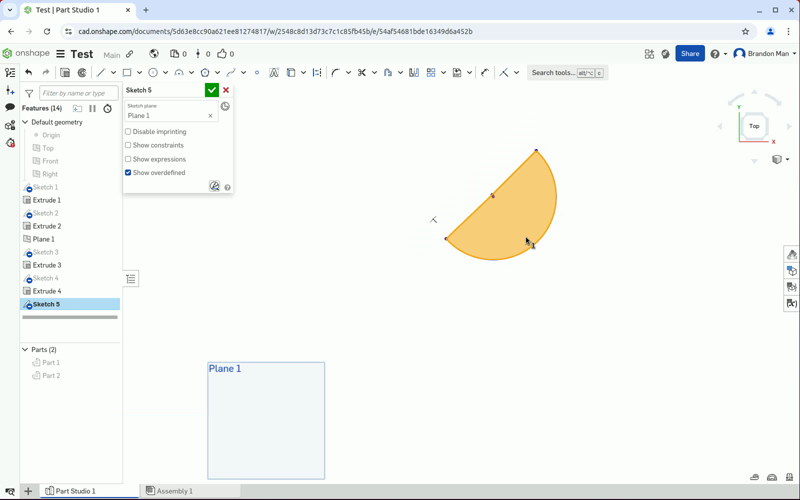
scroll(-6)
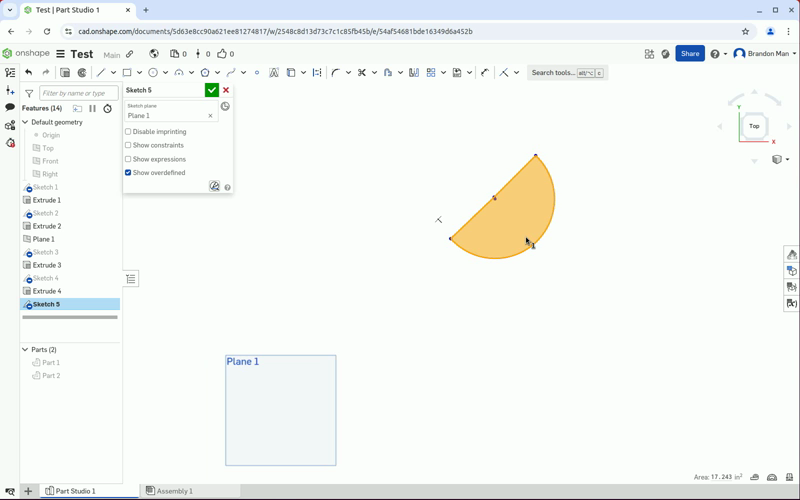
scroll(-6)
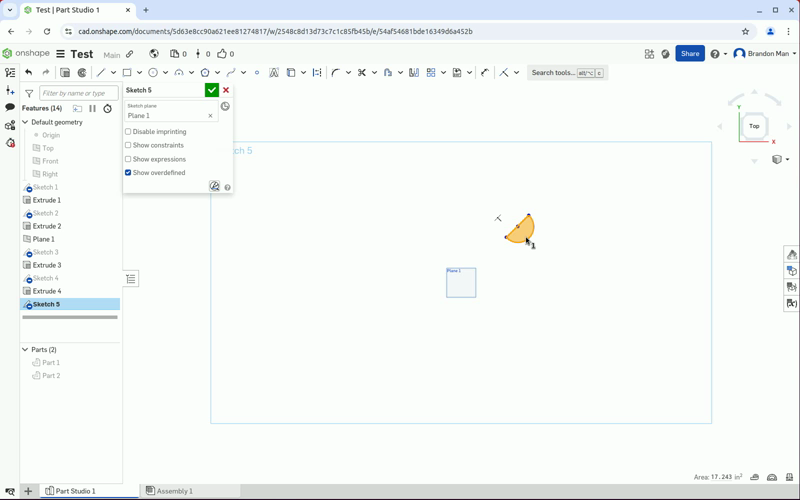
mouse_move(73, 352)
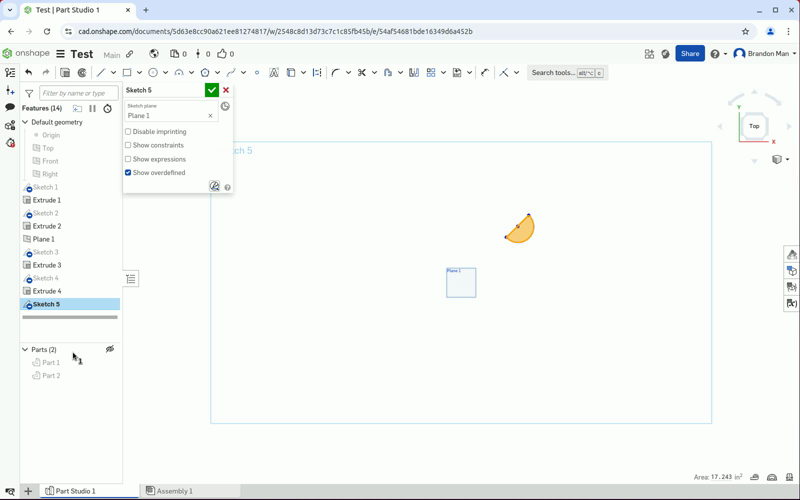
key(shift+y)
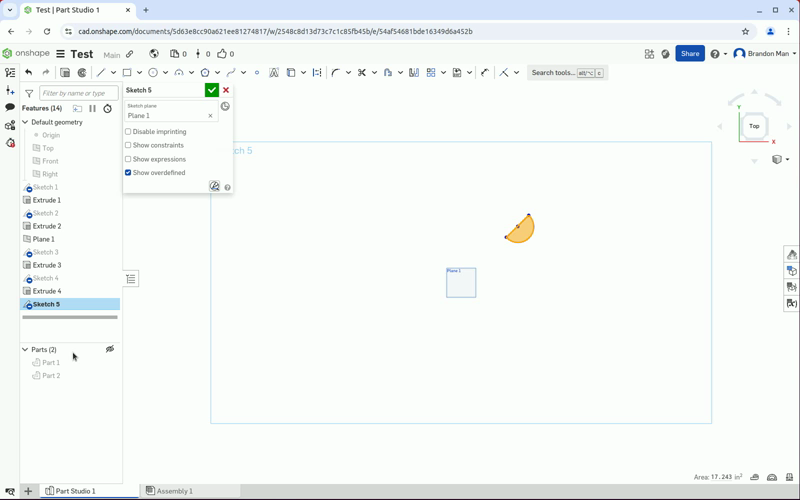
key(shift+e)
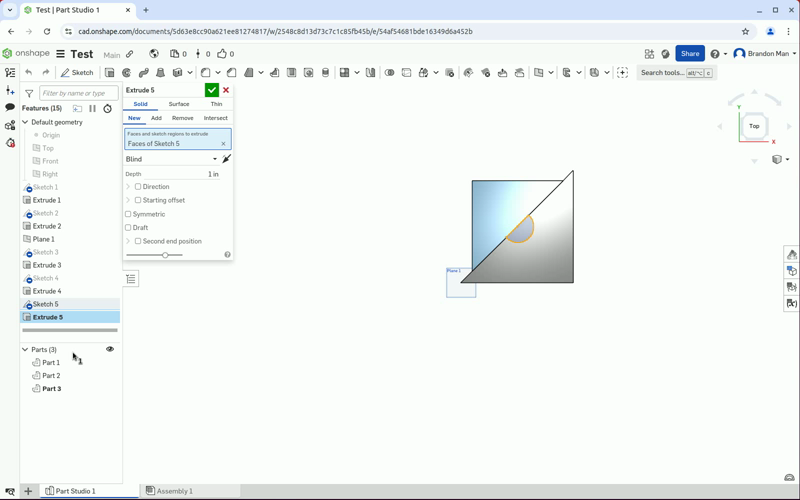
mouse_move(143, 106)
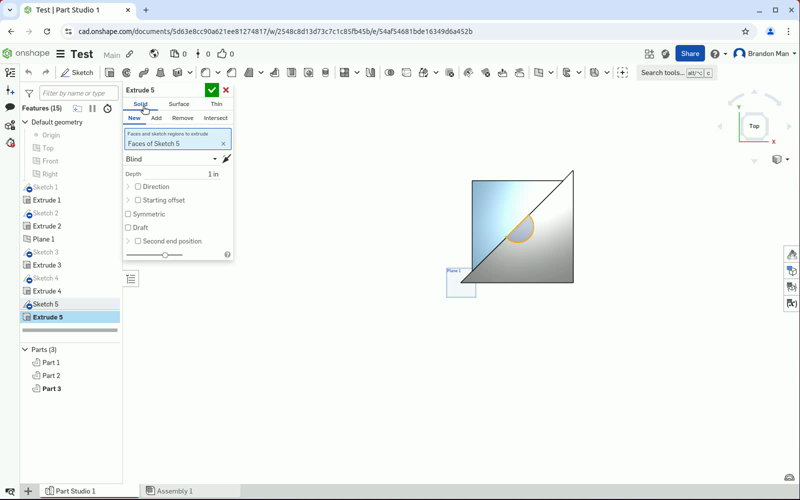
click(143, 106)
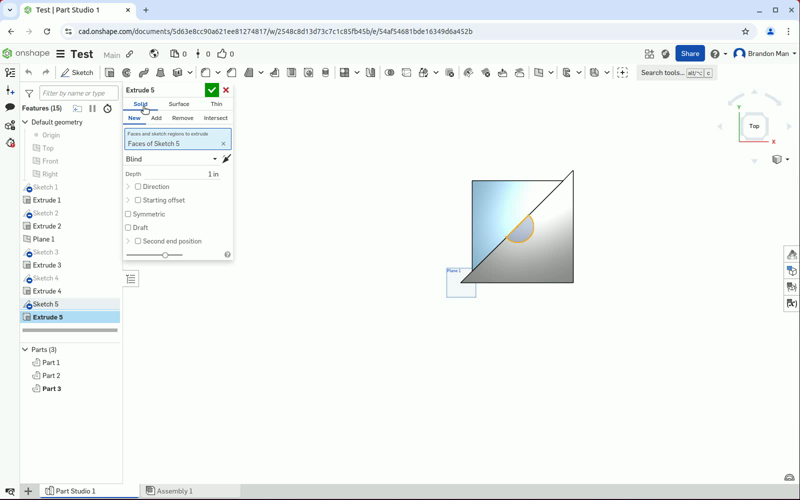
mouse_move(186, 120)
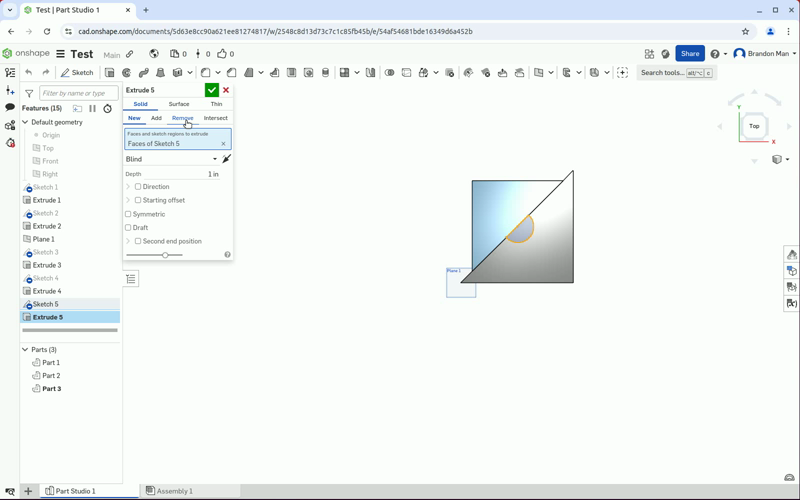
click(186, 120)
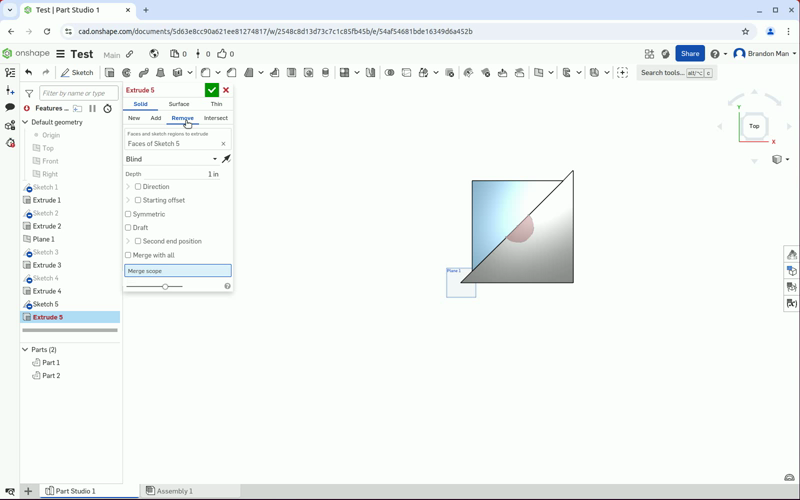
key(tab, 4)
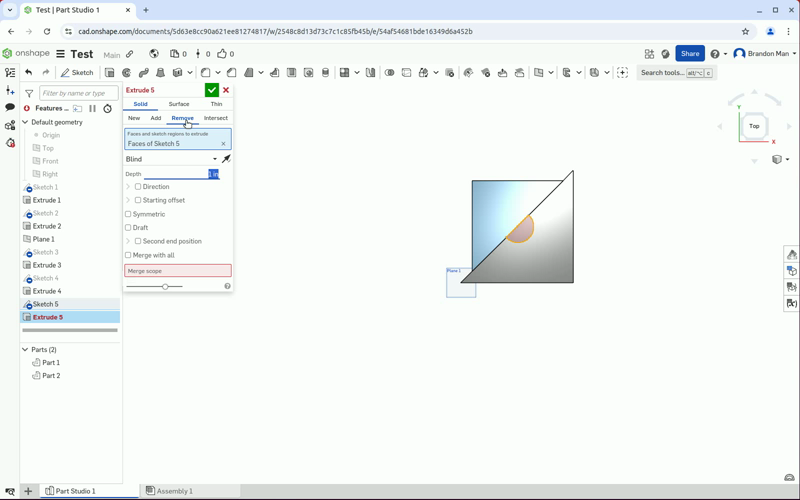
text(19.257)
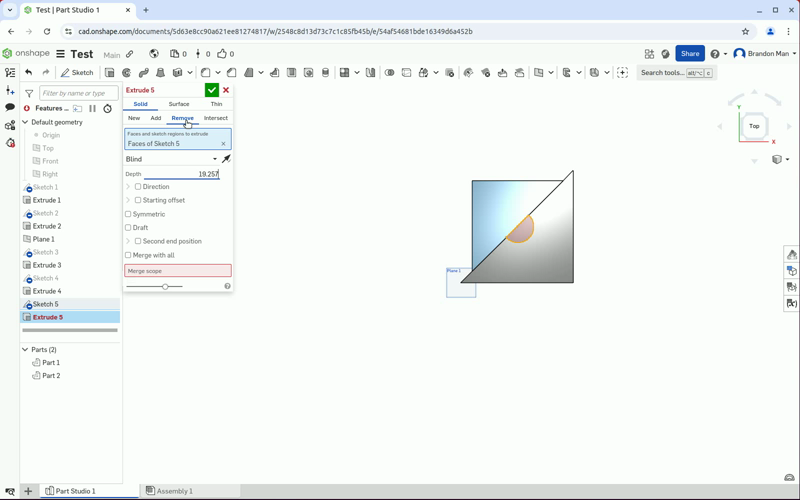
key(tab, 6)
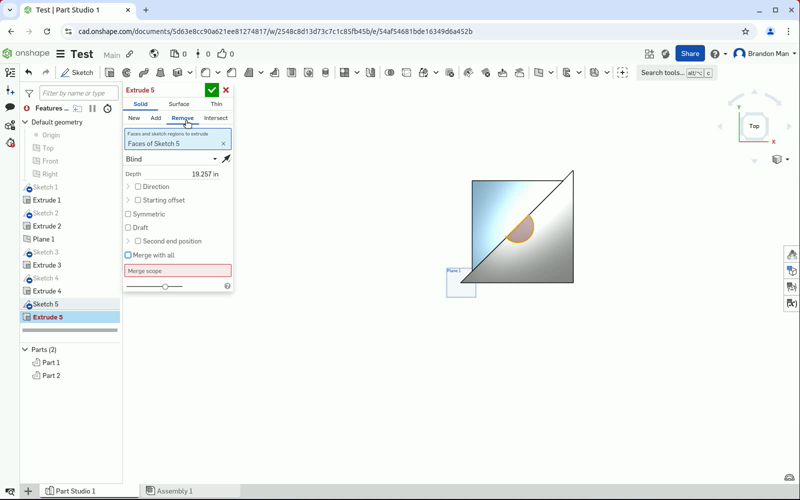
key(space)
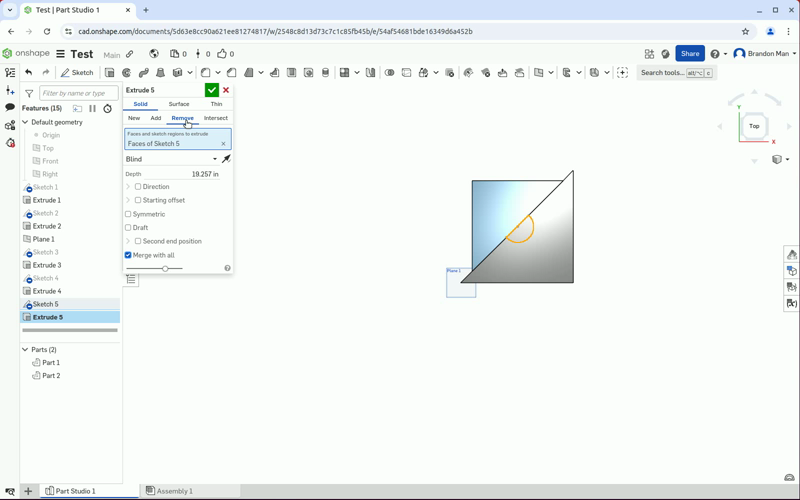
key(enter)
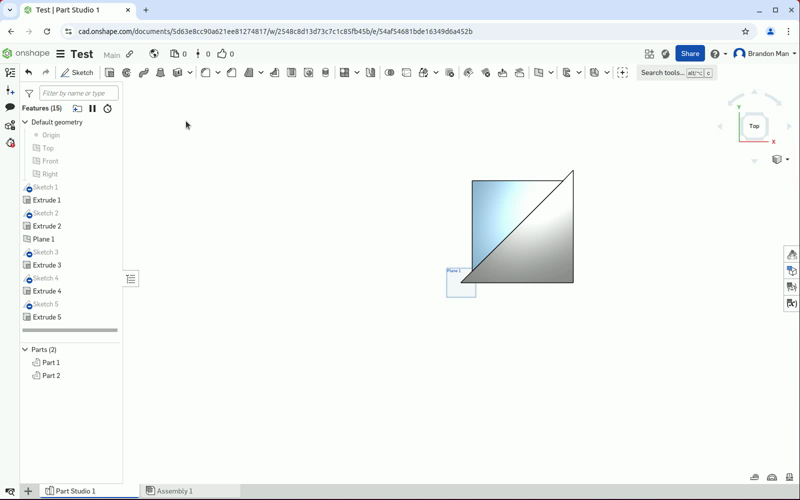
key(shift+h)
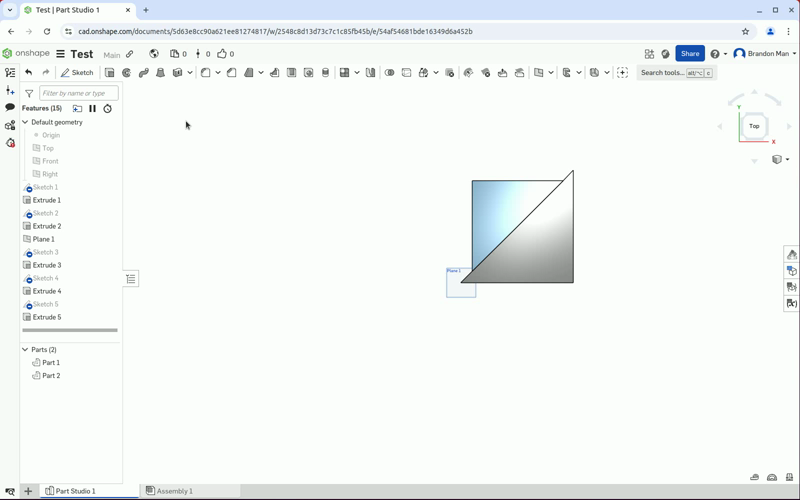
key(shift+h)
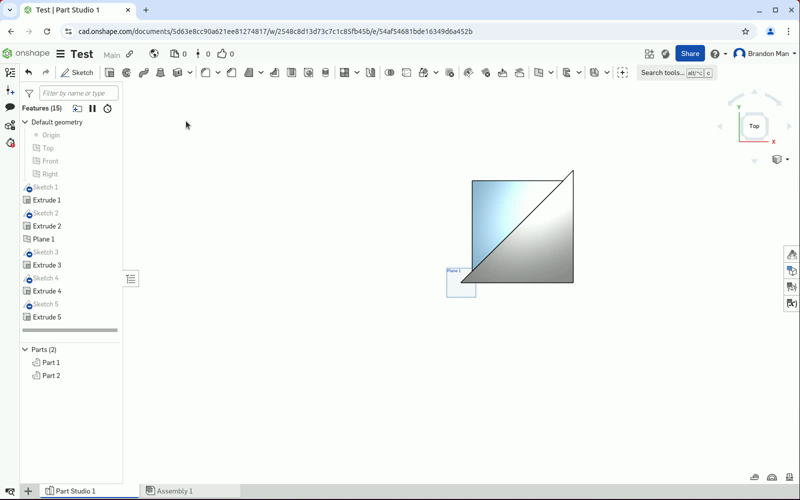
mouse_move(73, 189)
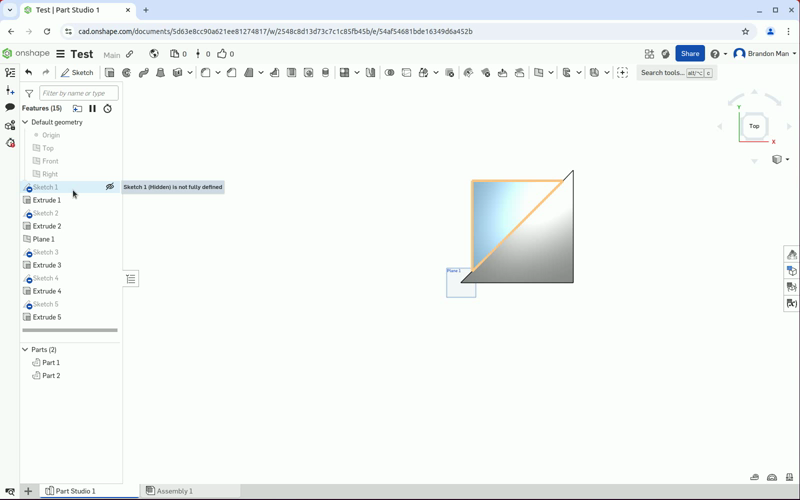
click(73, 189)
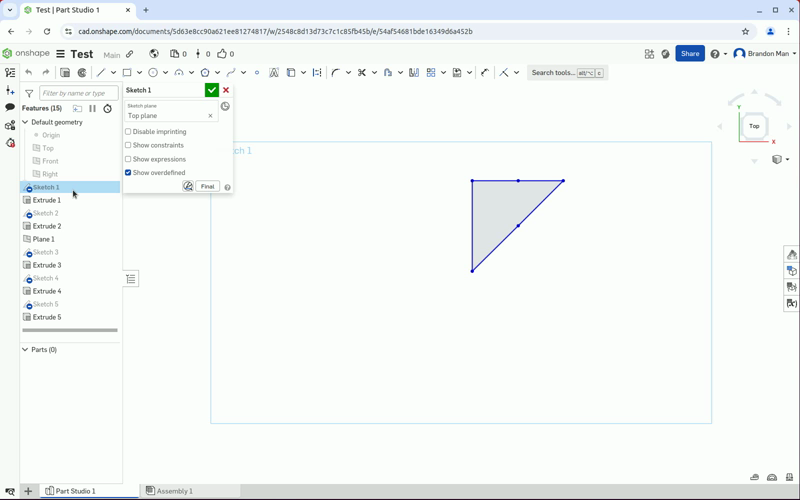
mouse_move(229, 92)
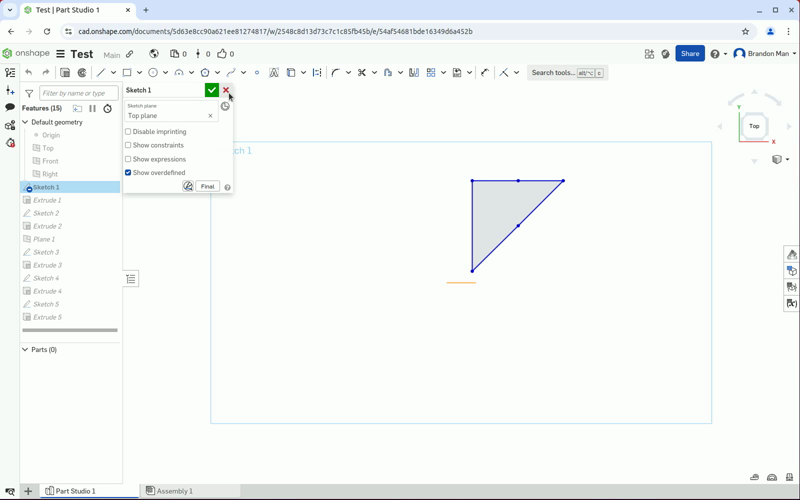
click(229, 92)
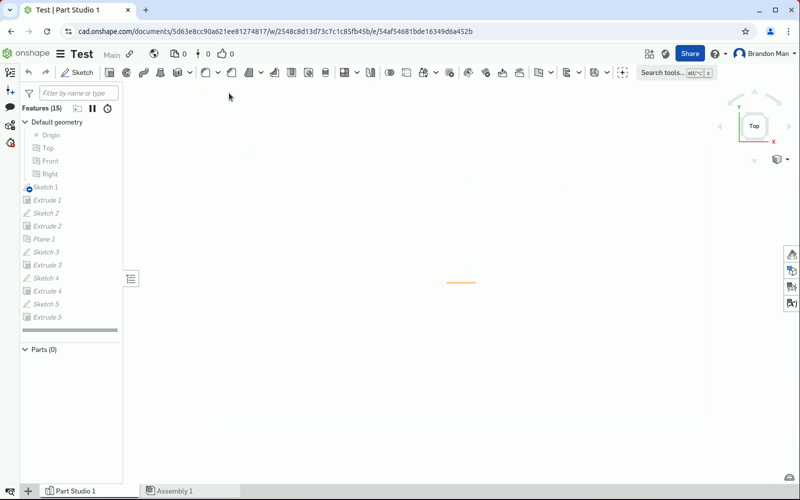
key(shift+s)
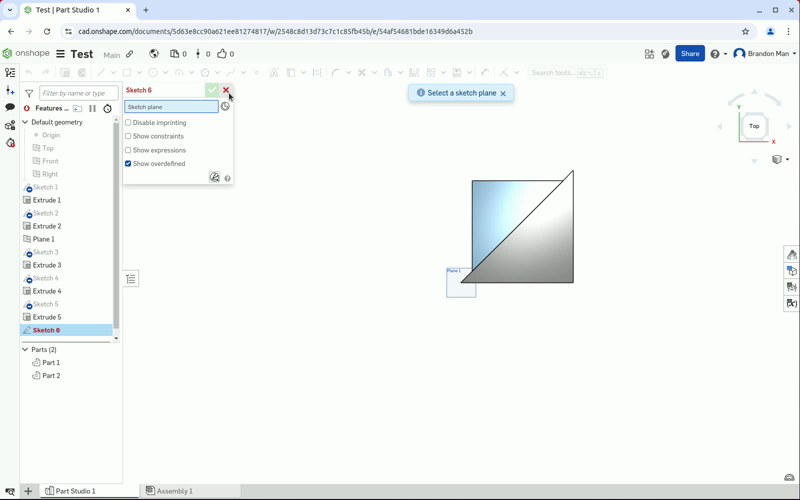
mouse_move(69, 241)
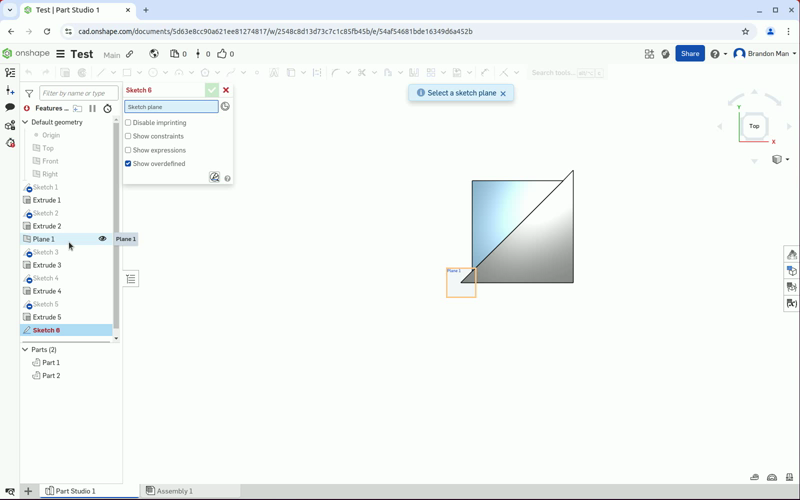
click(69, 241)
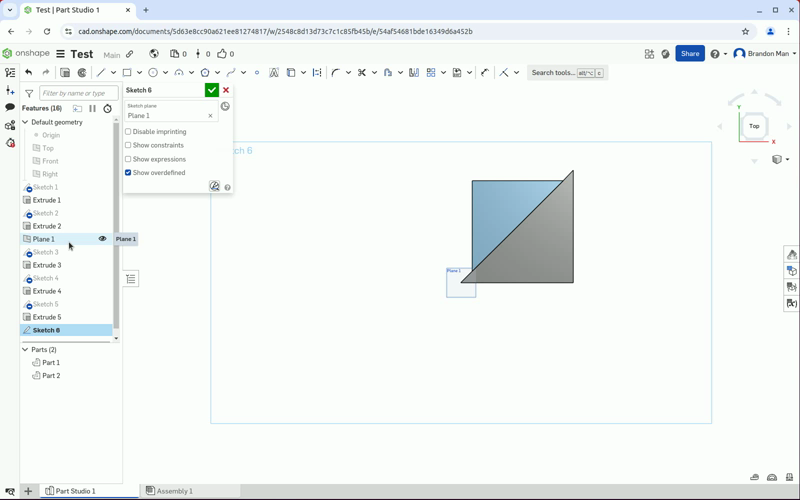
mouse_move(73, 352)
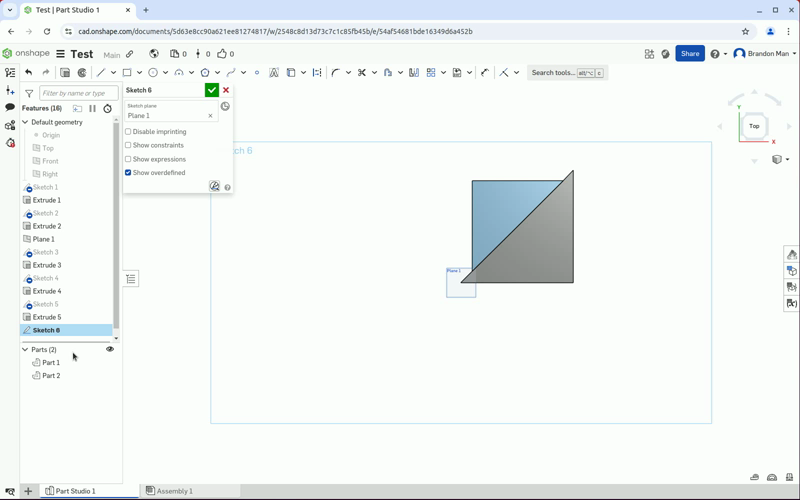
key(y)
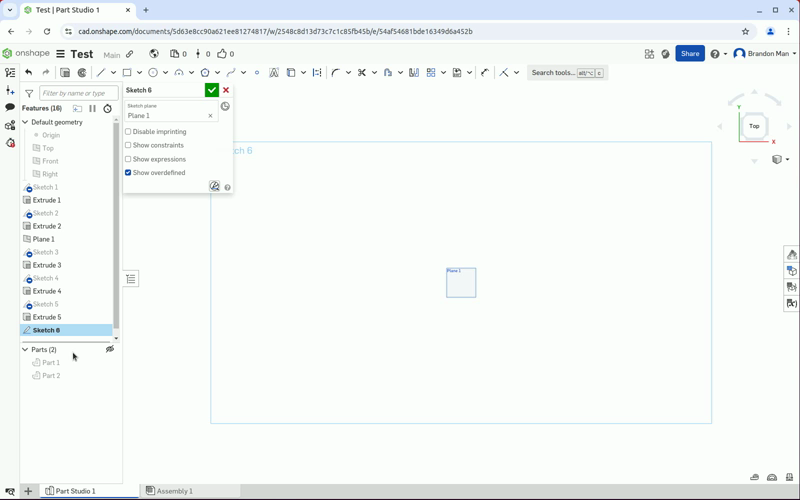
key(l)
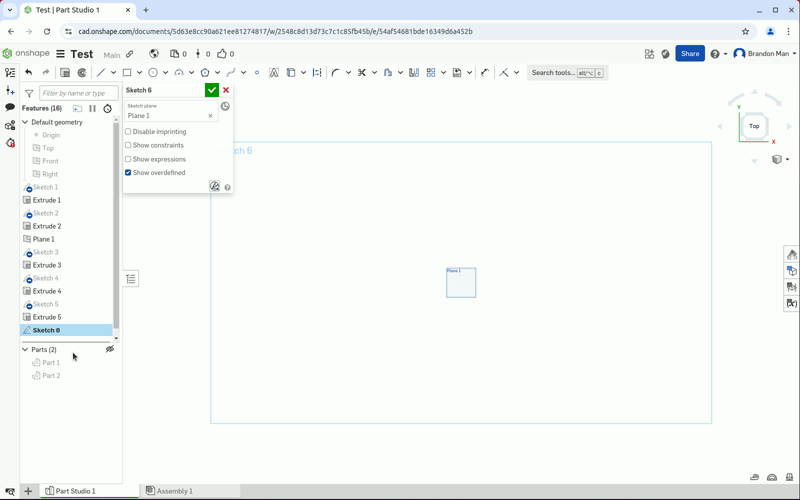
key_down(shift)
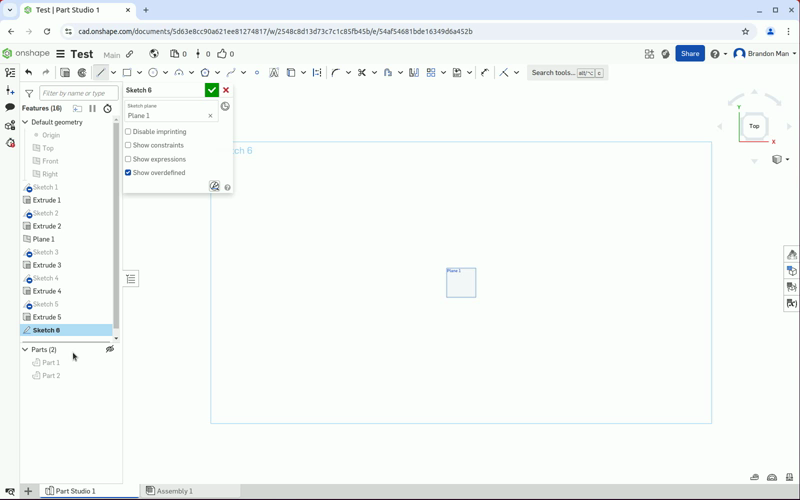
mouse_move(506, 237)
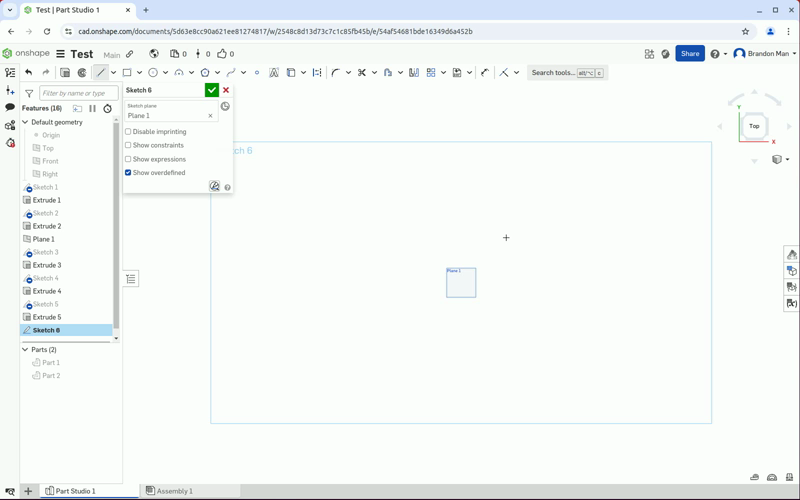
click(506, 237)
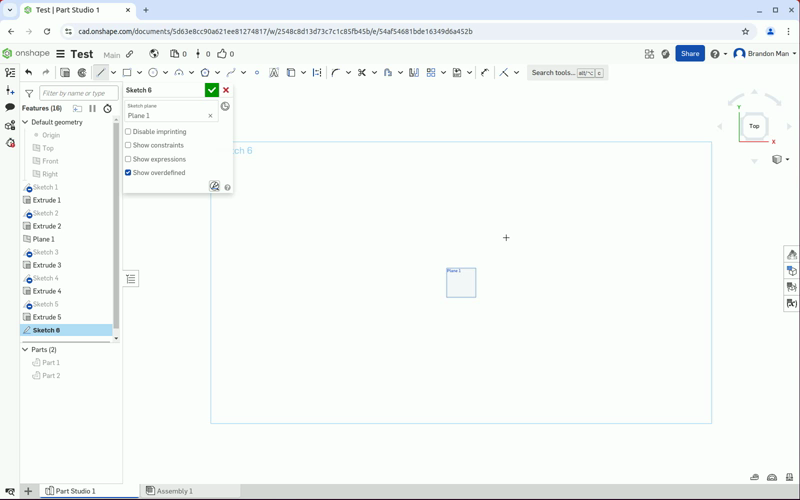
key_up(shift)
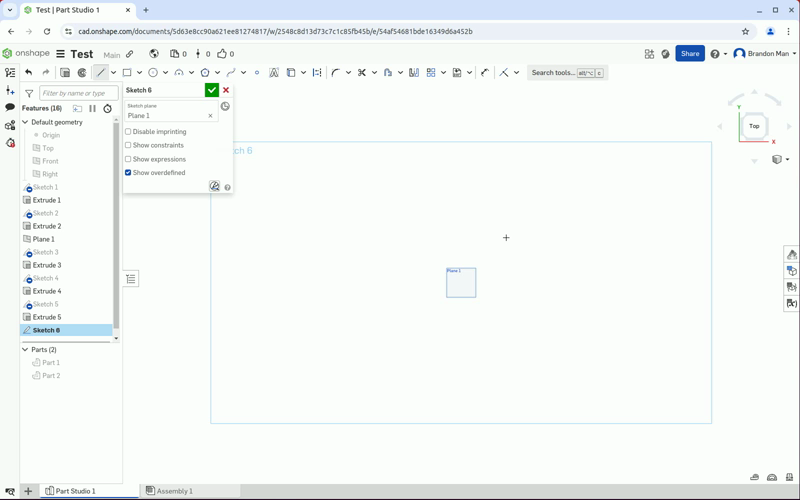
key_down(shift)
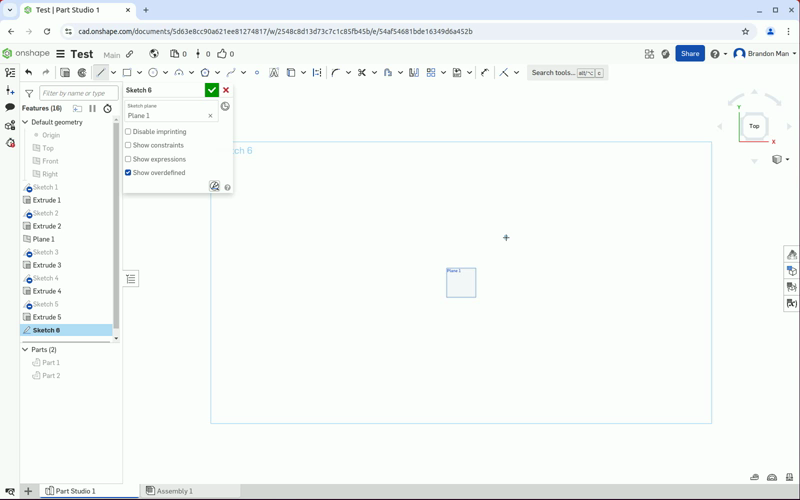
mouse_move(536, 237)
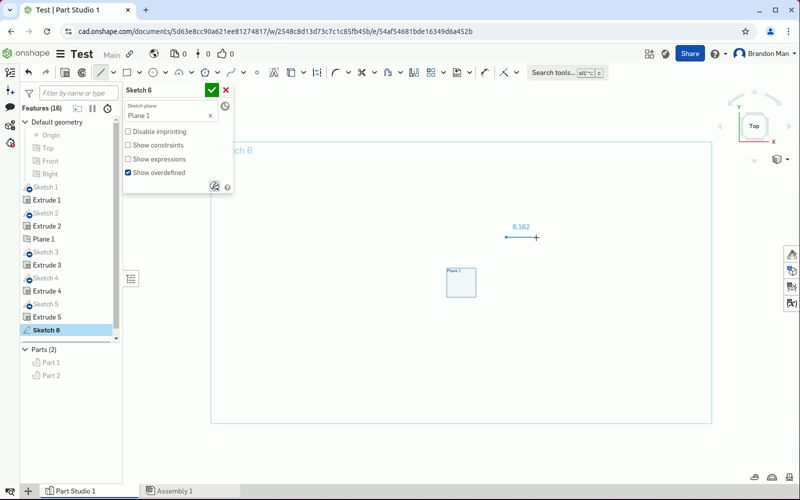
mouse_move(517, 226)
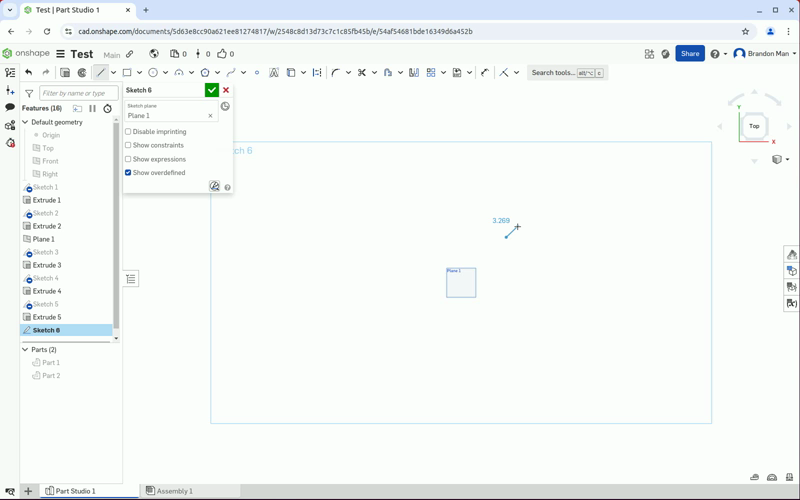
click(517, 226)
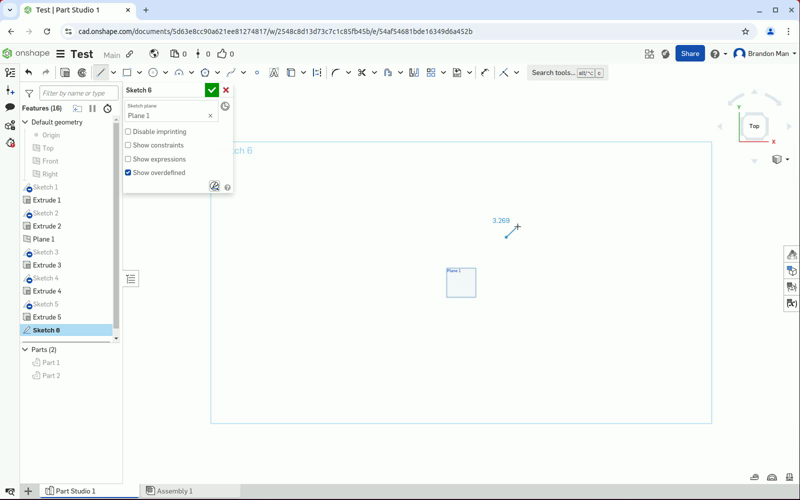
key_up(shift)
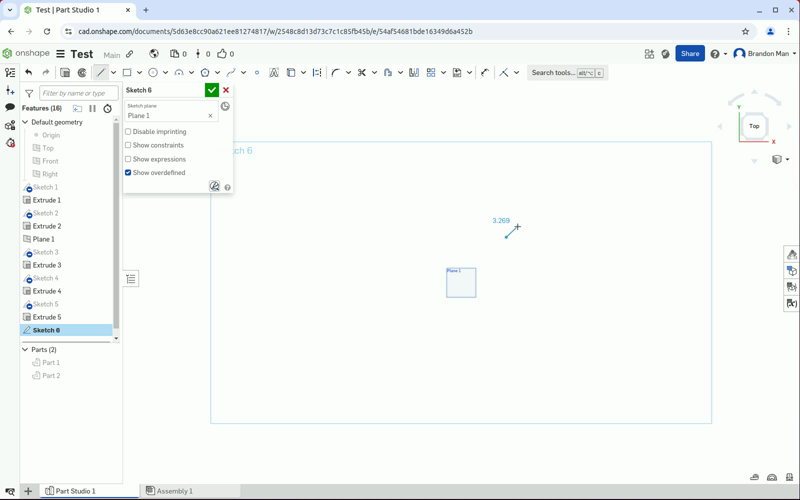
key_down(shift)
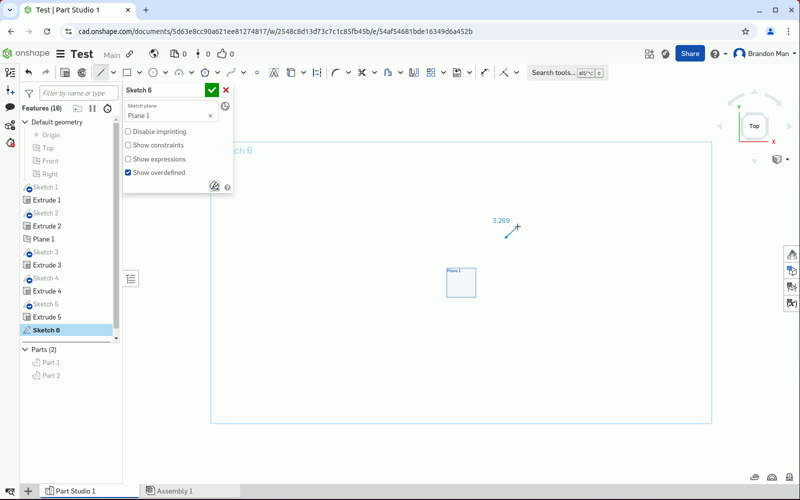
mouse_move(547, 226)
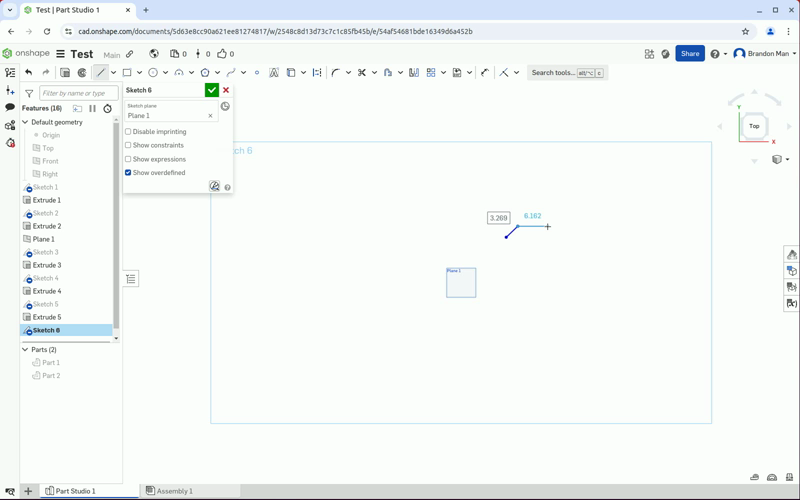
mouse_move(528, 215)
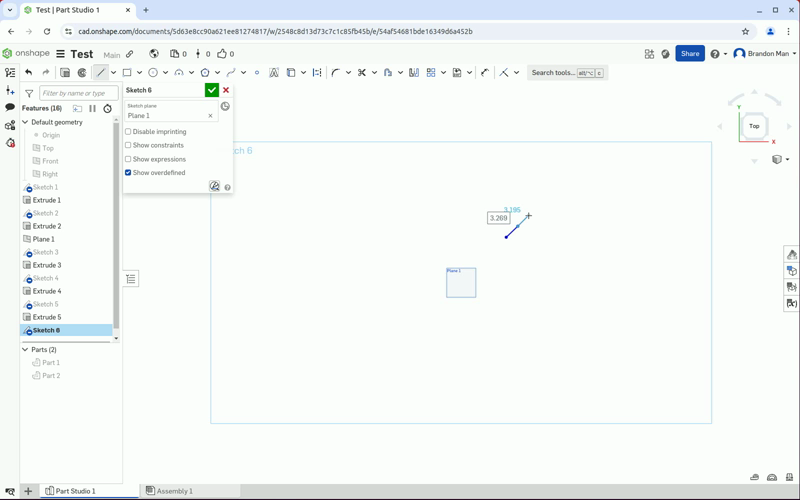
click(528, 215)
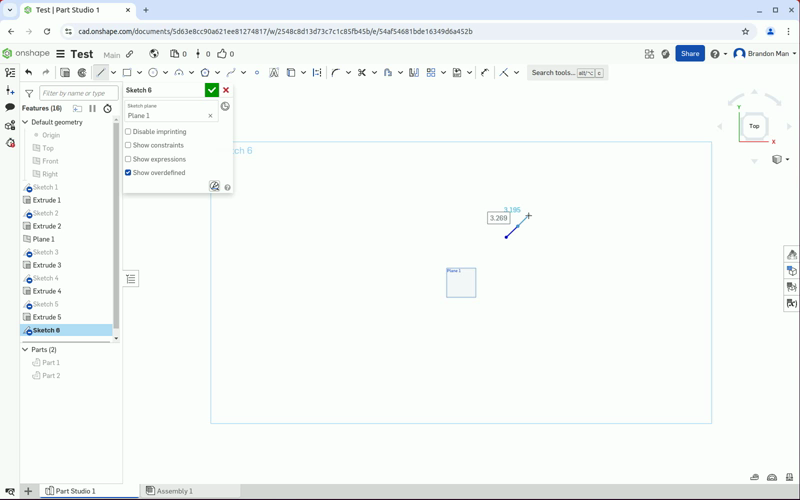
key_up(shift)
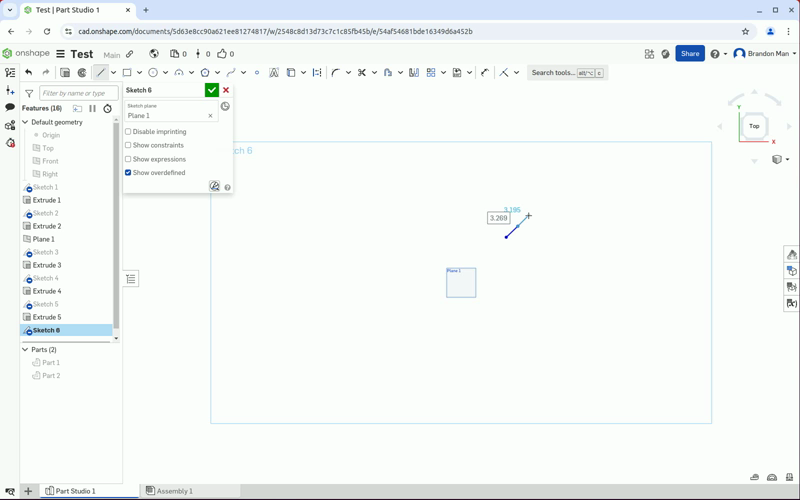
key(esc)
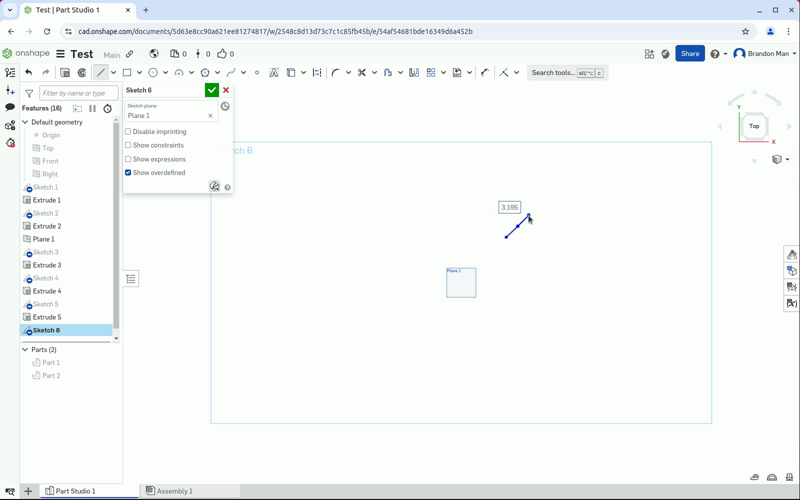
key(a)
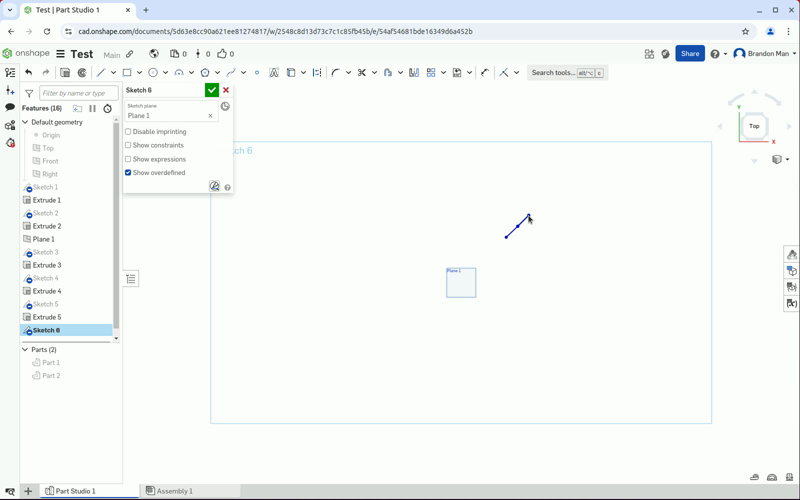
mouse_move(528, 215)
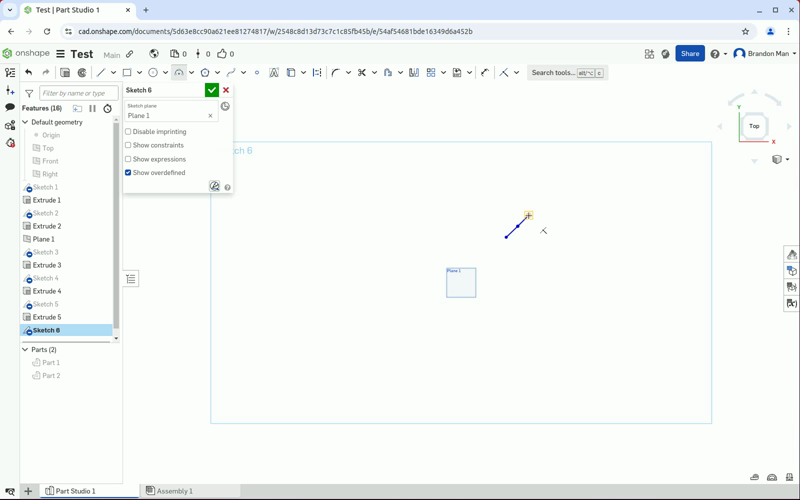
click(528, 215)
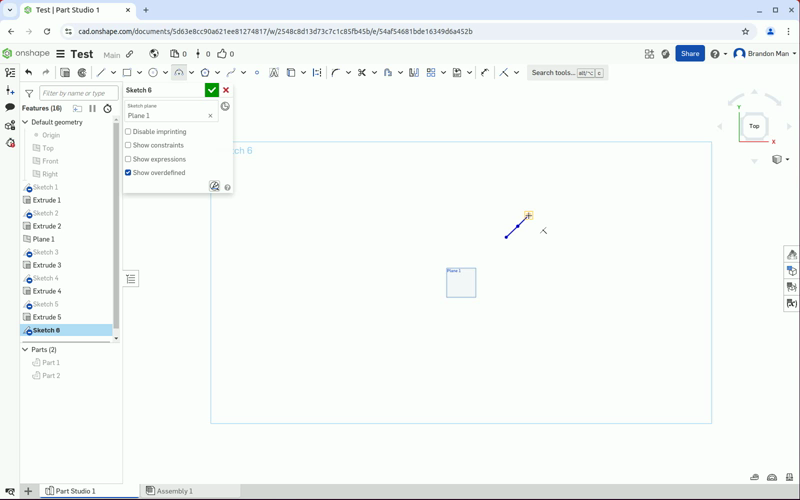
mouse_move(506, 237)
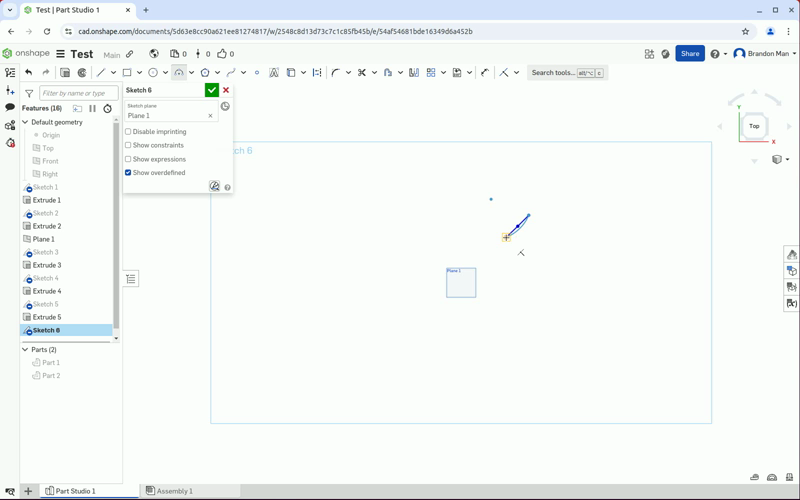
click(506, 237)
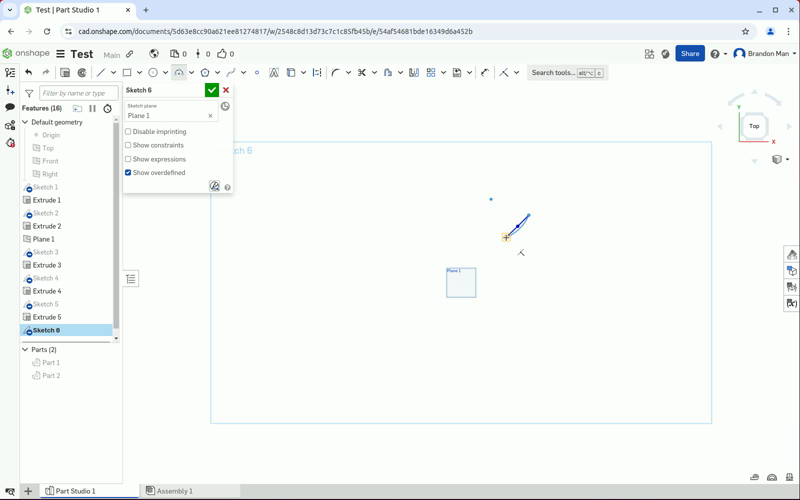
key_down(shift)
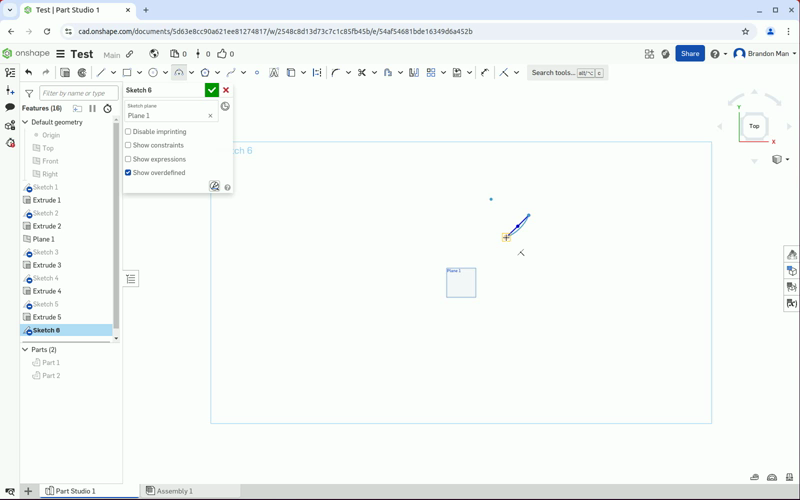
mouse_move(505, 214)
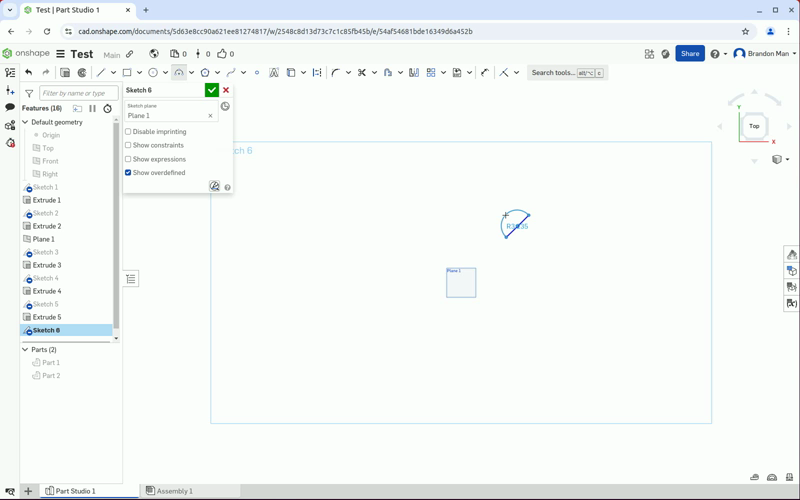
click(505, 214)
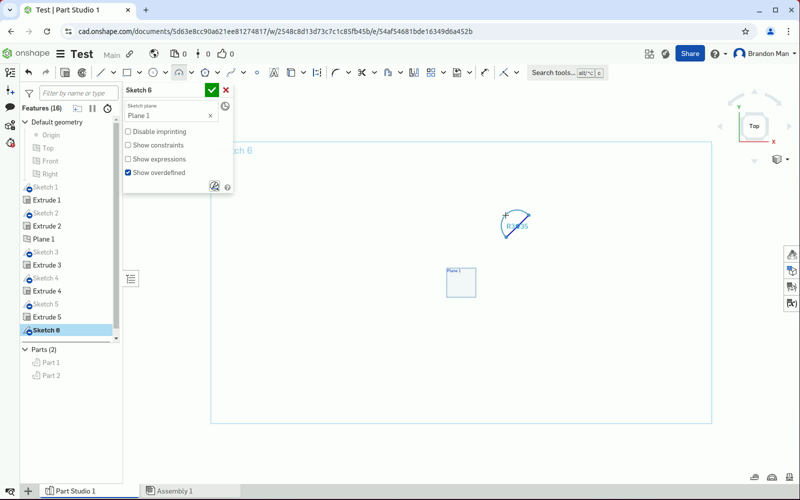
key_up(shift)
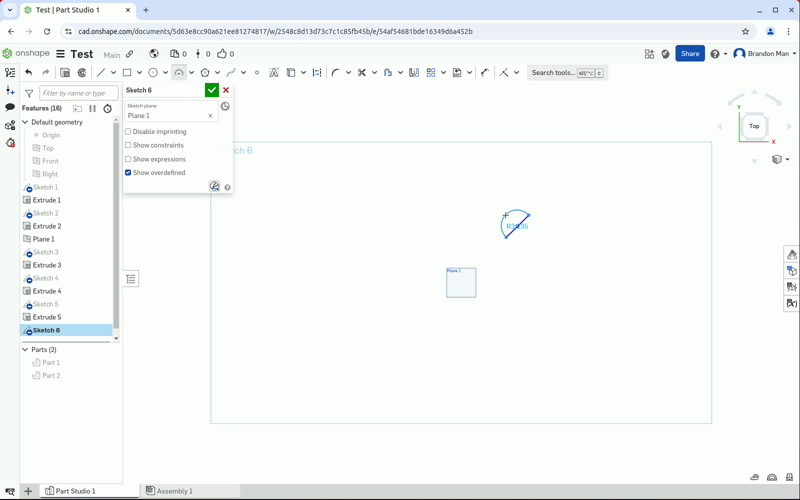
key(esc)
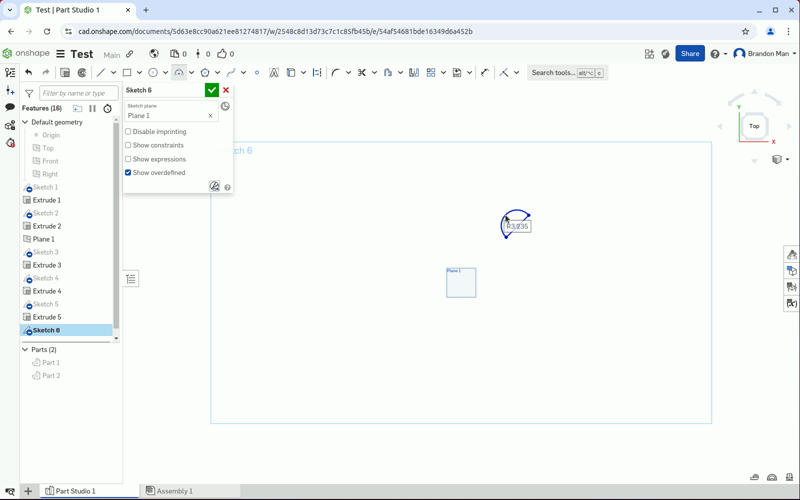
mouse_move(504, 230)
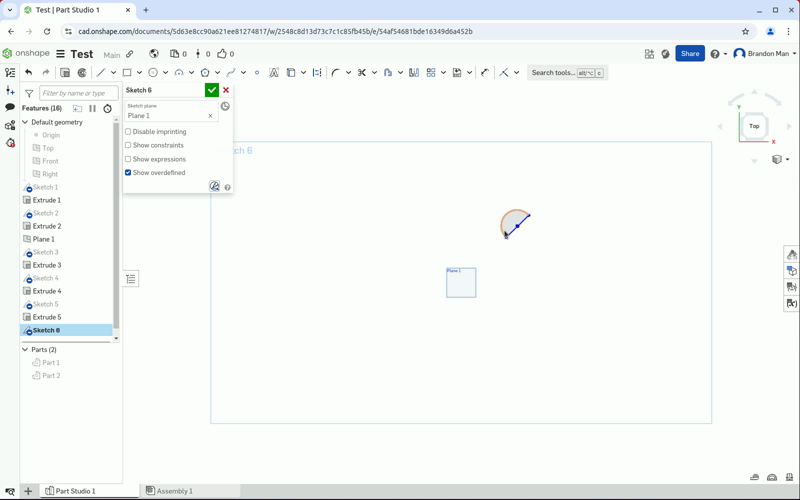
scroll(6)
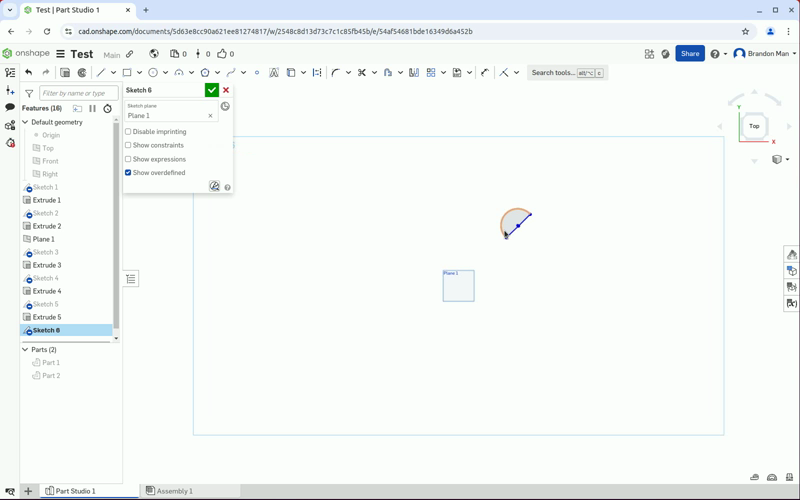
scroll(6)
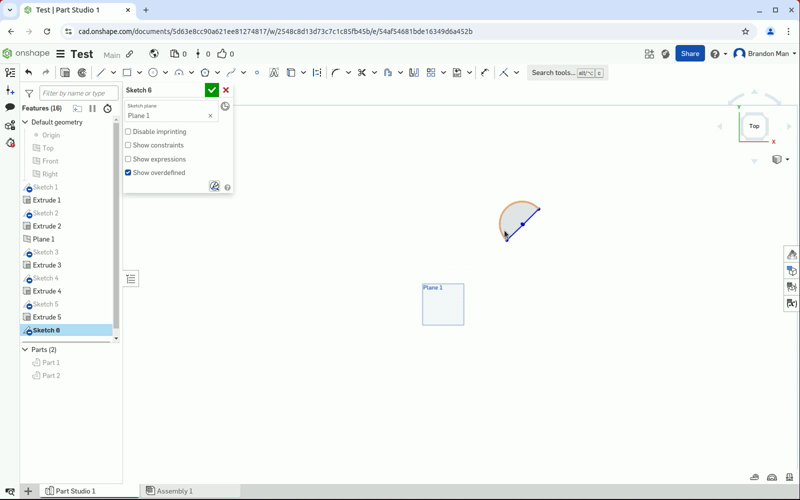
scroll(6)
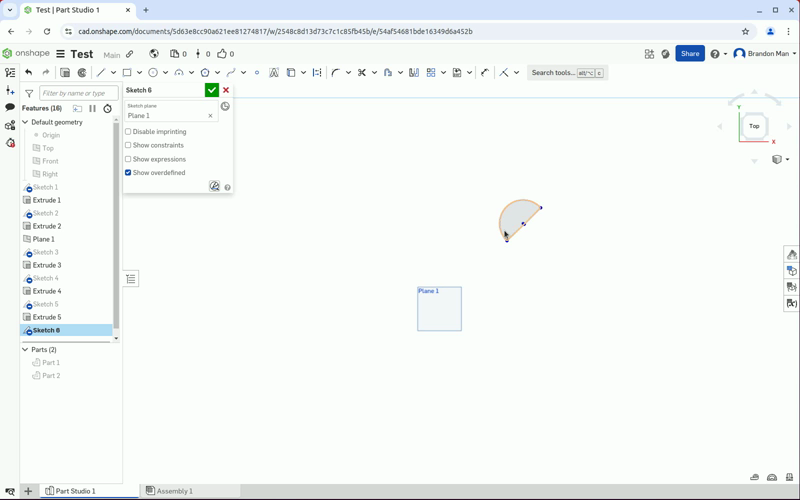
scroll(6)
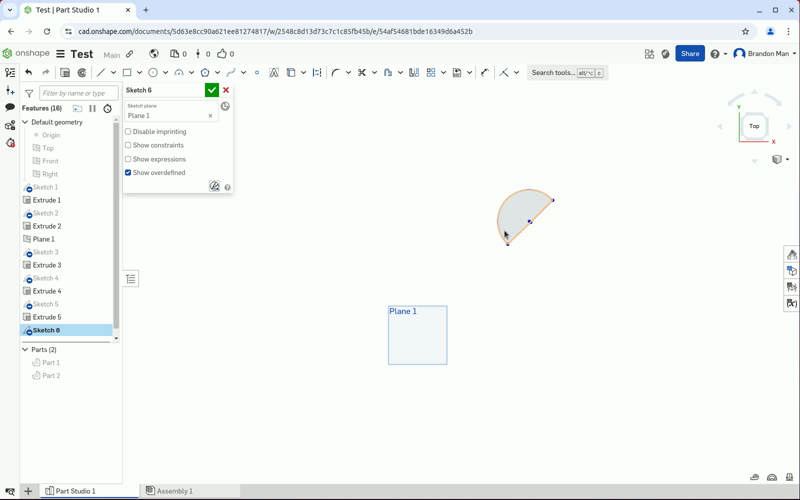
scroll(6)
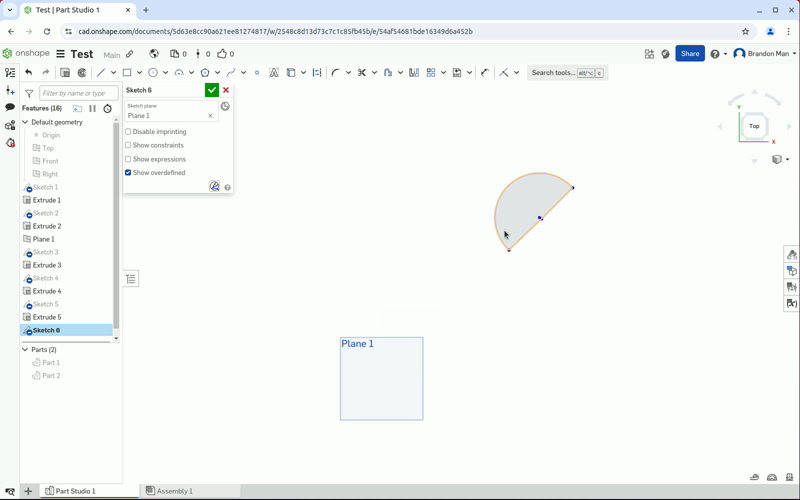
scroll(6)
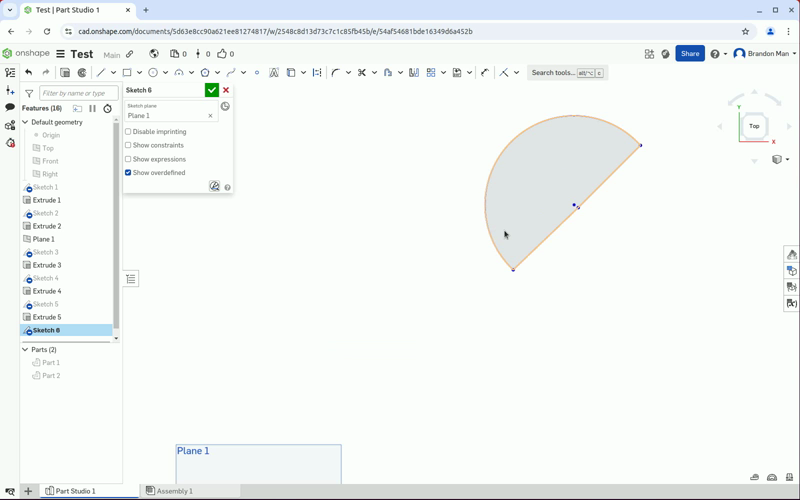
scroll(6)
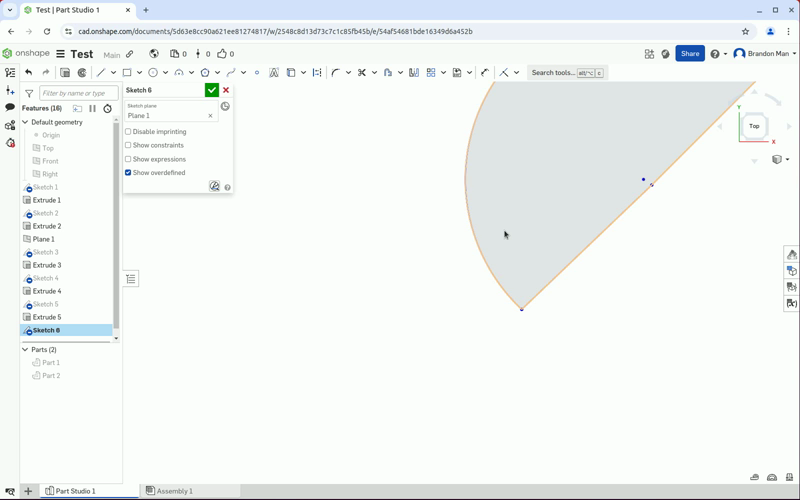
click(504, 230)
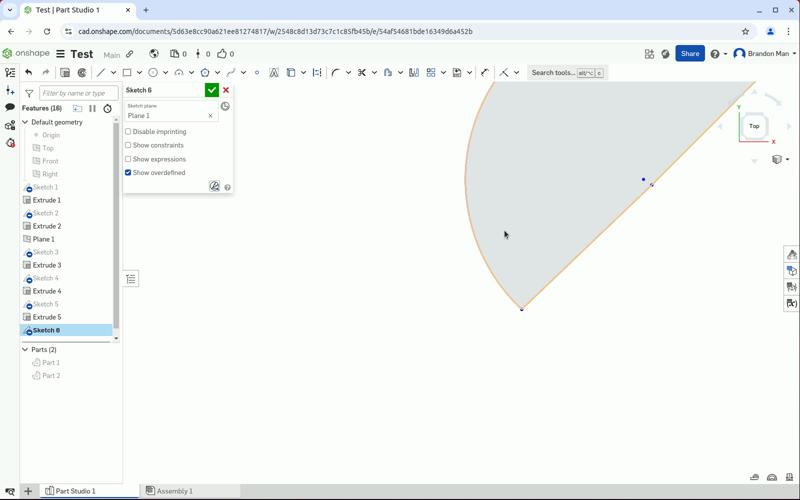
scroll(-6)
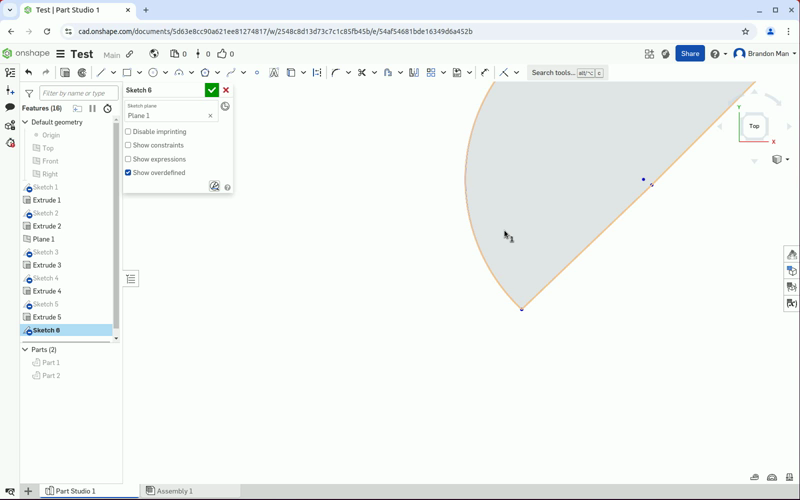
scroll(-6)
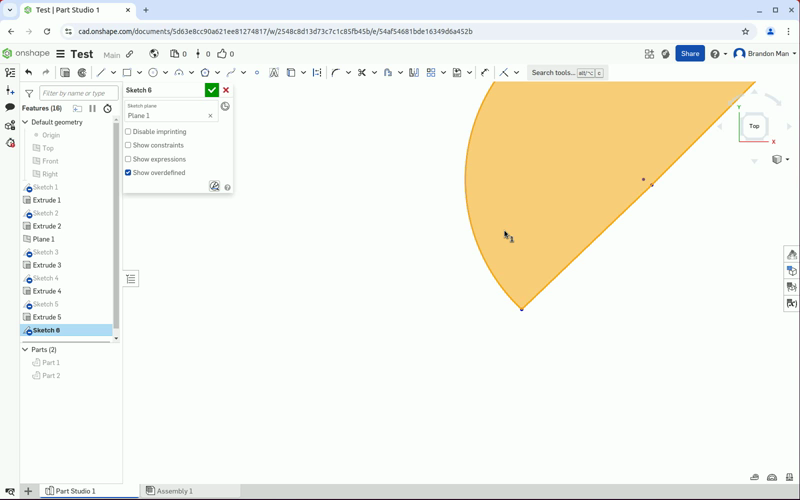
scroll(-6)
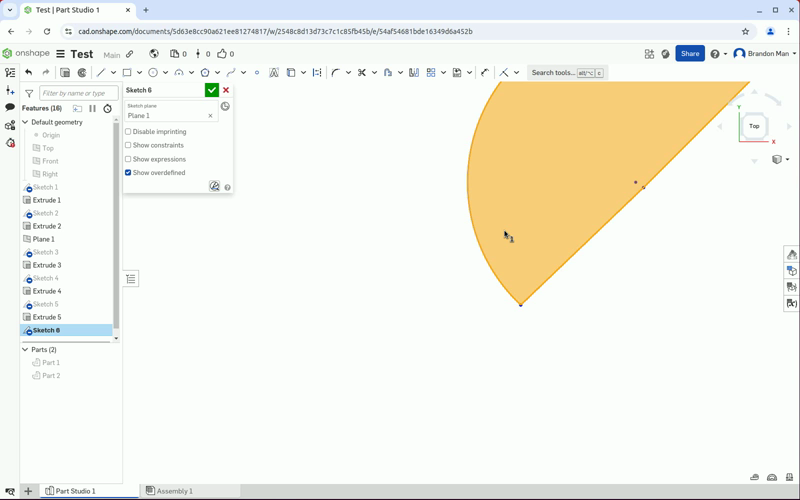
scroll(-6)
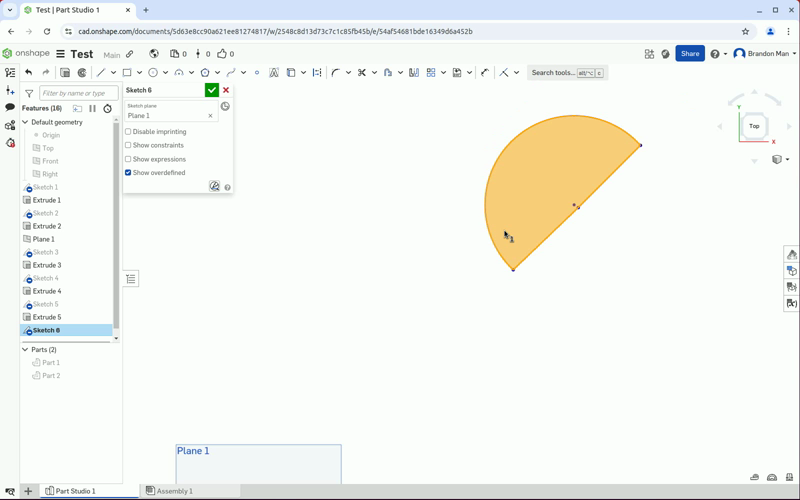
scroll(-6)
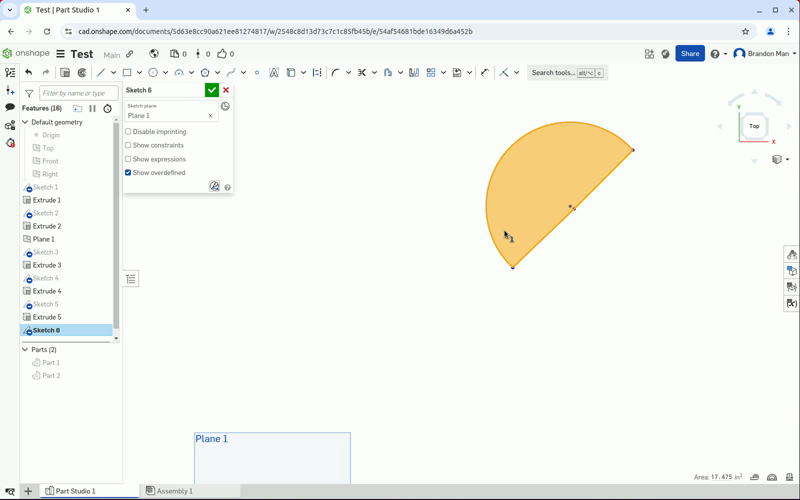
scroll(-6)
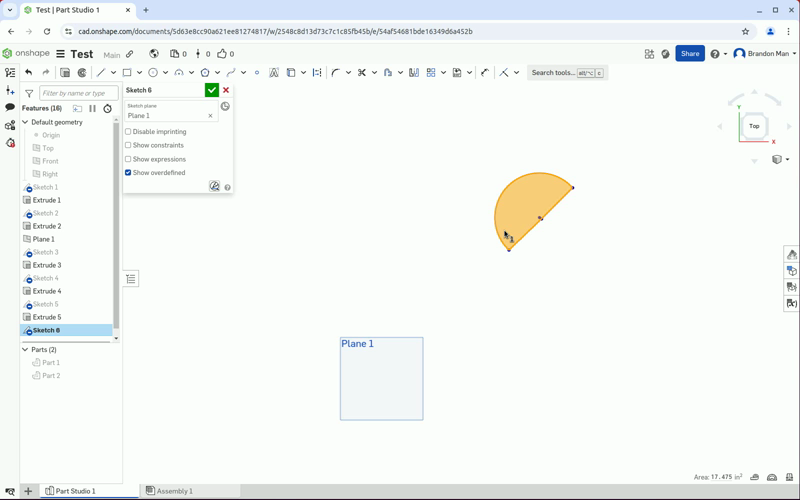
scroll(-6)
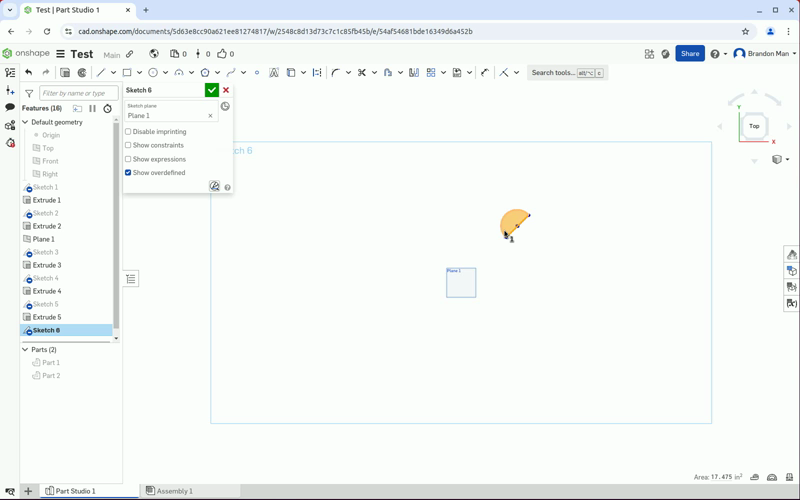
mouse_move(73, 352)
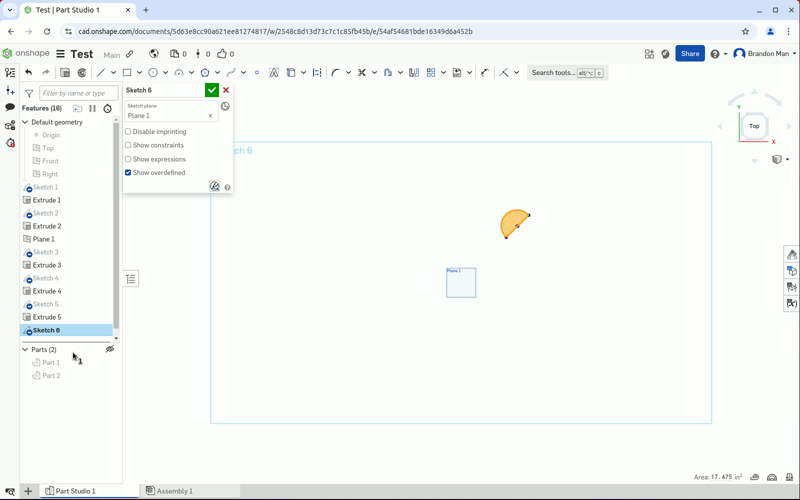
key(shift+y)
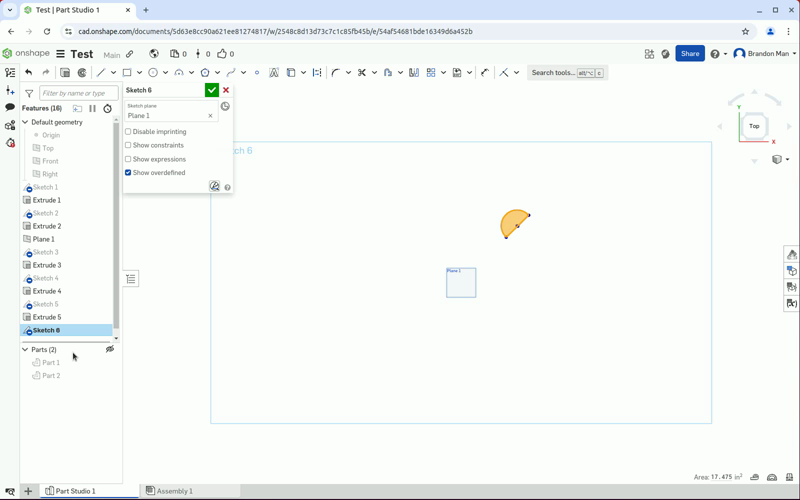
key(shift+e)
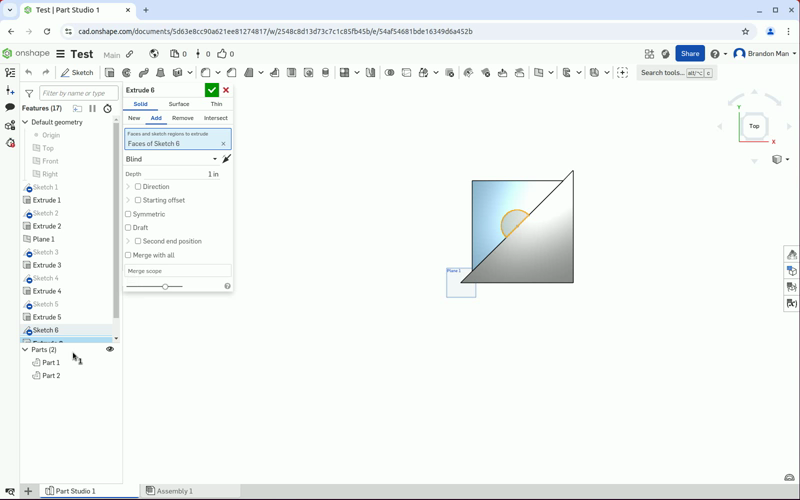
mouse_move(143, 106)
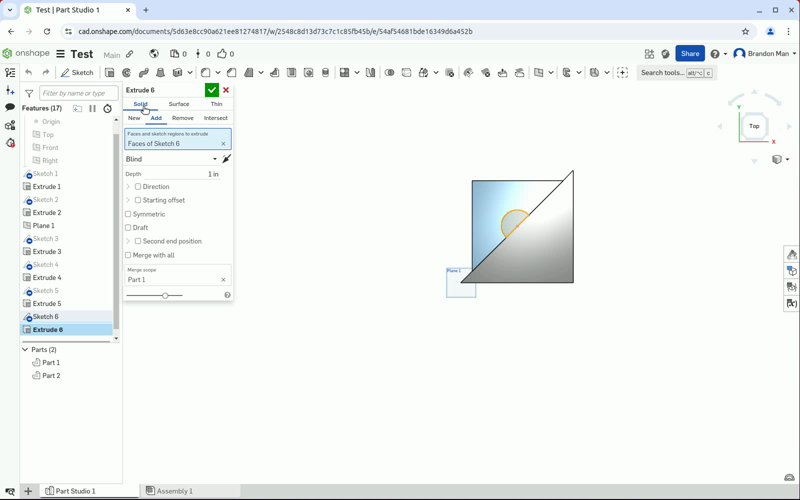
click(143, 106)
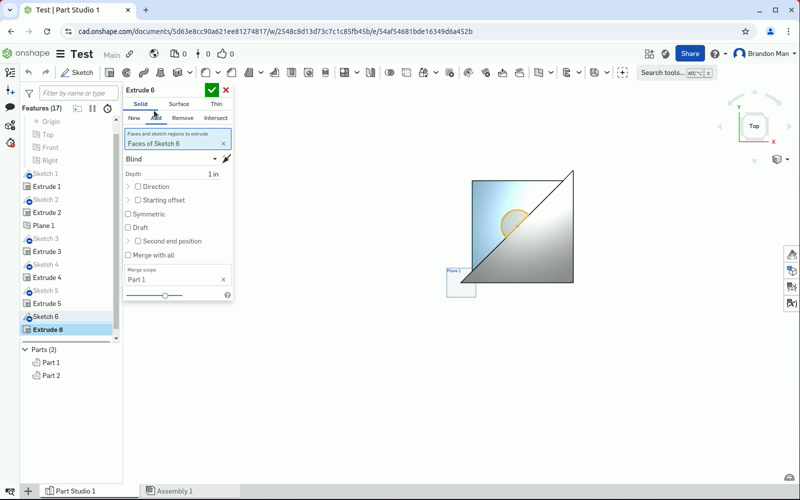
mouse_move(186, 120)
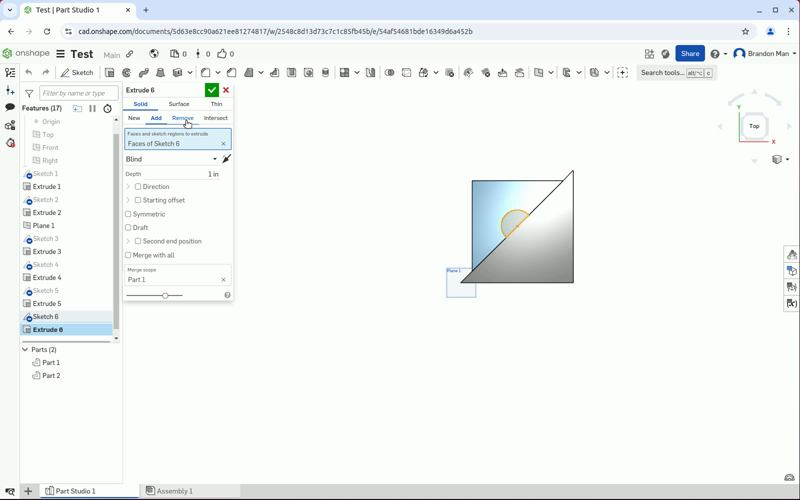
click(186, 120)
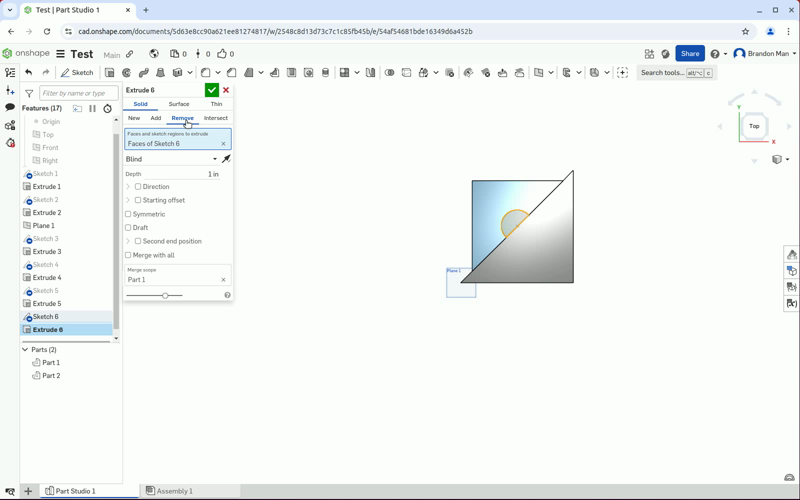
key(tab, 4)
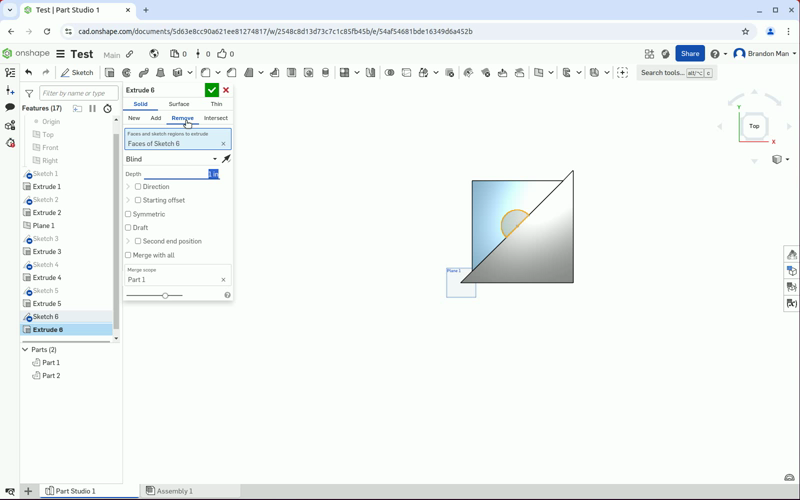
text(19.257)
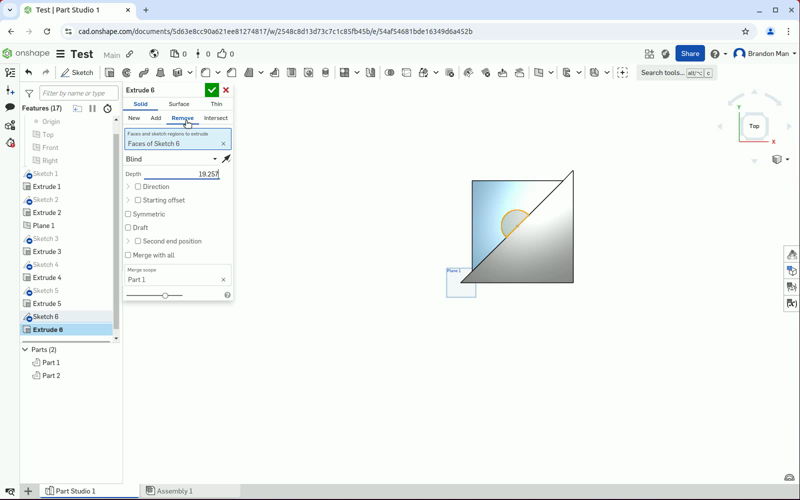
key(tab, 6)
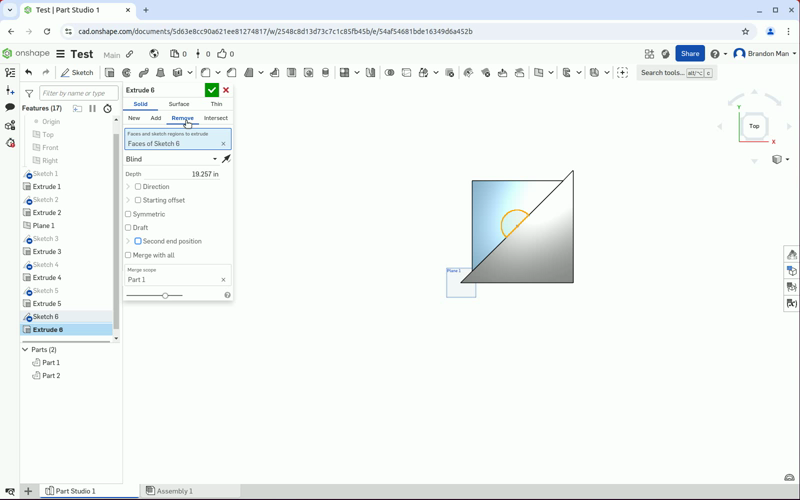
key(space)
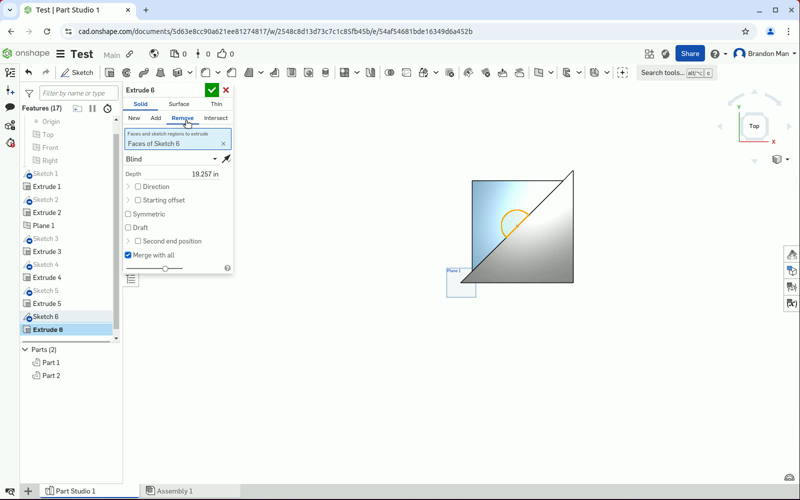
key(enter)
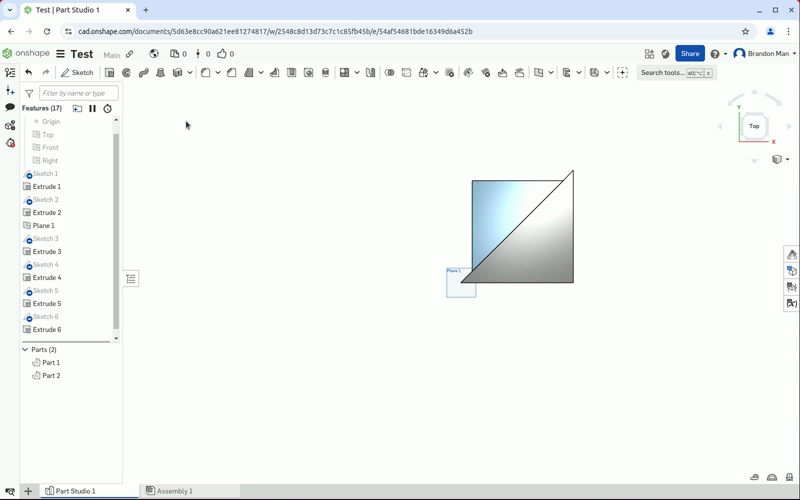
key(shift+h)
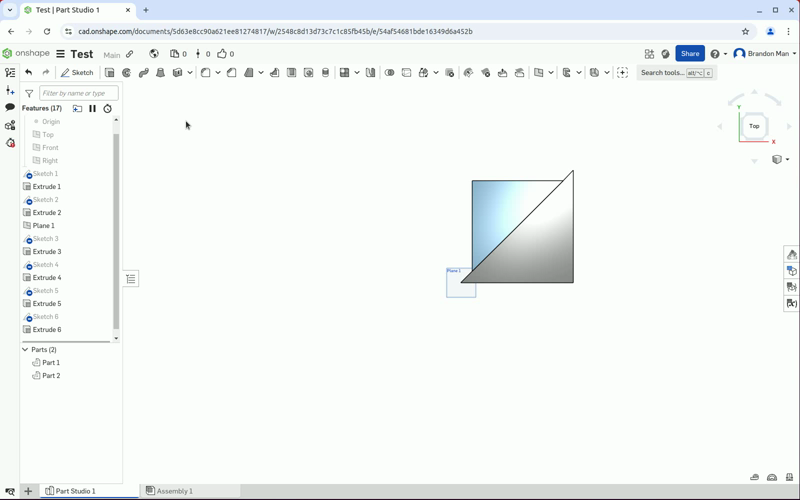
key(shift+h)
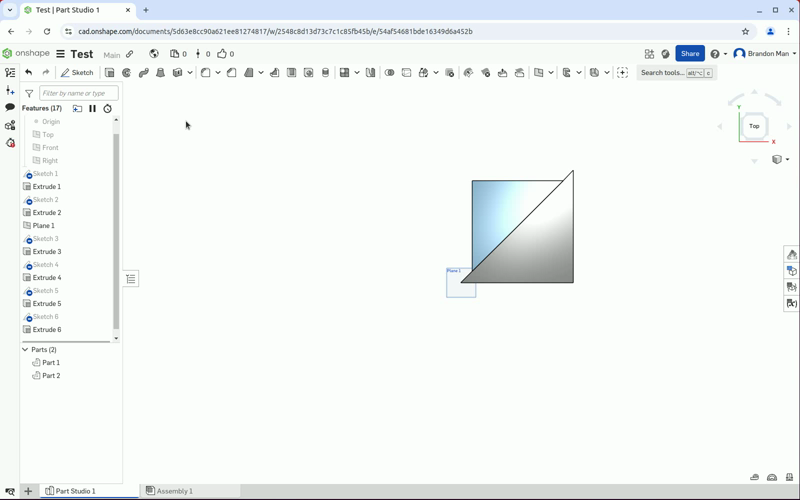
mouse_move(69, 176)
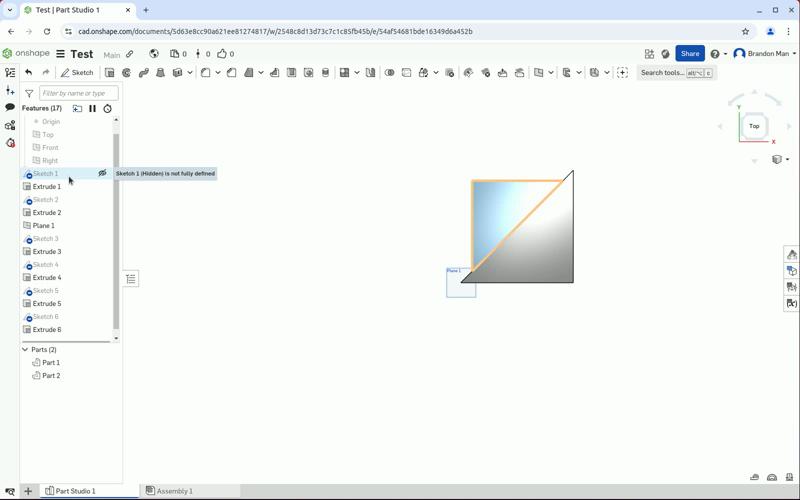
click(69, 176)
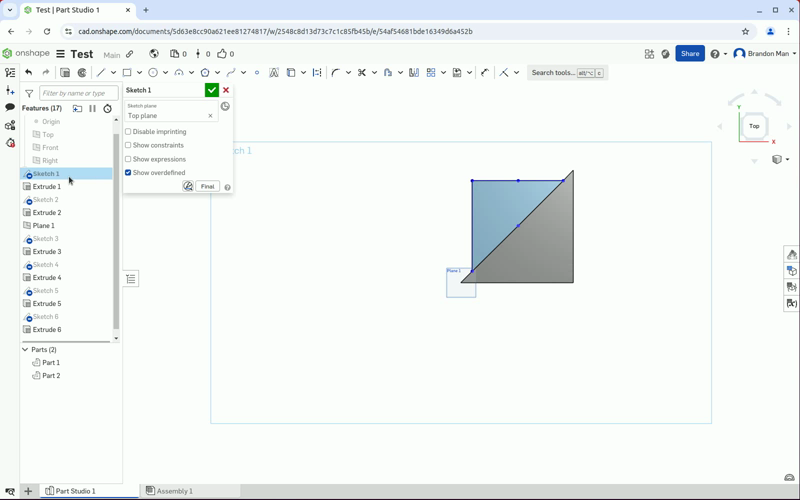
mouse_move(229, 92)
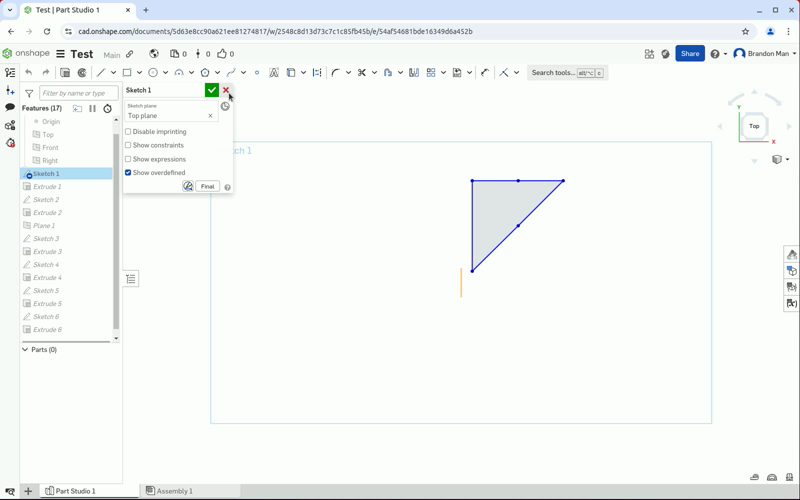
click(229, 92)
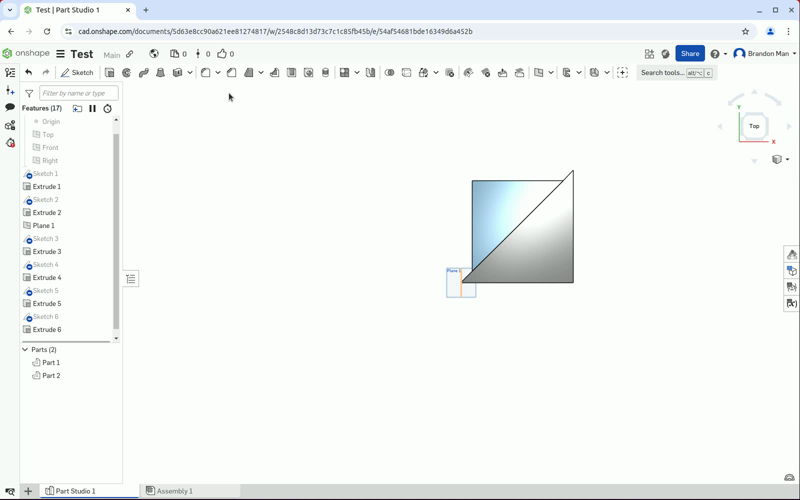
mouse_move(541, 75)
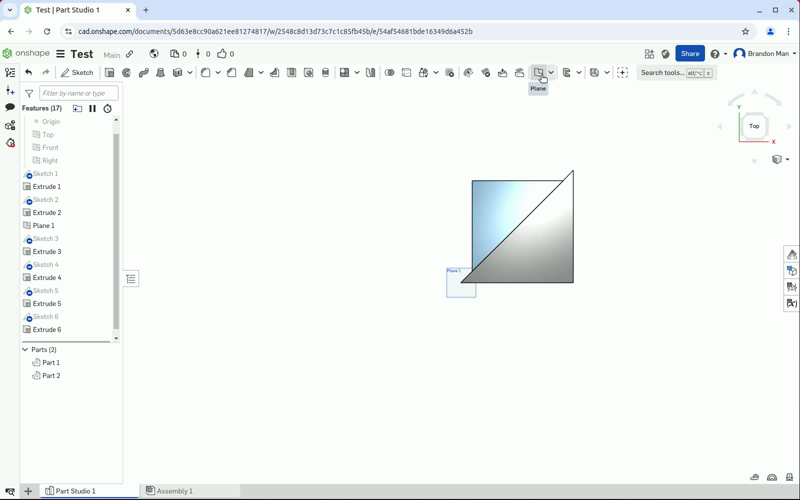
click(541, 75)
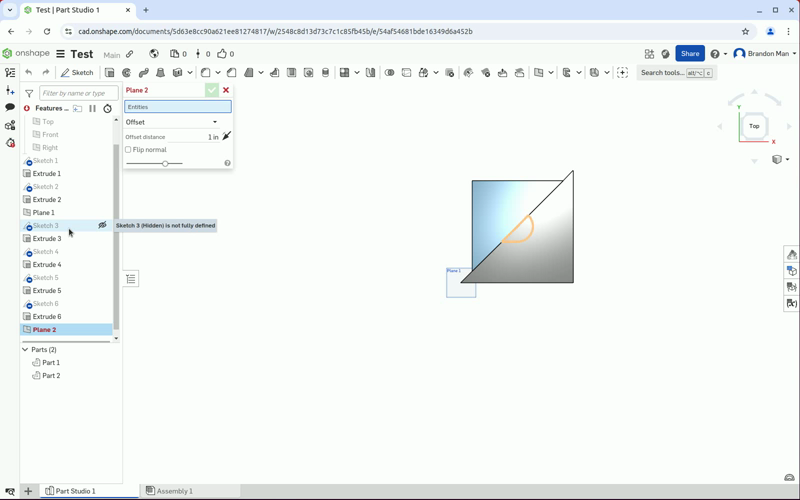
scroll(3)
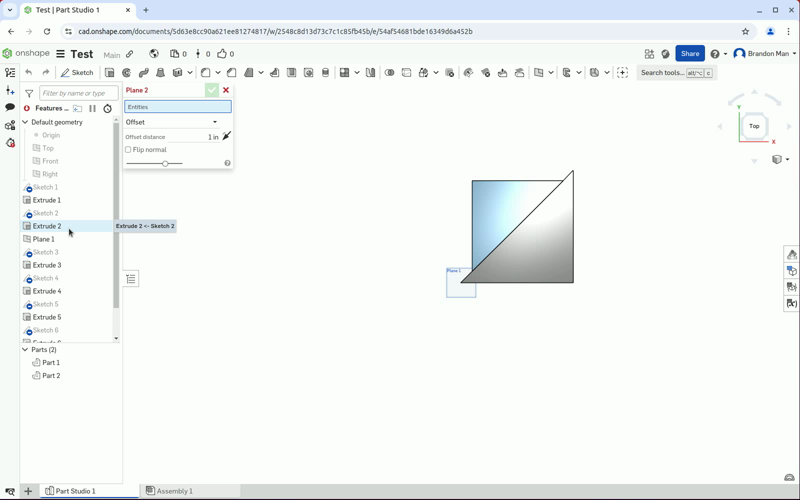
mouse_move(69, 150)
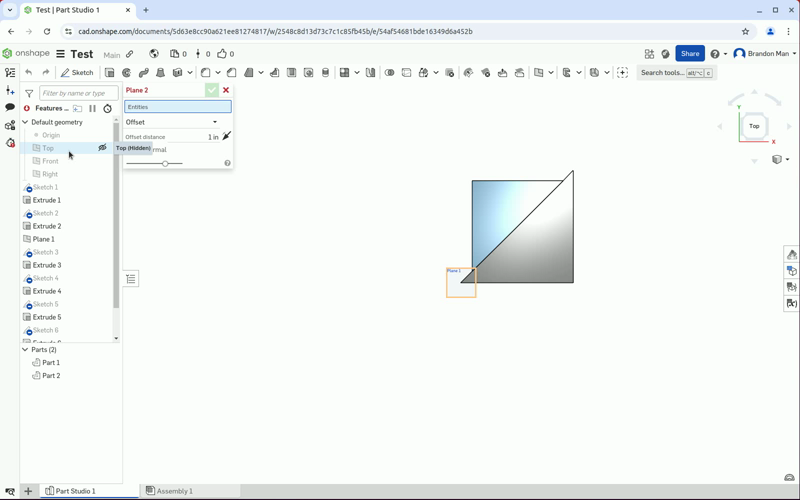
click(69, 150)
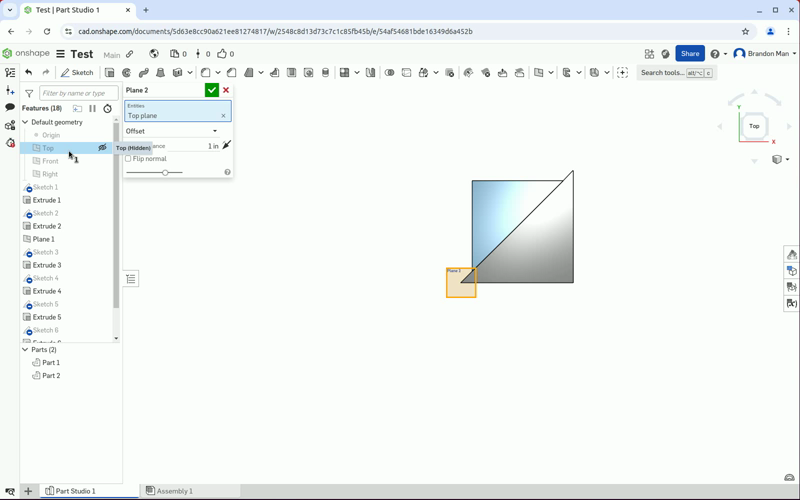
key(tab, 2)
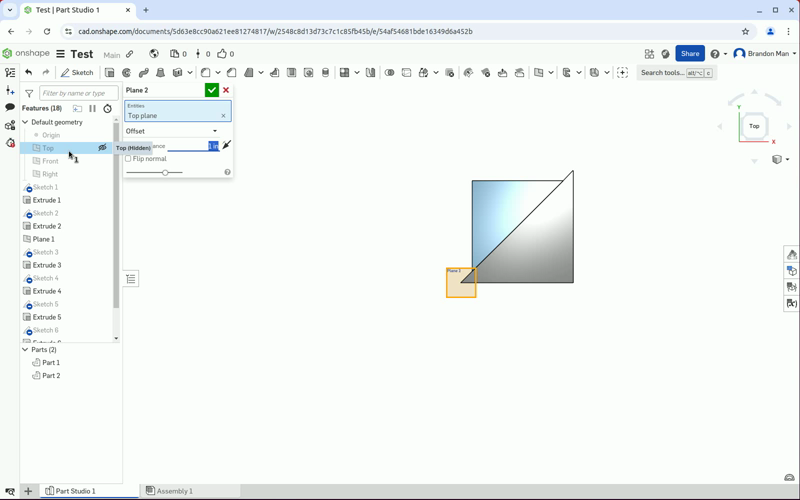
text(1.202)
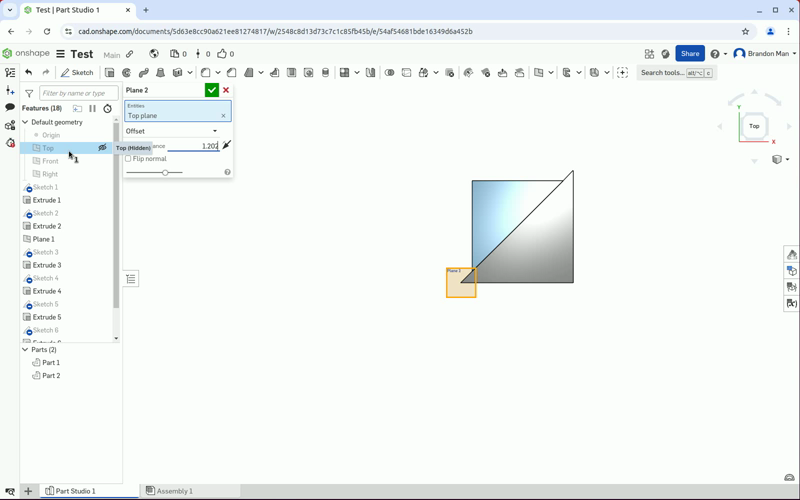
key(enter, 2)
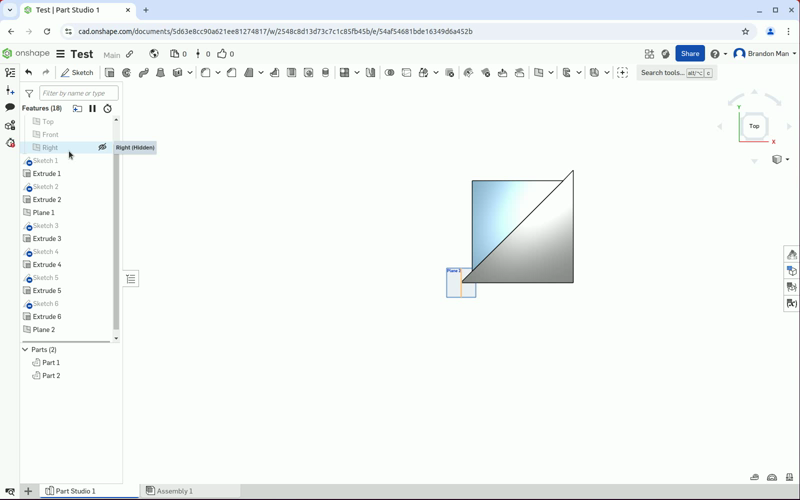
key(shift+s)
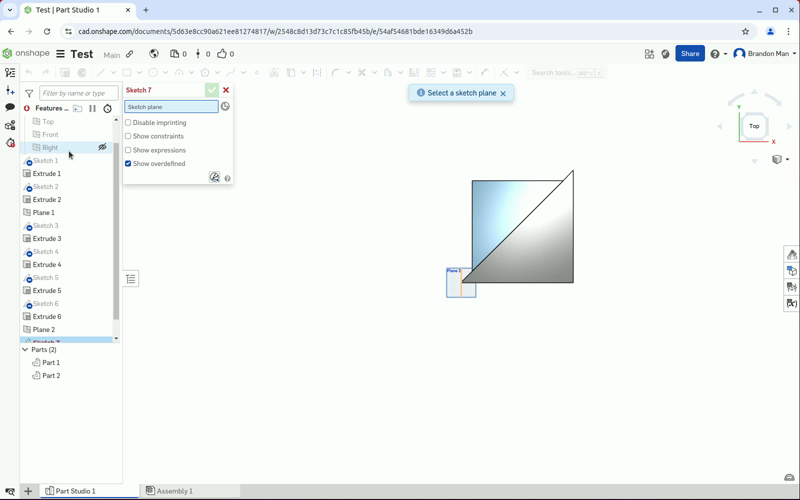
mouse_move(69, 319)
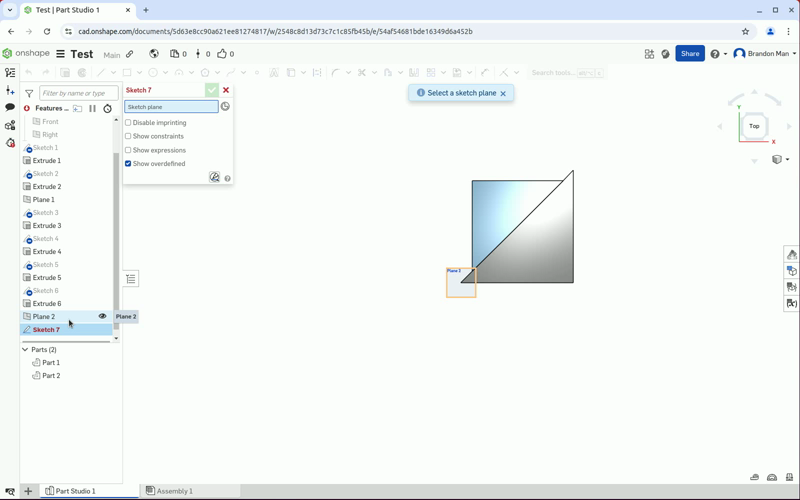
click(69, 319)
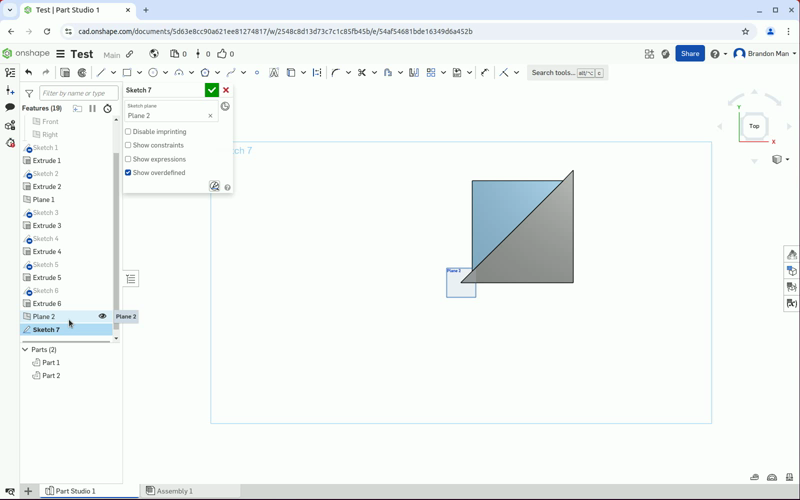
mouse_move(73, 352)
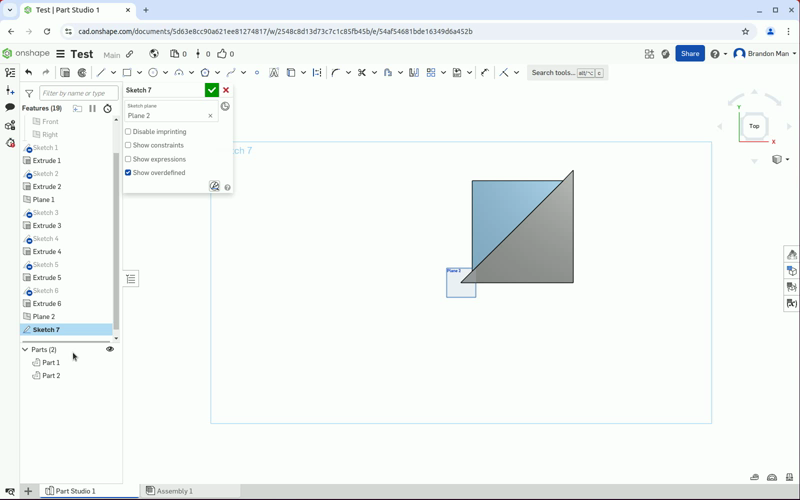
key(y)
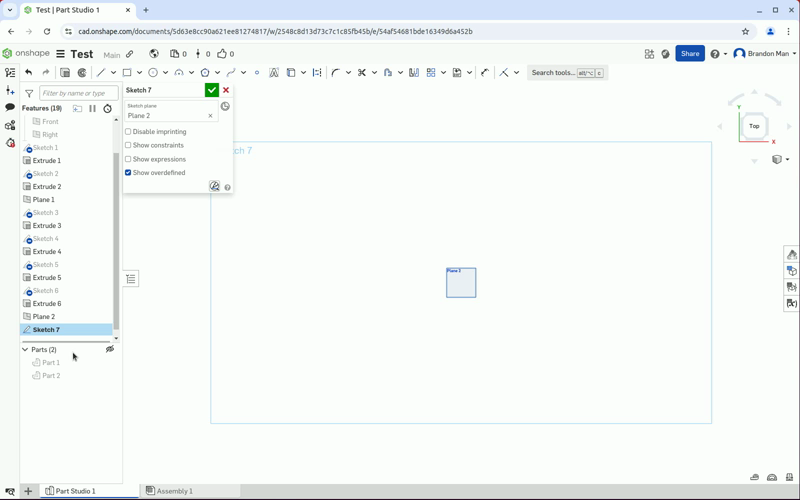
key(l)
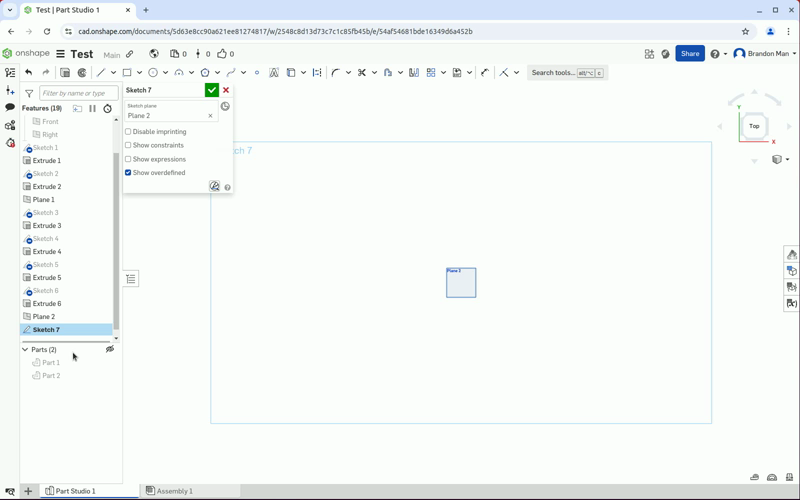
key_down(shift)
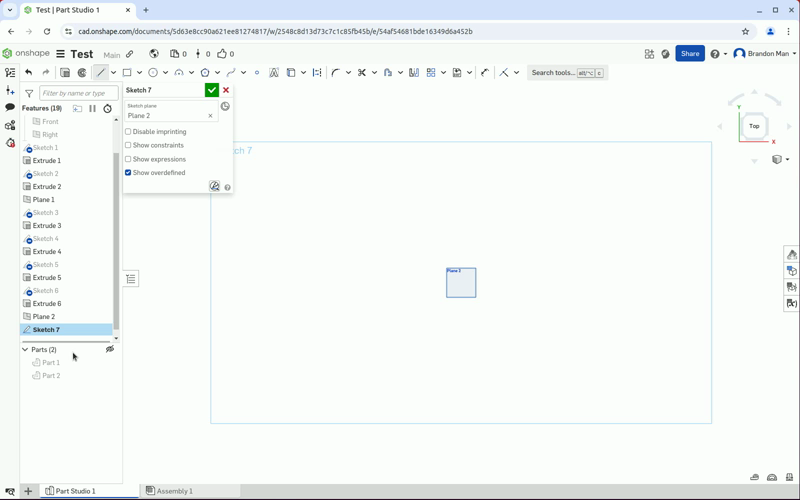
mouse_move(498, 236)
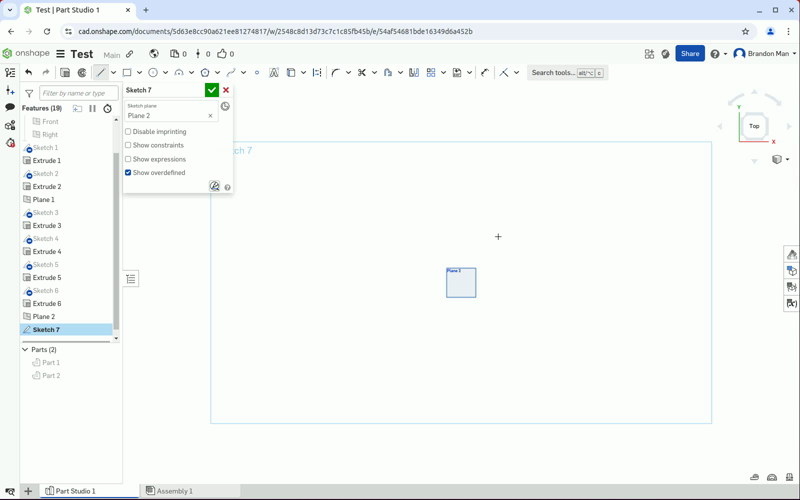
click(498, 236)
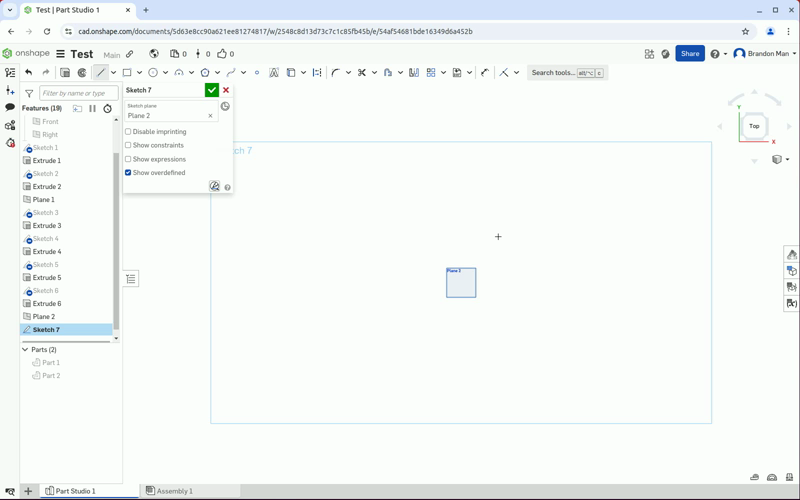
key_up(shift)
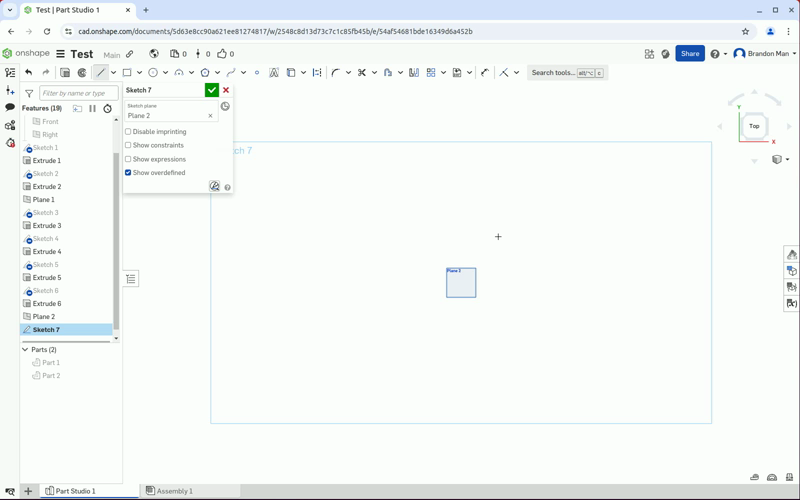
key_down(shift)
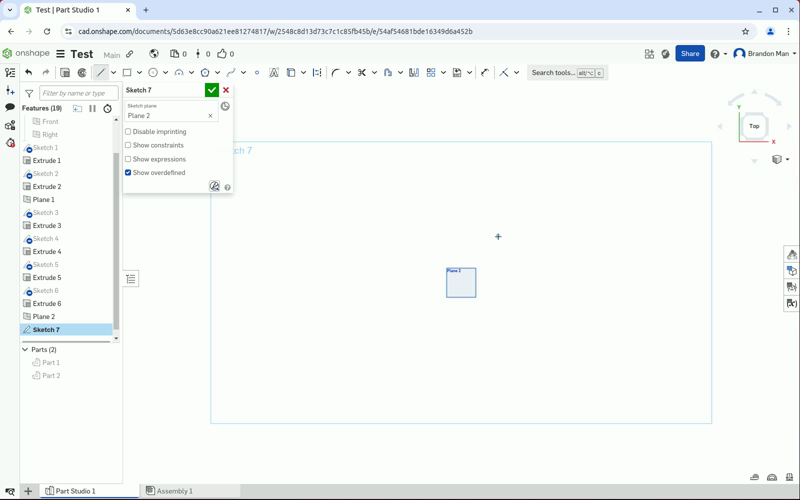
mouse_move(528, 236)
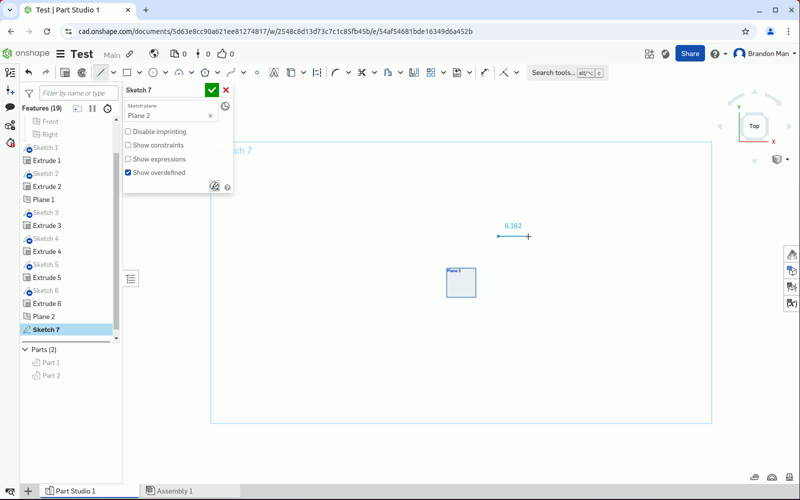
mouse_move(505, 236)
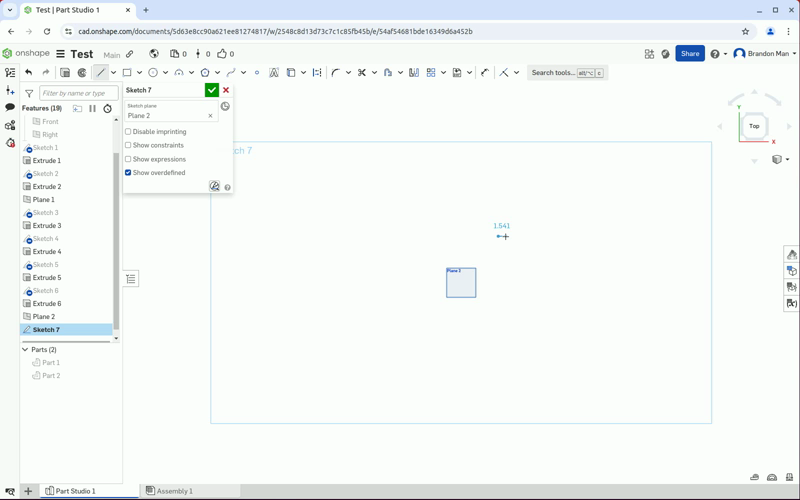
click(505, 236)
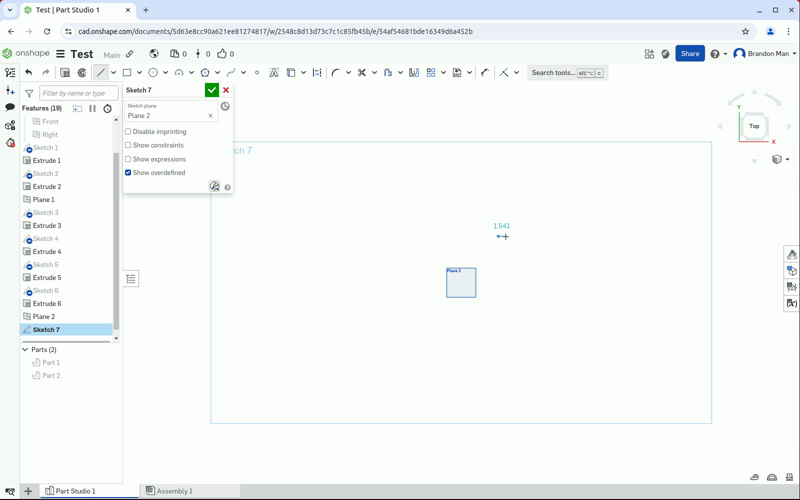
key_up(shift)
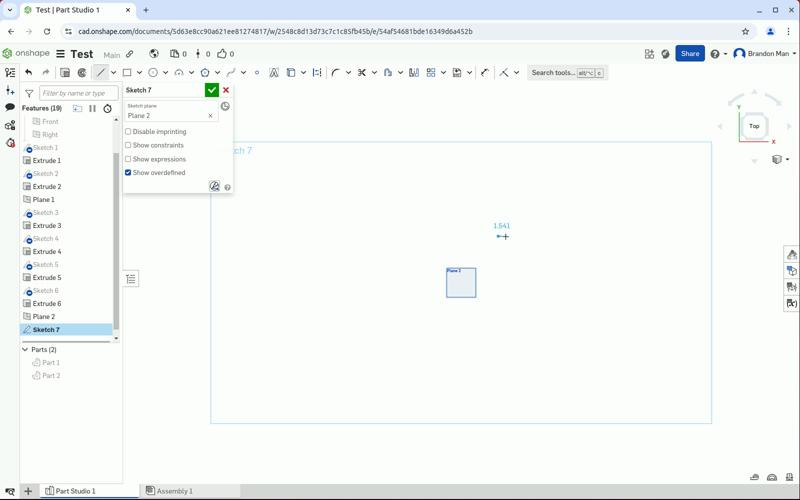
key(esc)
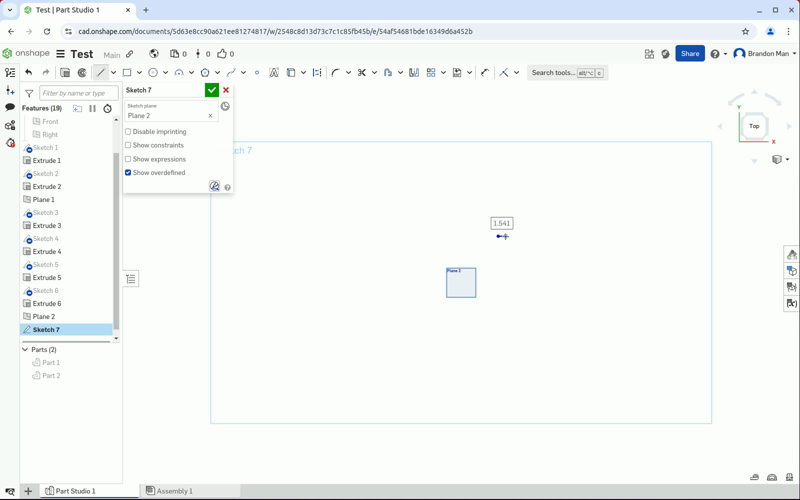
key(a)
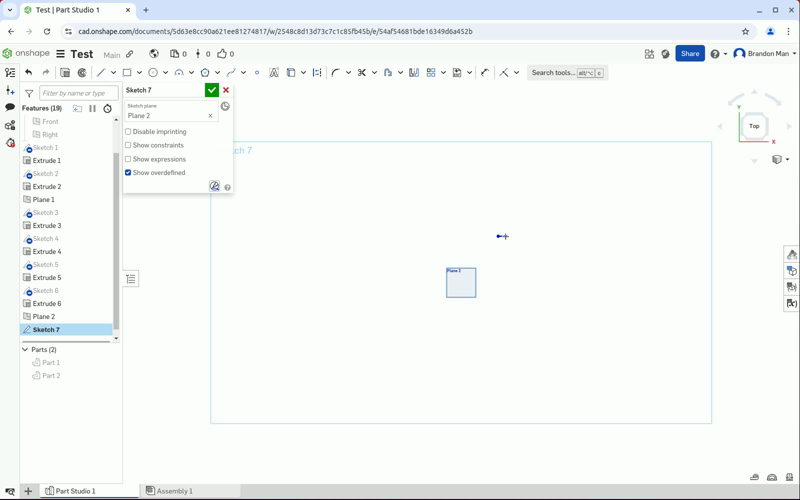
mouse_move(505, 236)
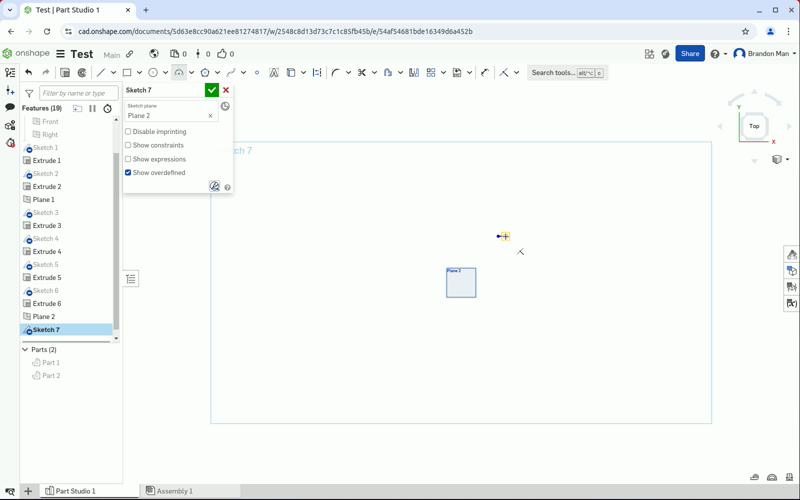
click(505, 236)
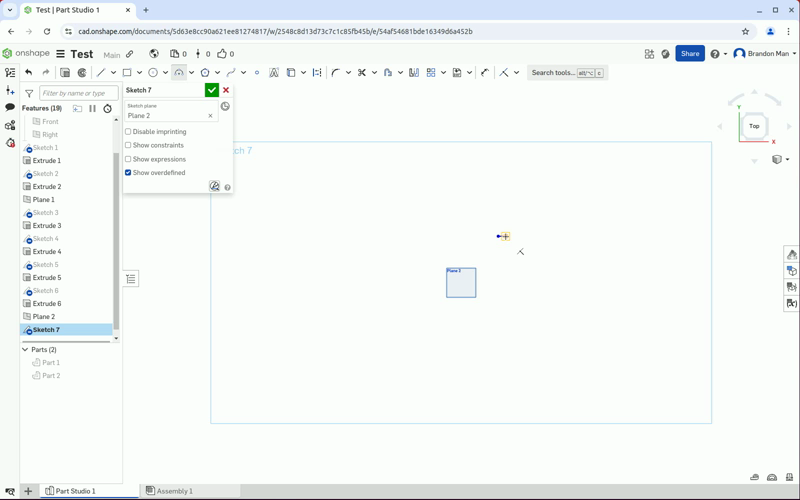
key_down(shift)
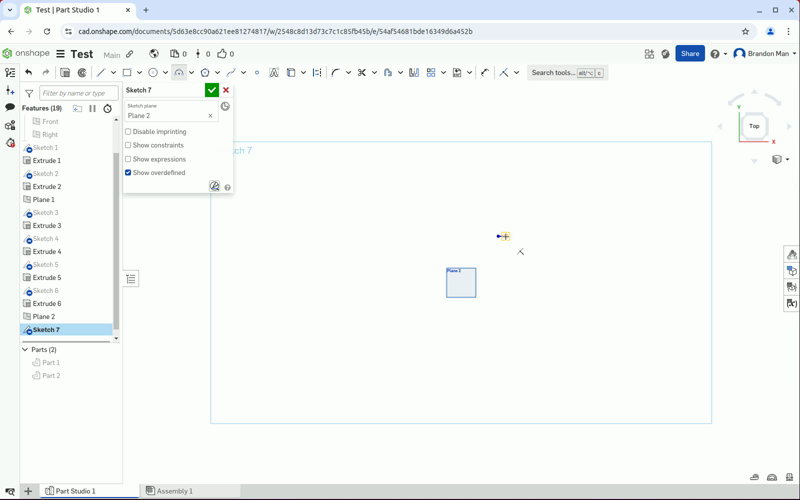
mouse_move(505, 216)
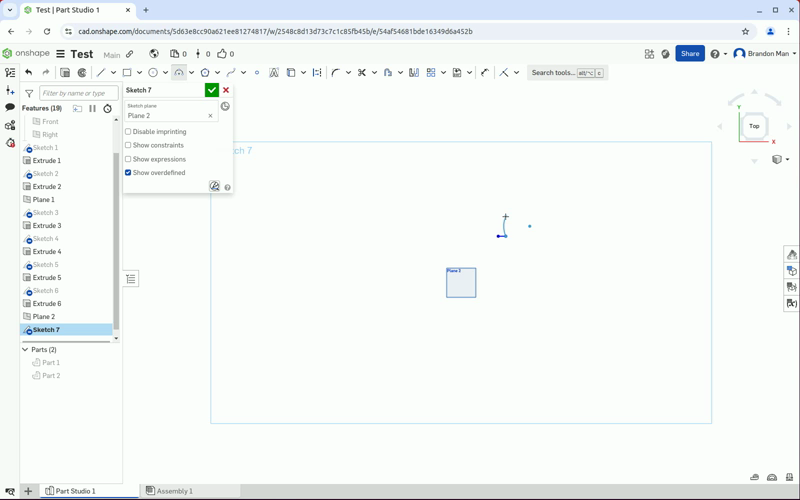
click(505, 216)
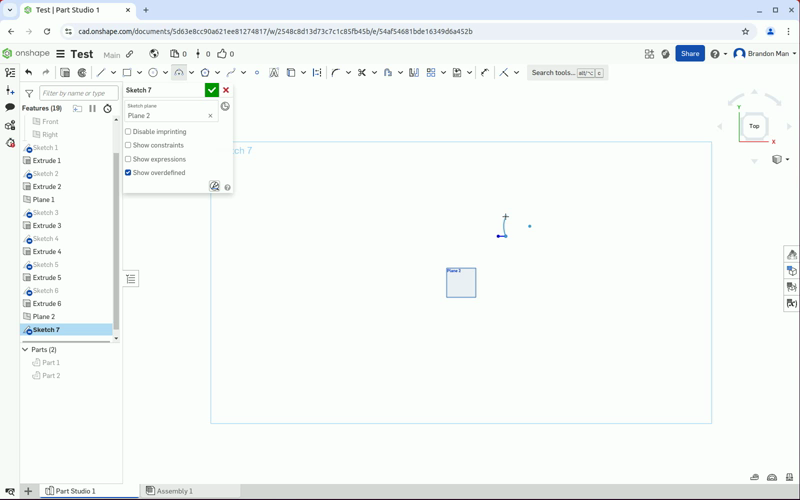
mouse_move(502, 226)
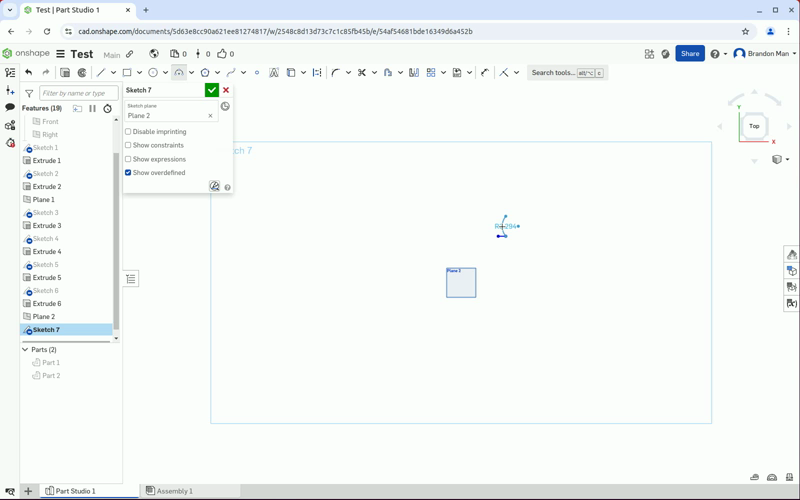
click(502, 226)
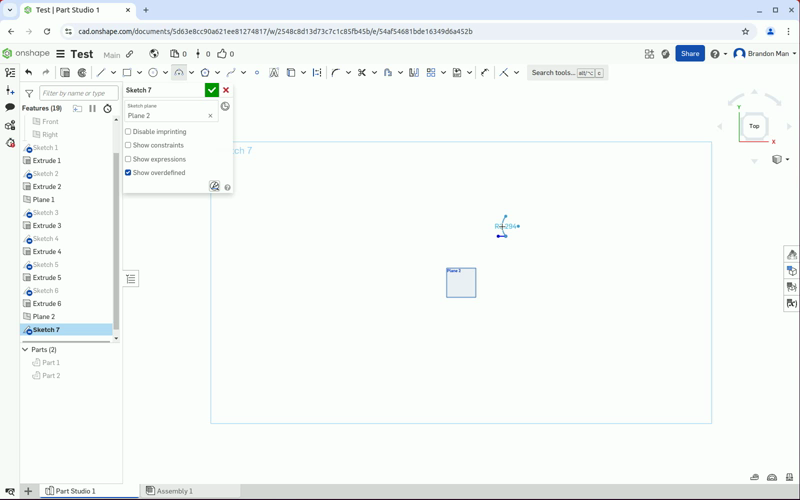
key_up(shift)
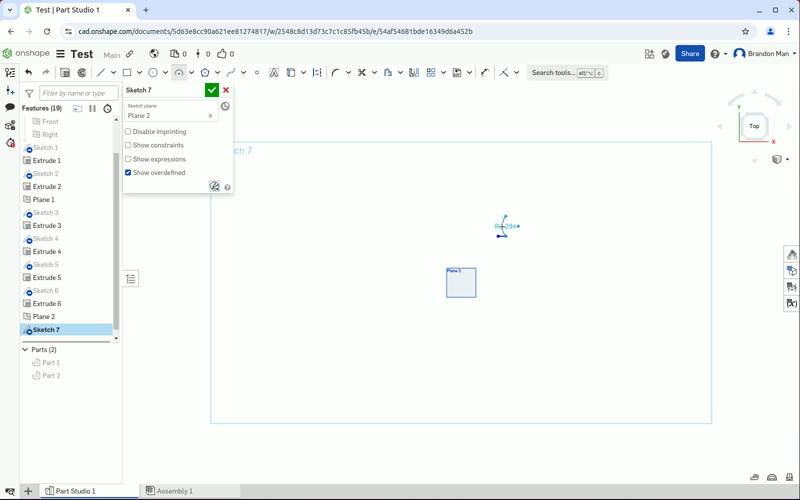
key(esc)
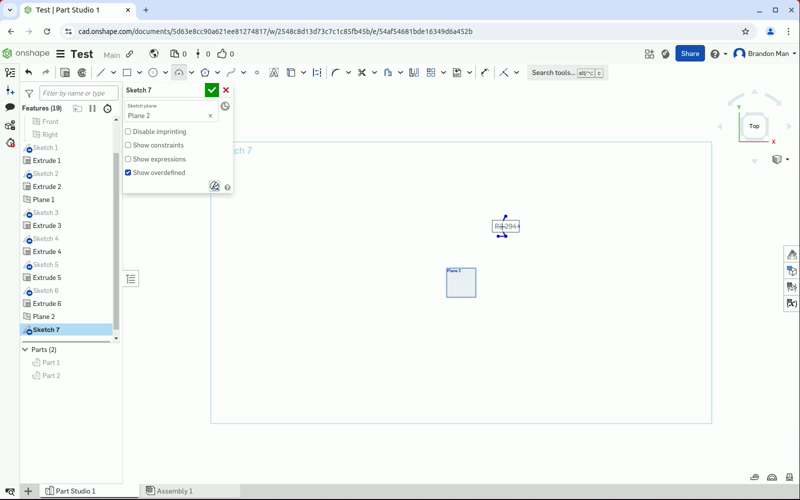
key(l)
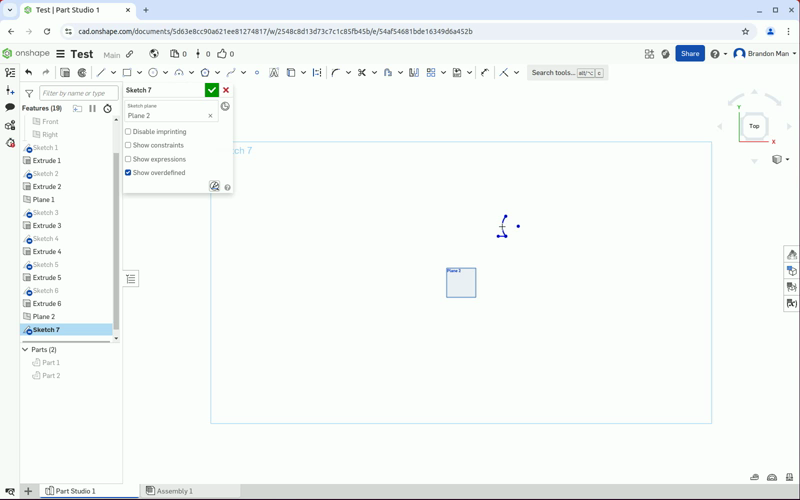
mouse_move(505, 216)
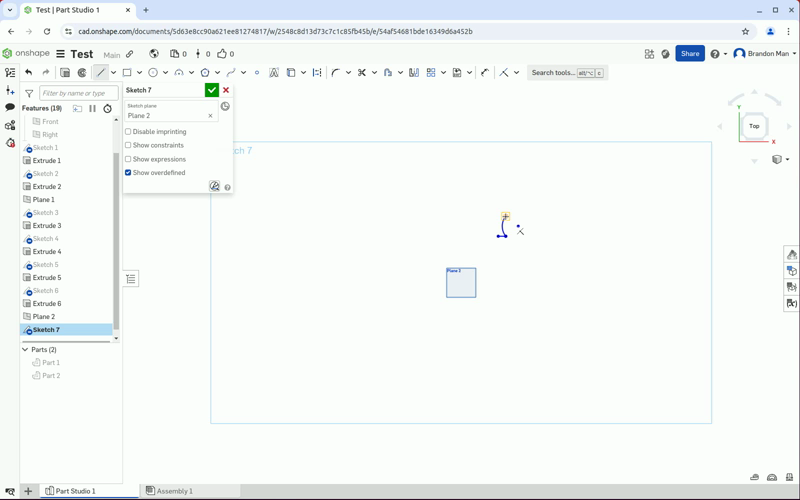
click(505, 216)
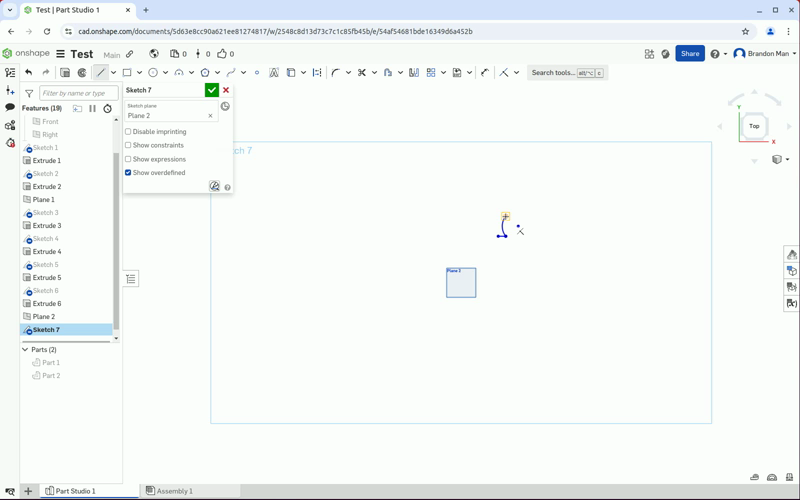
key_down(shift)
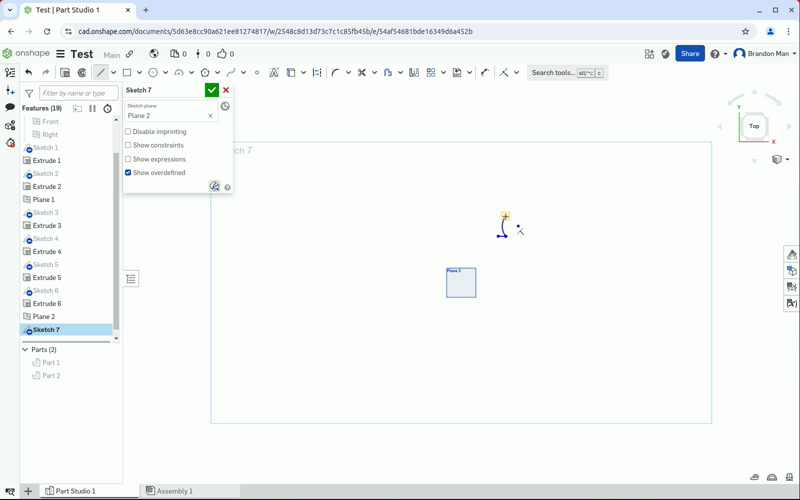
mouse_move(535, 216)
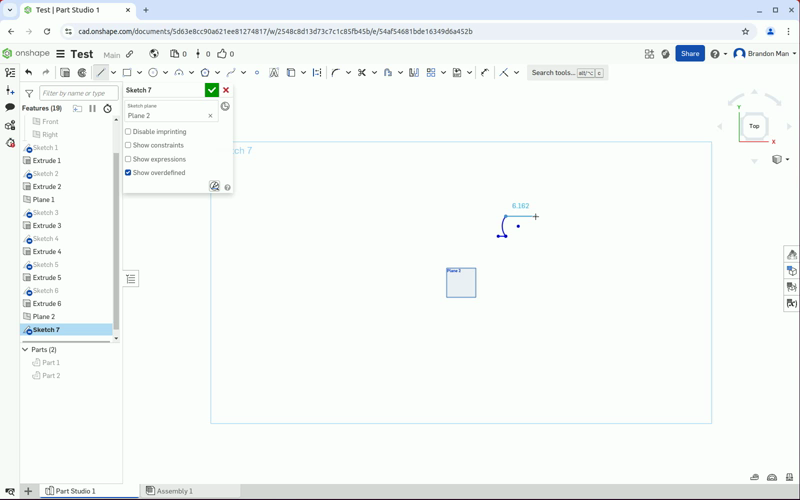
mouse_move(498, 216)
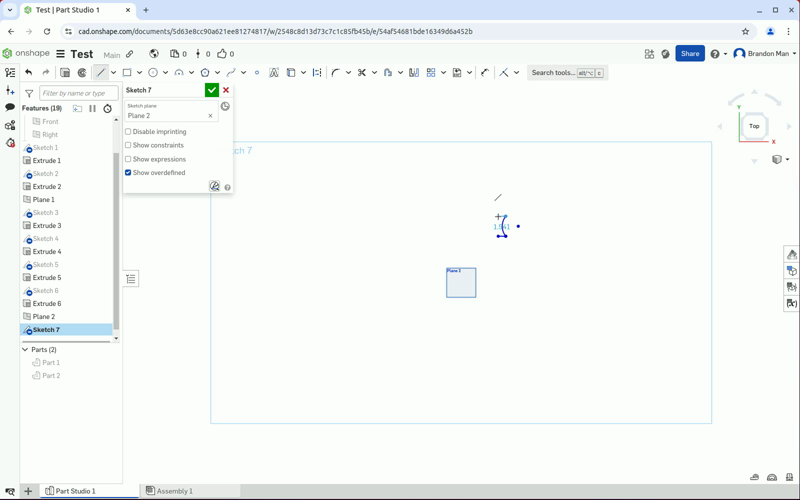
click(498, 216)
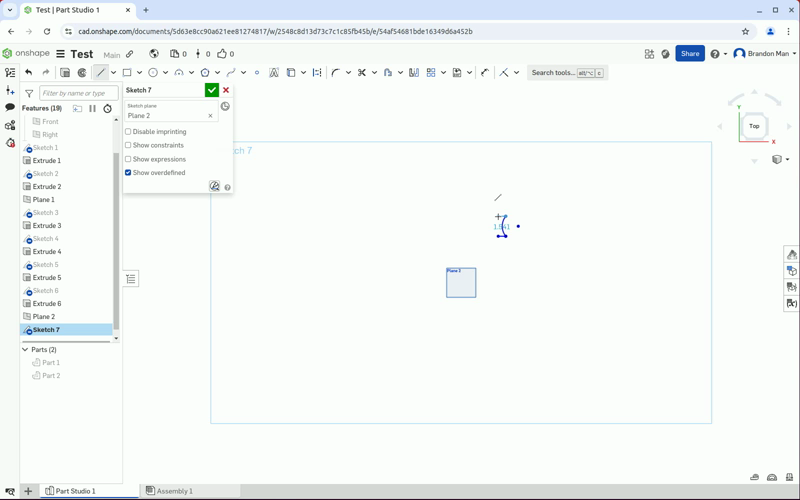
key_up(shift)
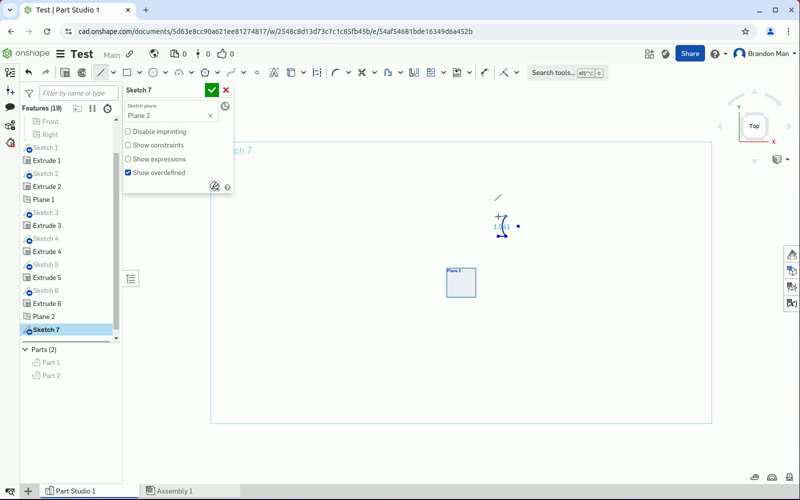
key(esc)
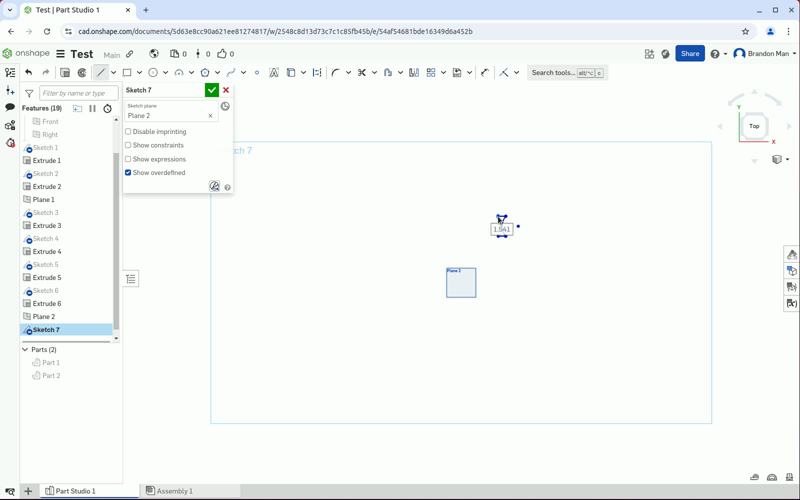
key(a)
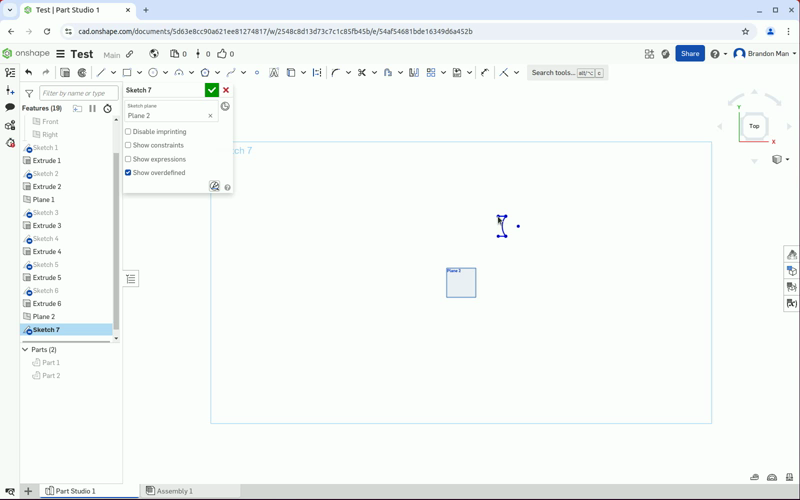
mouse_move(498, 216)
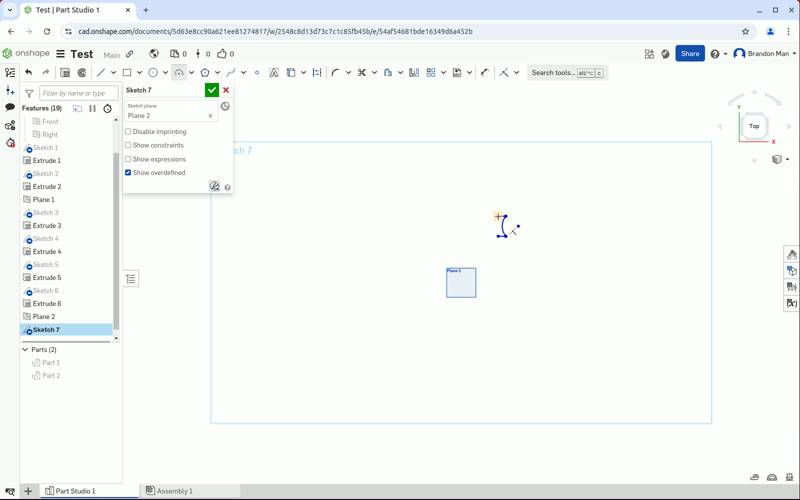
click(498, 216)
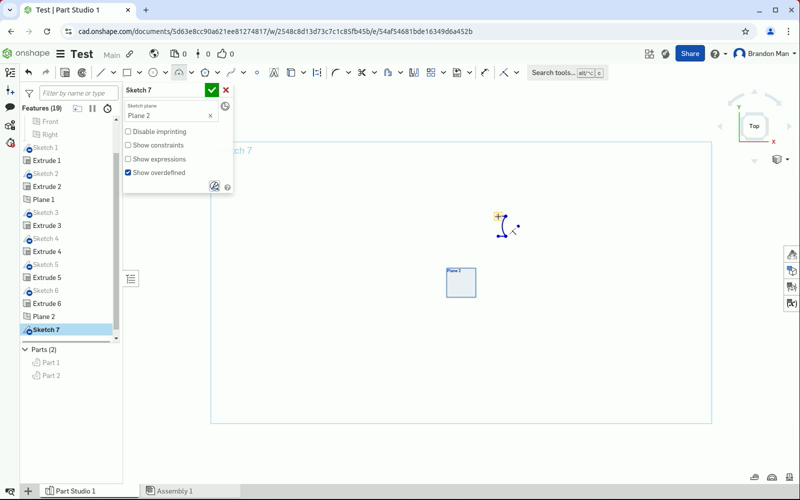
mouse_move(498, 236)
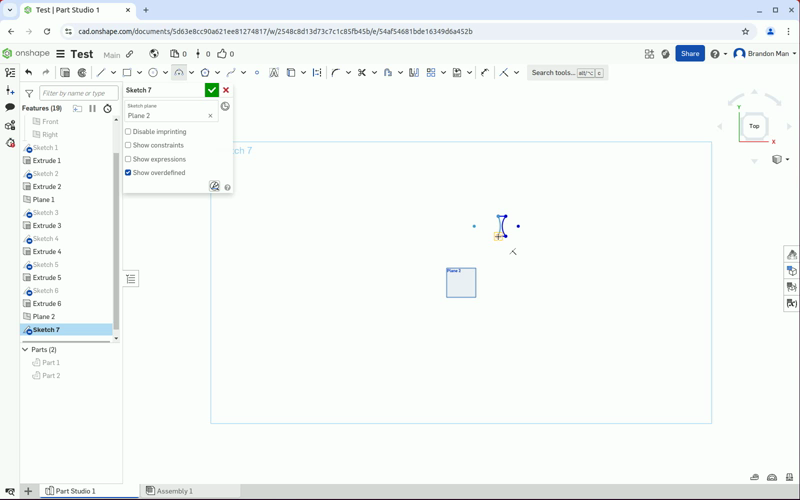
click(498, 236)
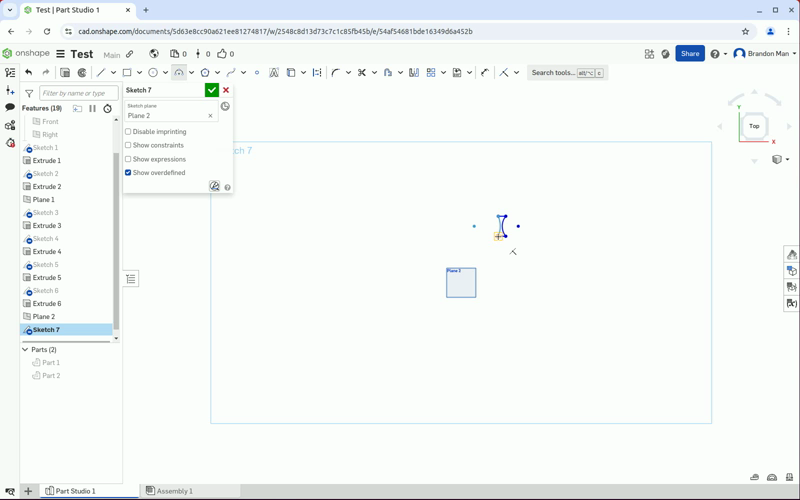
key_down(shift)
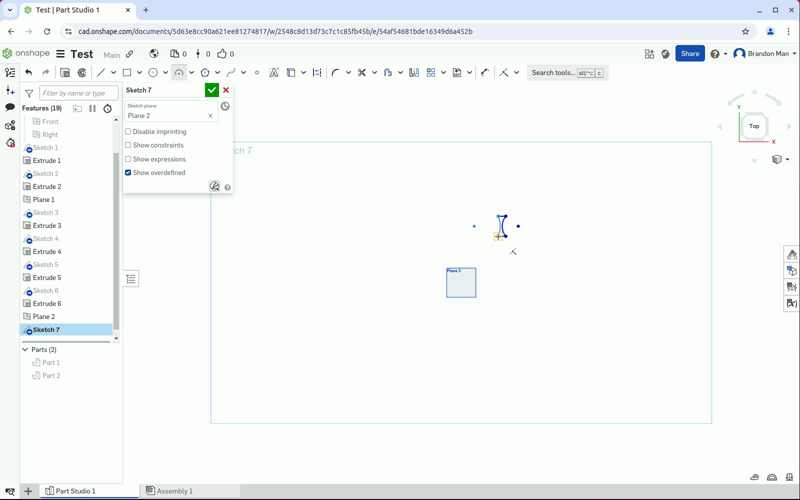
mouse_move(488, 226)
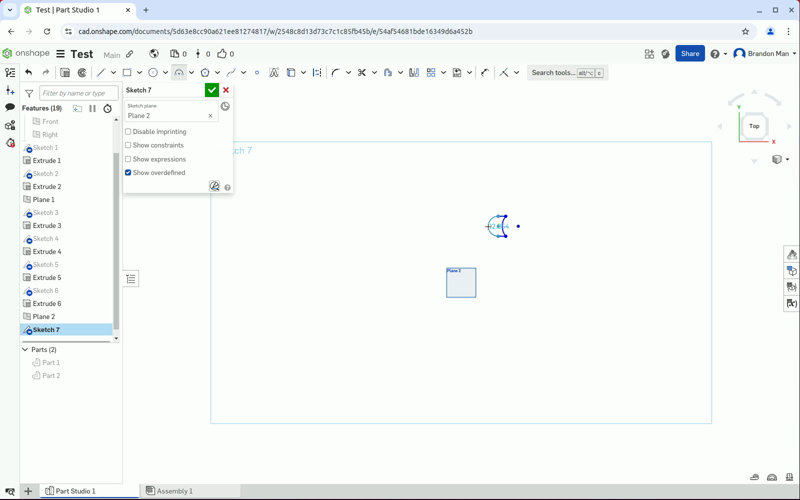
click(488, 226)
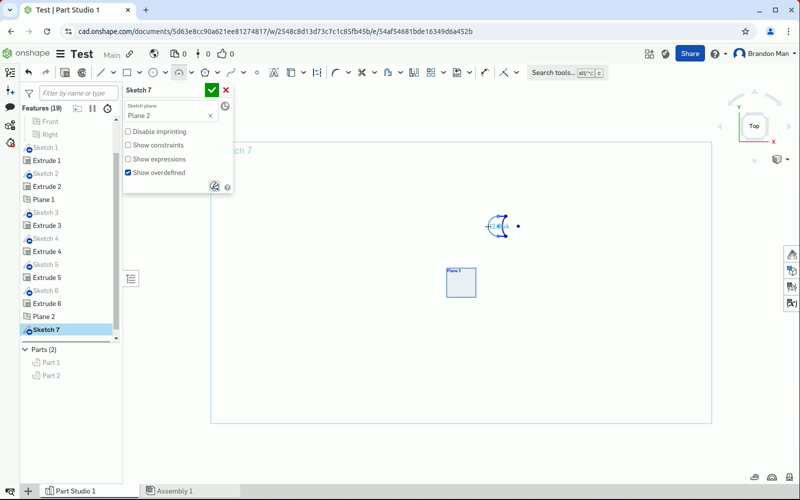
key_up(shift)
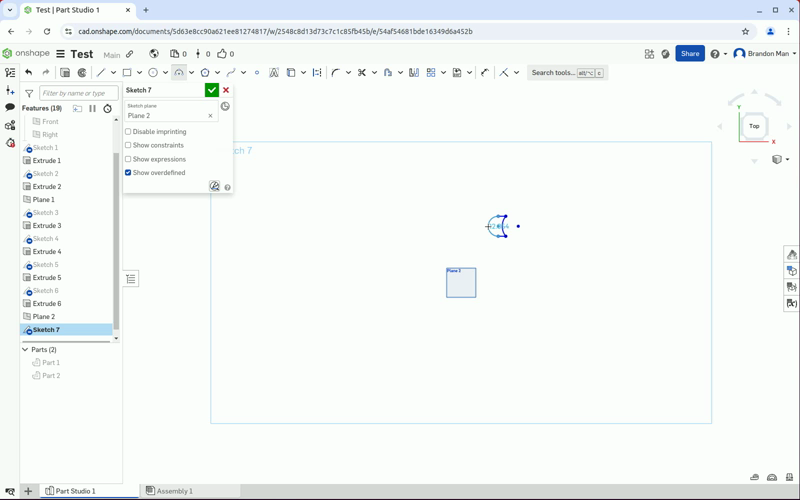
key(esc)
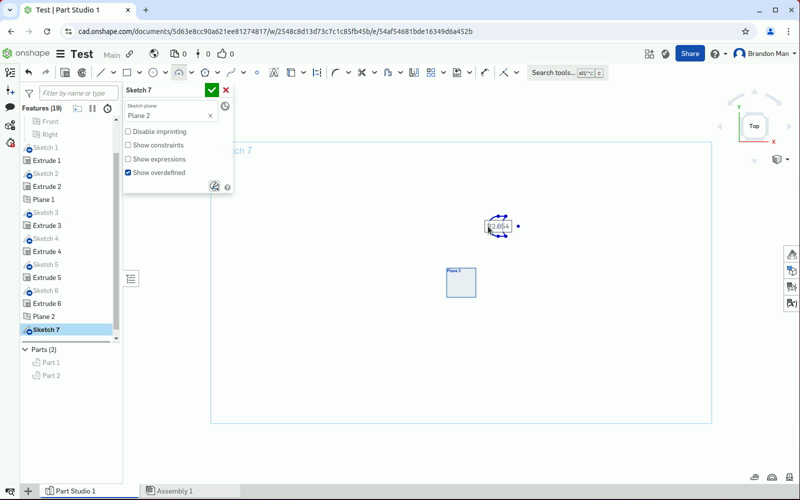
mouse_move(494, 219)
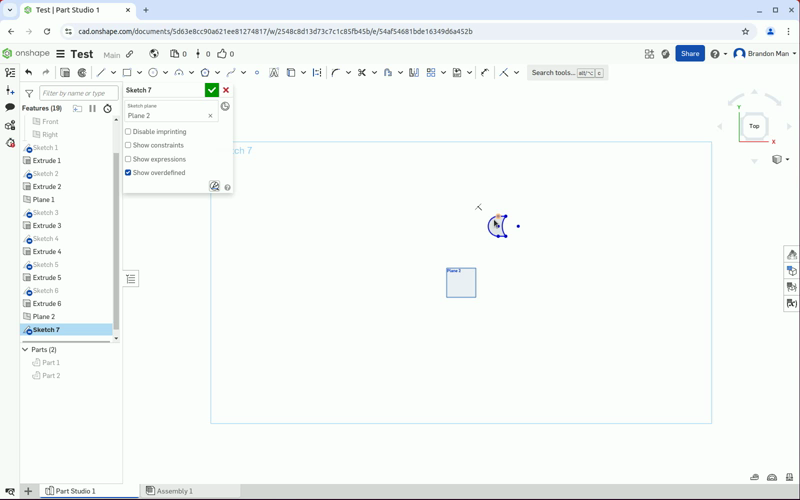
scroll(6)
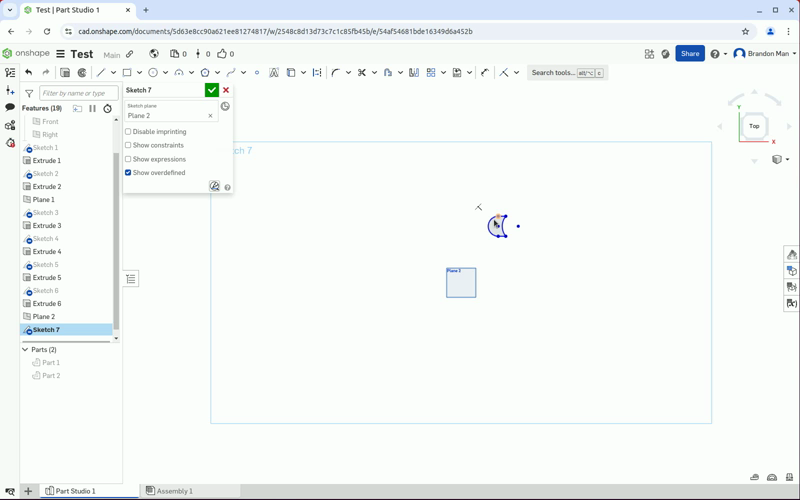
scroll(6)
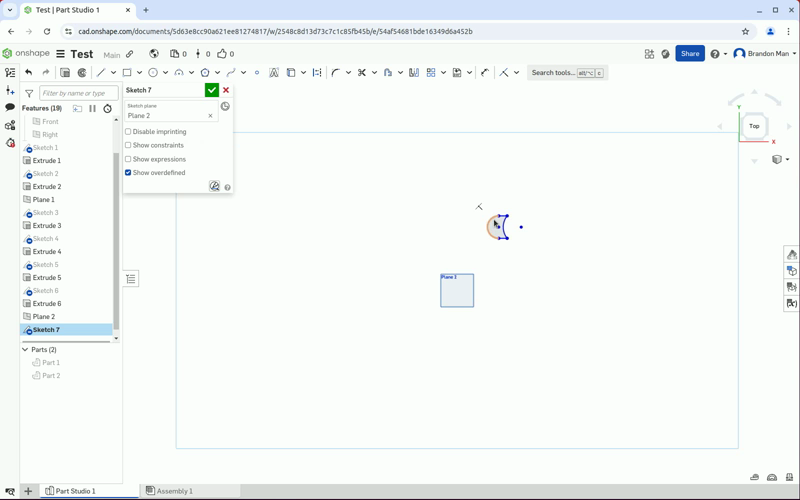
scroll(6)
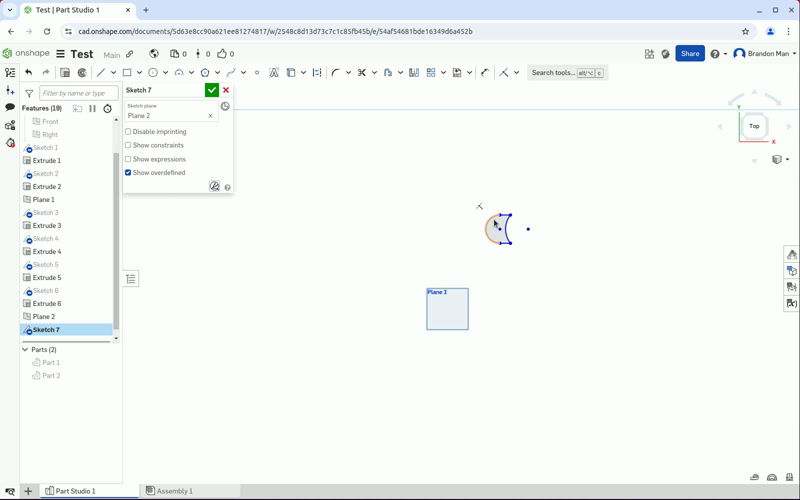
scroll(6)
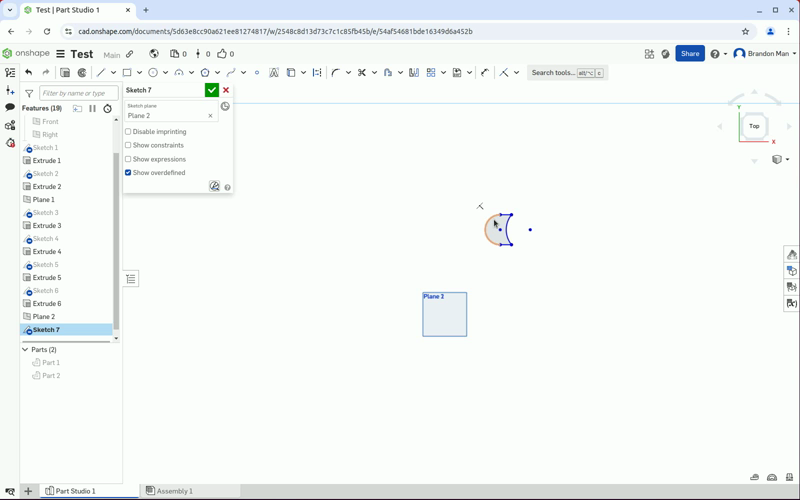
scroll(6)
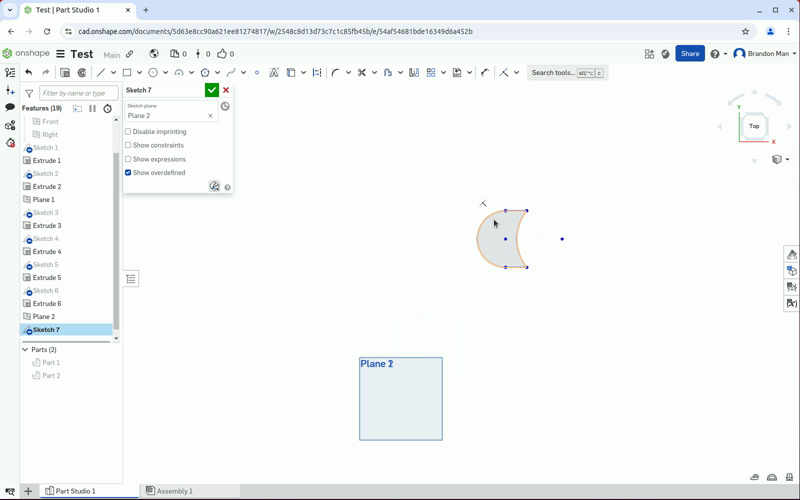
scroll(6)
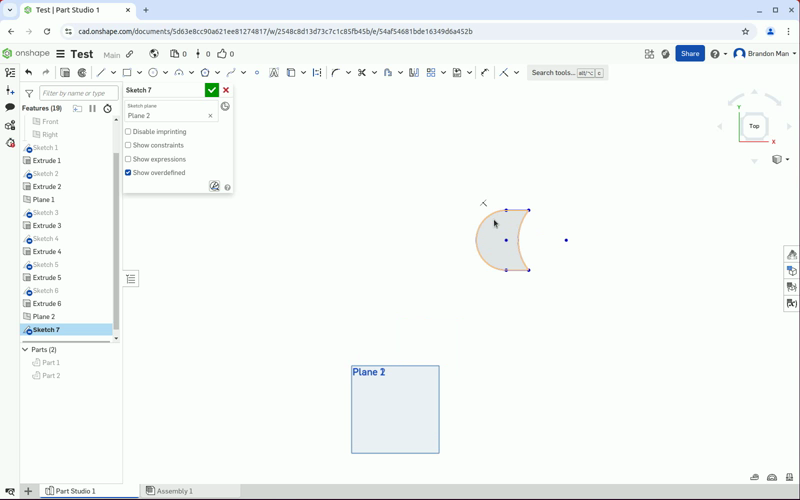
scroll(6)
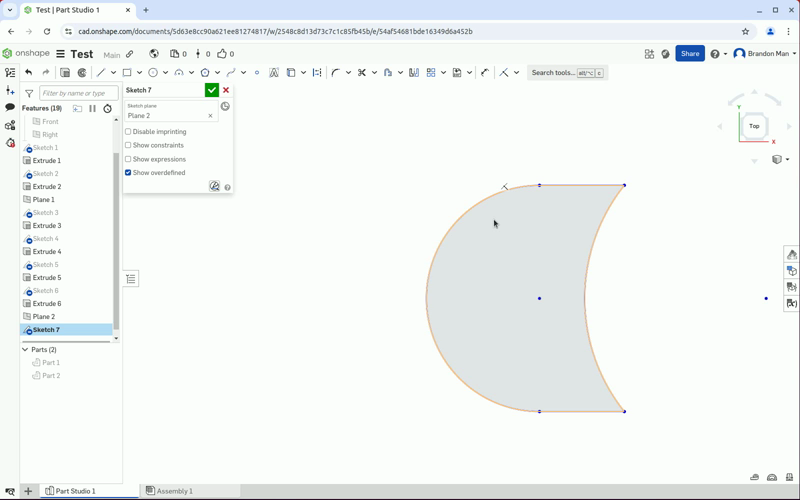
click(494, 219)
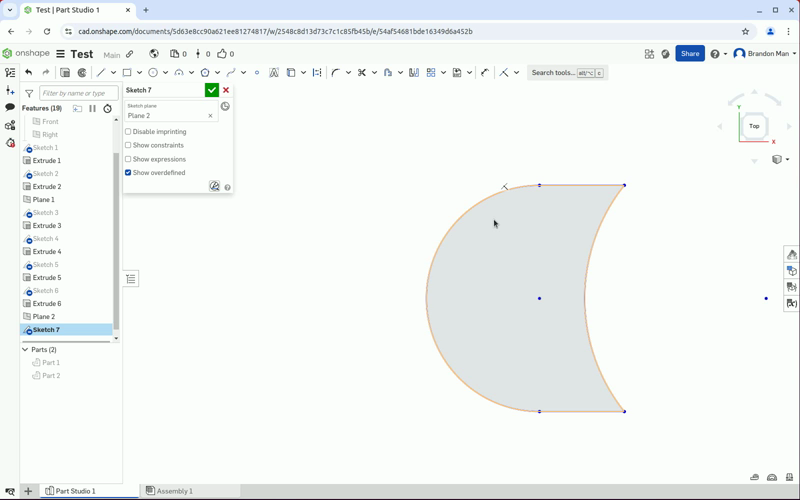
scroll(-6)
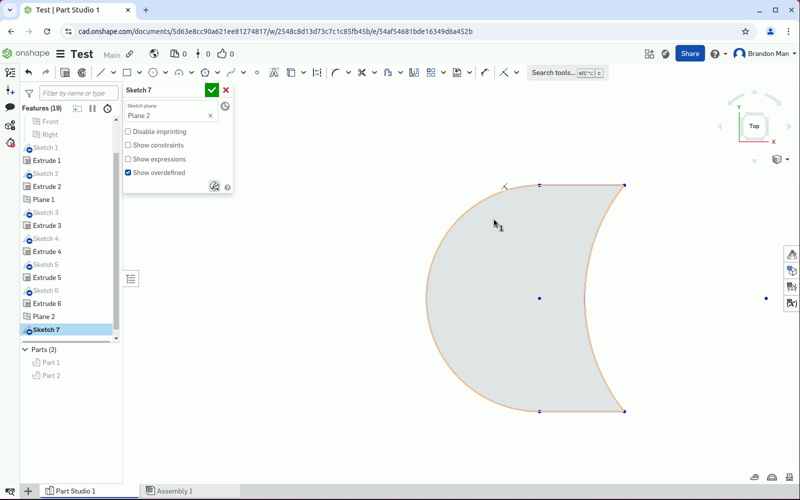
scroll(-6)
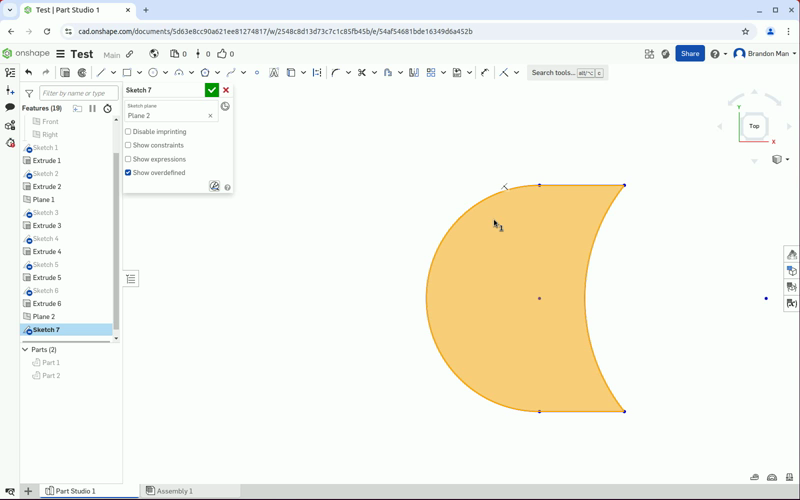
scroll(-6)
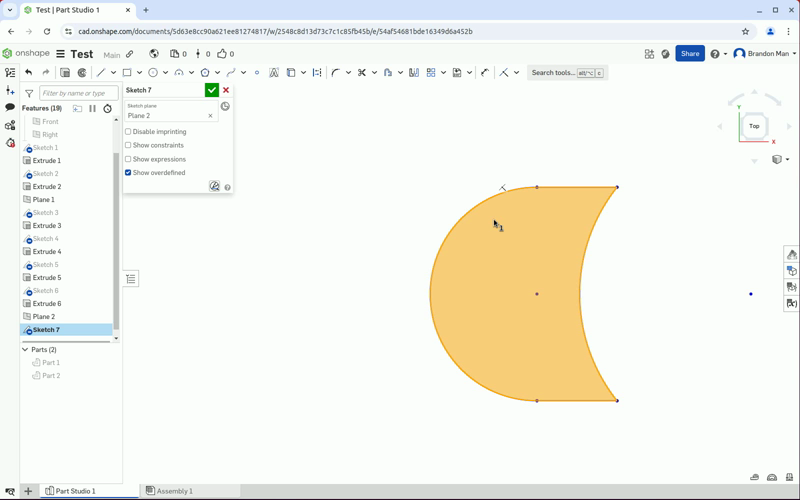
scroll(-6)
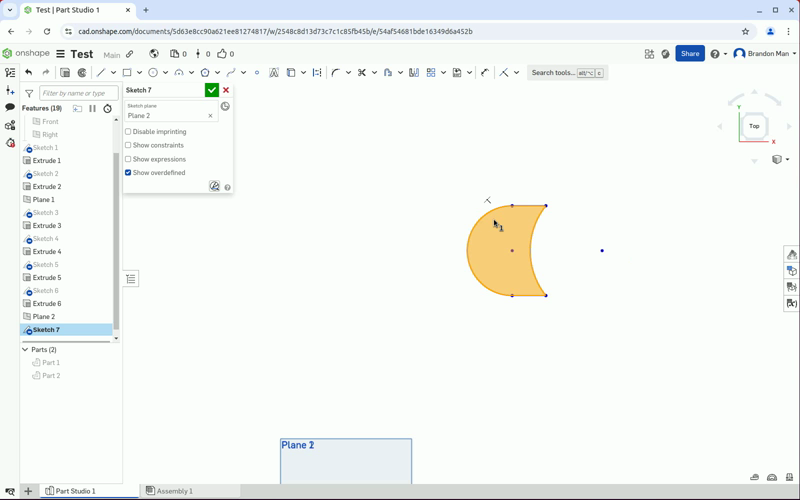
scroll(-6)
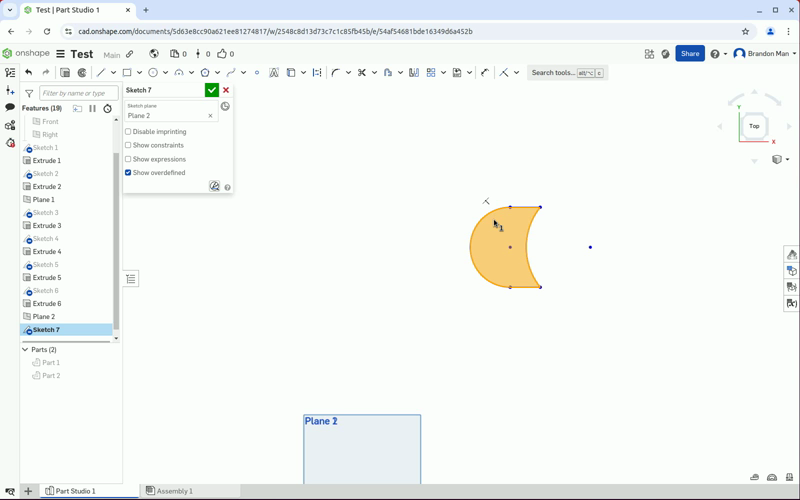
scroll(-6)
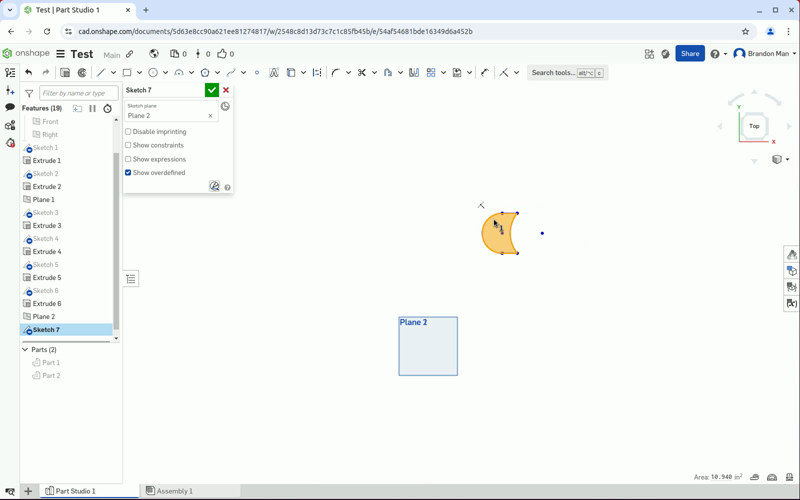
scroll(-6)
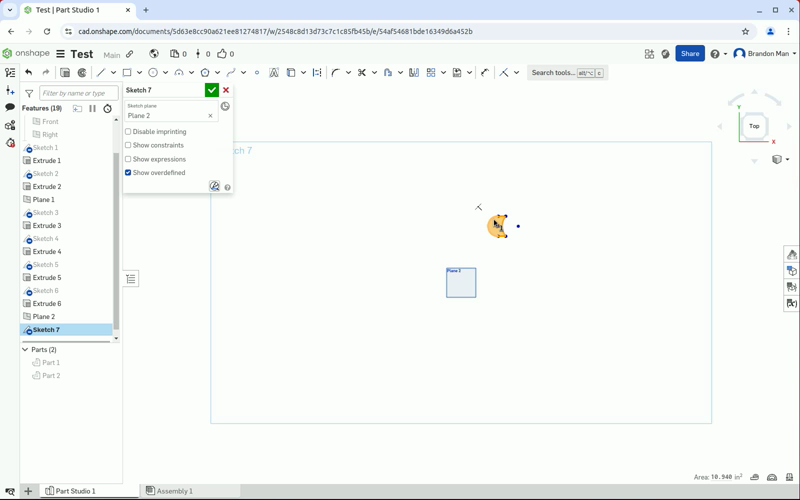
mouse_move(73, 352)
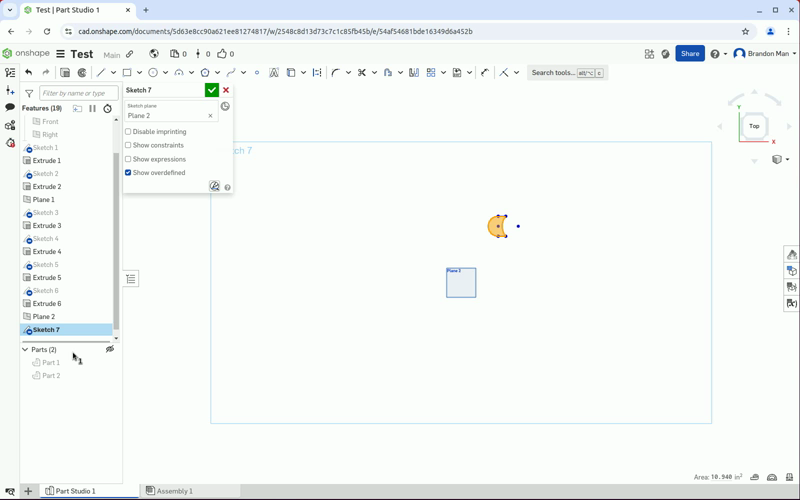
key(shift+y)
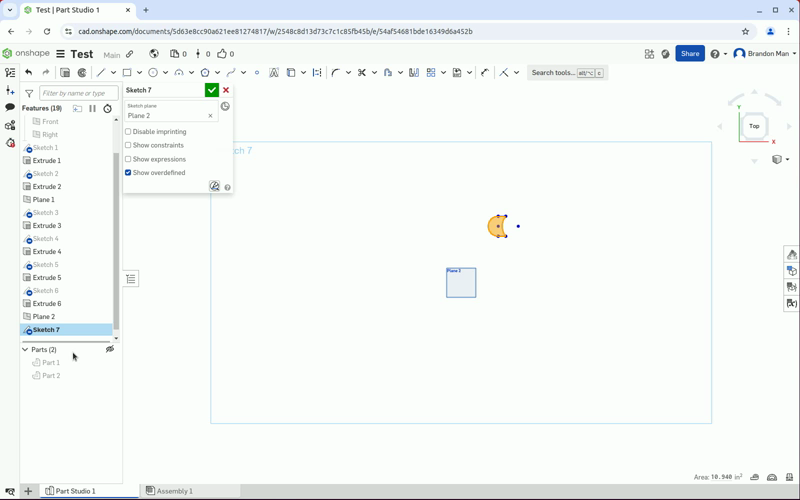
key(shift+e)
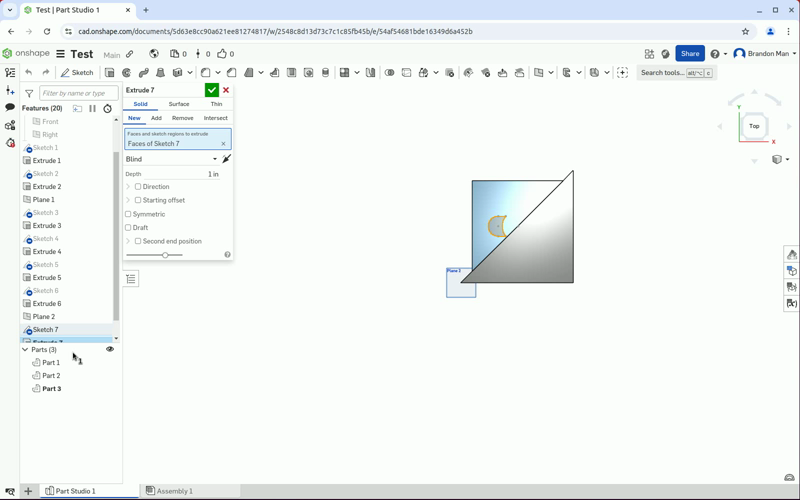
mouse_move(143, 106)
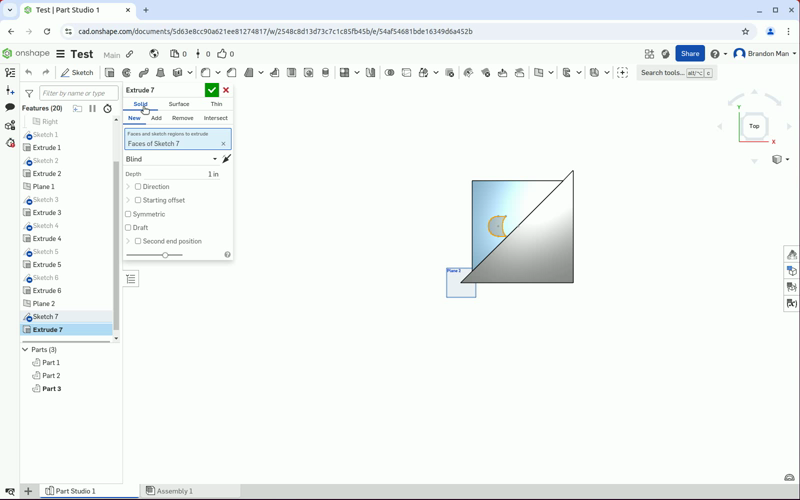
click(143, 106)
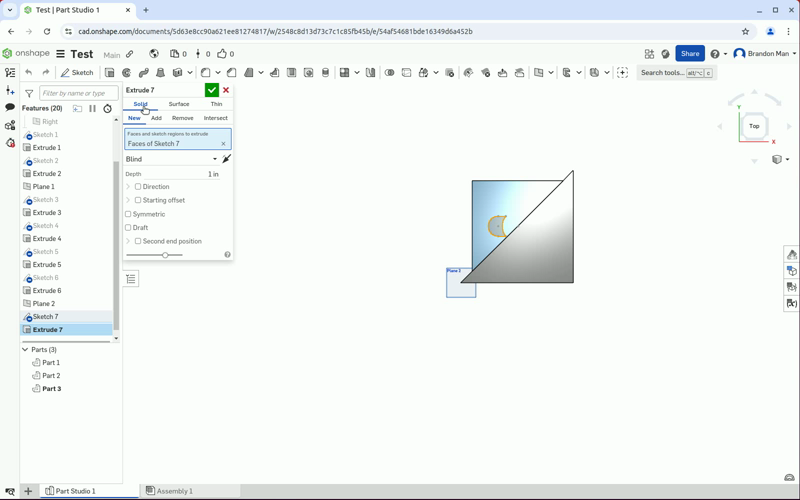
mouse_move(186, 120)
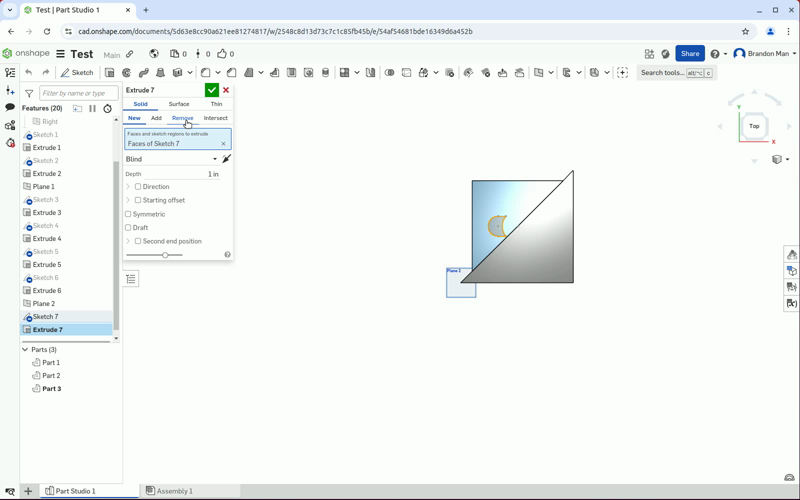
click(186, 120)
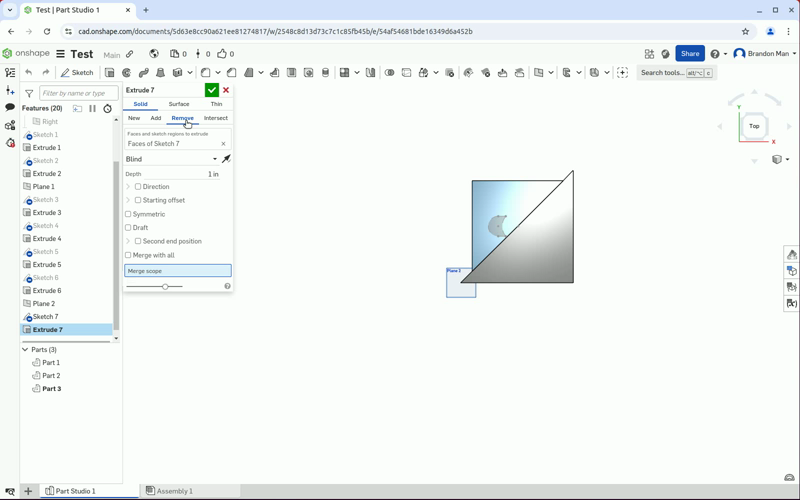
key(tab, 4)
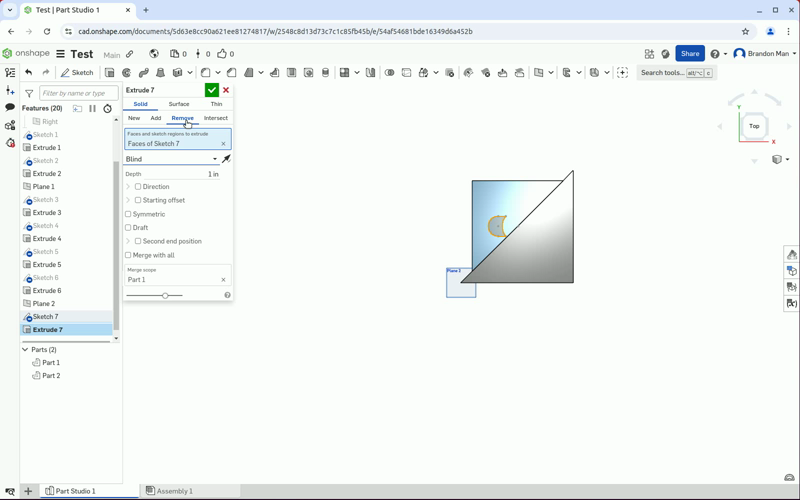
text(19.257)
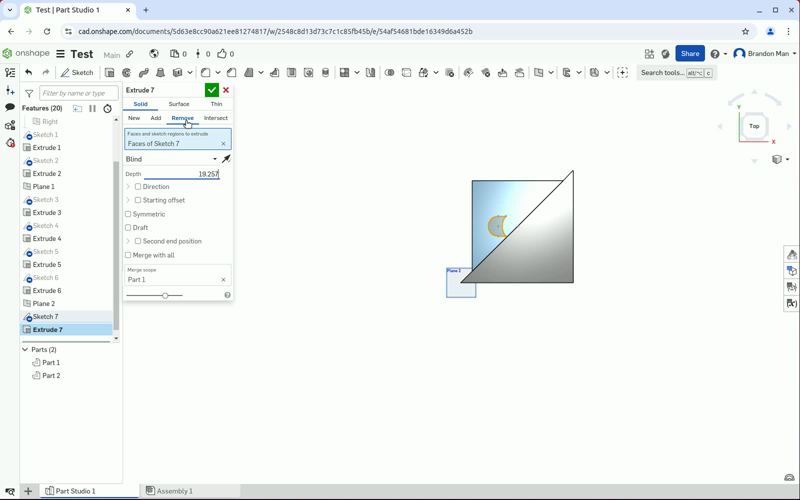
key(tab, 6)
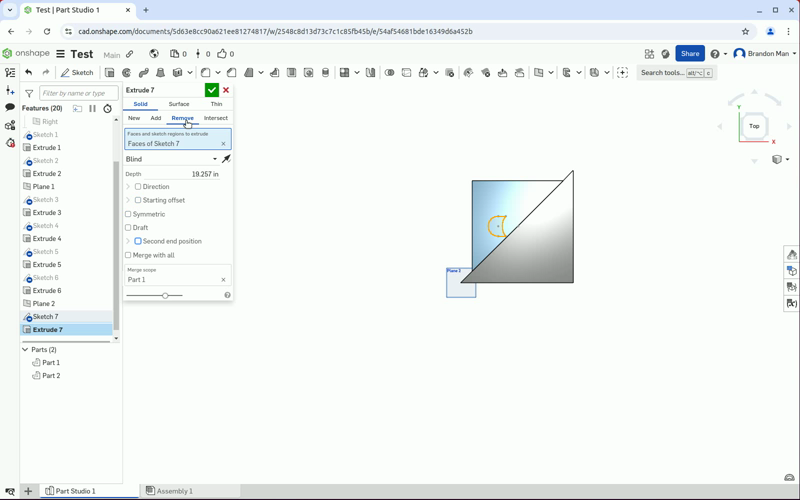
key(space)
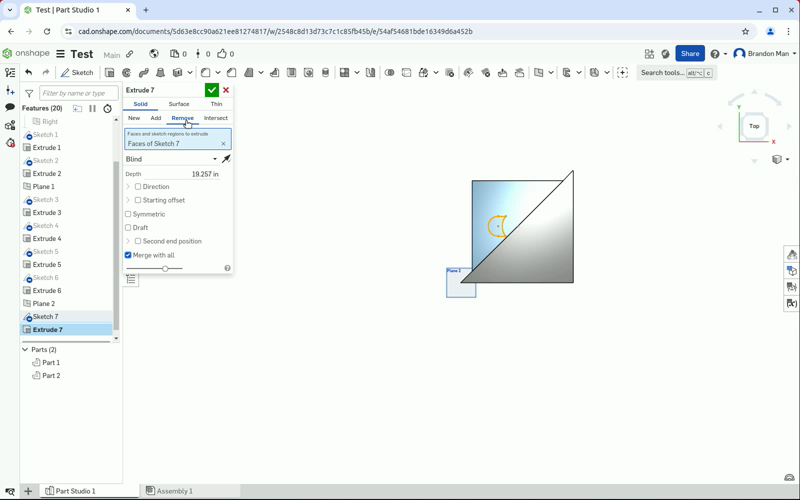
key(enter)
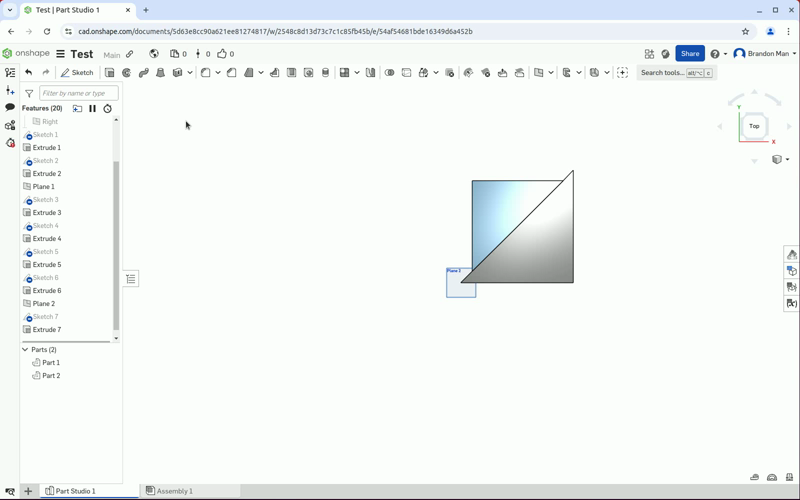
key(shift+h)
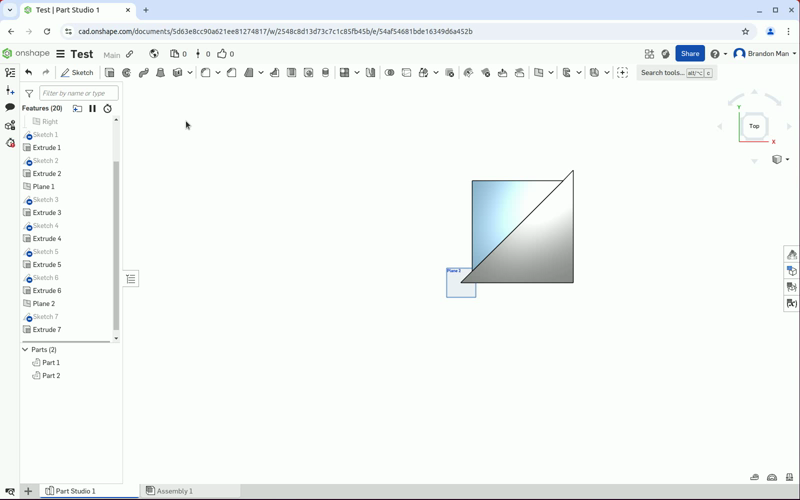
key(shift+h)
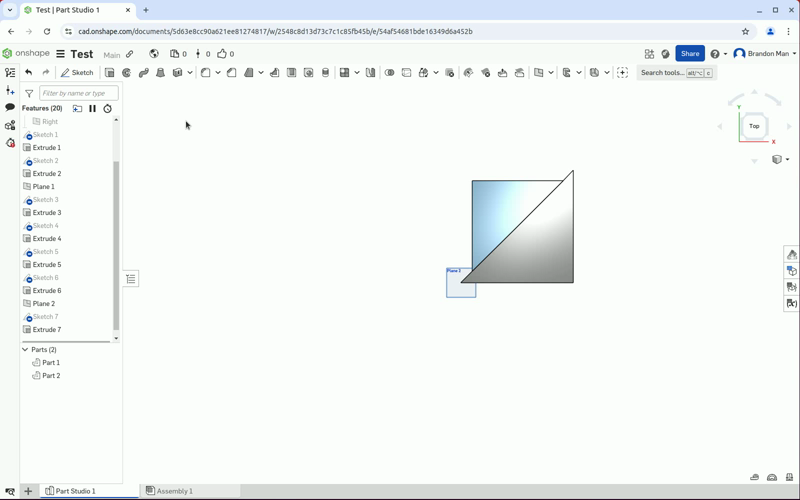
mouse_move(69, 137)
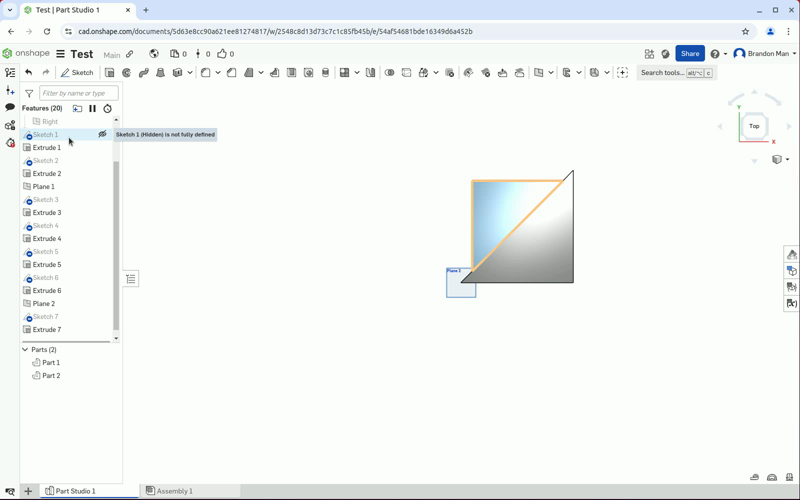
click(69, 137)
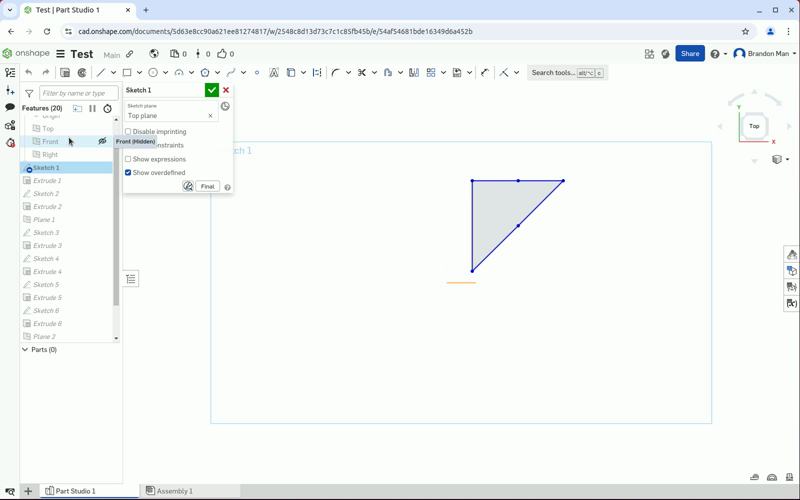
mouse_move(229, 92)
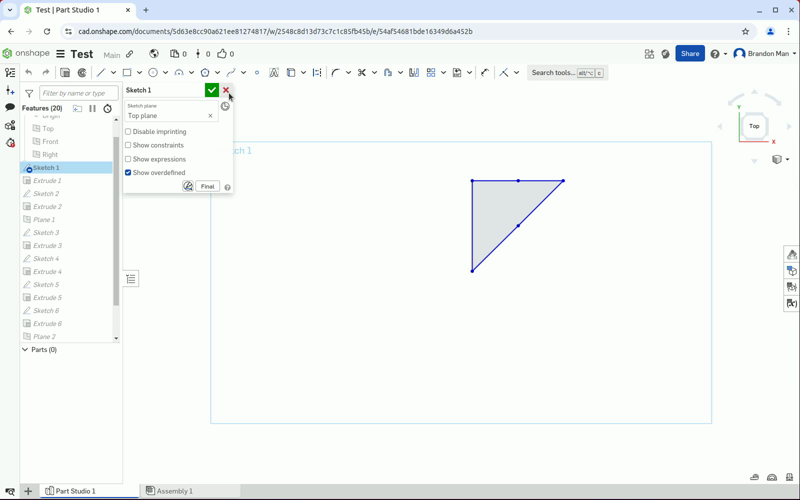
click(229, 92)
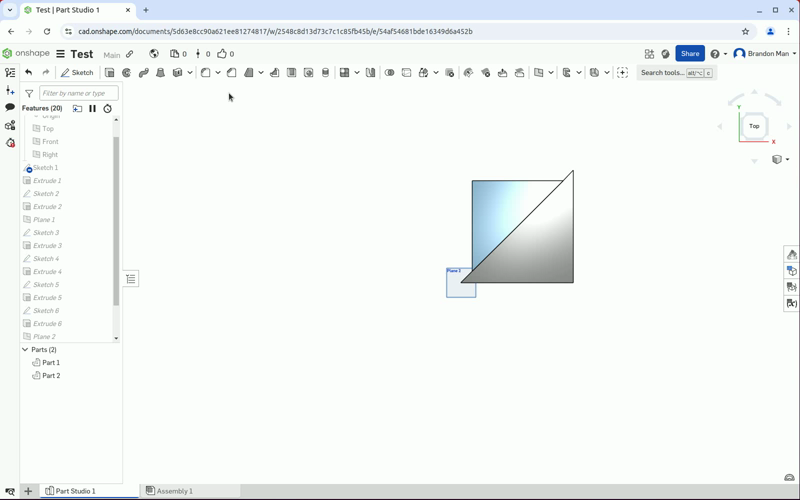
key(shift+s)
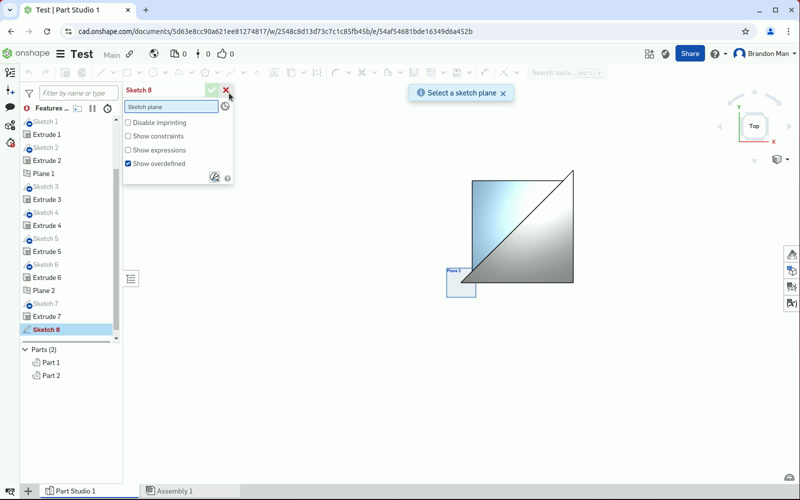
mouse_move(69, 293)
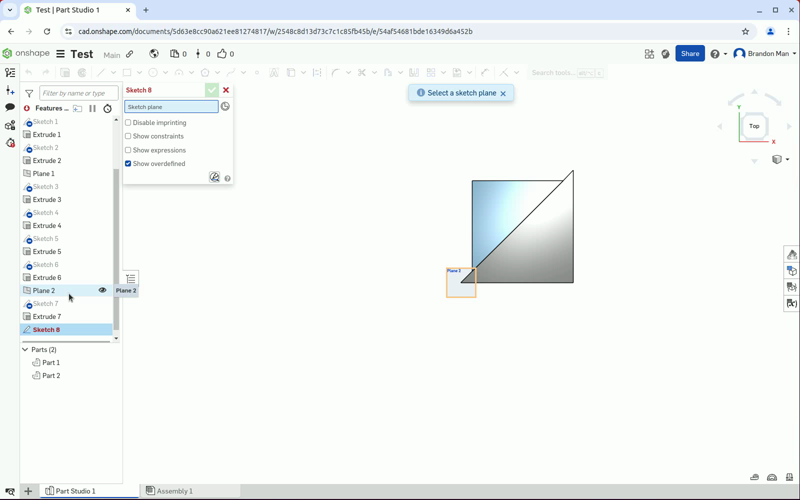
click(69, 293)
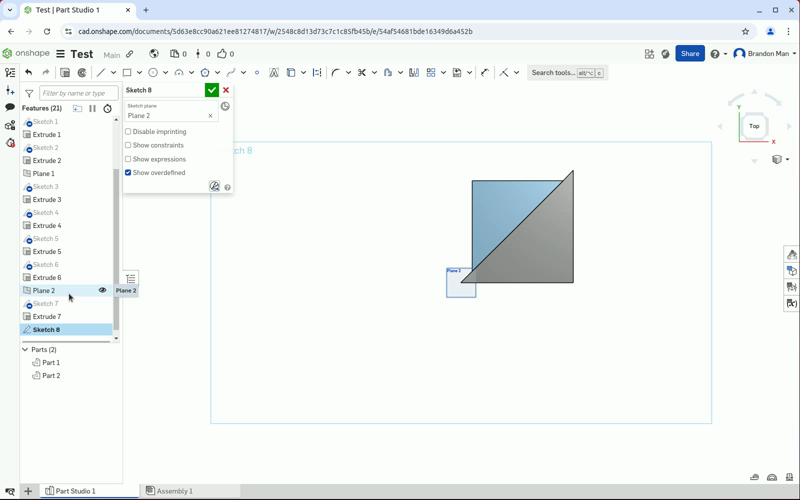
mouse_move(73, 352)
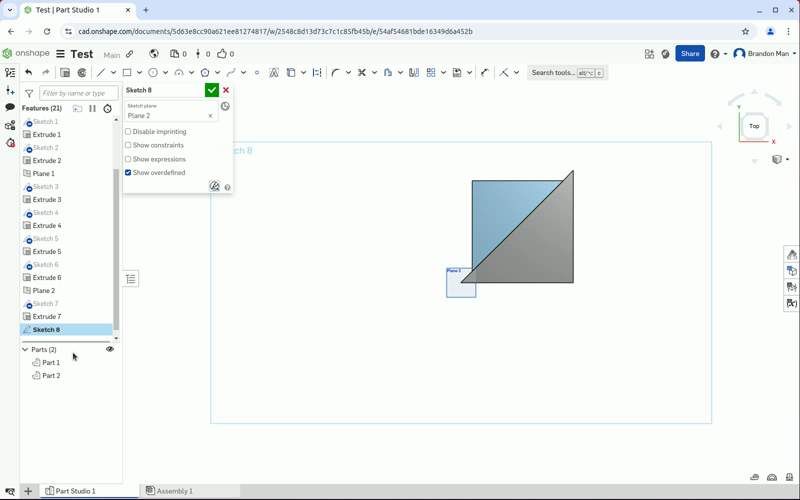
key(y)
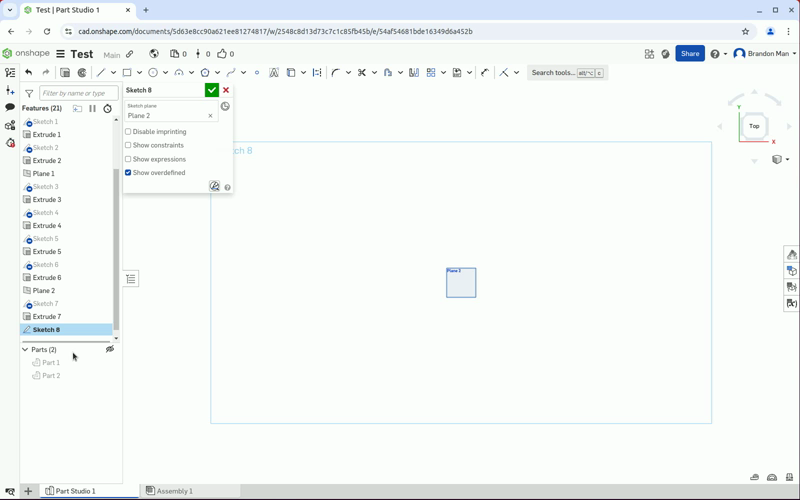
key(l)
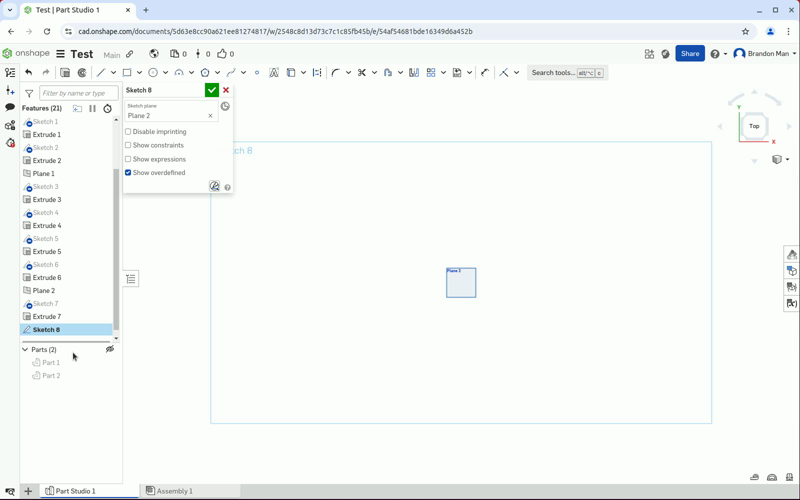
key_down(shift)
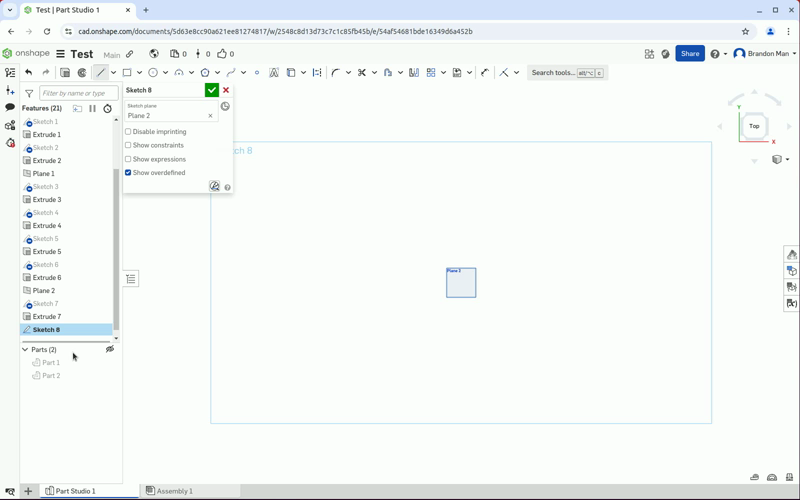
mouse_move(505, 236)
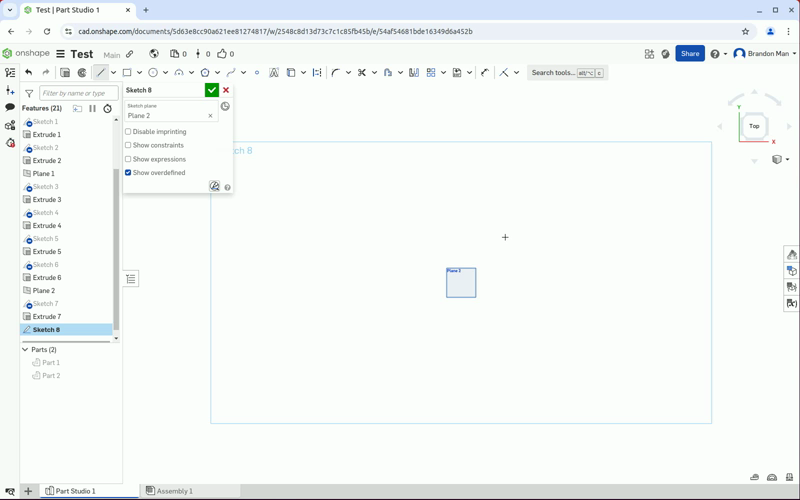
click(505, 236)
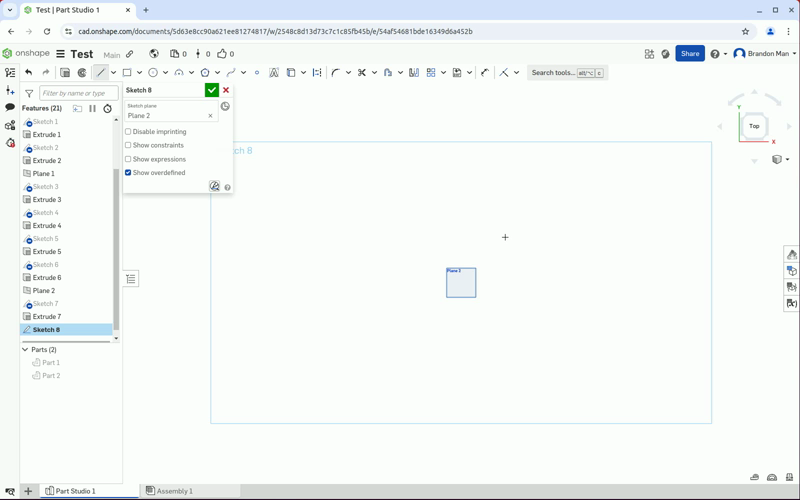
key_up(shift)
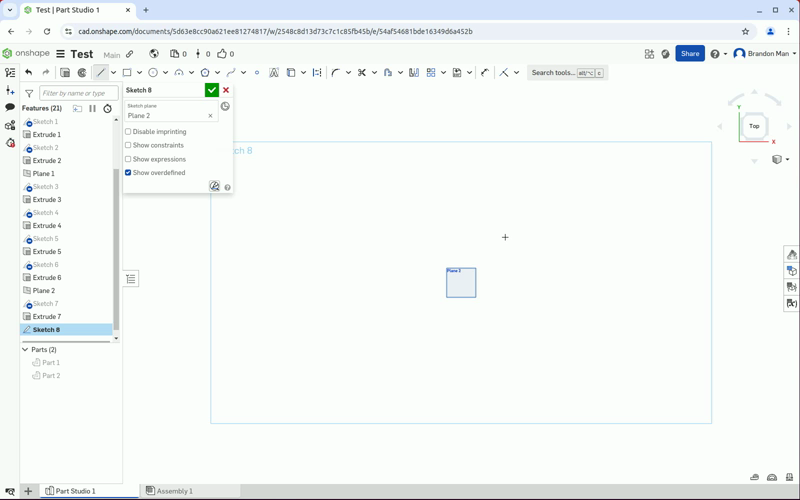
key_down(shift)
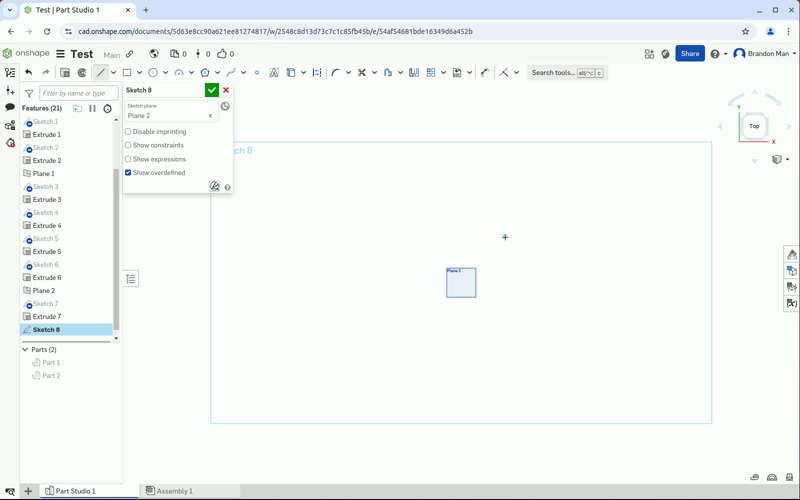
mouse_move(535, 236)
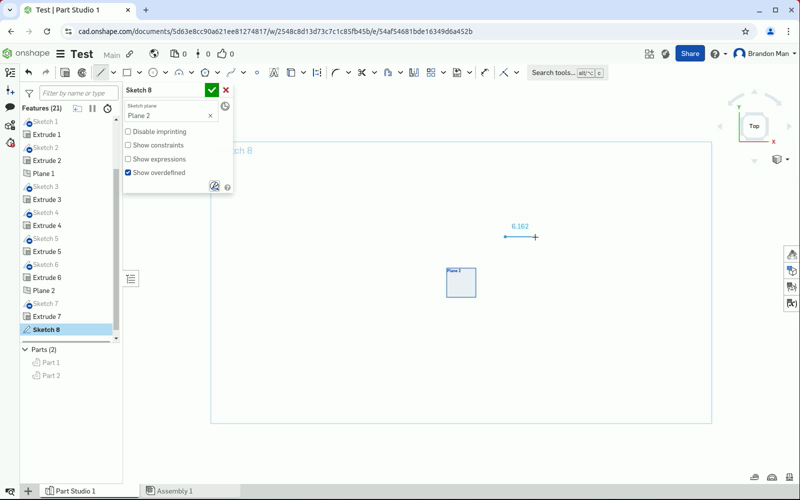
mouse_move(517, 236)
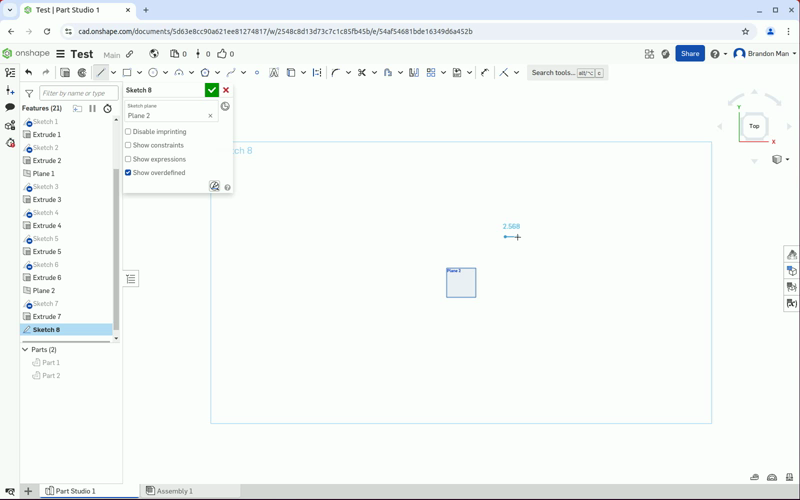
click(517, 236)
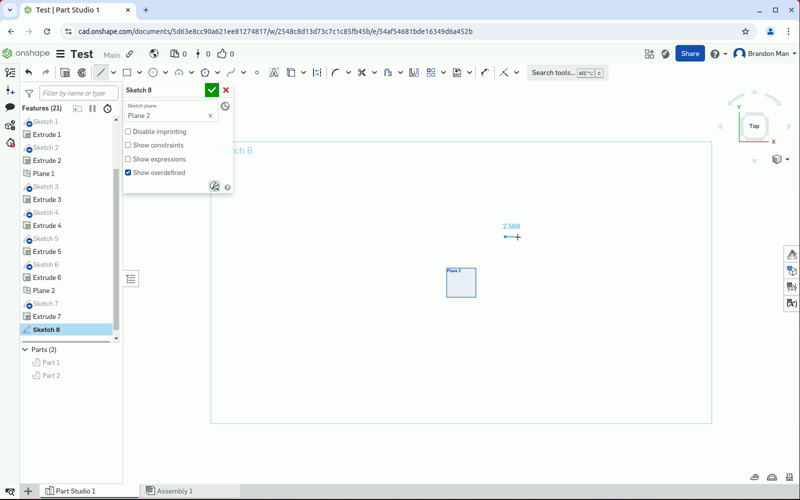
key_up(shift)
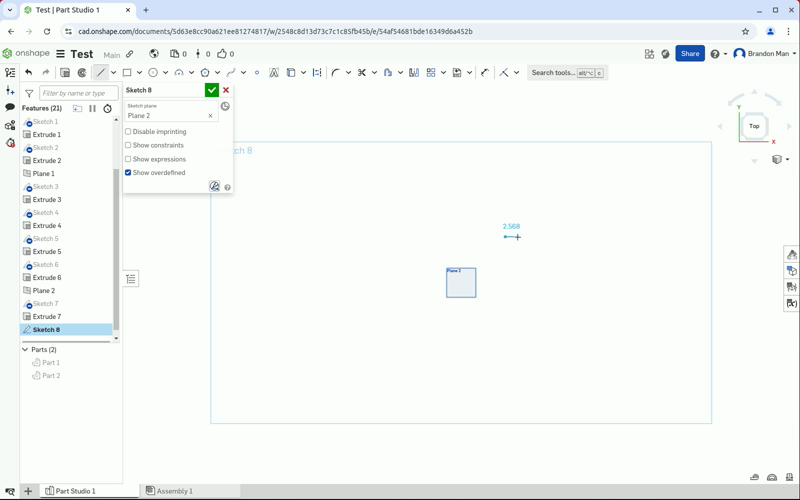
key(esc)
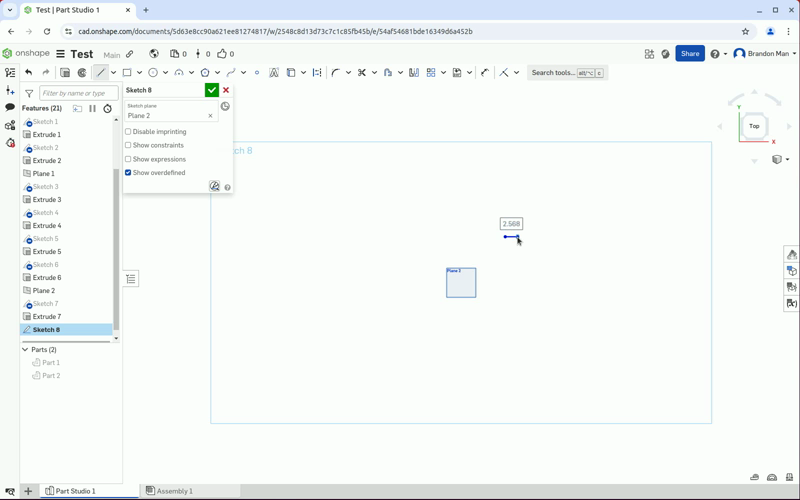
key(a)
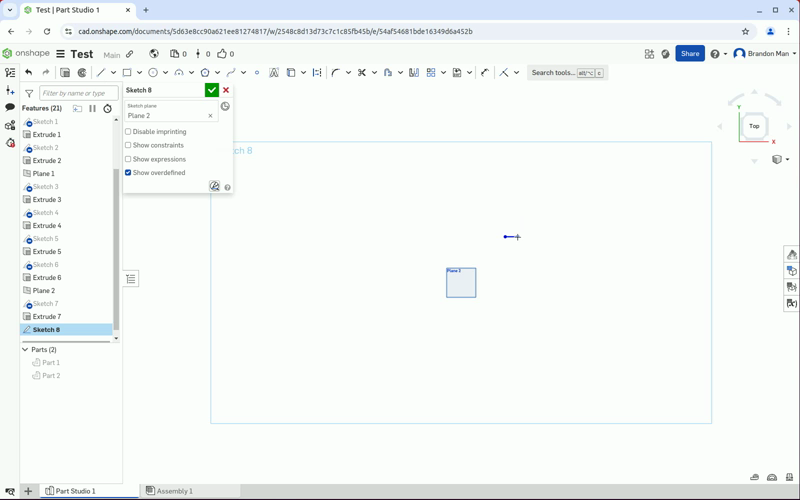
mouse_move(517, 236)
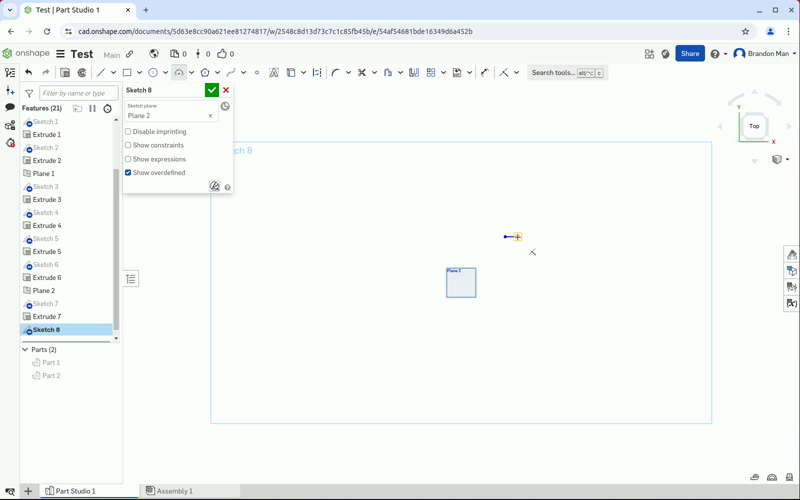
click(517, 236)
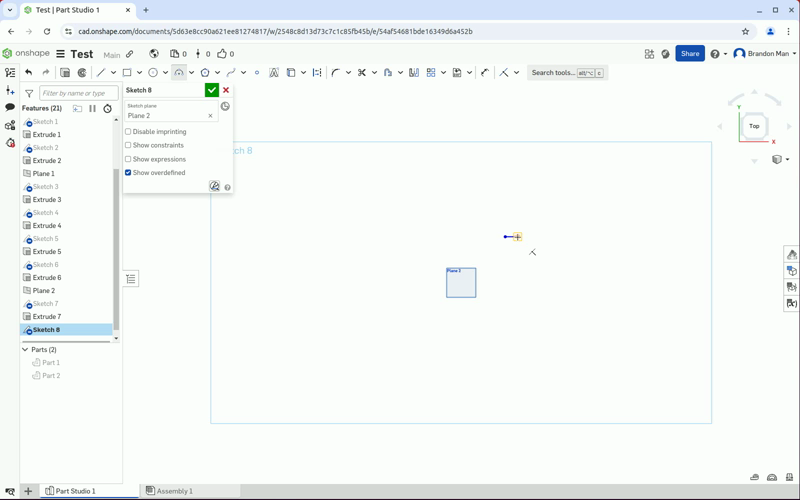
key_down(shift)
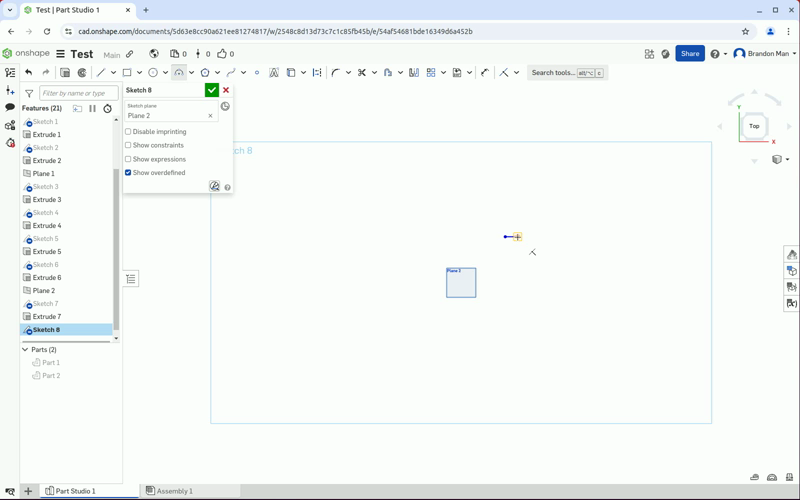
mouse_move(517, 217)
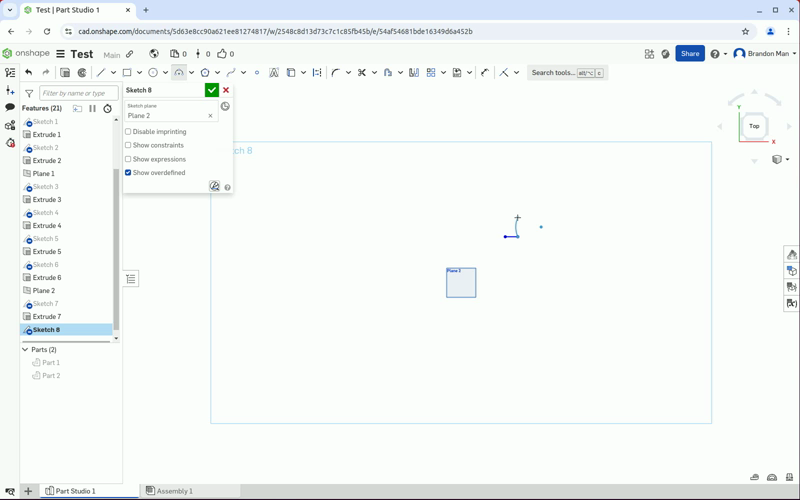
click(517, 217)
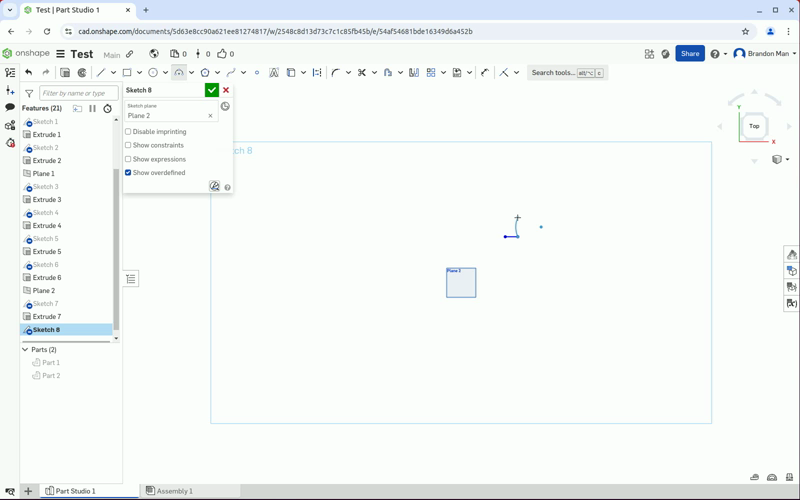
mouse_move(527, 226)
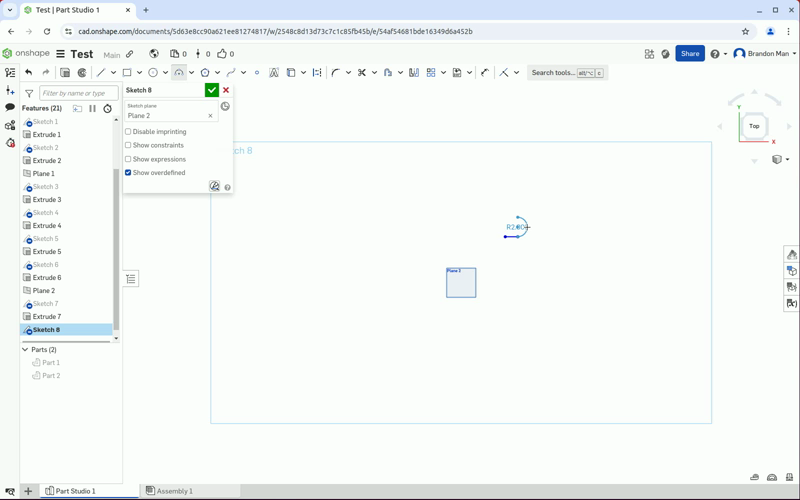
click(527, 226)
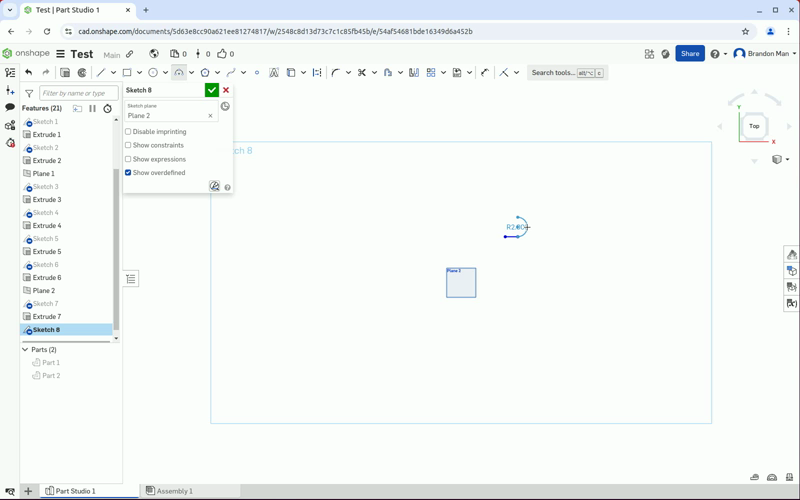
key_up(shift)
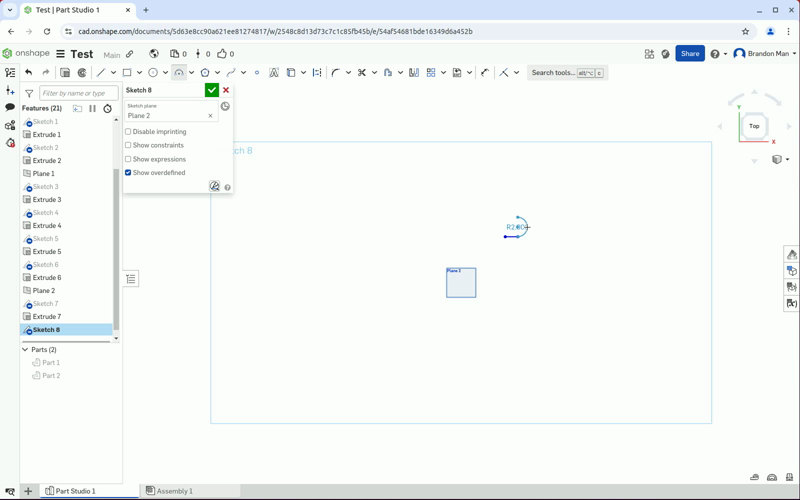
key(esc)
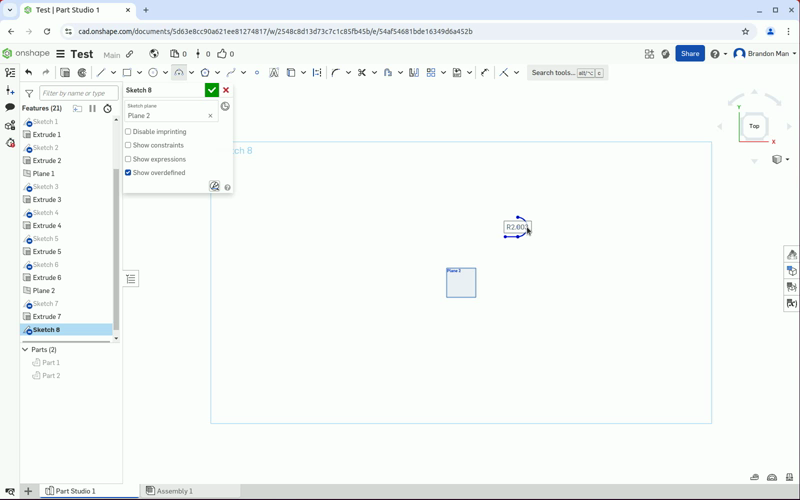
key(l)
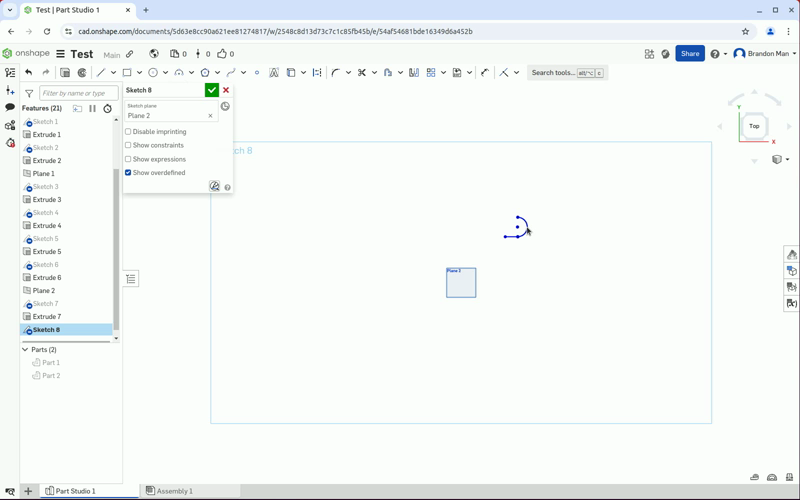
mouse_move(517, 217)
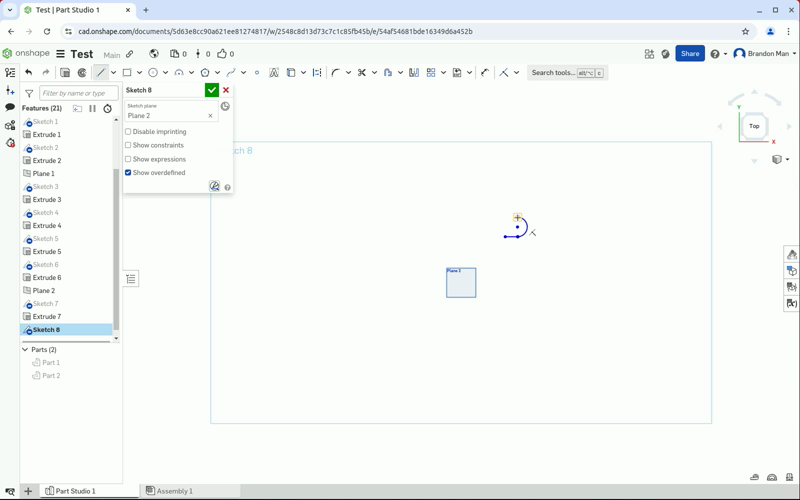
click(517, 217)
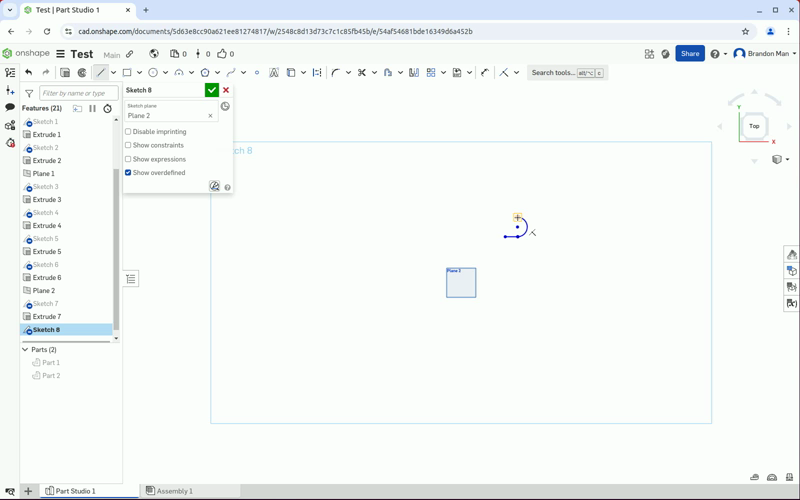
key_down(shift)
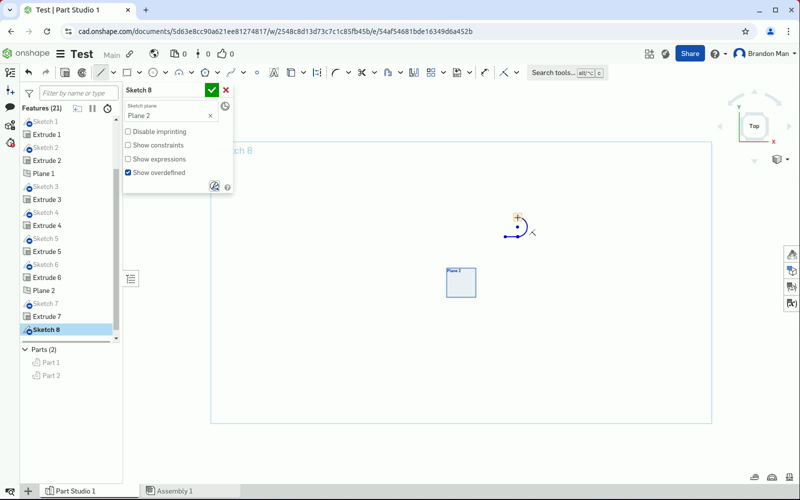
mouse_move(547, 217)
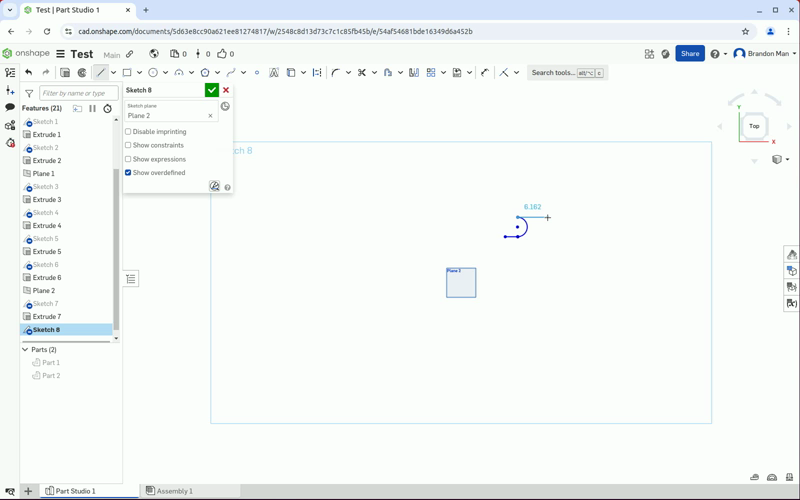
mouse_move(505, 217)
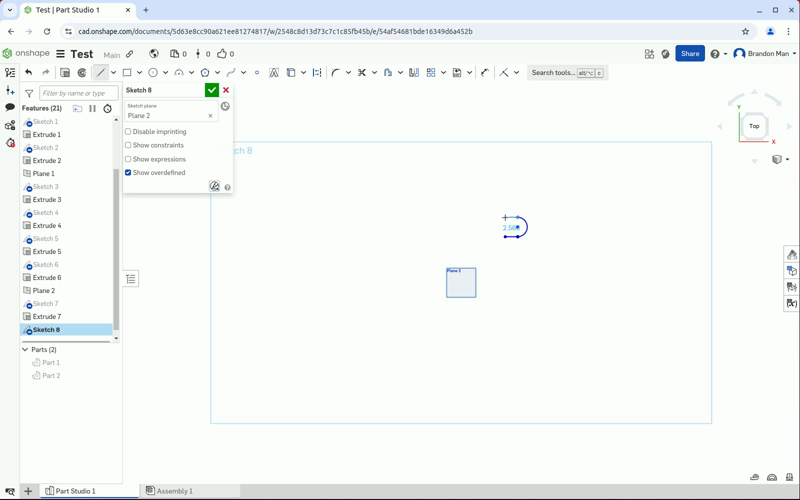
click(505, 217)
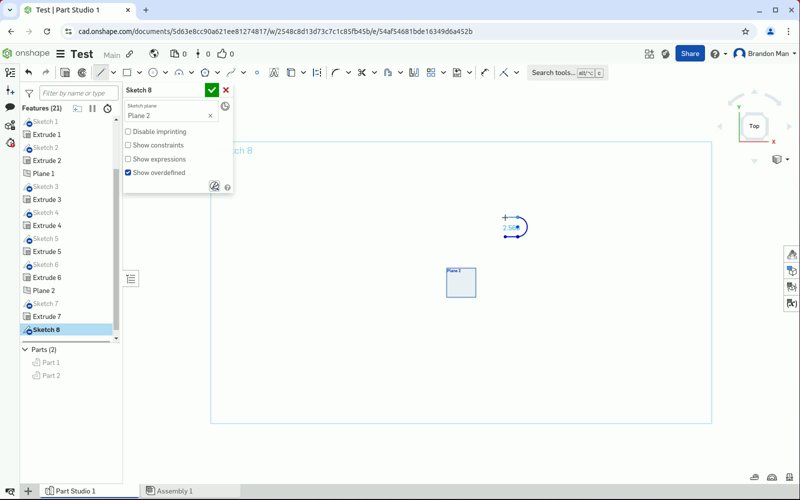
key_up(shift)
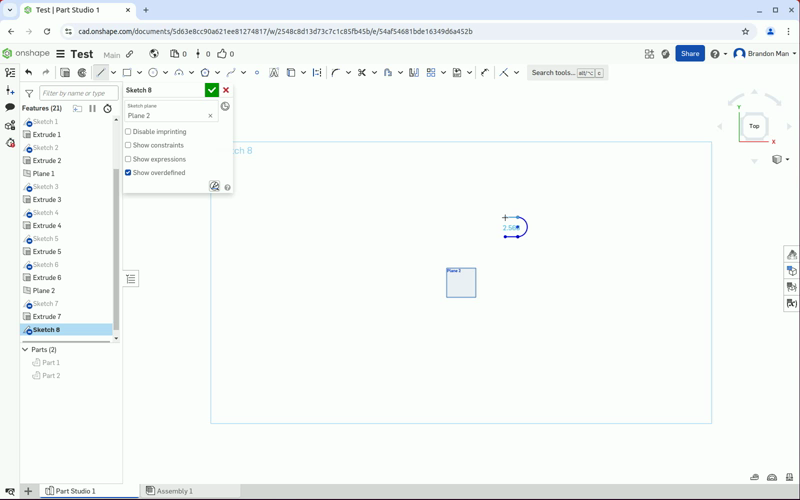
key(esc)
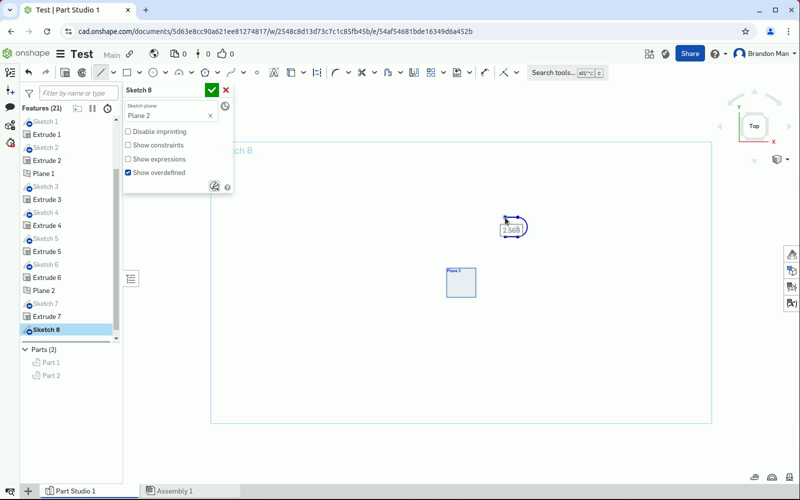
key(a)
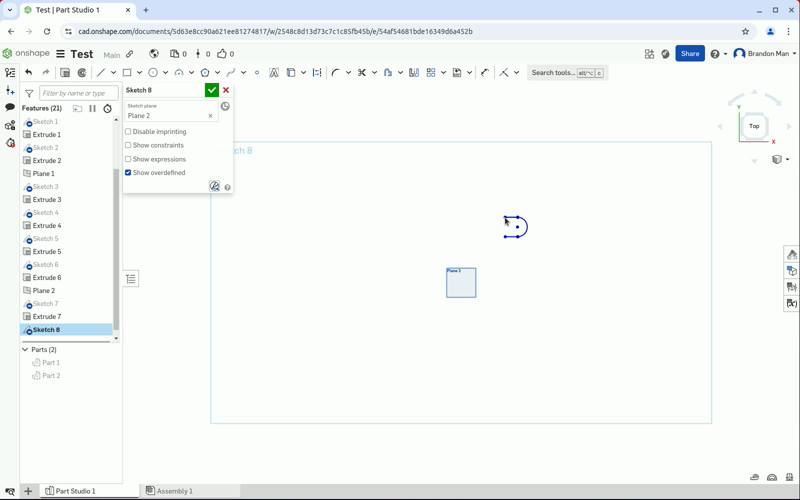
mouse_move(505, 217)
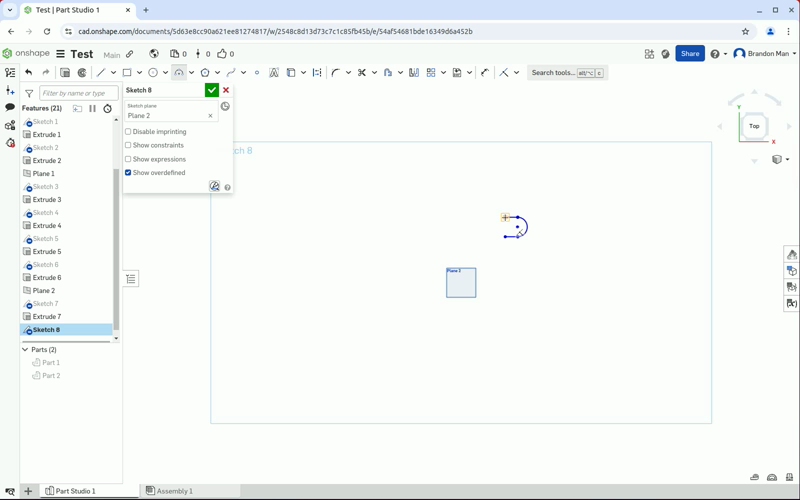
click(505, 217)
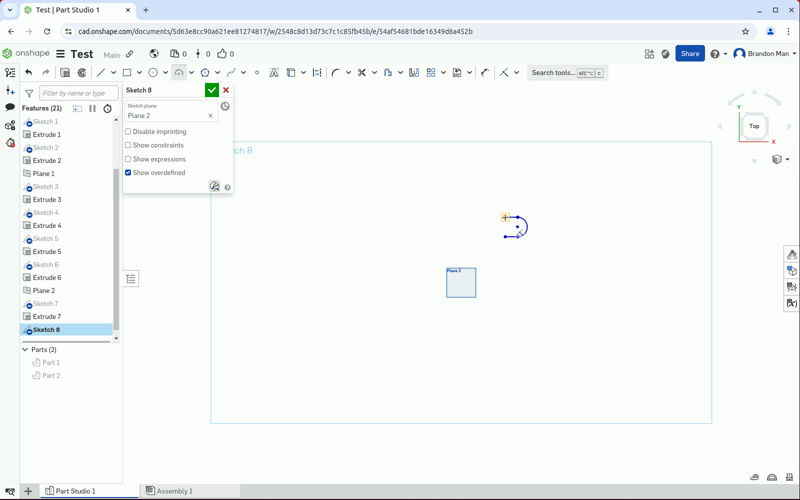
mouse_move(505, 236)
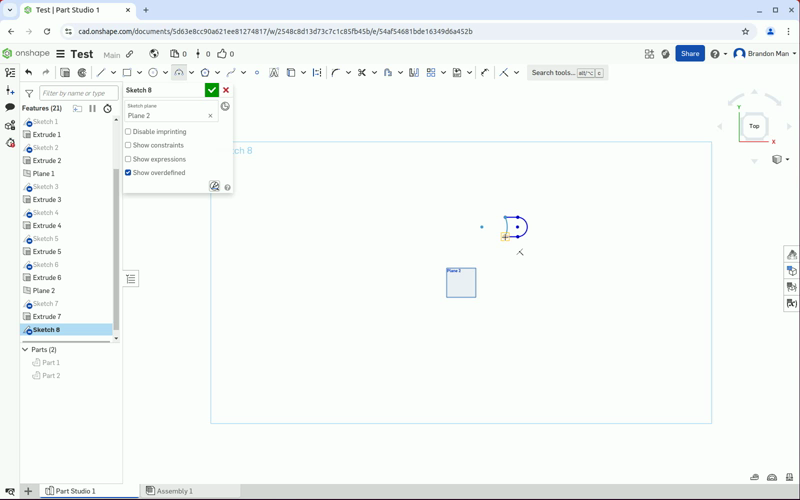
click(505, 236)
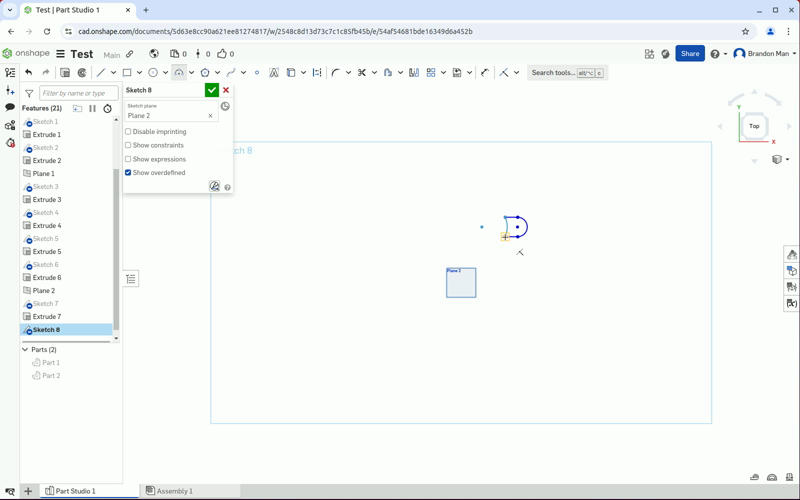
key_down(shift)
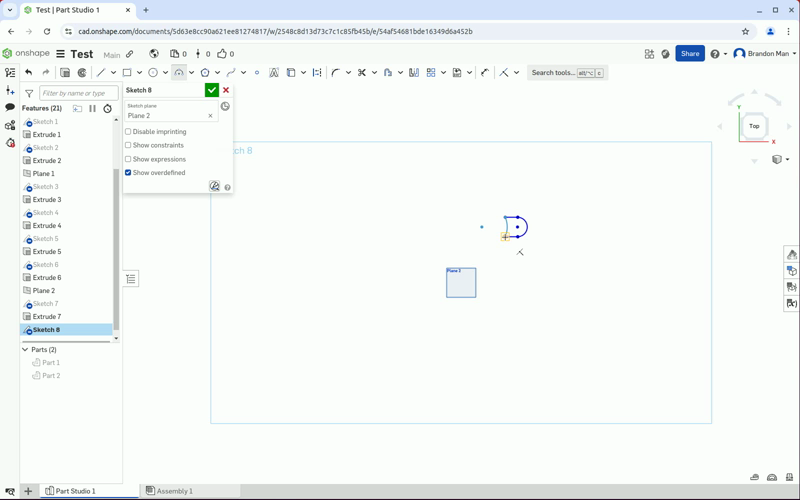
mouse_move(501, 226)
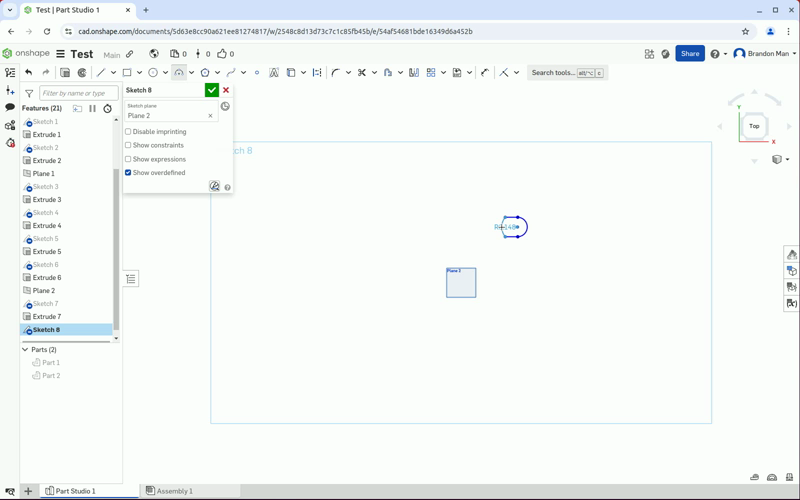
click(501, 226)
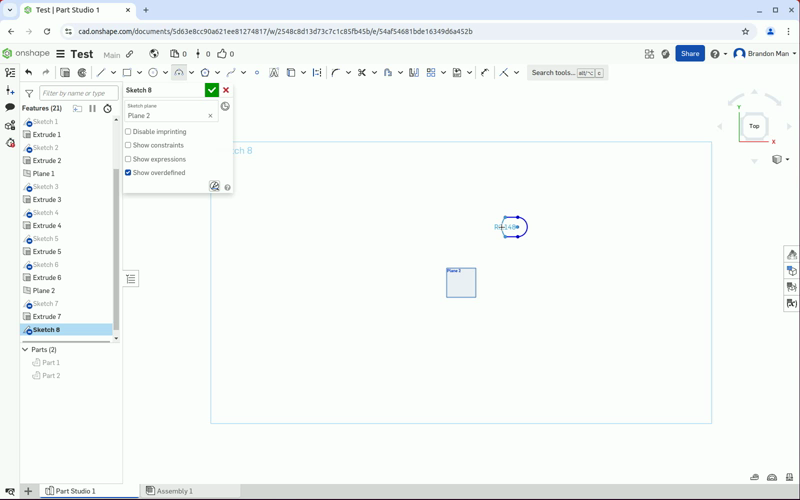
key_up(shift)
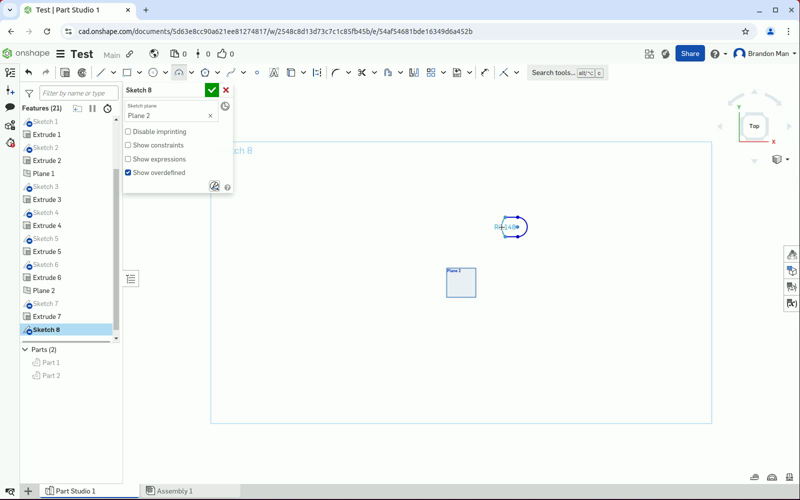
key(esc)
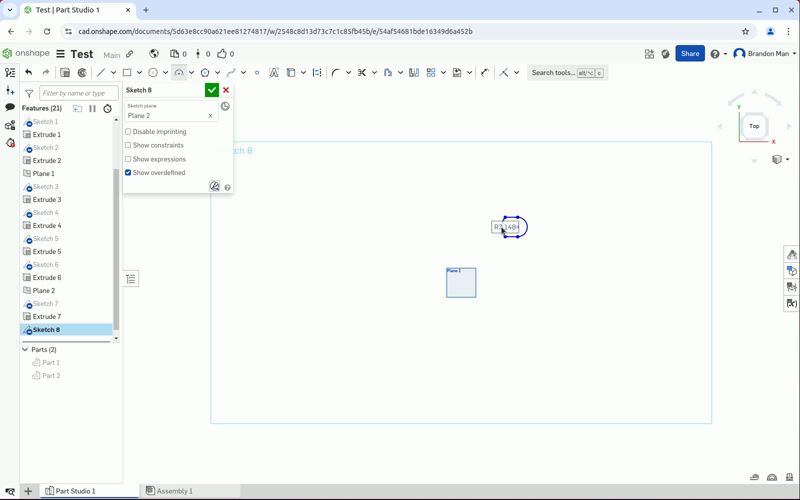
mouse_move(504, 220)
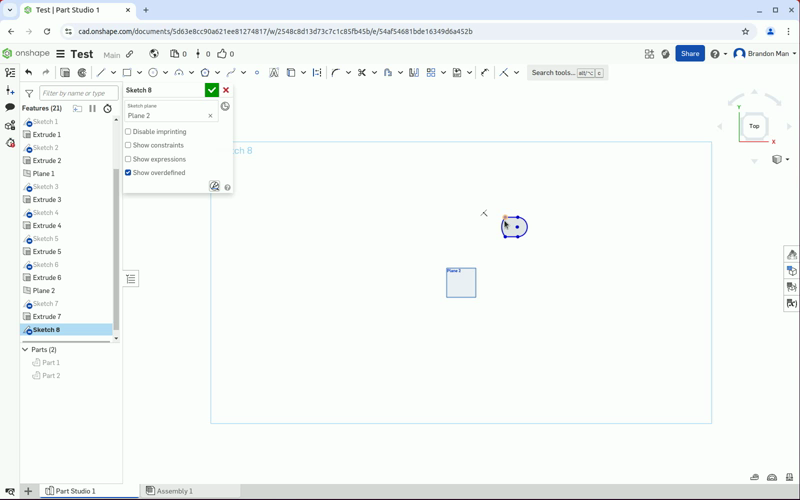
scroll(6)
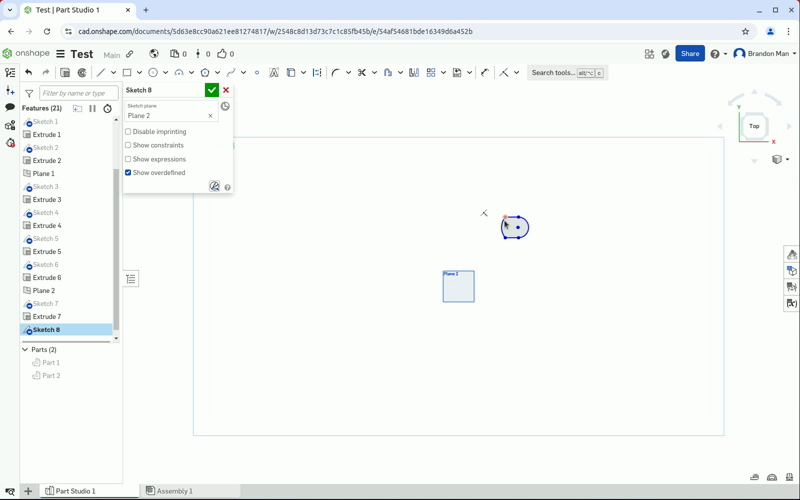
scroll(6)
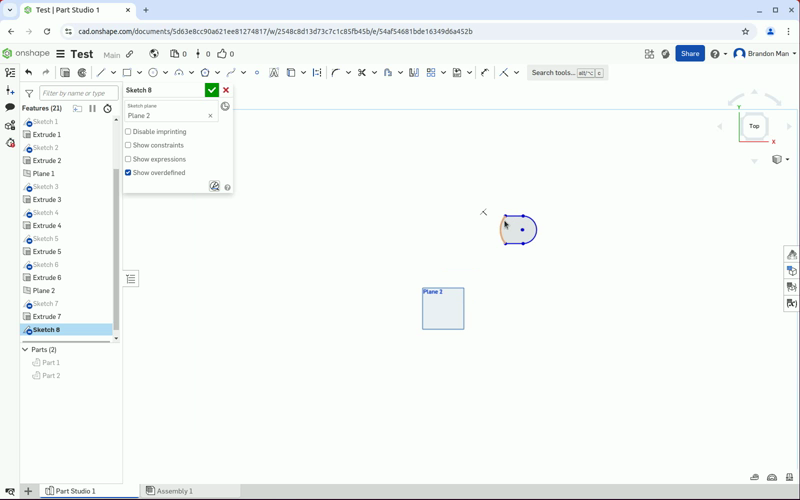
scroll(6)
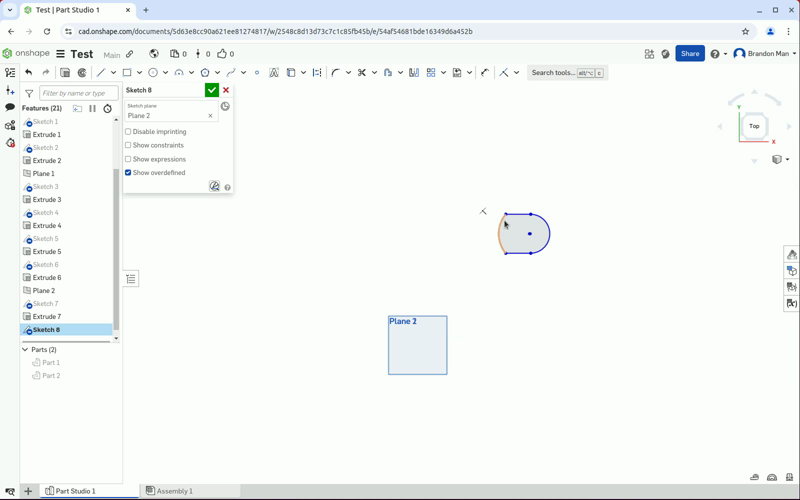
scroll(6)
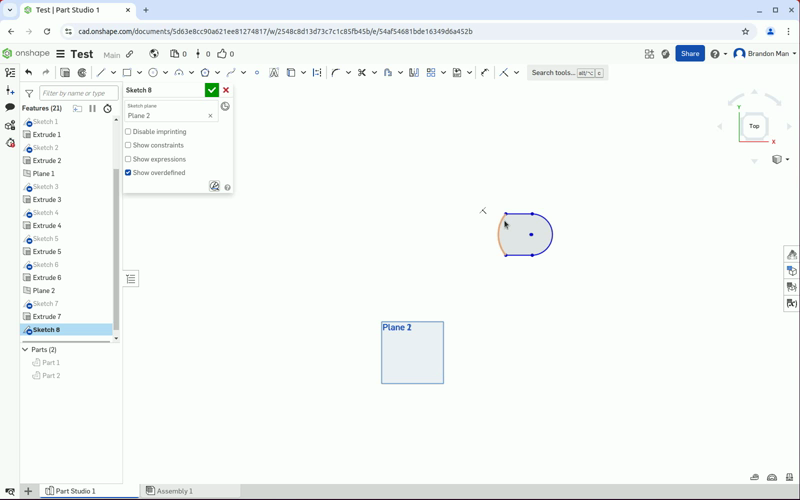
scroll(6)
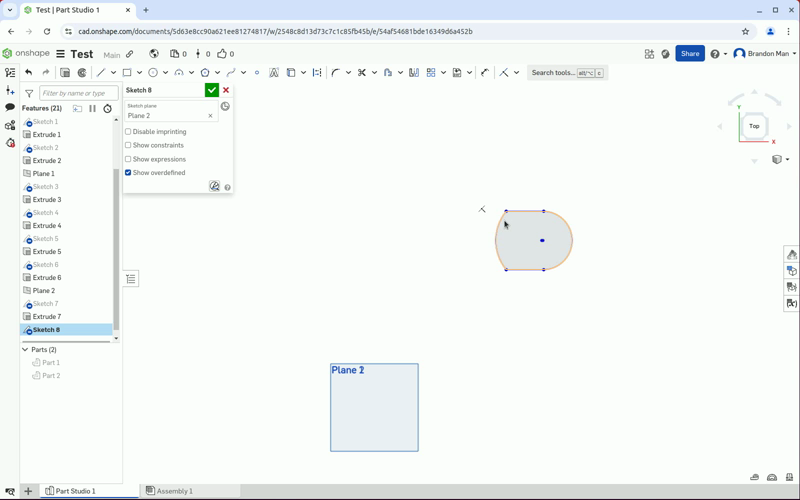
scroll(6)
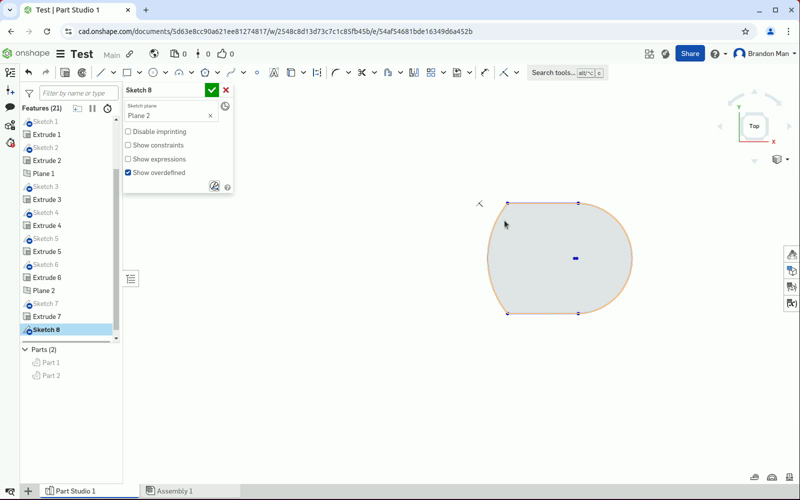
scroll(6)
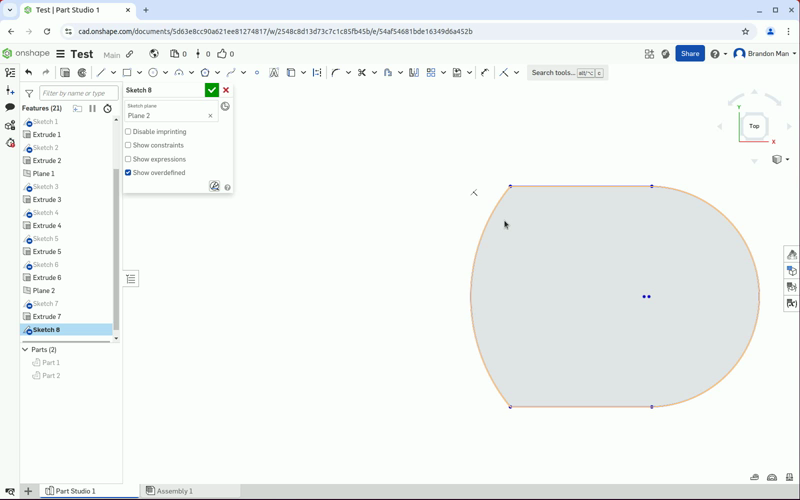
click(504, 220)
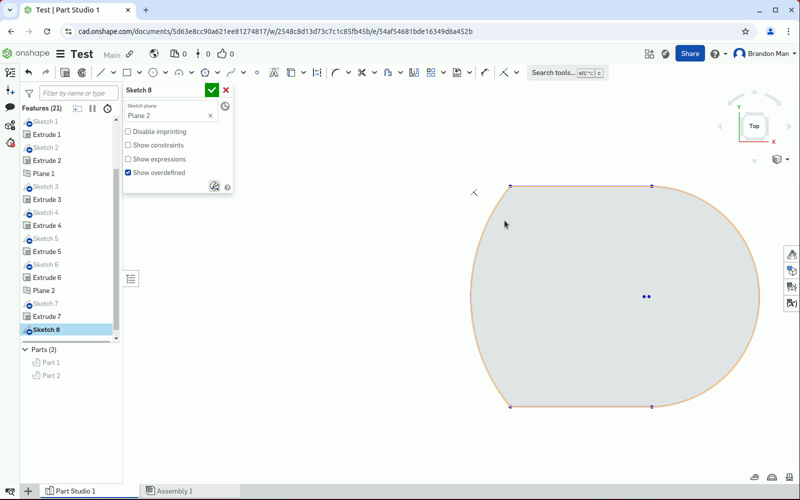
scroll(-6)
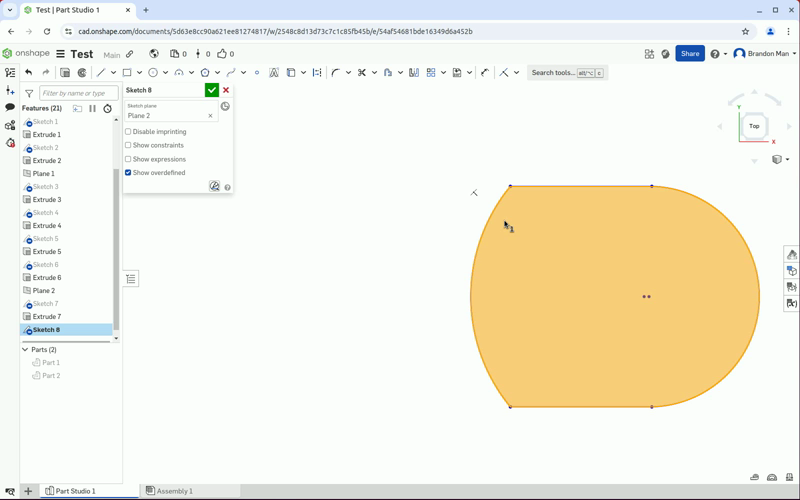
scroll(-6)
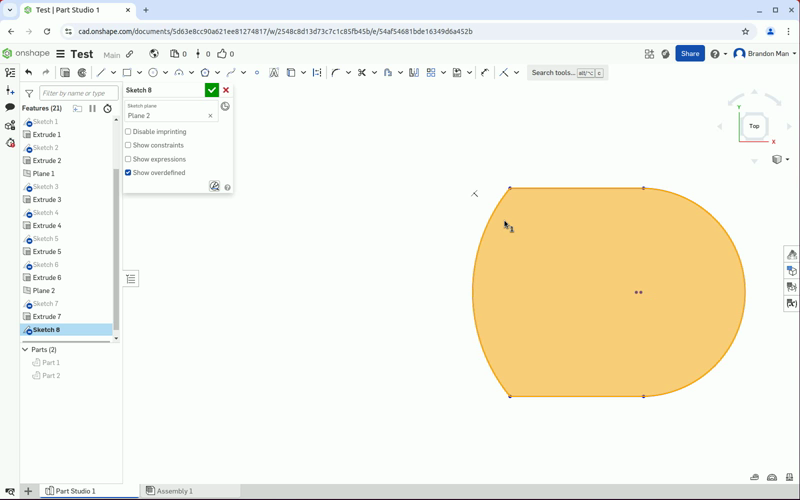
scroll(-6)
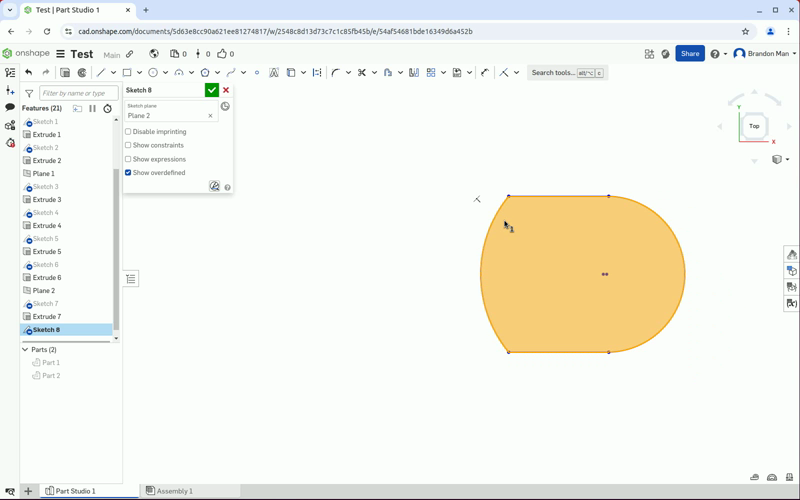
scroll(-6)
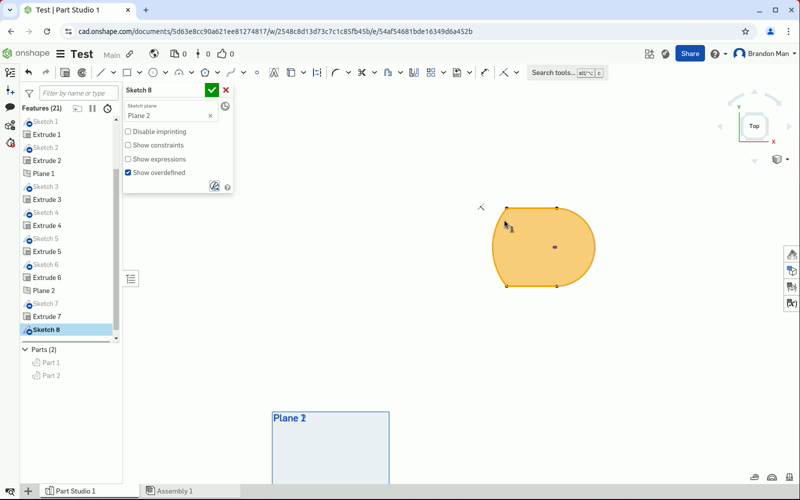
scroll(-6)
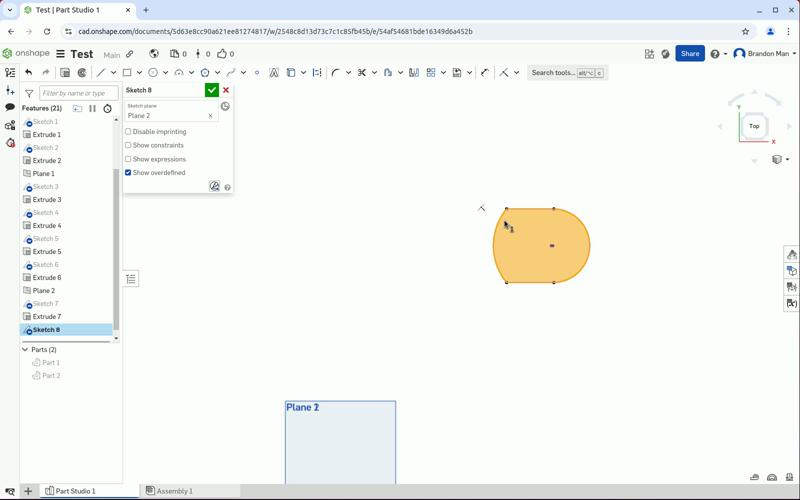
scroll(-6)
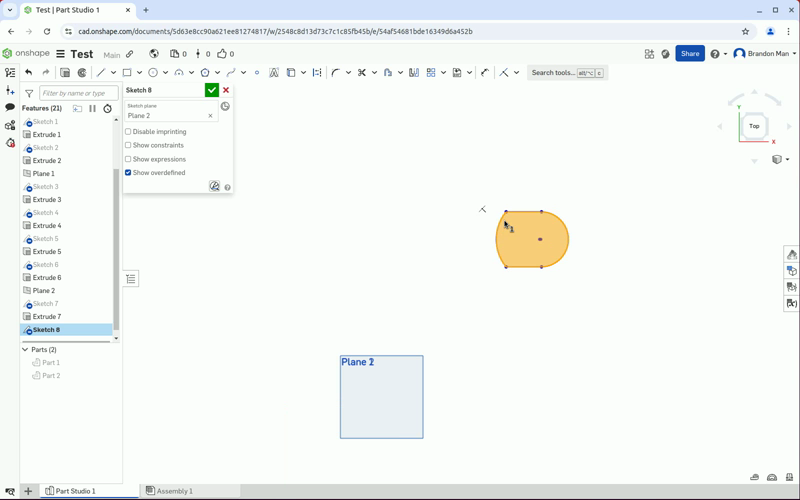
scroll(-6)
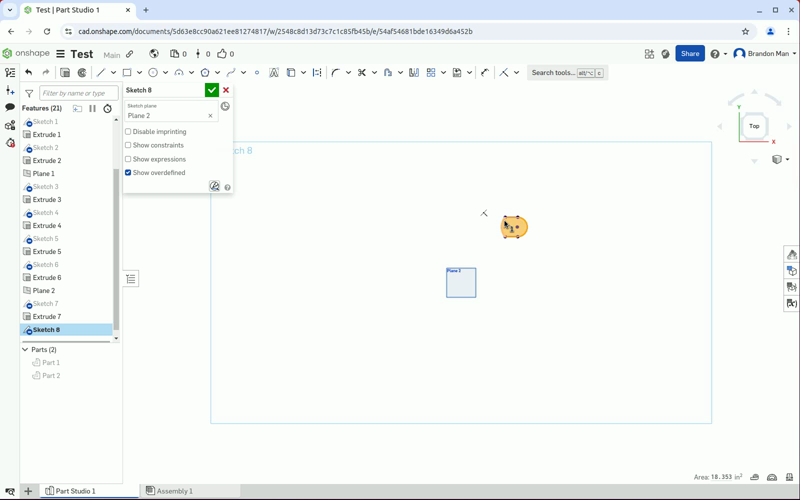
mouse_move(73, 352)
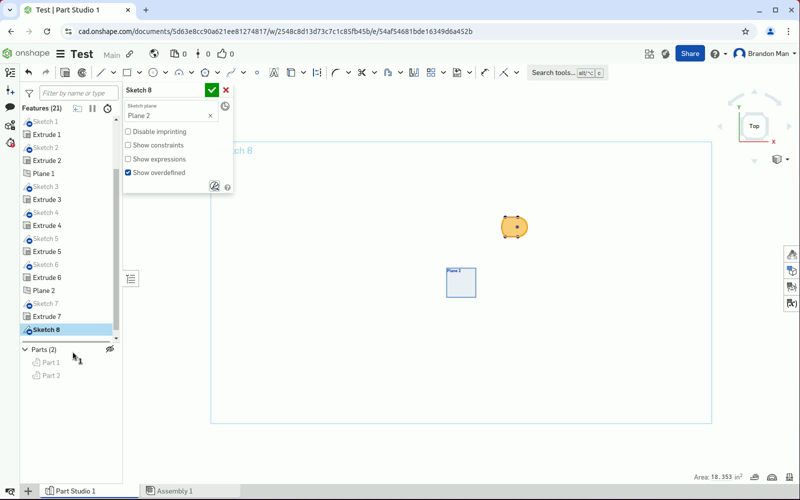
key(shift+y)
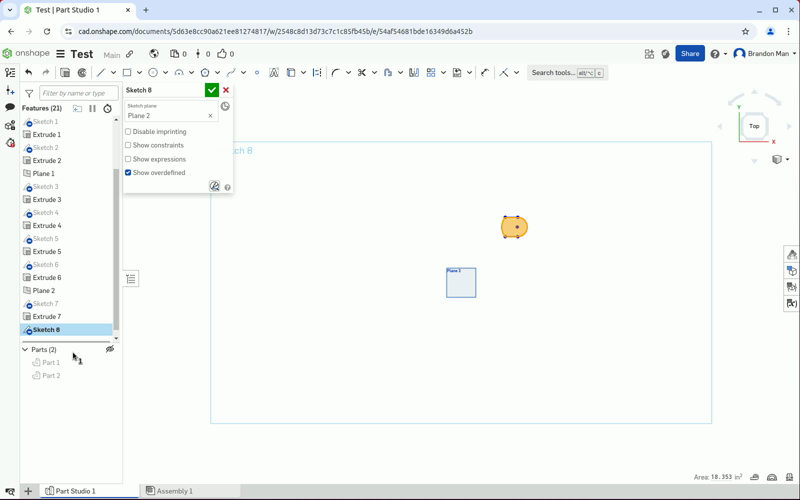
key(shift+e)
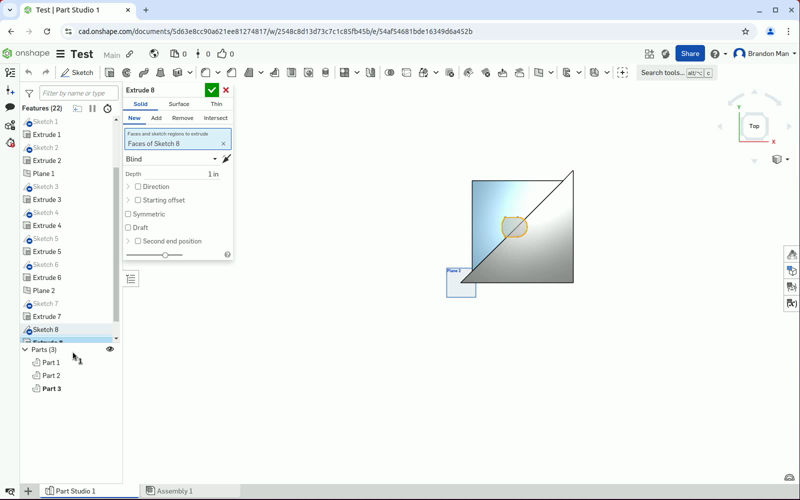
mouse_move(143, 106)
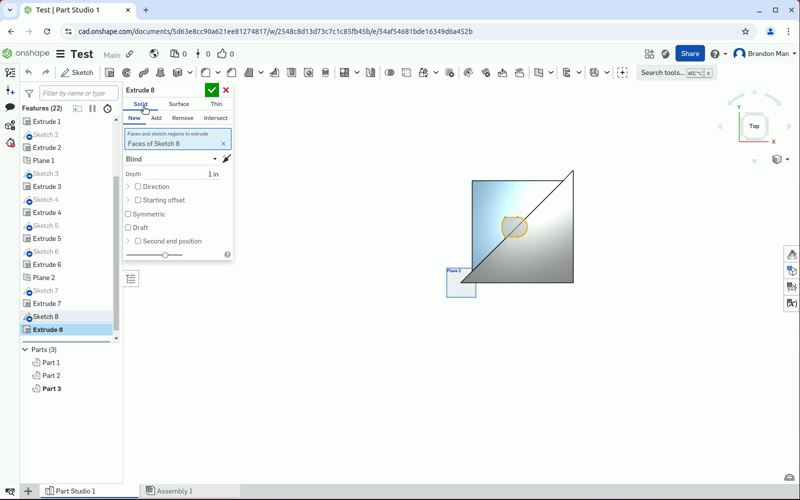
click(143, 106)
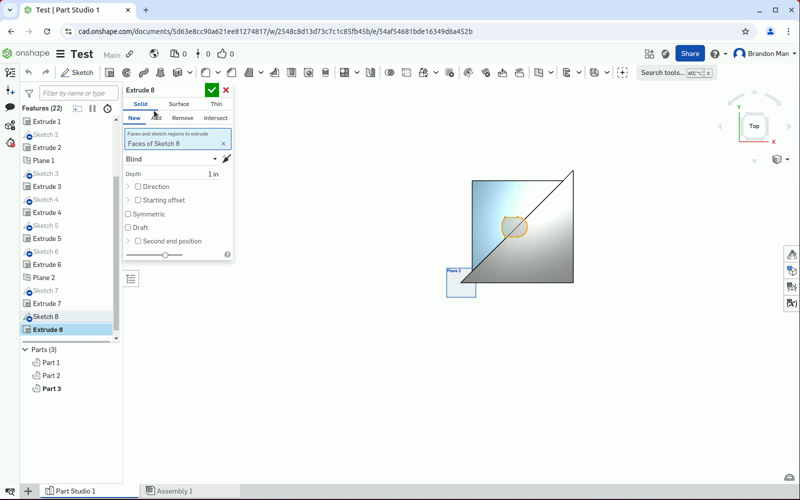
mouse_move(186, 120)
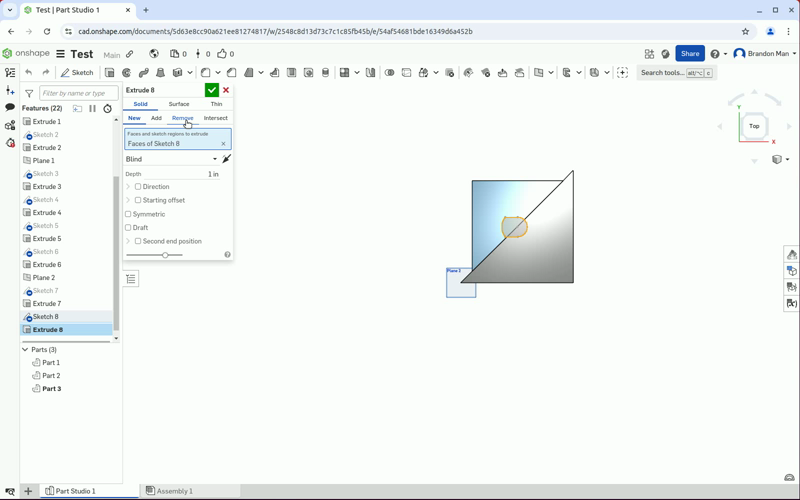
click(186, 120)
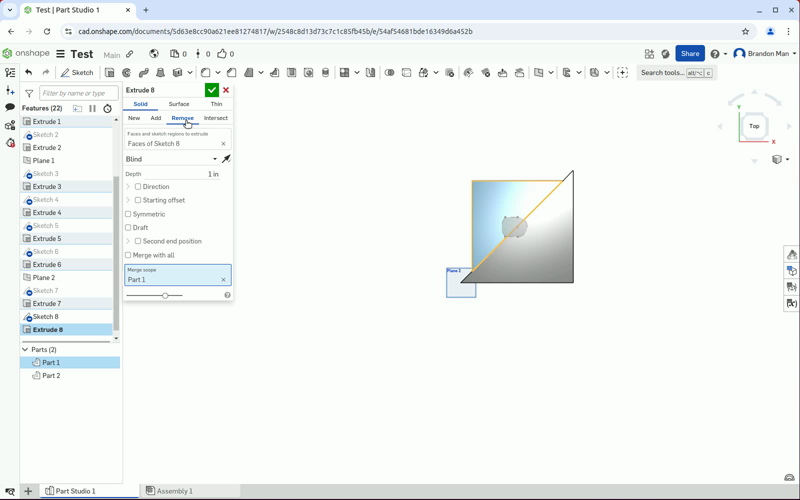
key(tab, 4)
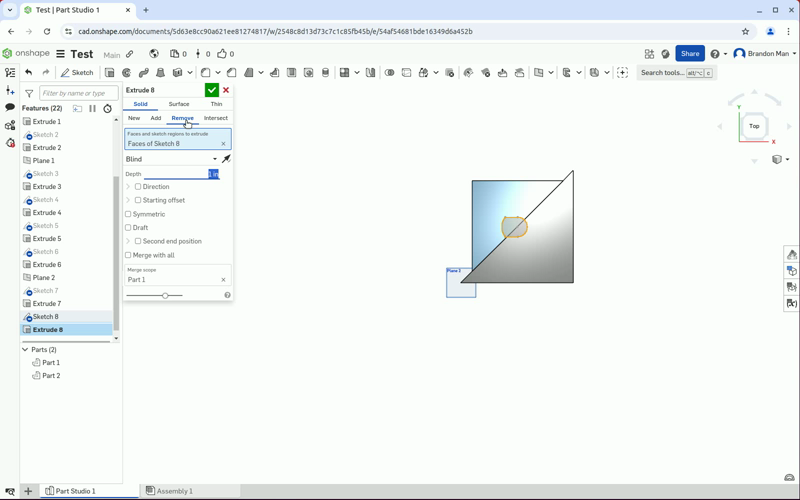
text(19.257)
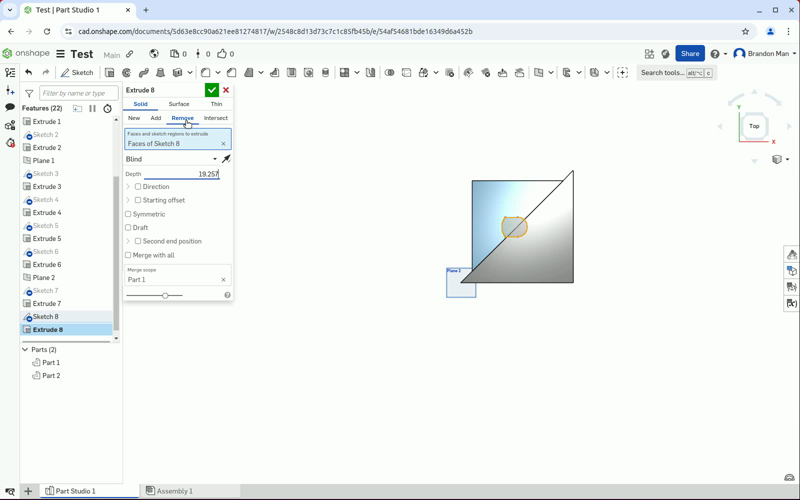
key(tab, 6)
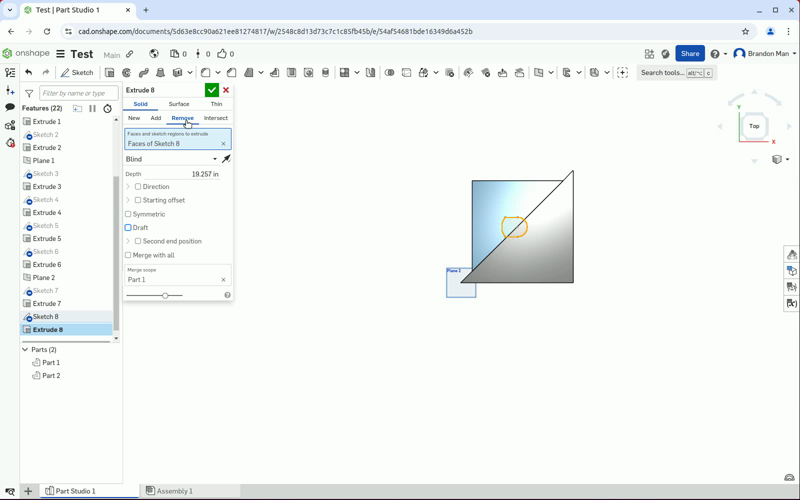
key(space)
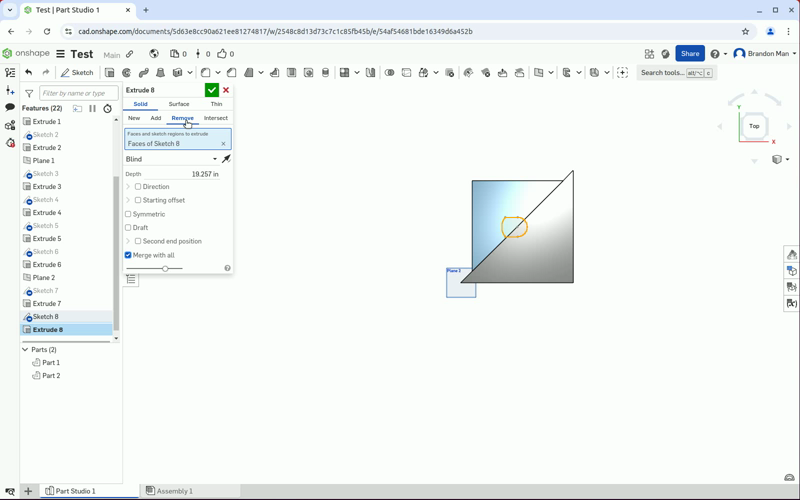
key(enter)
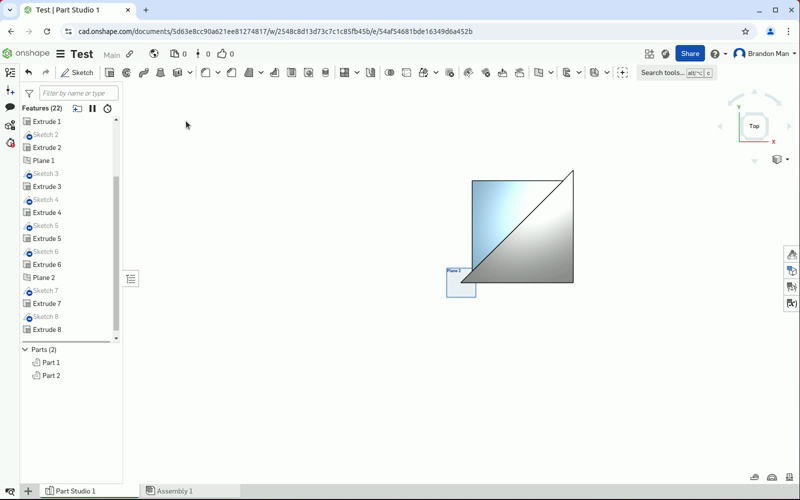
key(shift+h)
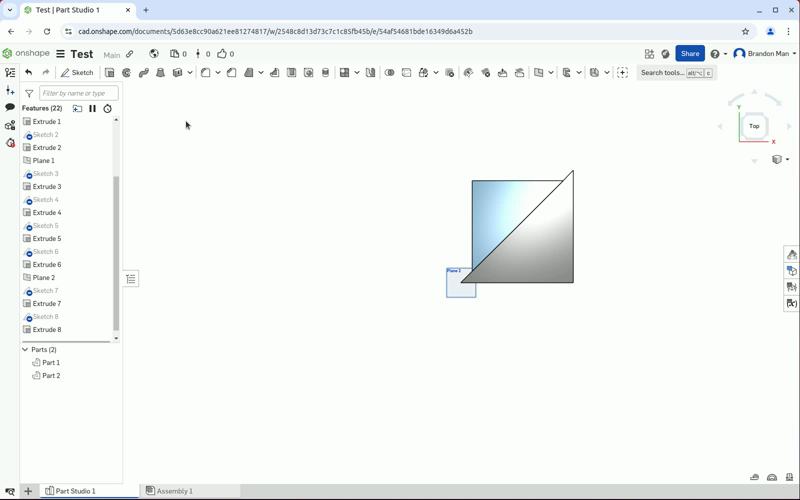
key(shift+h)
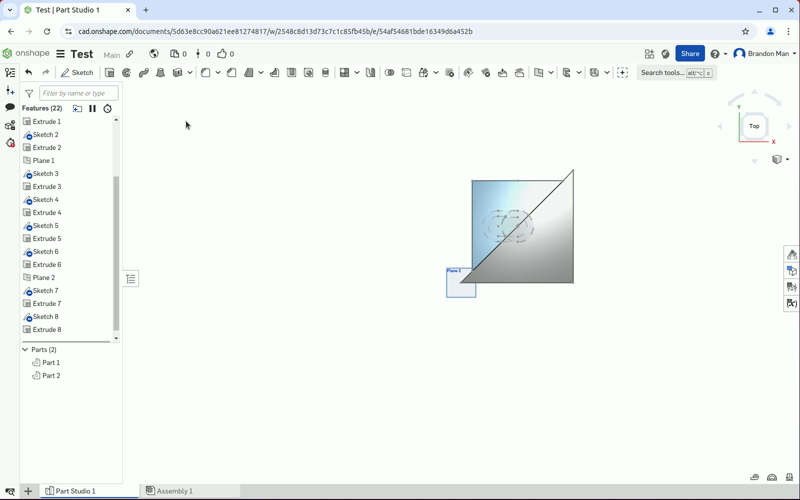
key(shift+7)
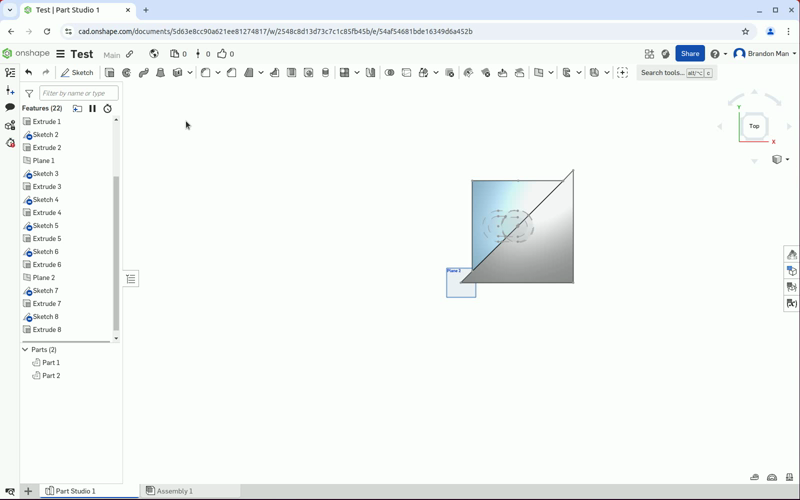
key(up, 3)
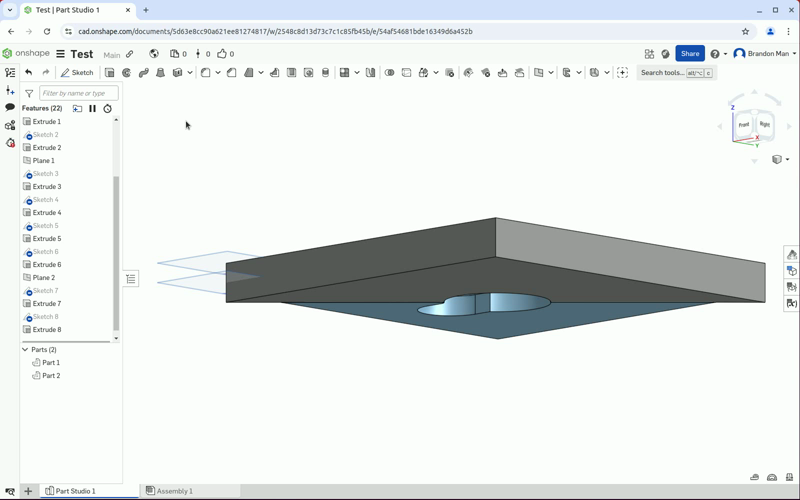
key(left, 3)
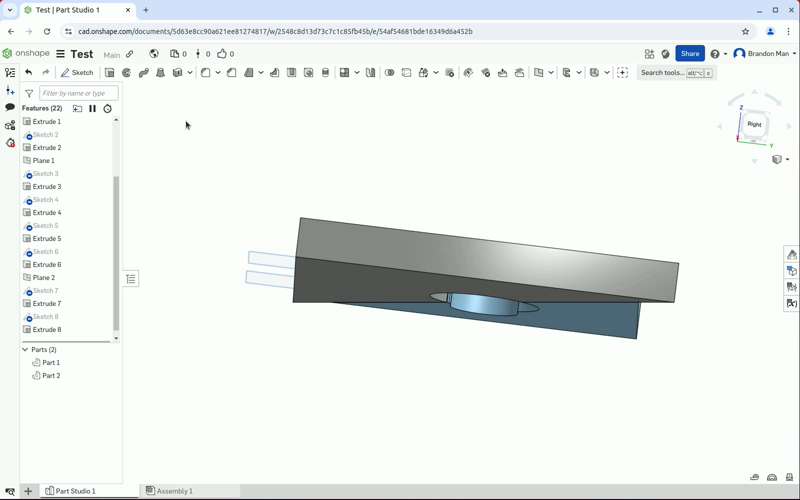
key(right, 3)
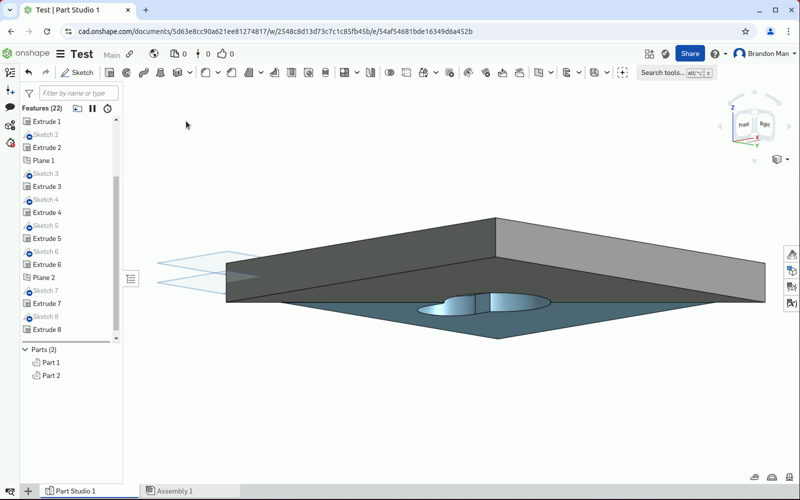
key(down, 3)
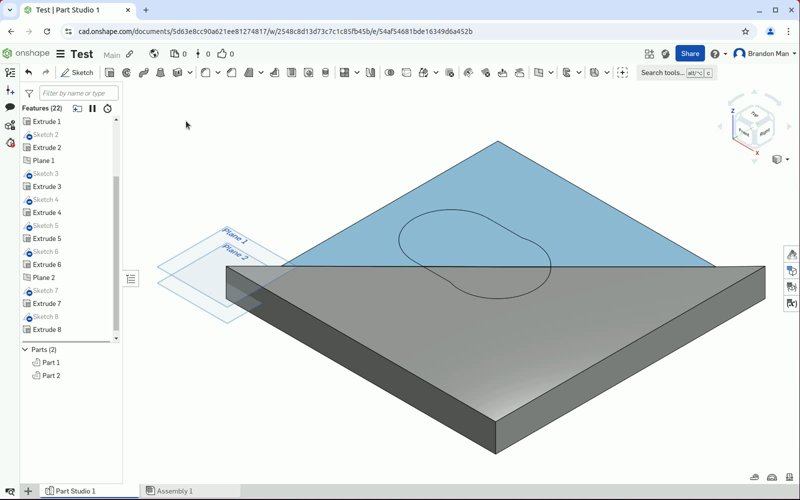
mouse_move(69, 111)
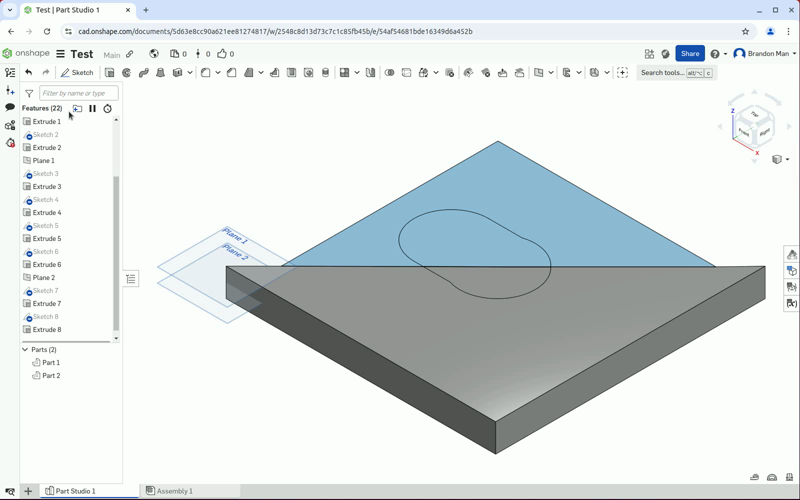
click(69, 111)